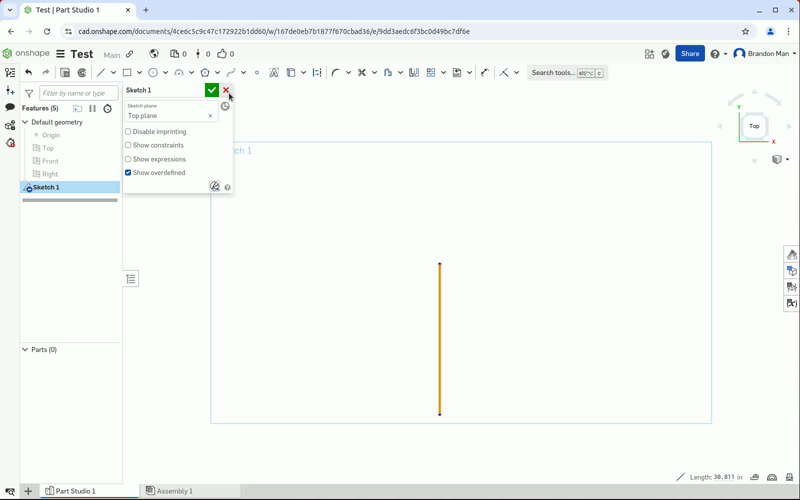
key(shift+h)
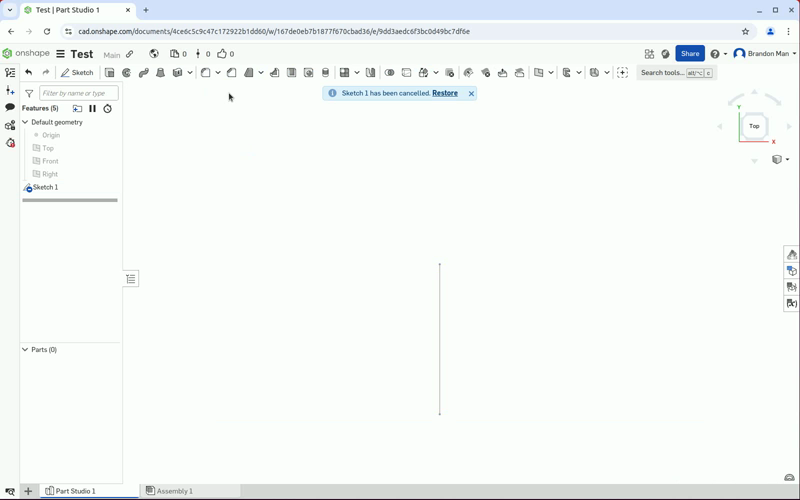
key(shift+s)
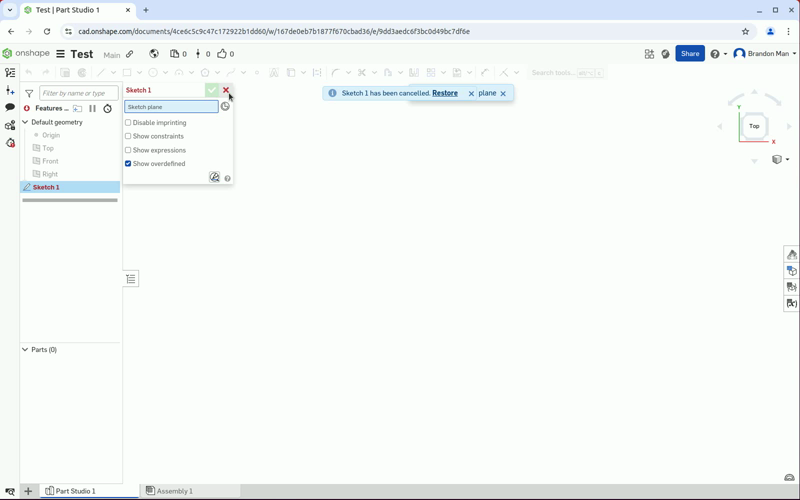
mouse_move(73, 150)
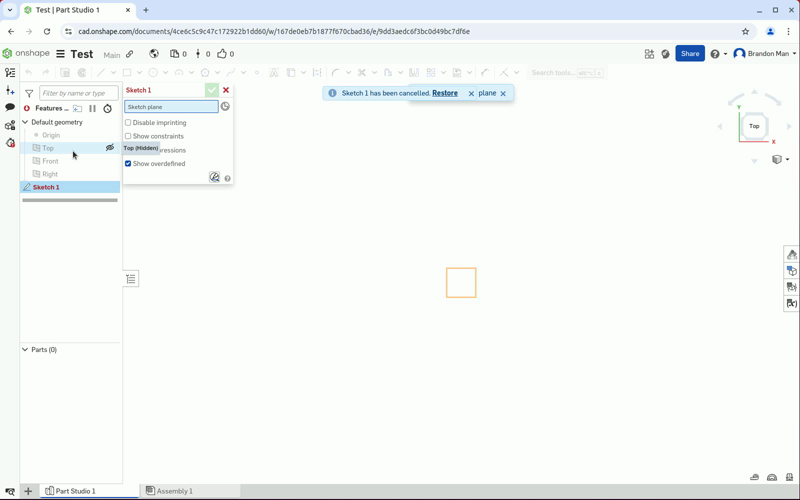
click(73, 150)
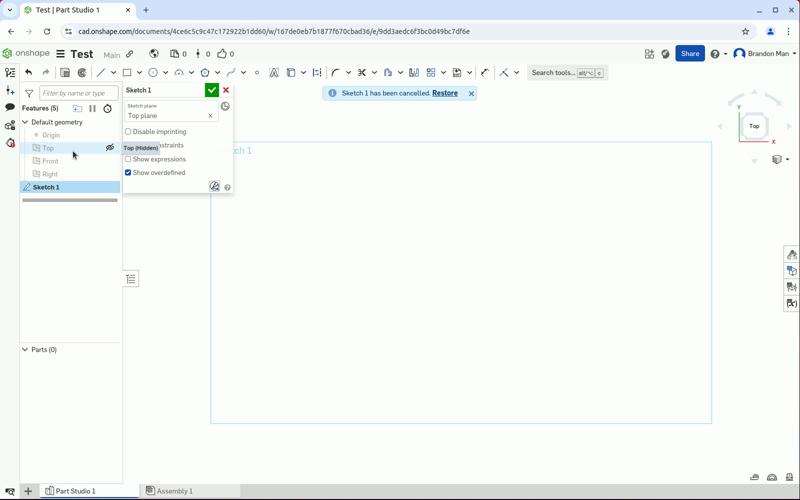
mouse_move(73, 352)
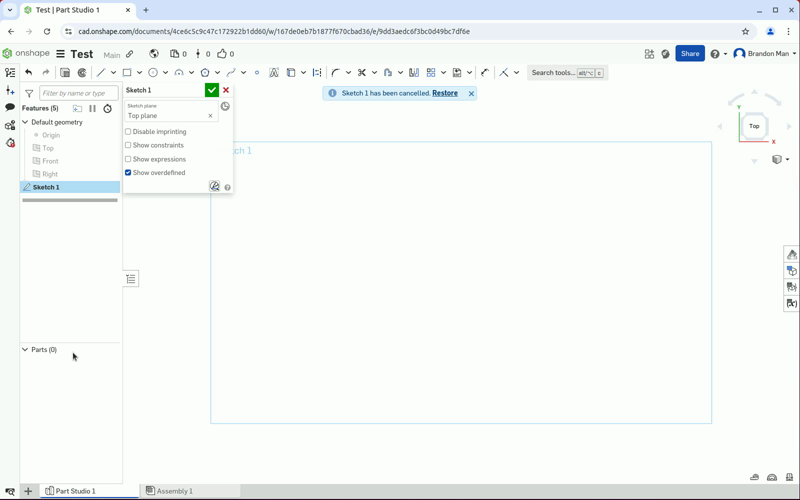
key(y)
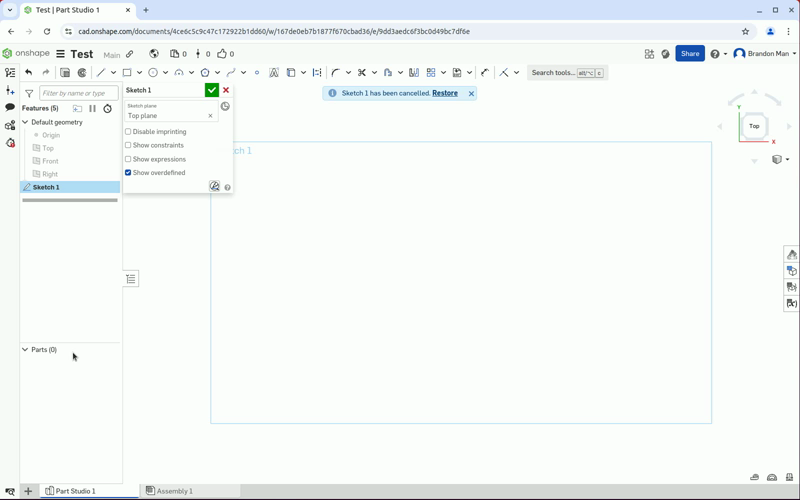
key(l)
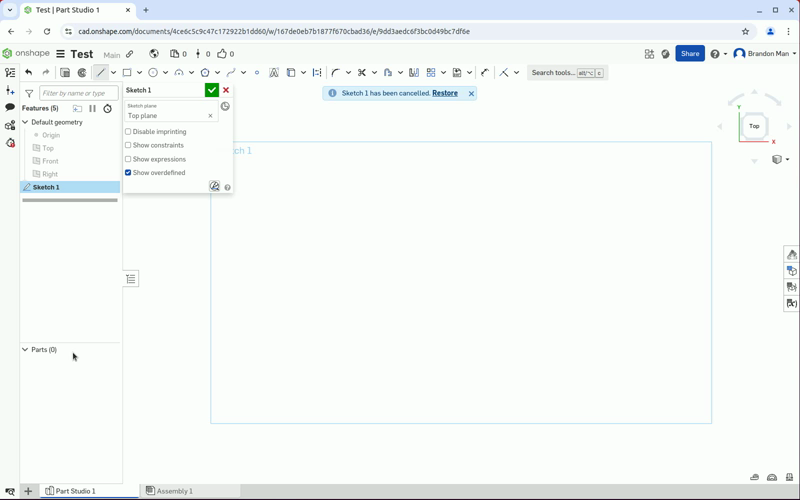
key_down(shift)
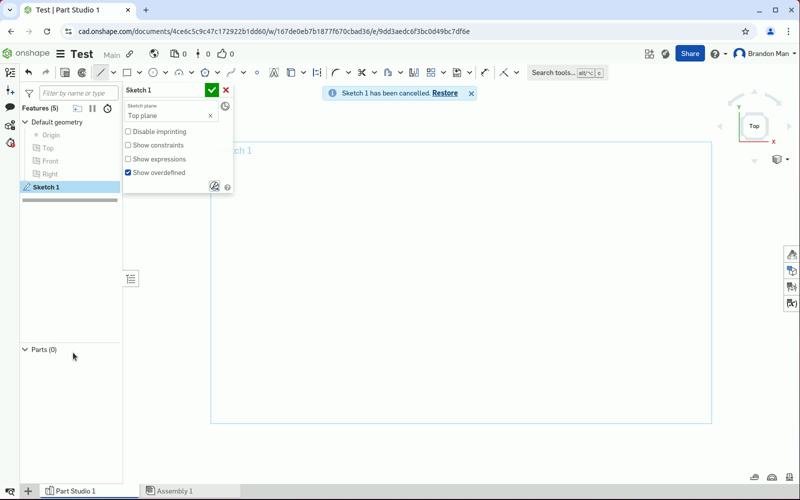
mouse_move(357, 395)
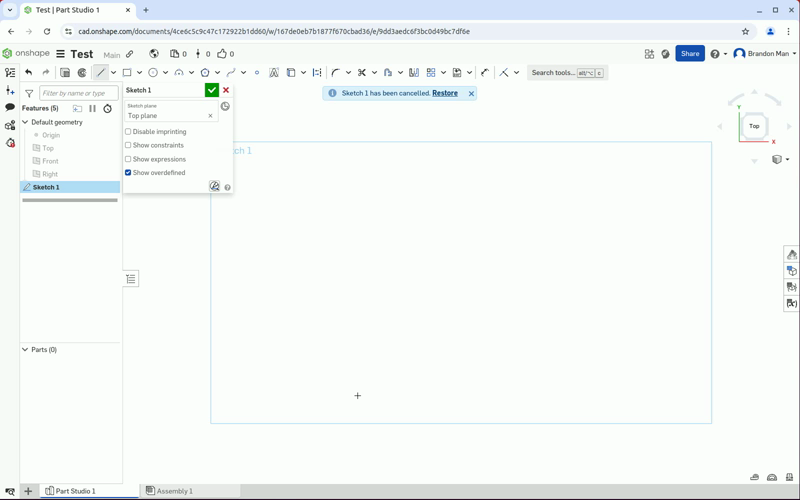
click(357, 395)
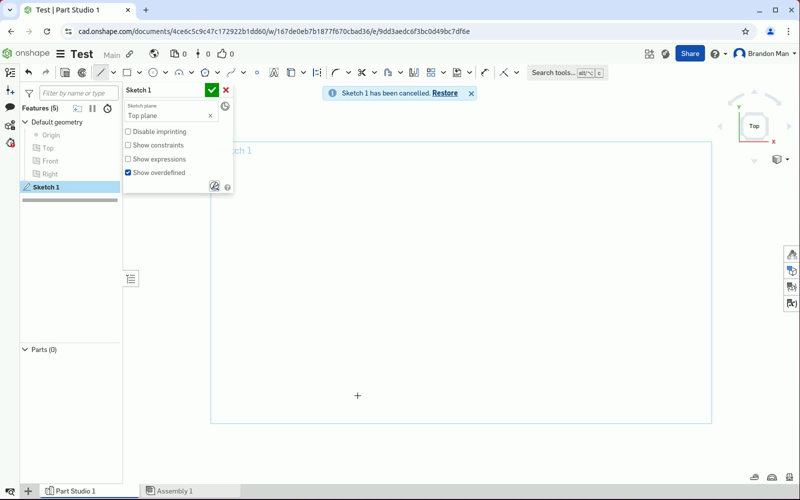
key_up(shift)
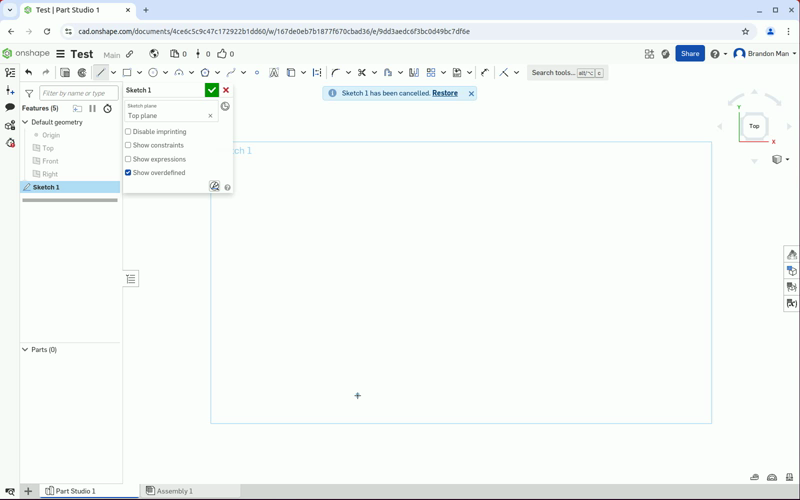
key_down(shift)
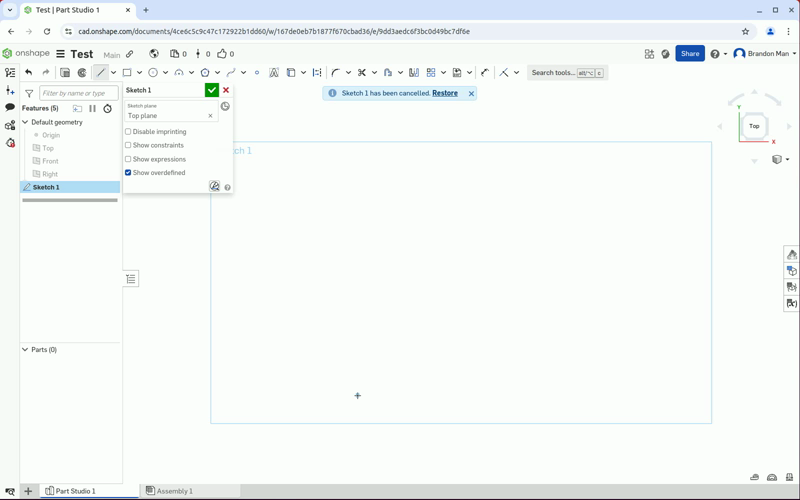
mouse_move(564, 395)
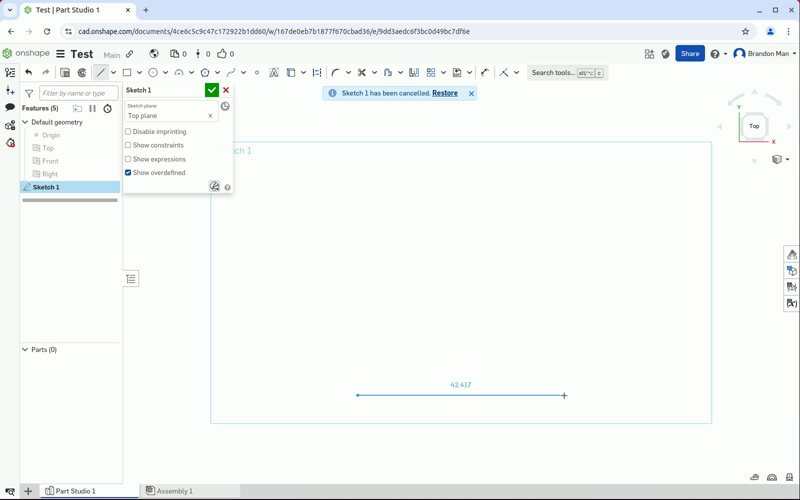
click(564, 395)
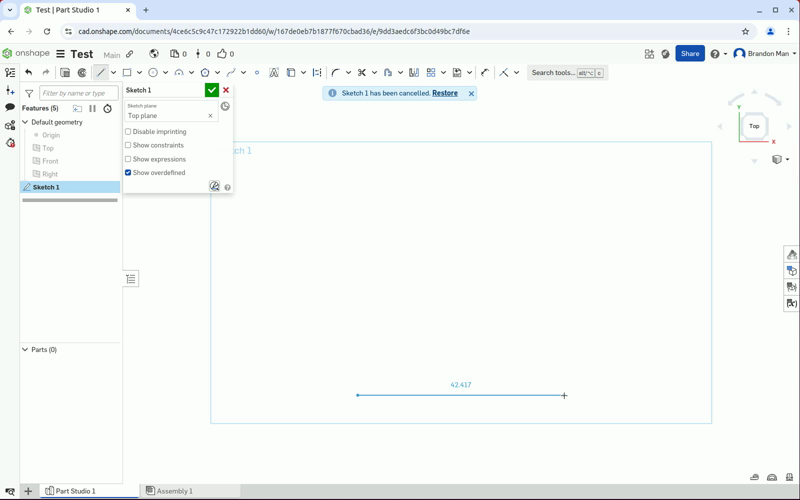
key_up(shift)
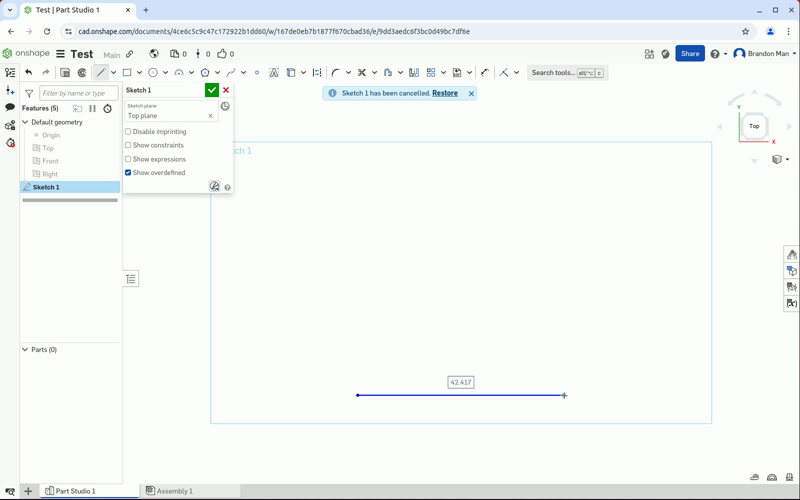
key_down(shift)
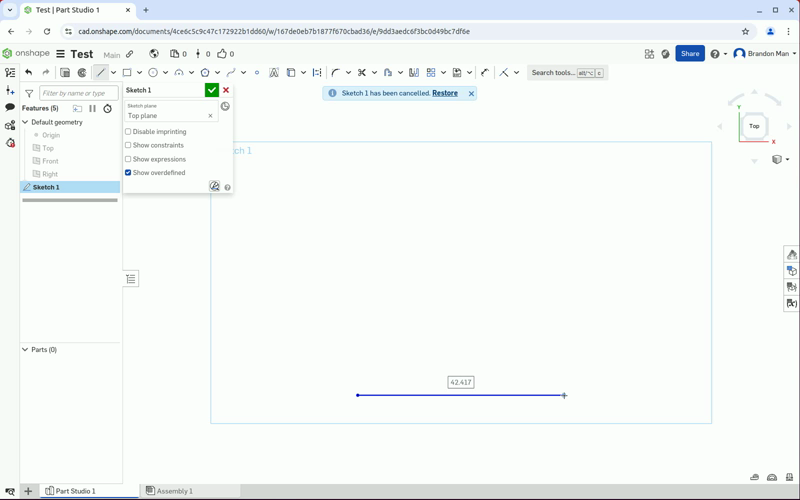
mouse_move(589, 395)
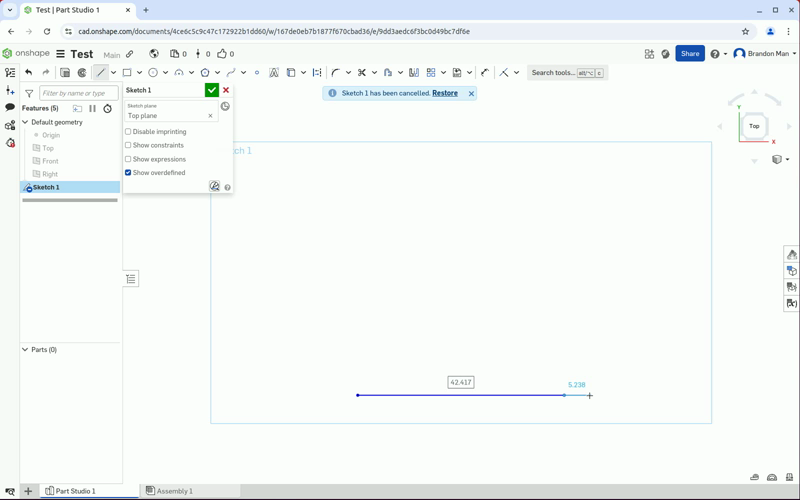
mouse_move(564, 386)
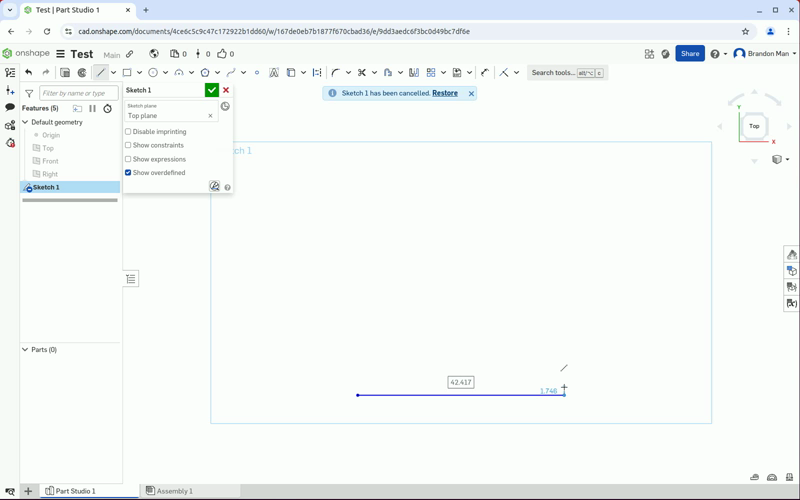
click(564, 386)
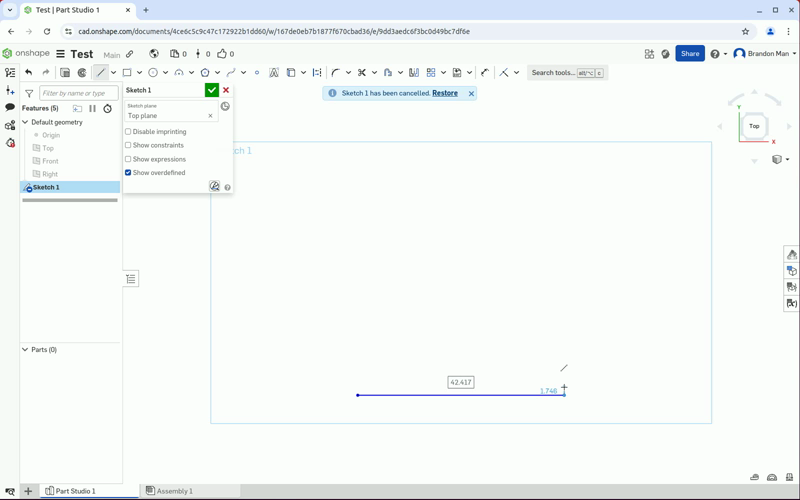
key_up(shift)
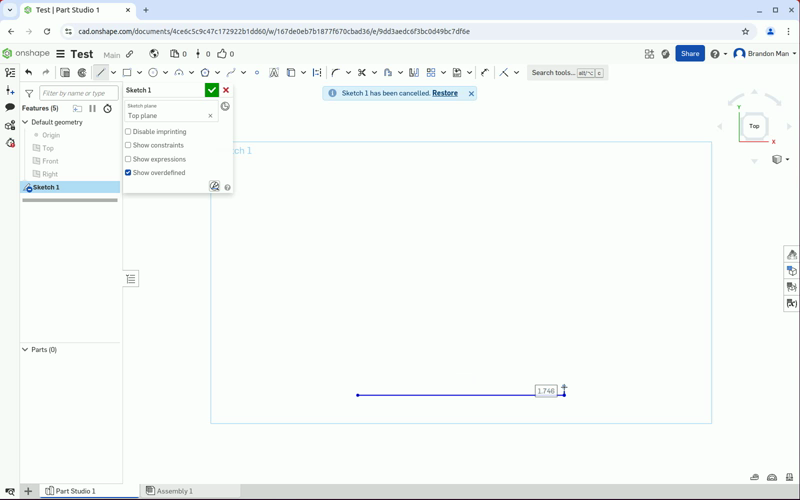
key_down(shift)
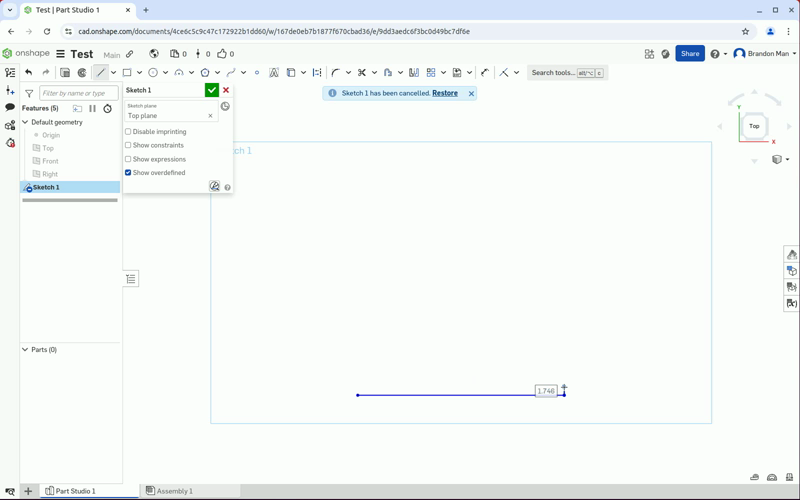
mouse_move(357, 386)
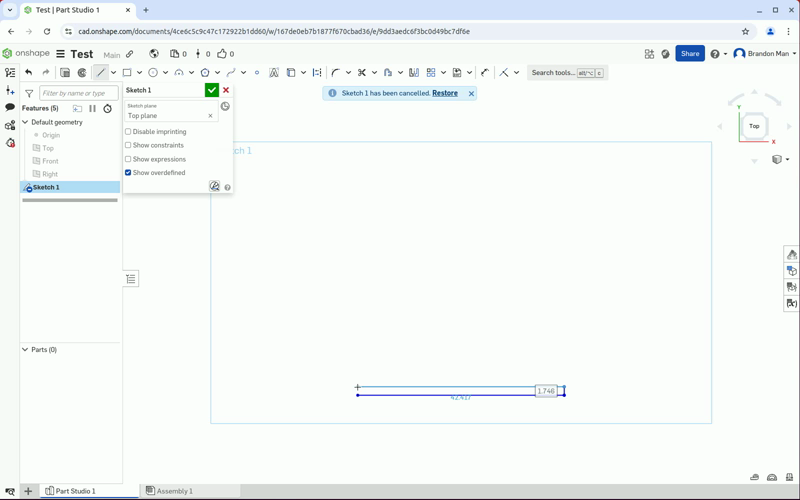
click(357, 386)
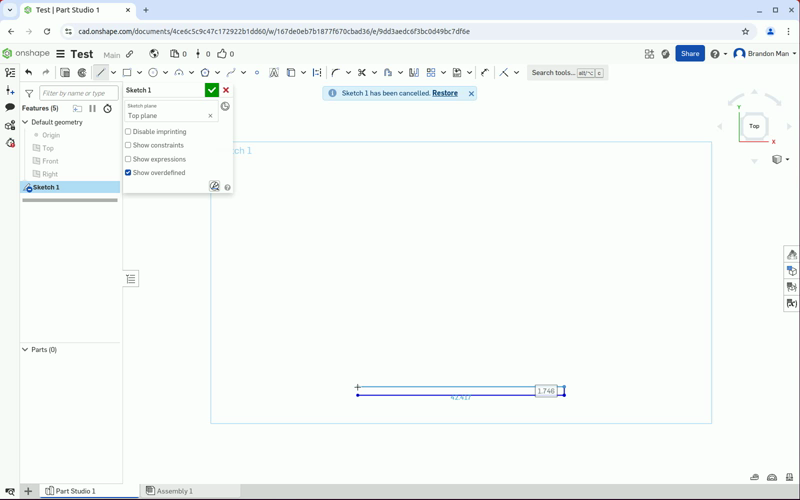
key_up(shift)
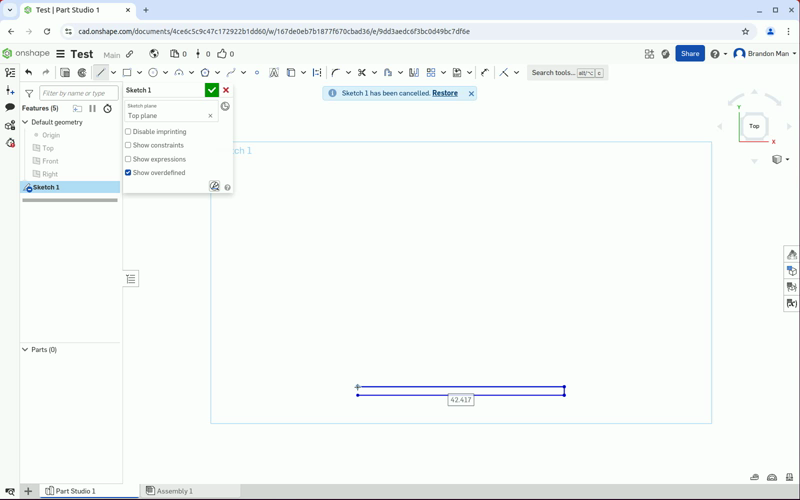
mouse_move(387, 386)
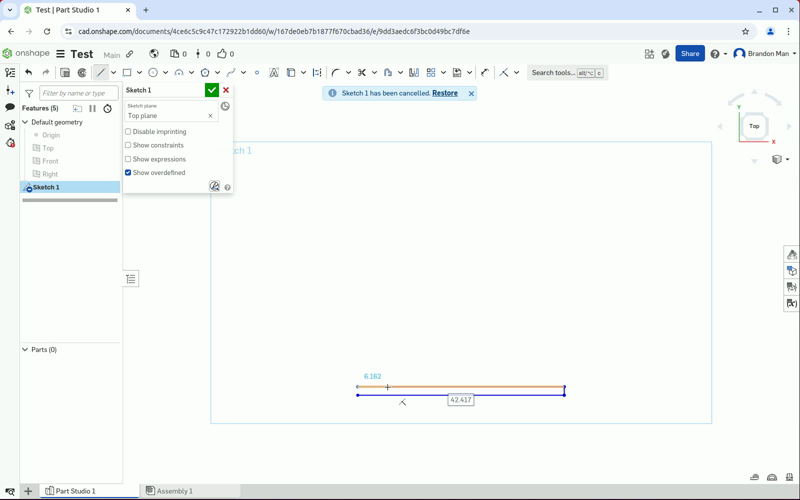
key_down(shift)
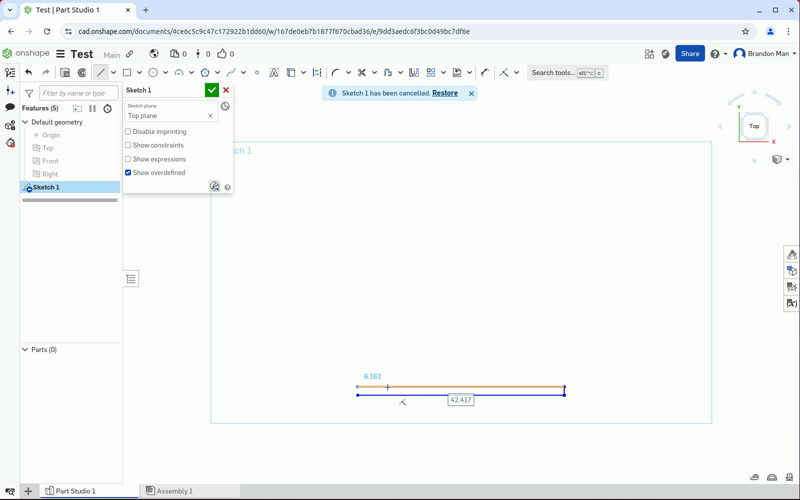
mouse_move(357, 395)
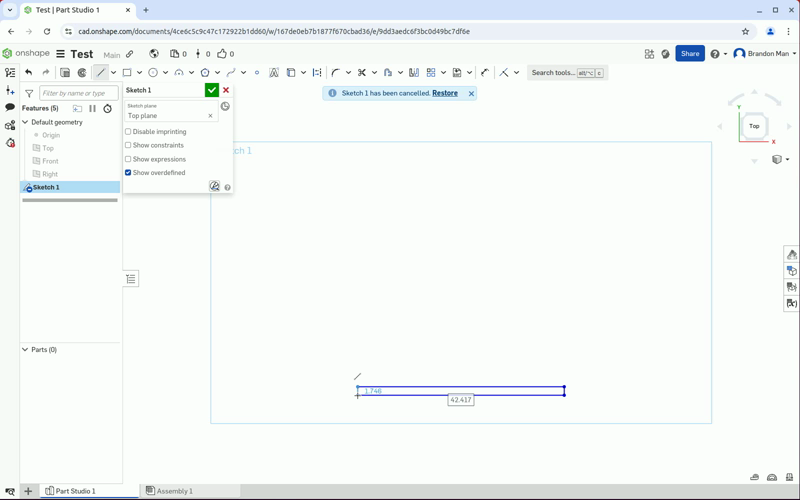
key_up(shift)
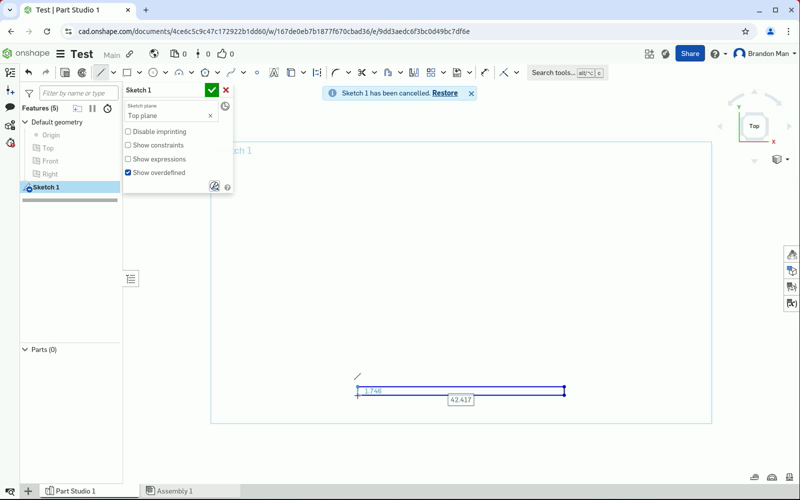
click(357, 395)
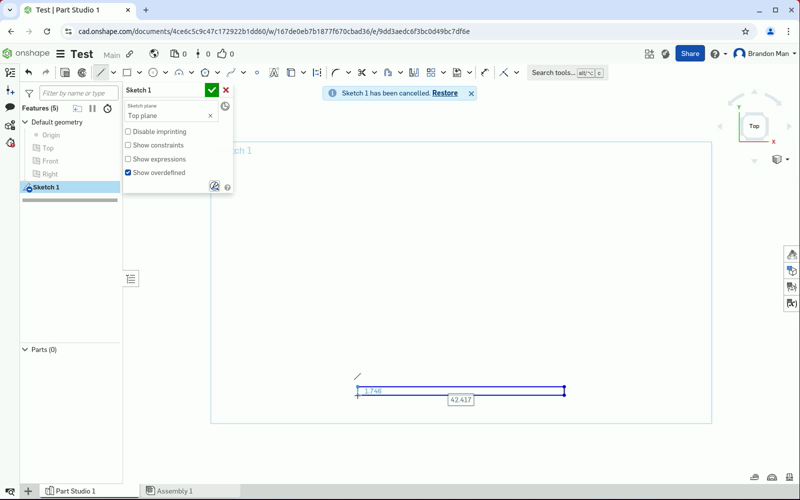
key(esc)
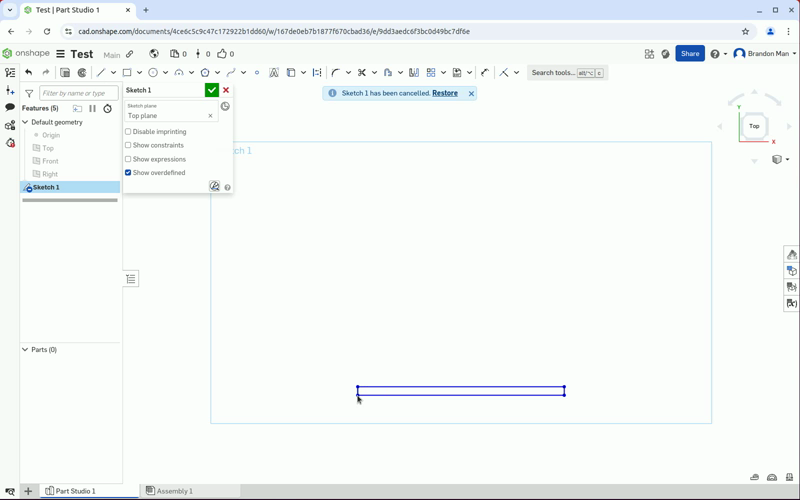
mouse_move(456, 392)
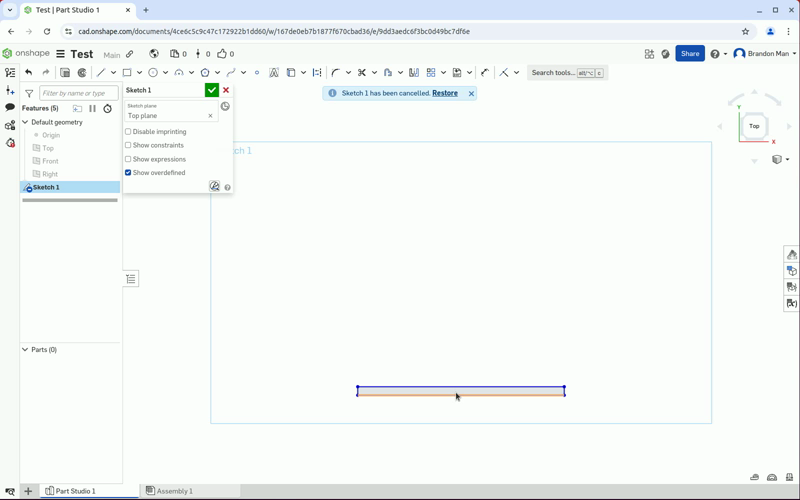
scroll(6)
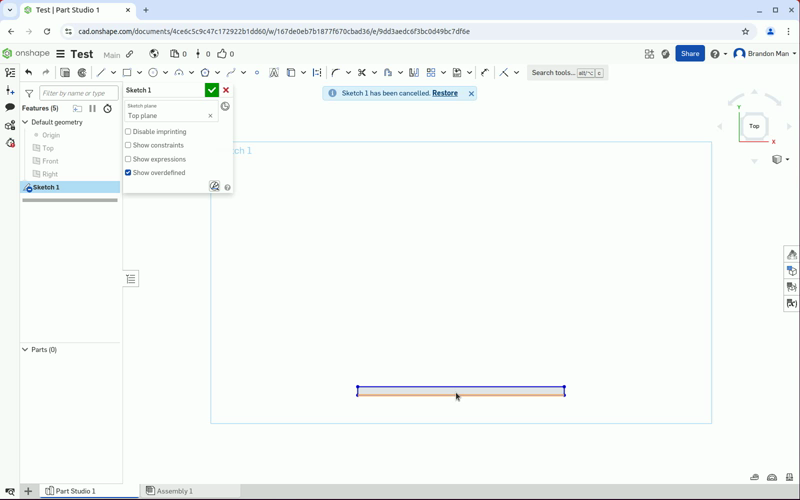
scroll(6)
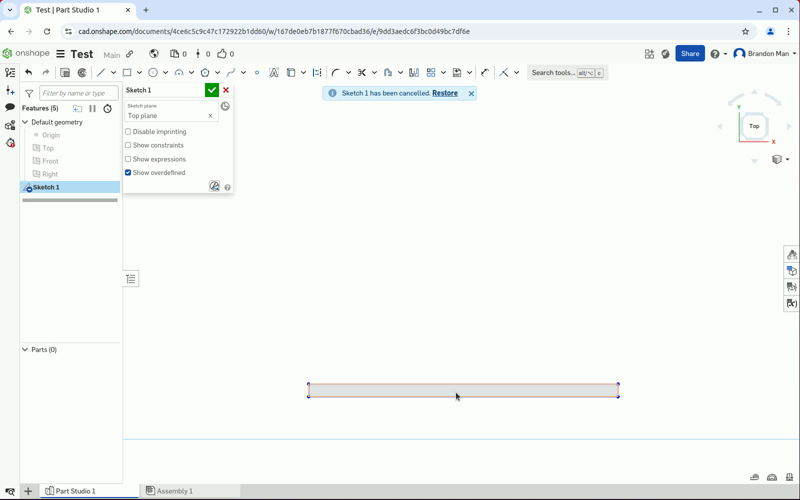
scroll(6)
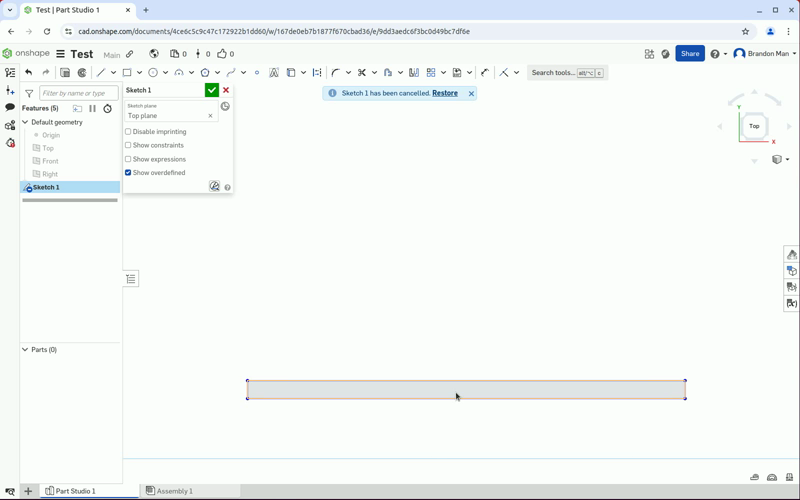
scroll(6)
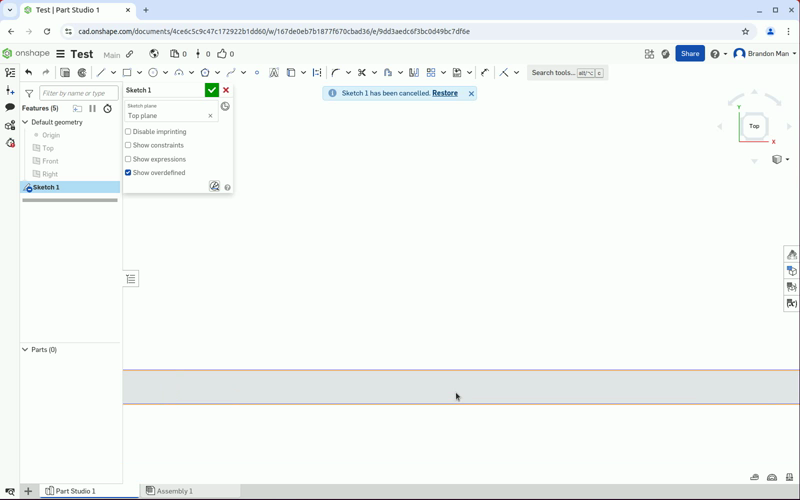
scroll(6)
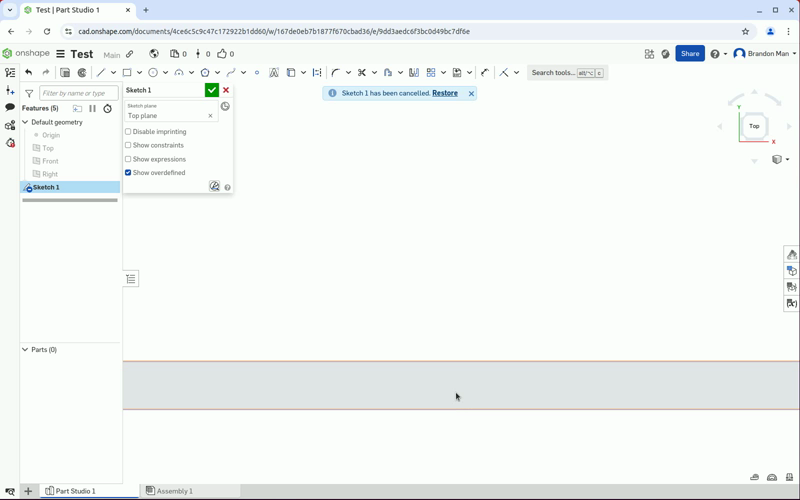
scroll(6)
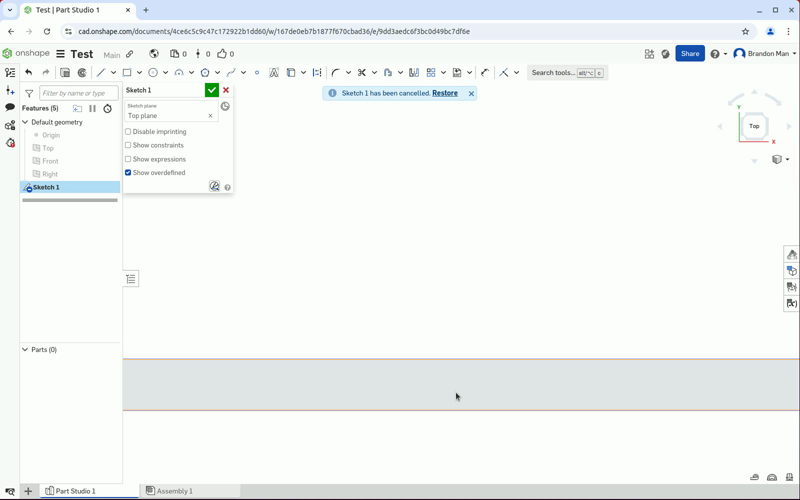
scroll(6)
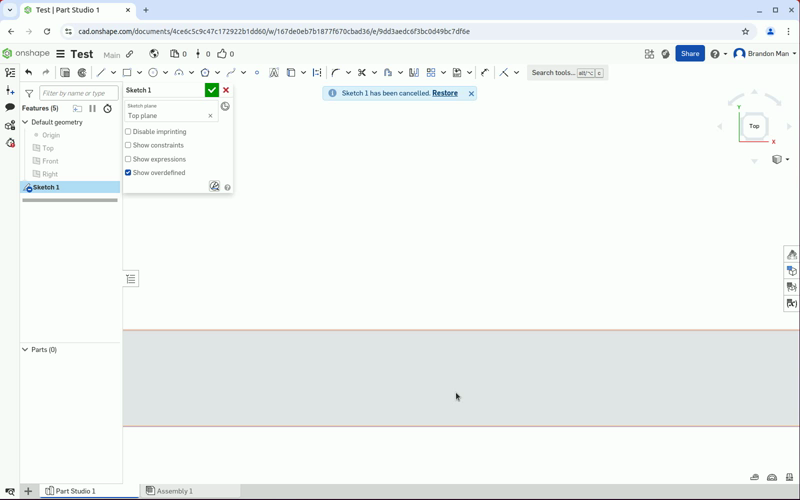
click(456, 392)
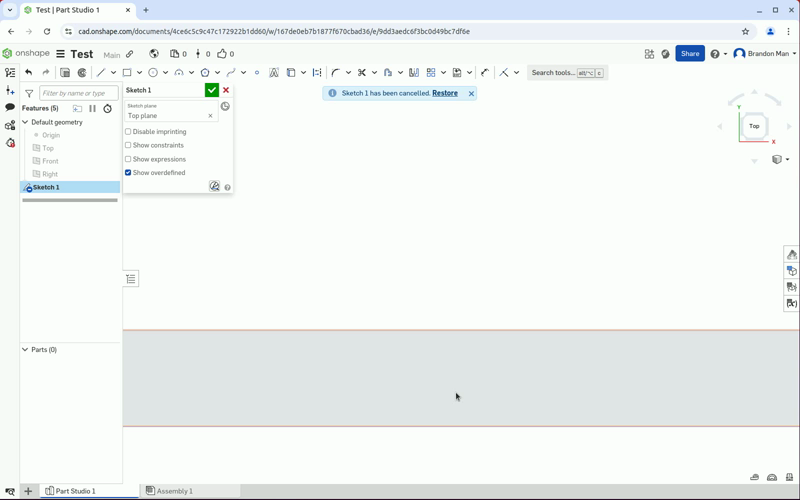
scroll(-6)
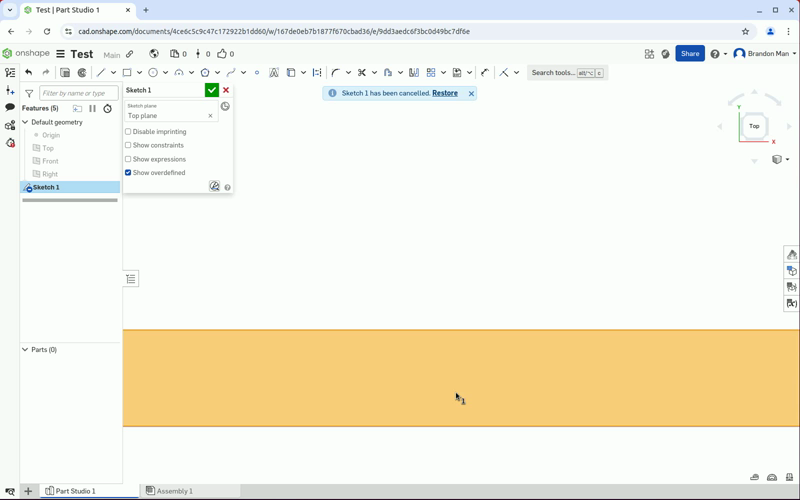
scroll(-6)
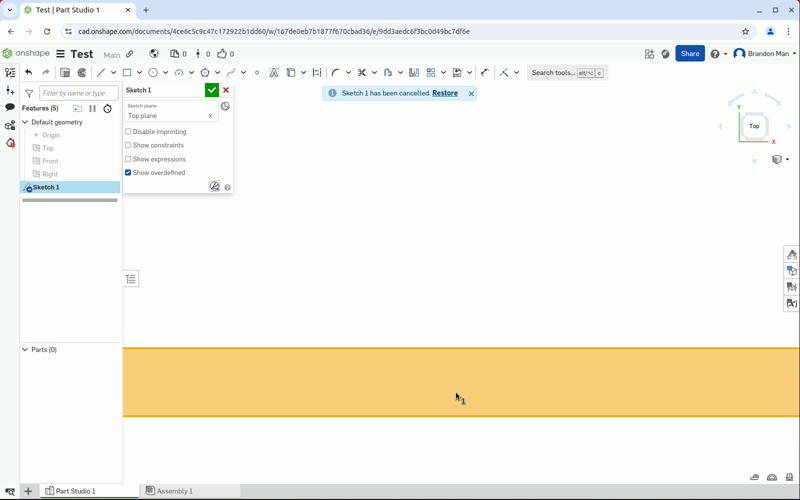
scroll(-6)
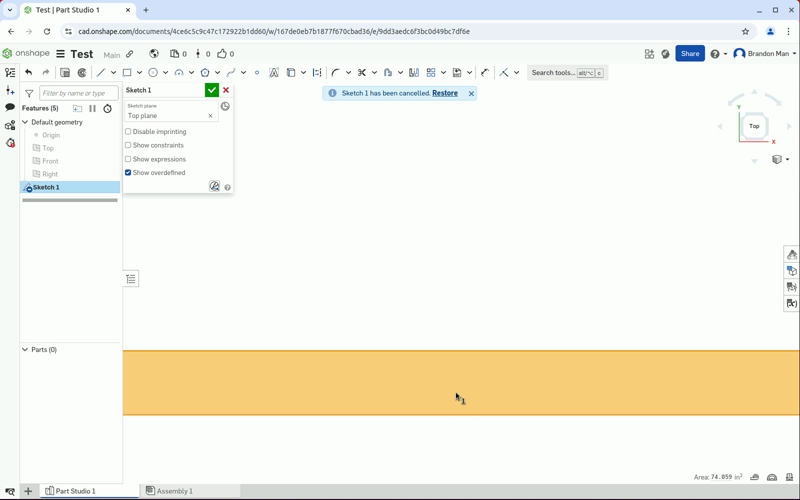
scroll(-6)
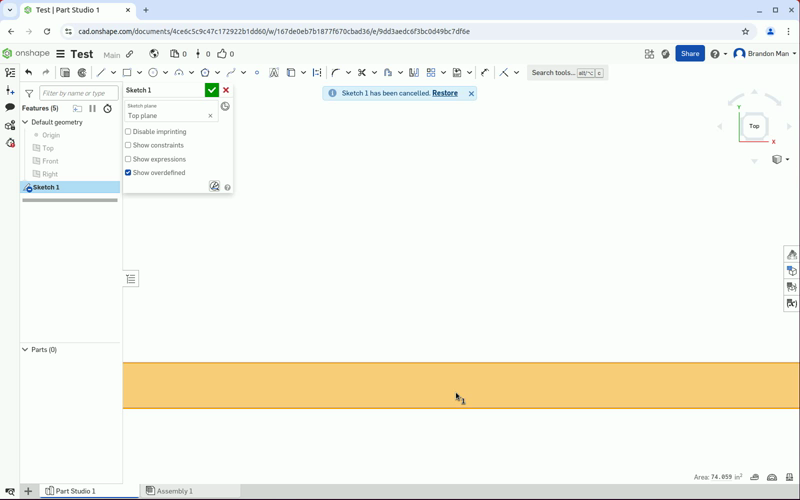
scroll(-6)
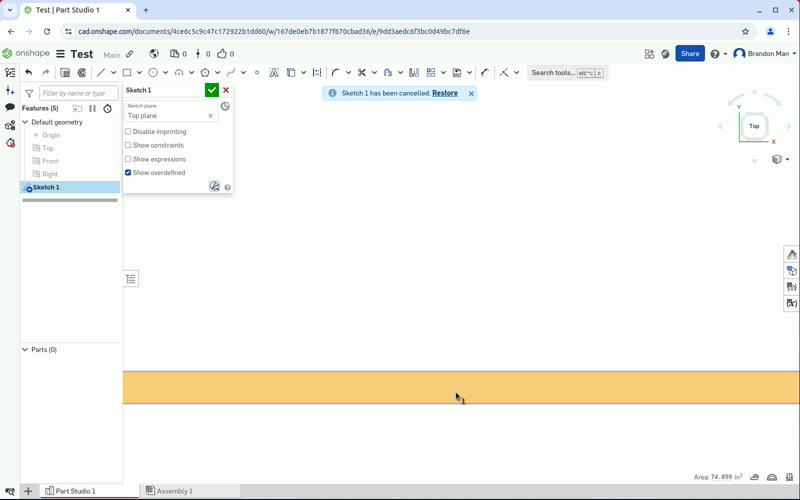
scroll(-6)
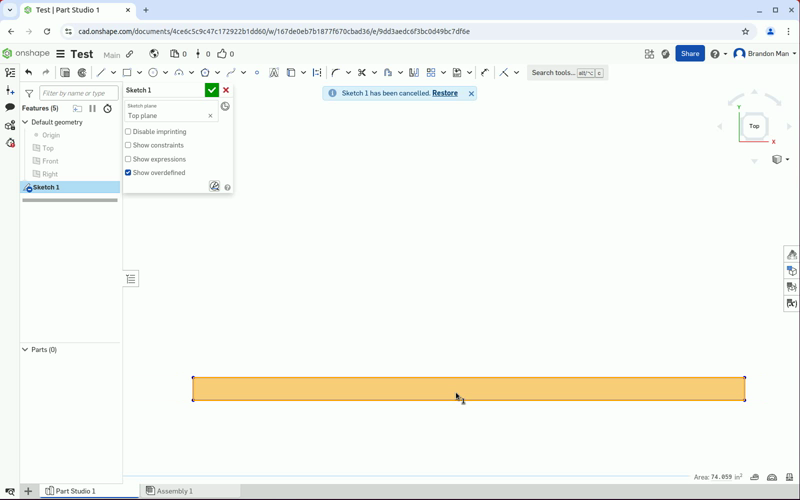
scroll(-6)
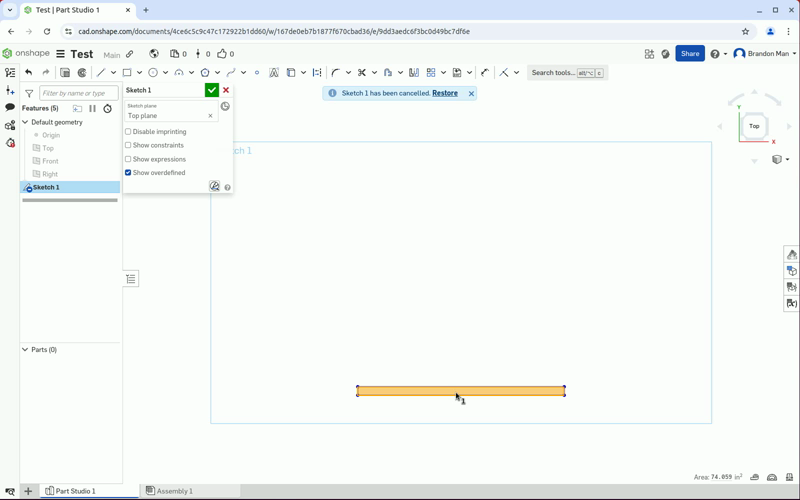
mouse_move(73, 352)
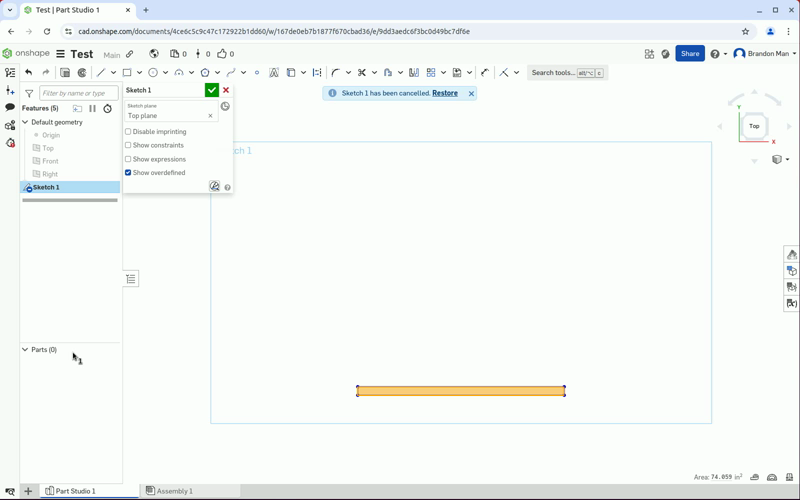
key(shift+y)
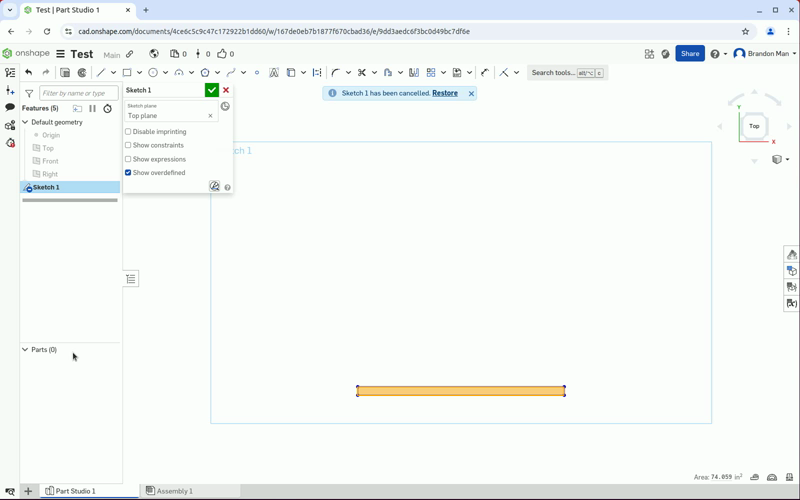
key(shift+e)
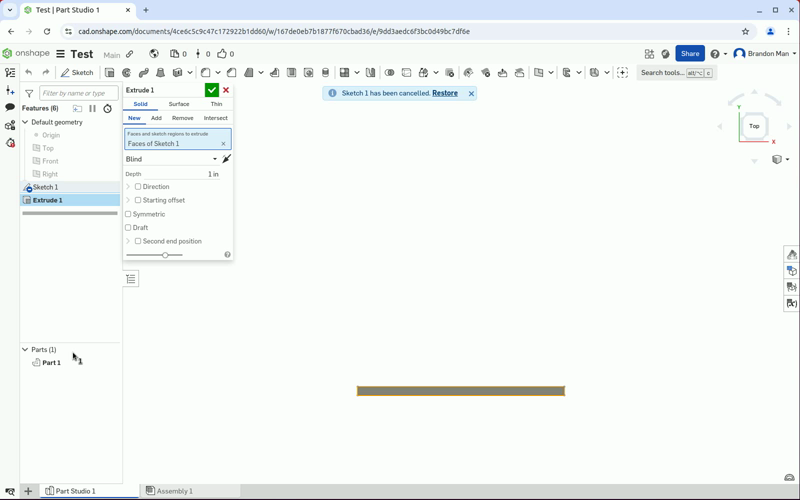
mouse_move(143, 106)
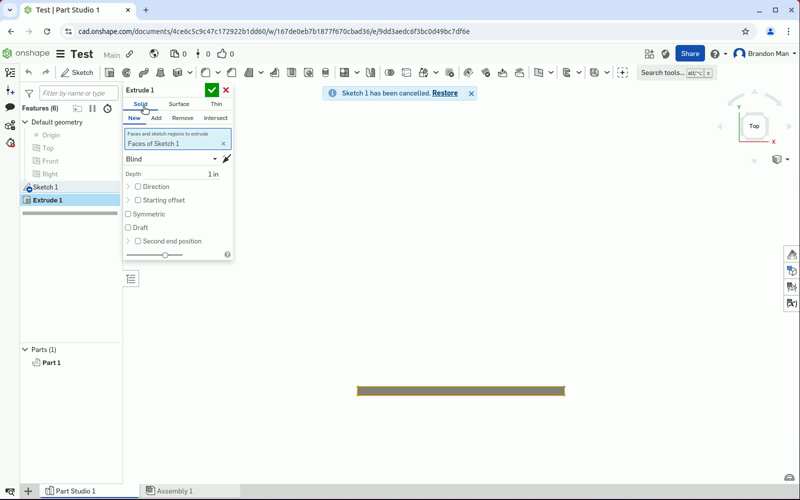
click(143, 106)
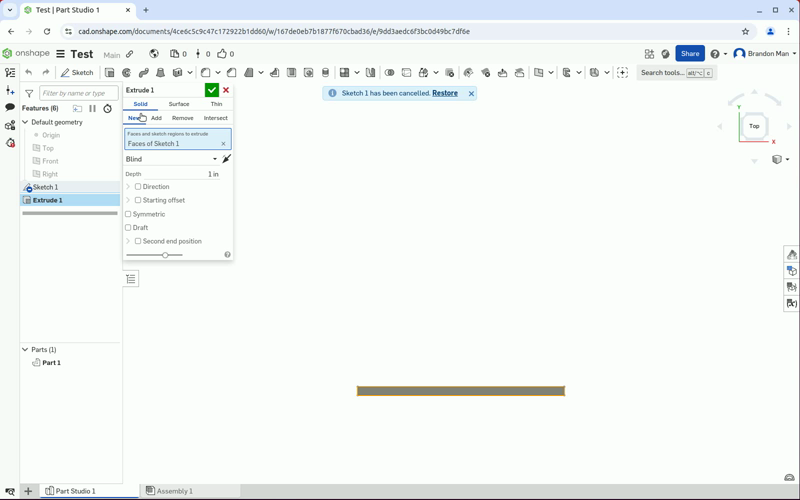
mouse_move(137, 120)
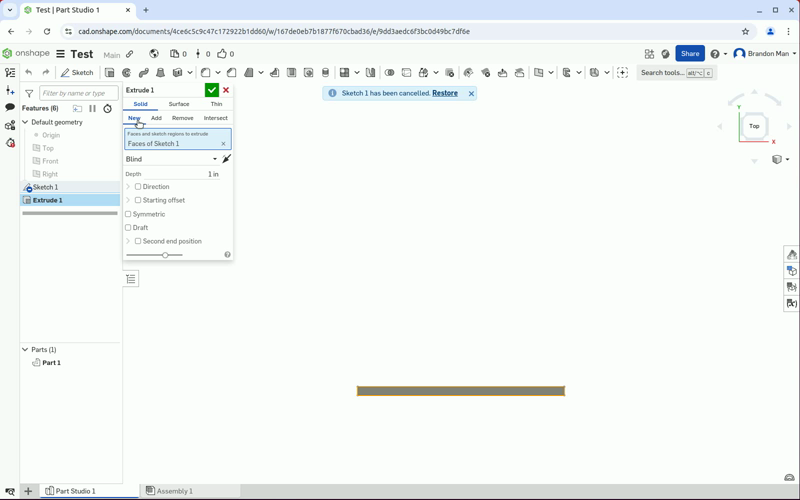
click(137, 120)
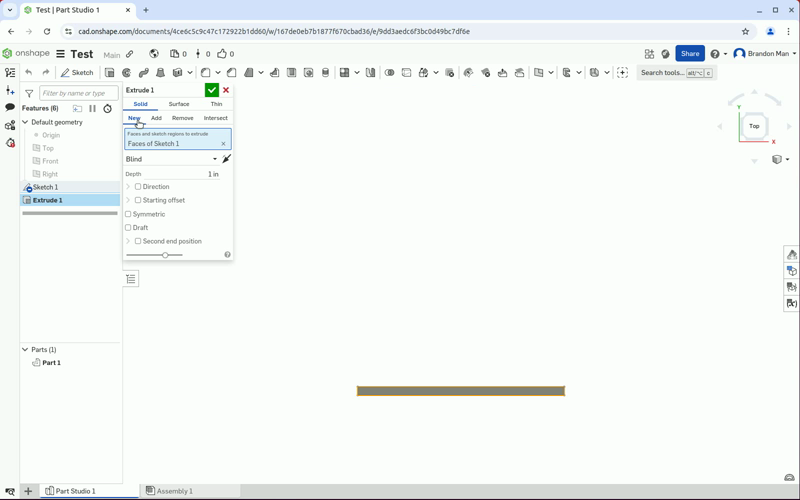
key(tab, 4)
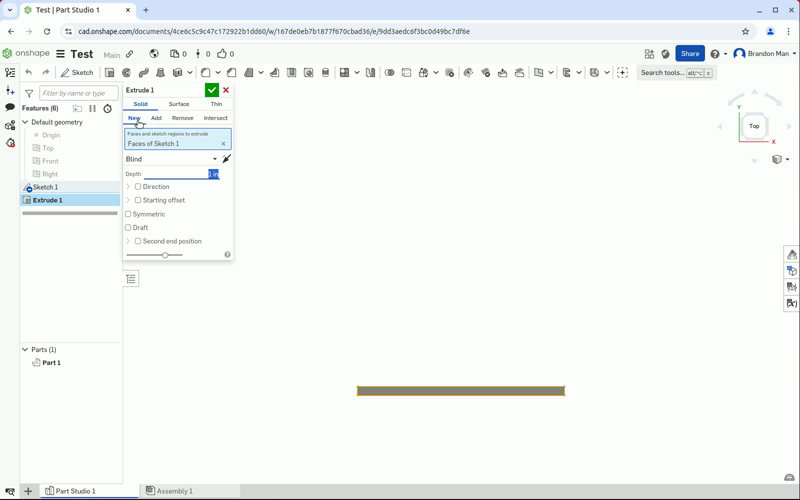
text(-2.889)
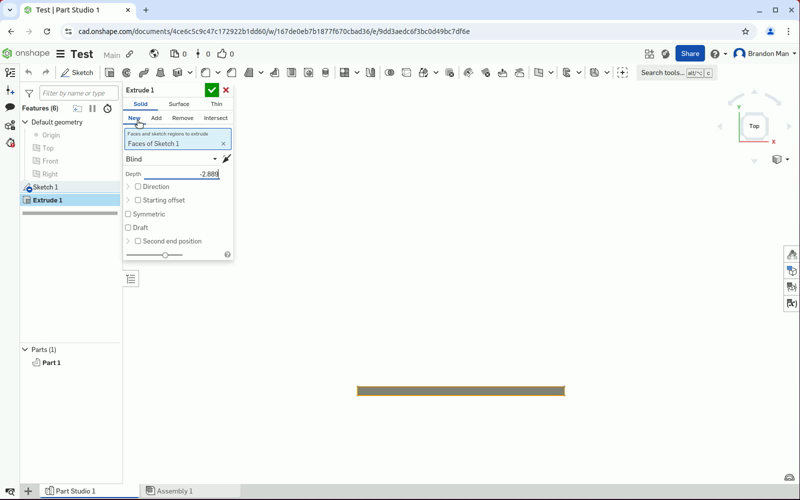
key(enter)
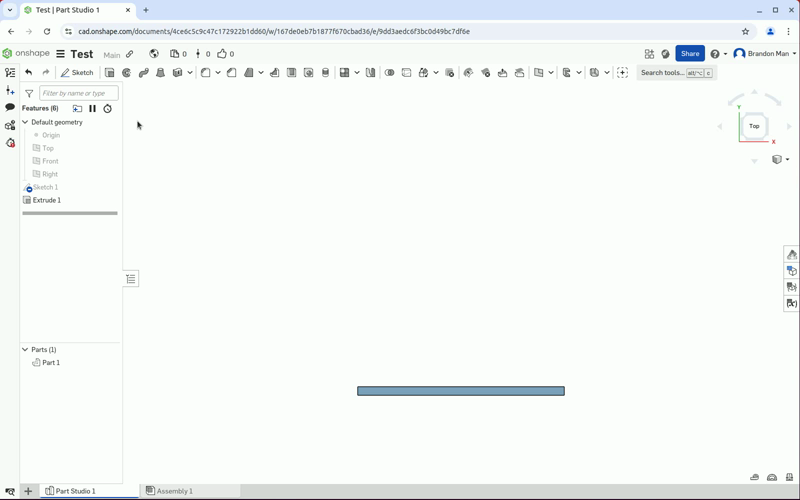
key(shift+h)
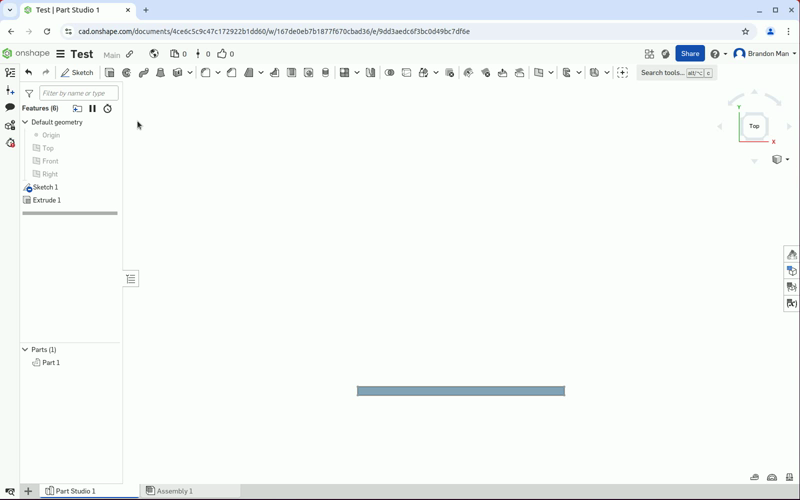
key(shift+h)
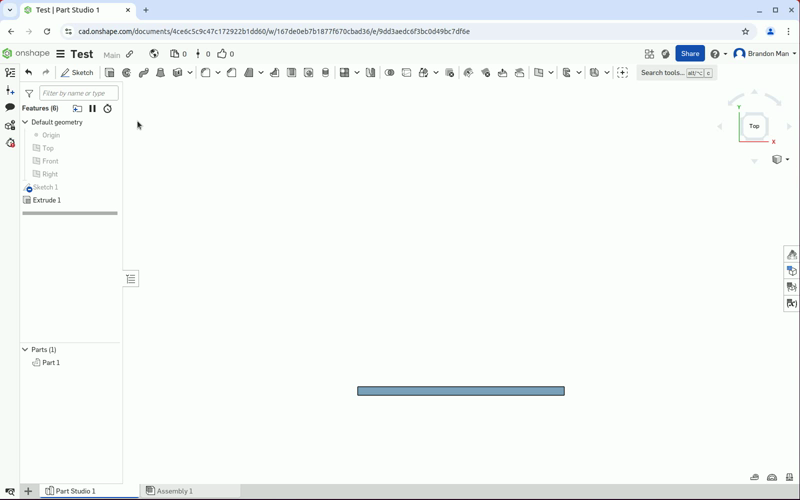
mouse_move(73, 189)
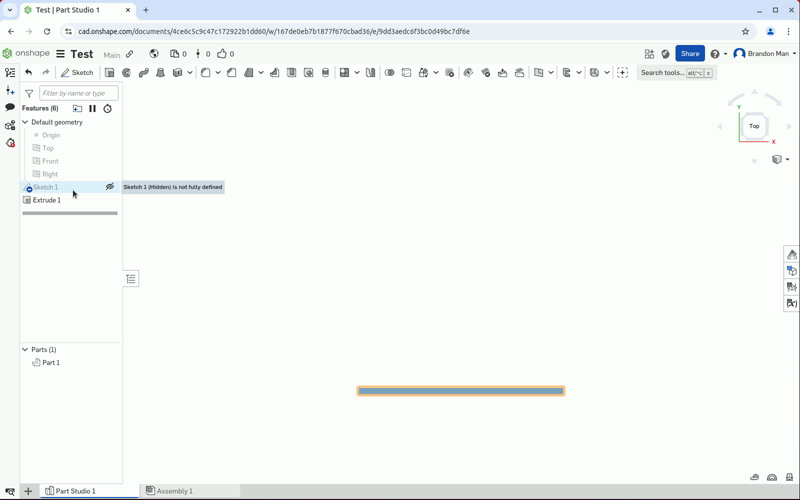
click(73, 189)
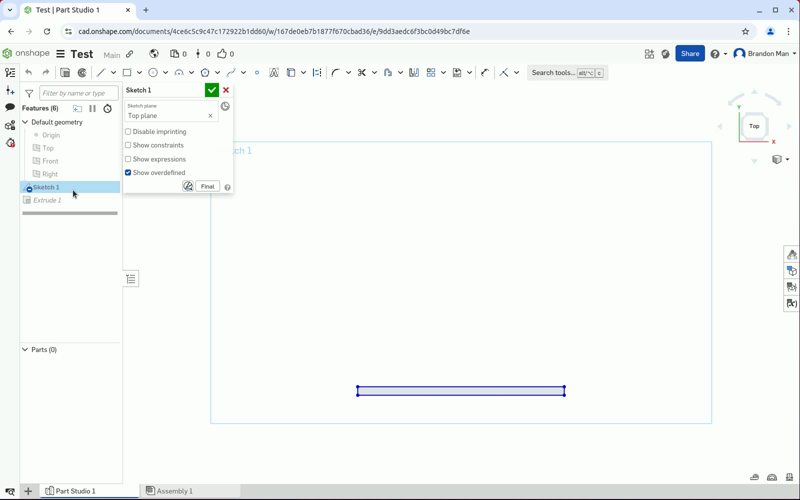
mouse_move(229, 92)
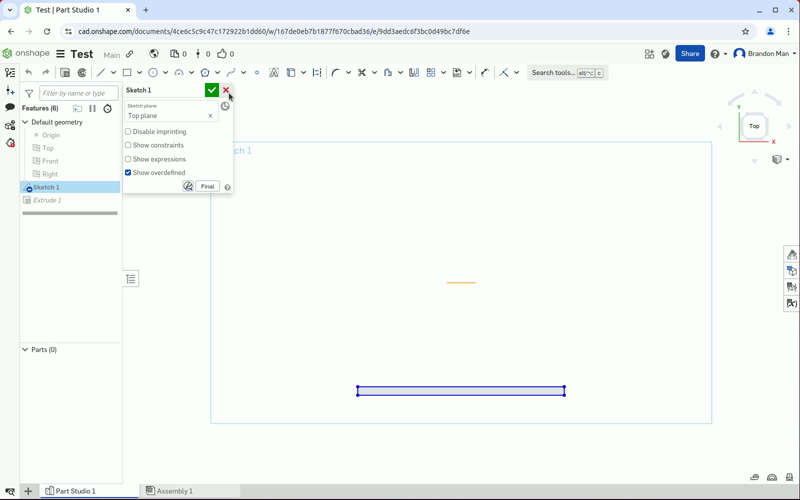
click(229, 92)
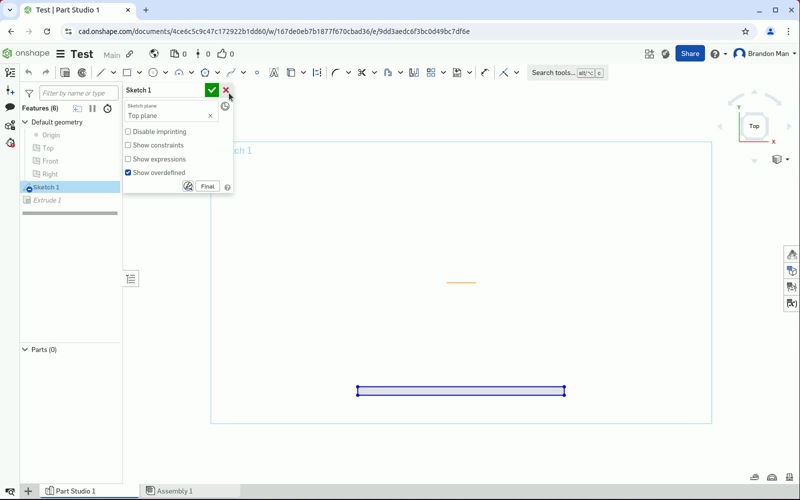
key(shift+s)
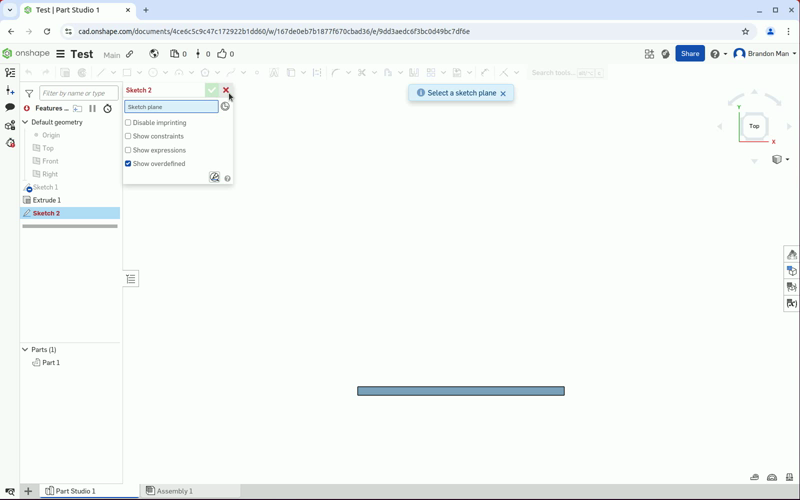
mouse_move(73, 150)
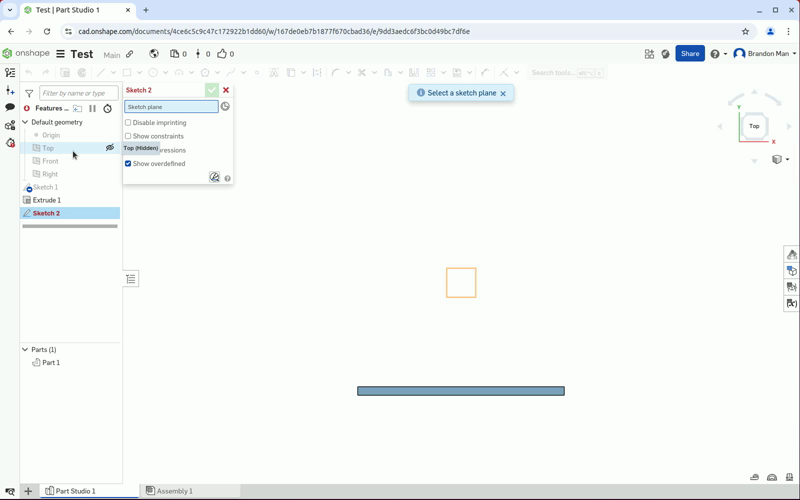
click(73, 150)
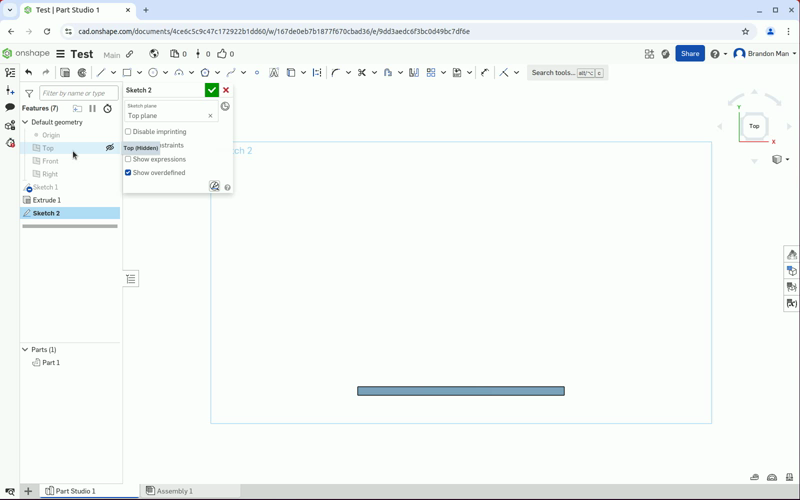
mouse_move(73, 352)
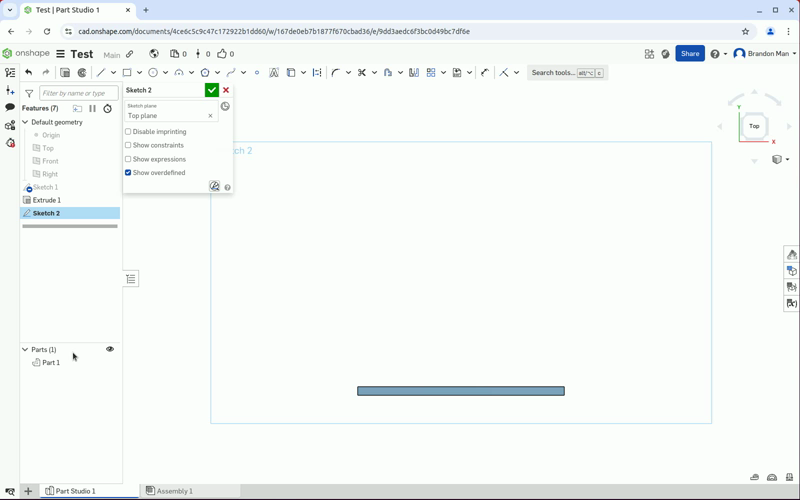
key(y)
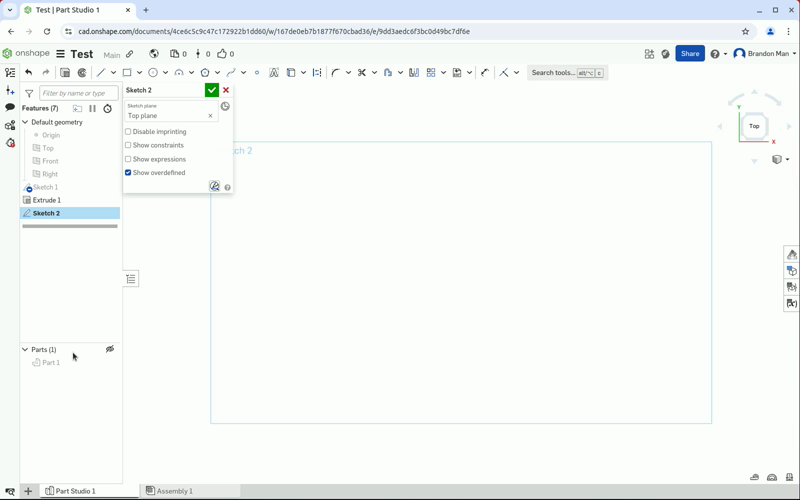
key(l)
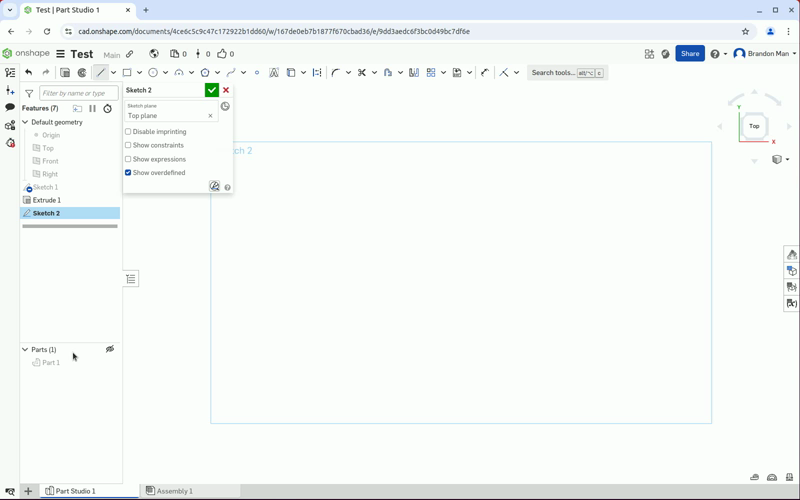
key_down(shift)
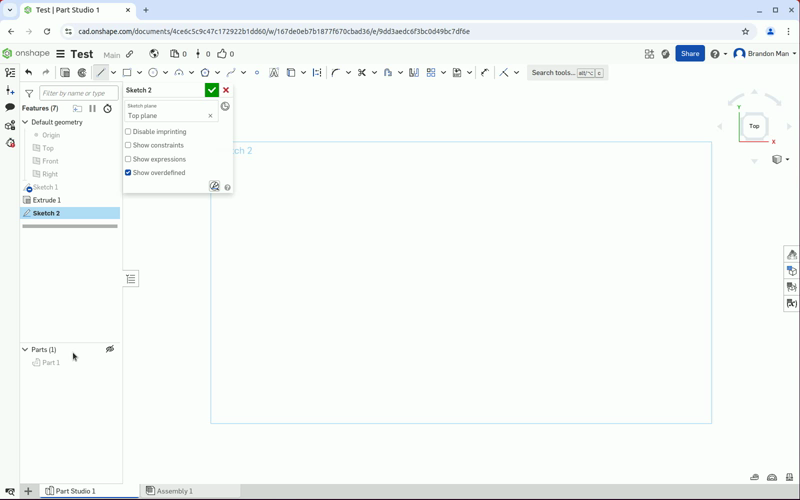
mouse_move(357, 179)
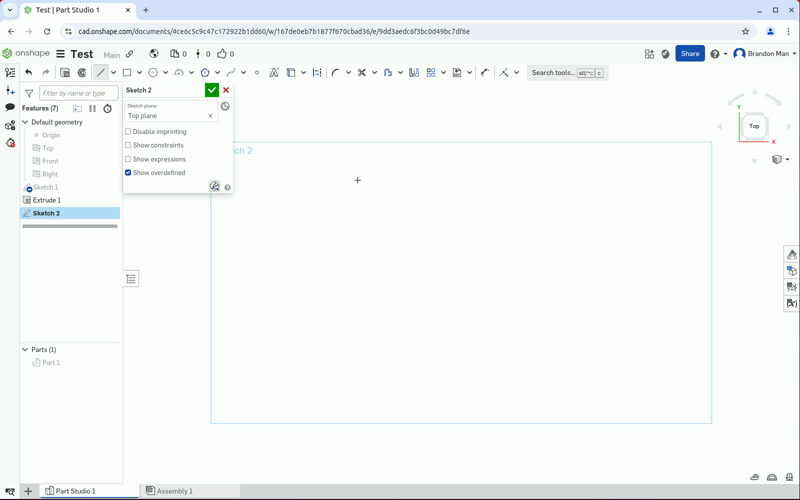
click(357, 179)
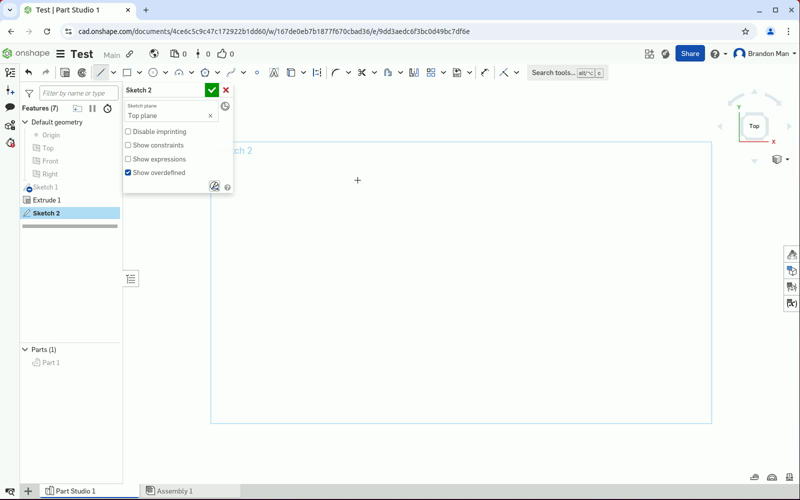
key_up(shift)
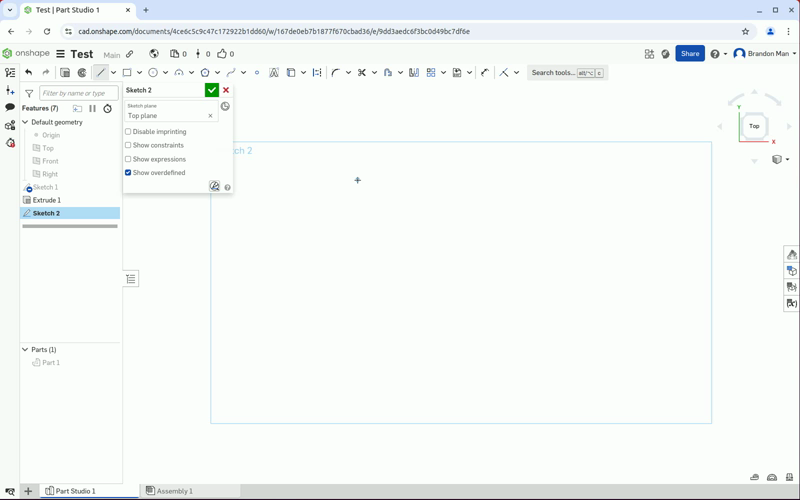
key_down(shift)
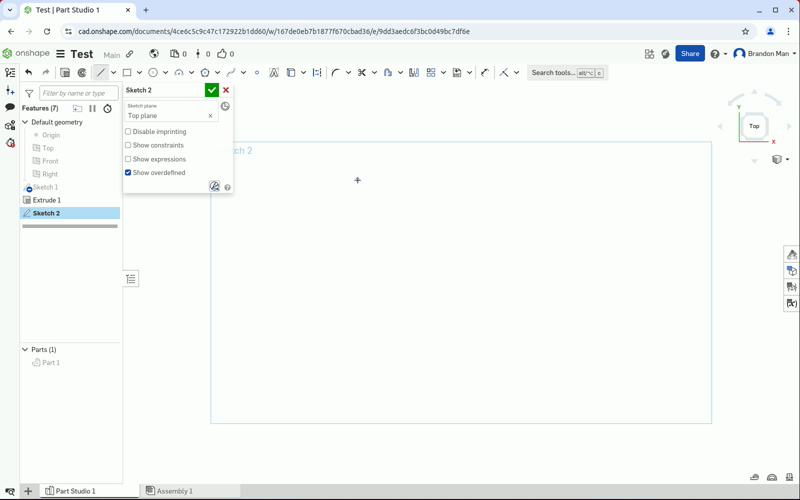
mouse_move(564, 179)
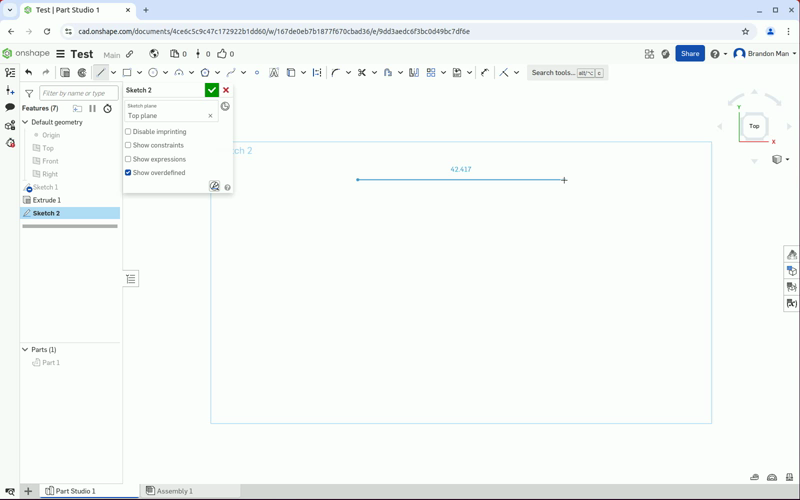
click(564, 179)
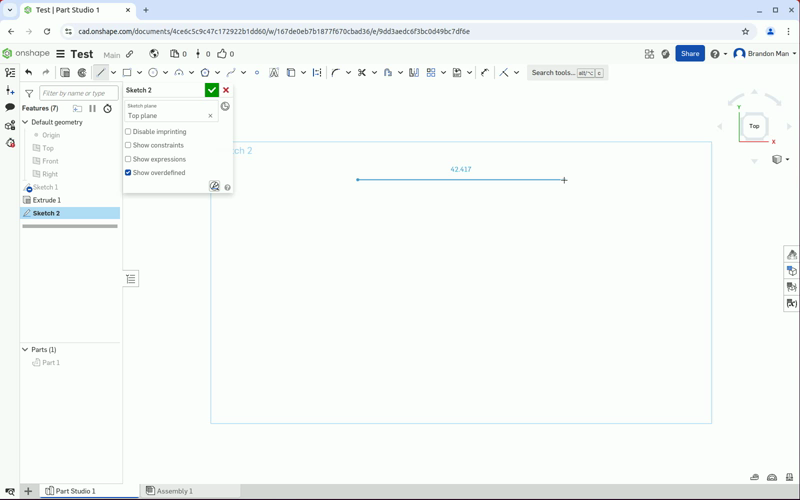
key_up(shift)
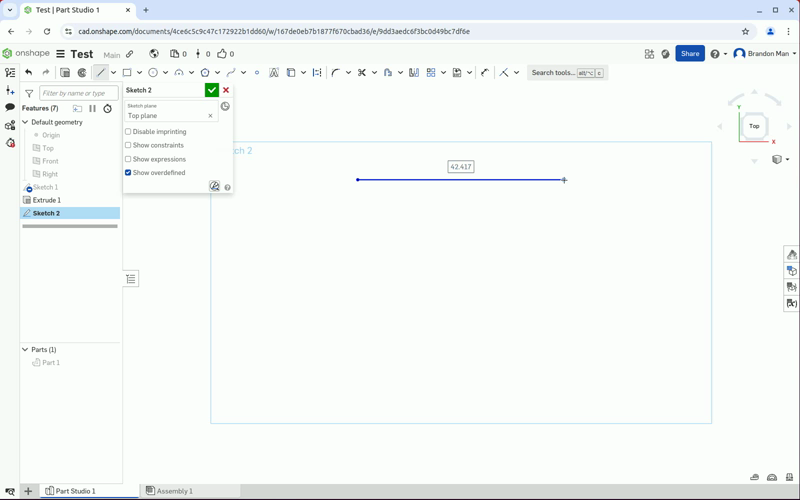
key_down(shift)
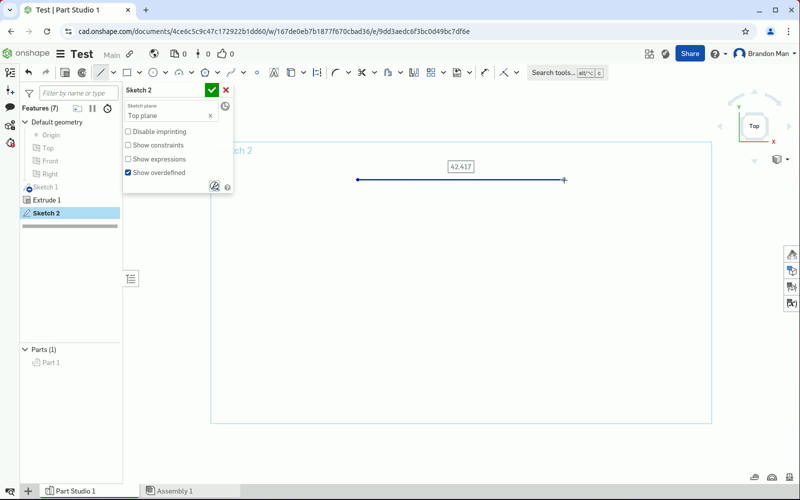
mouse_move(589, 179)
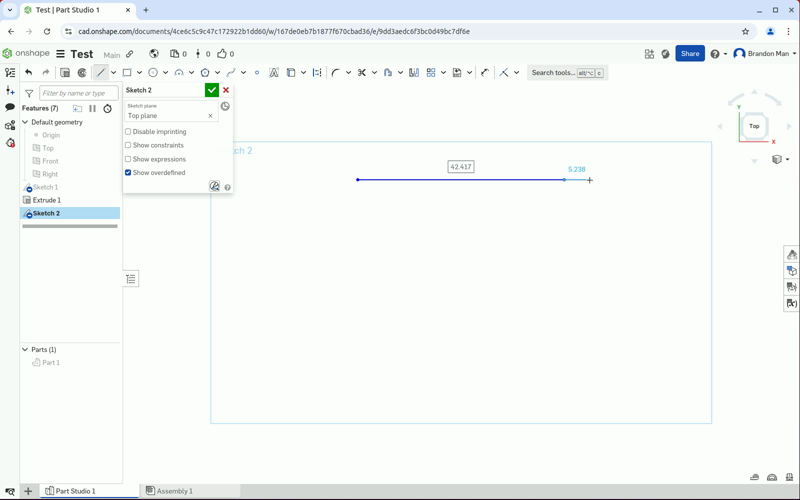
mouse_move(564, 170)
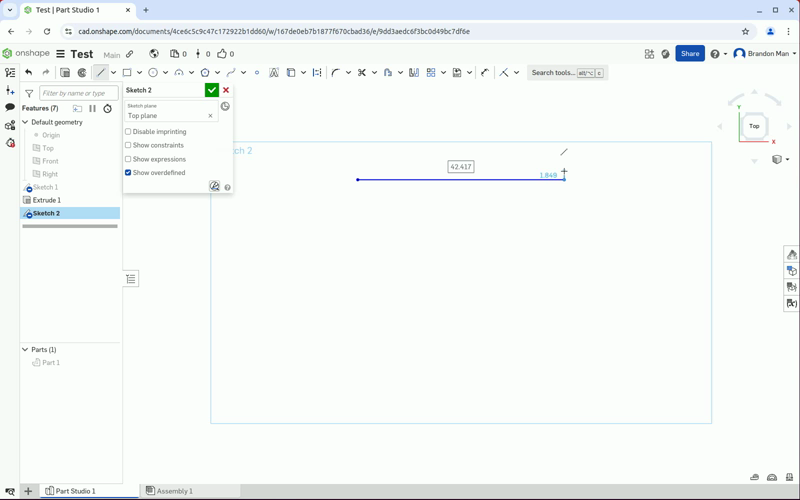
click(564, 170)
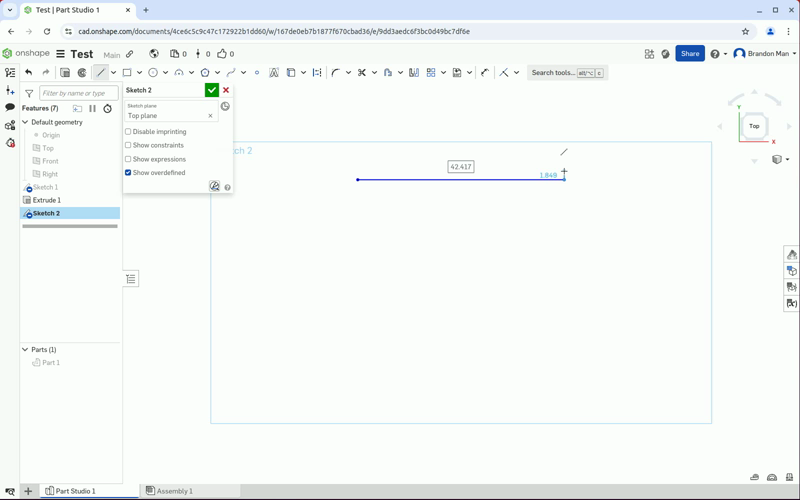
key_up(shift)
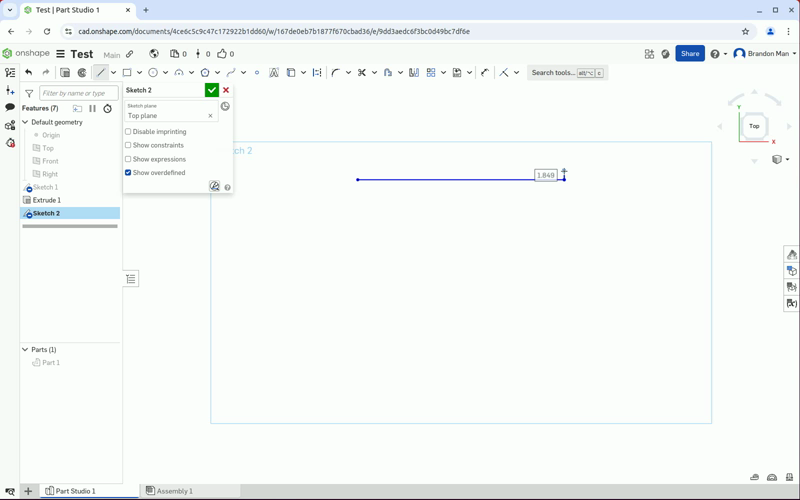
key_down(shift)
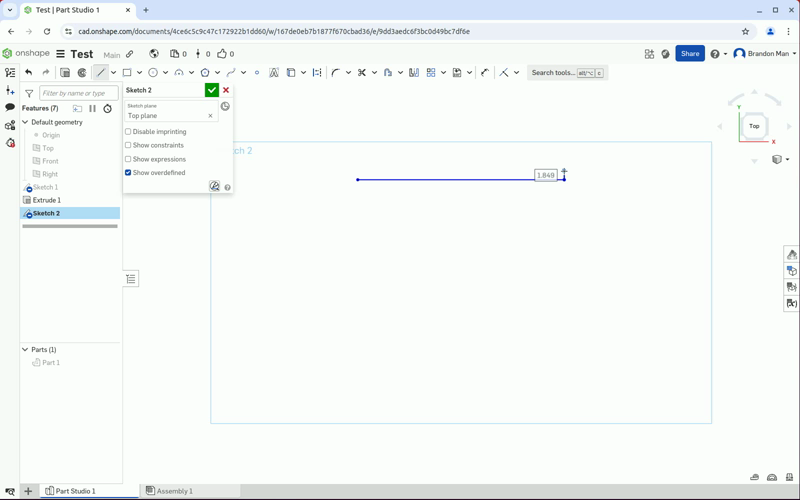
mouse_move(357, 170)
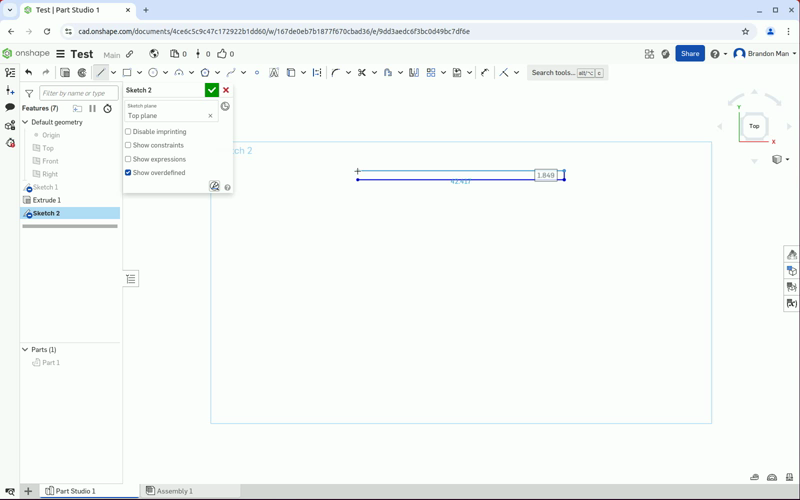
click(357, 170)
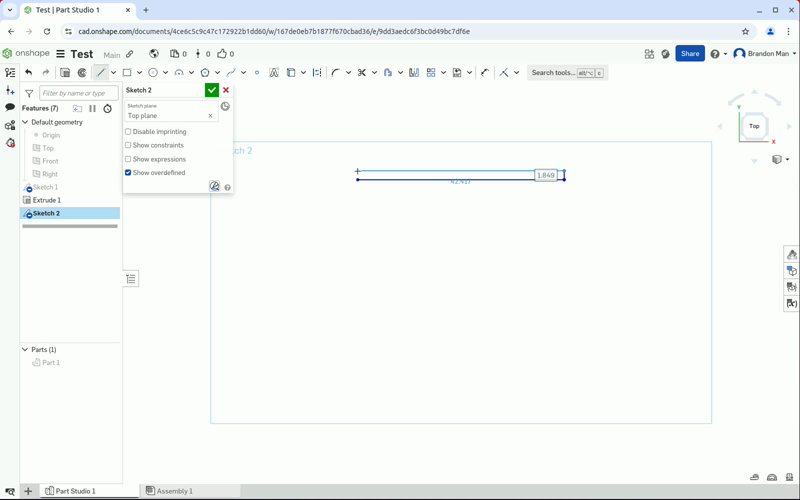
key_up(shift)
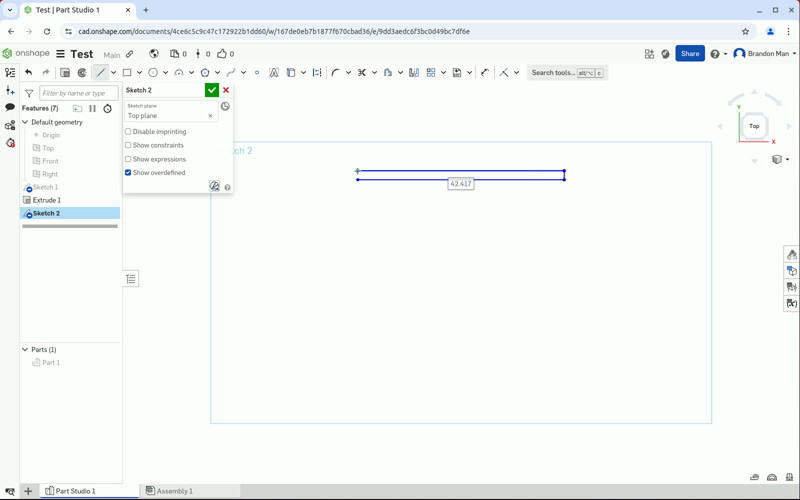
mouse_move(387, 170)
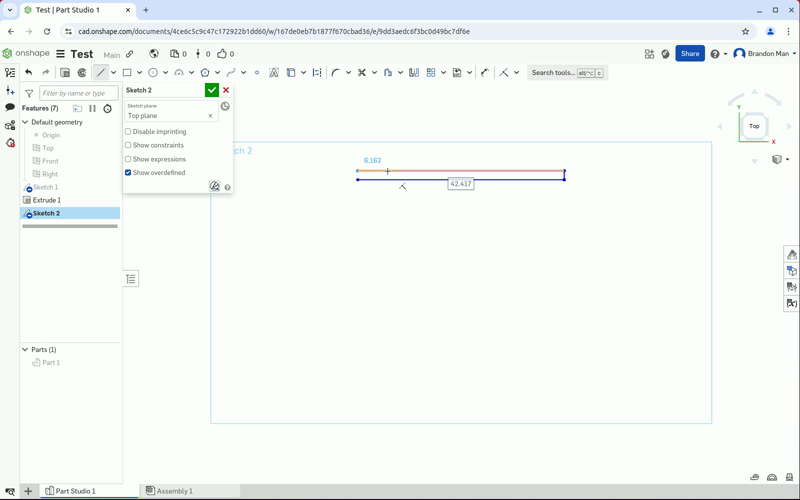
key_down(shift)
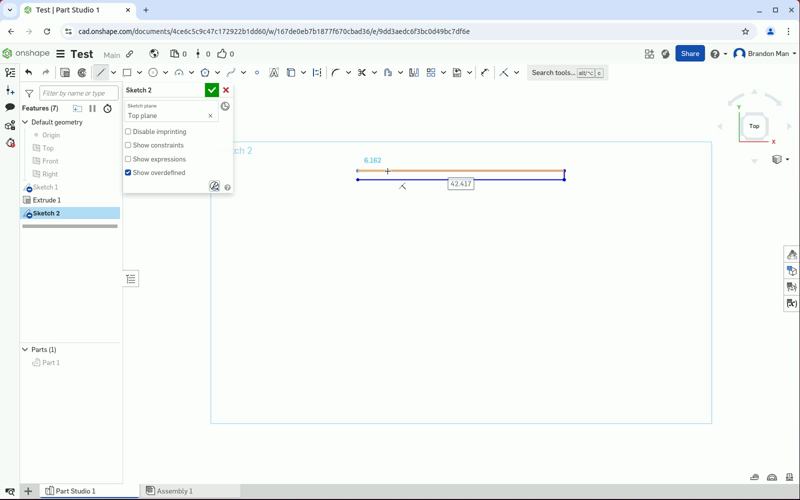
mouse_move(357, 179)
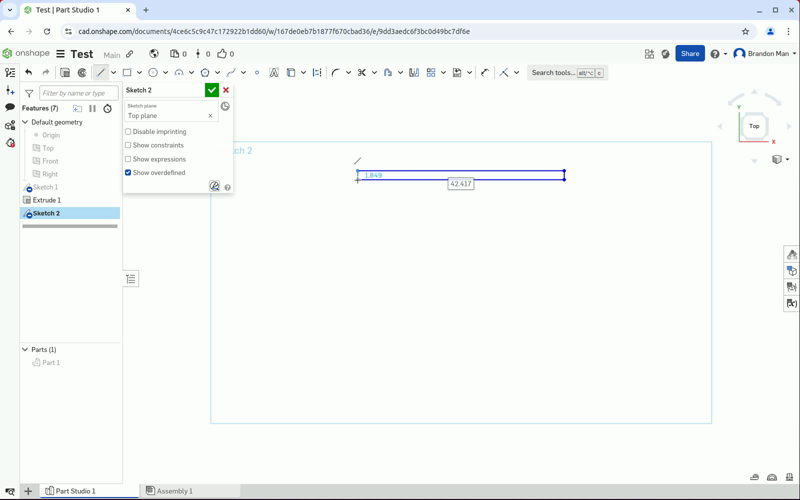
key_up(shift)
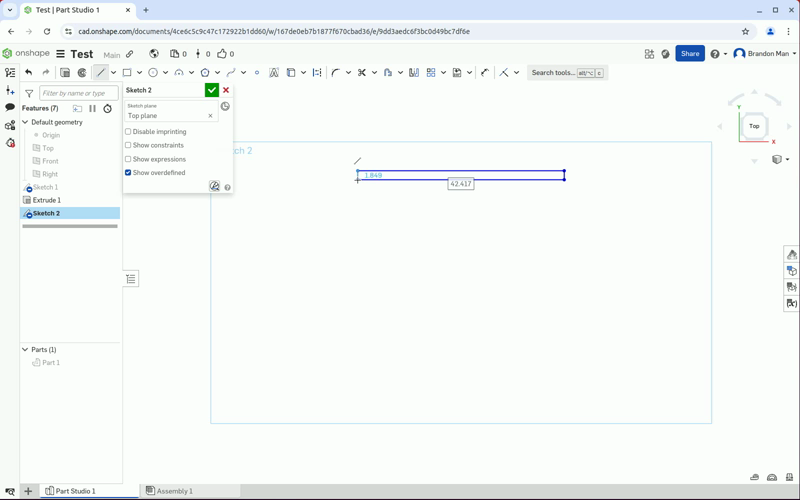
click(357, 179)
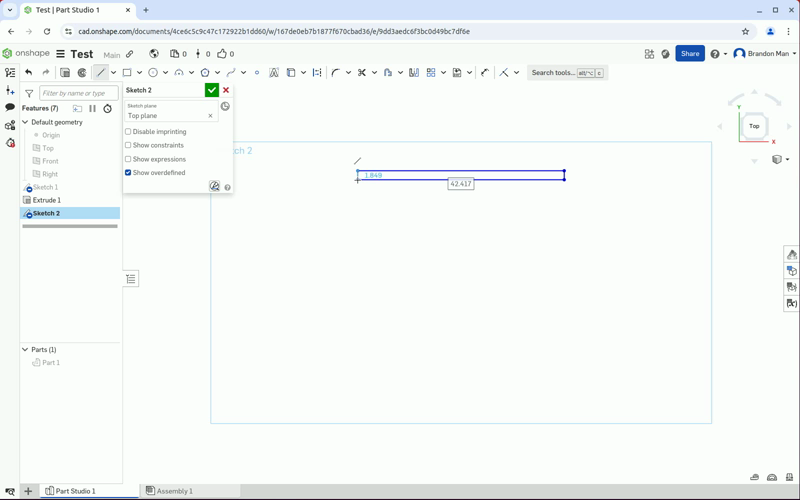
key(esc)
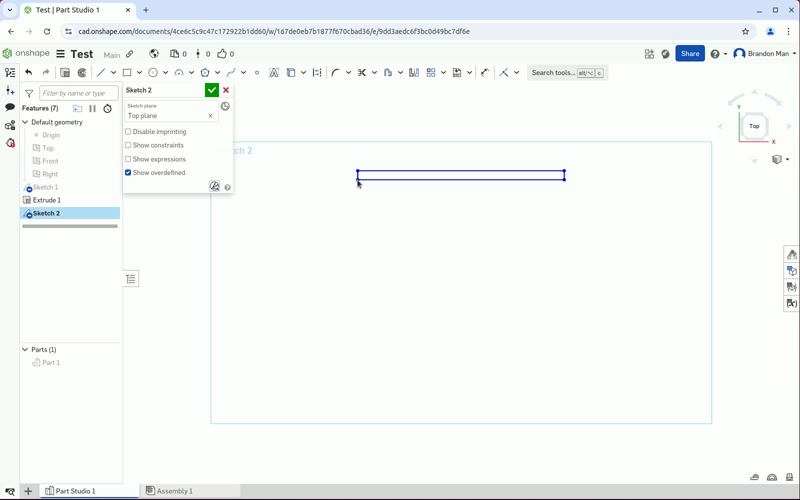
mouse_move(453, 175)
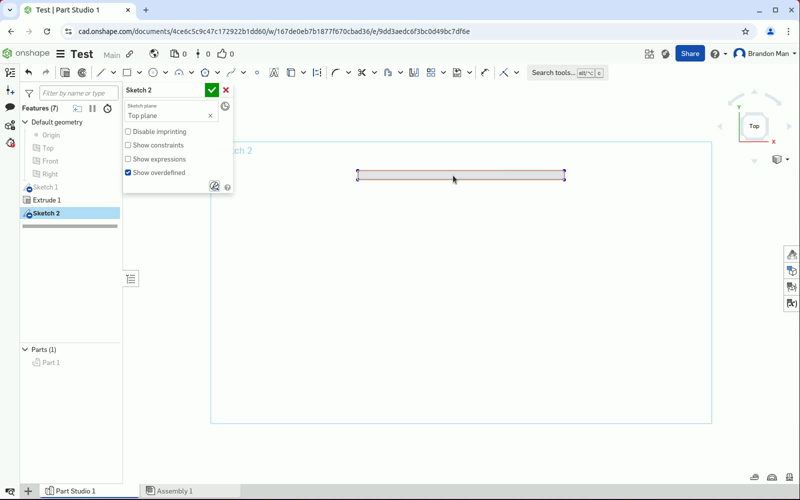
scroll(6)
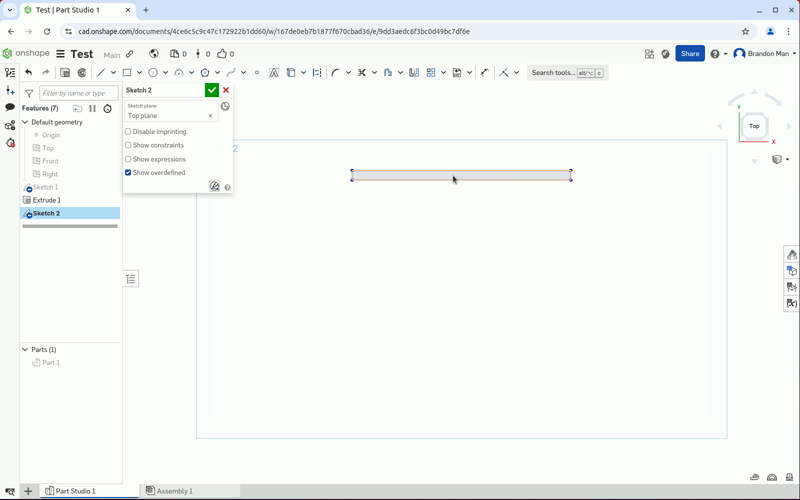
scroll(6)
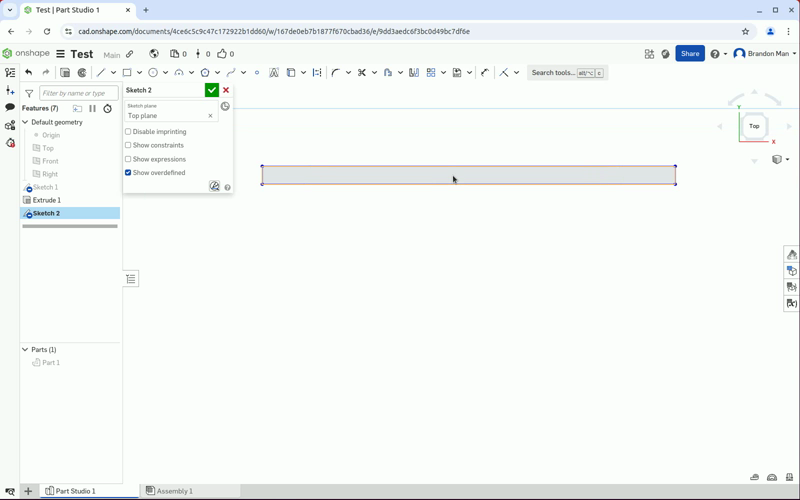
scroll(6)
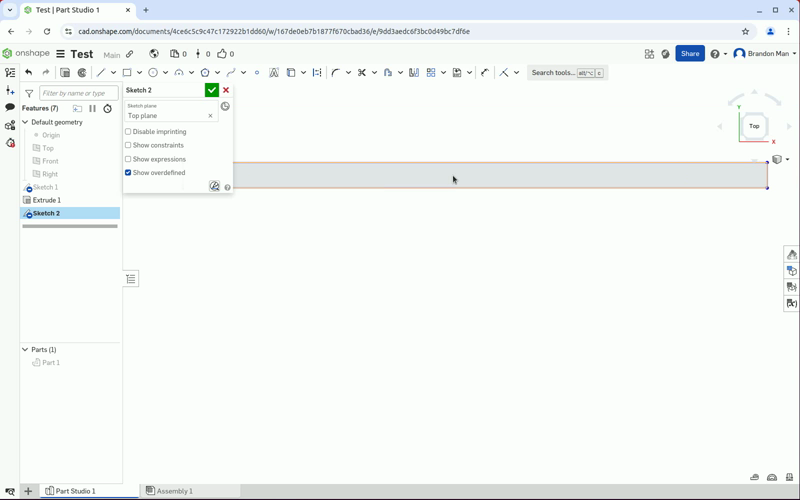
scroll(6)
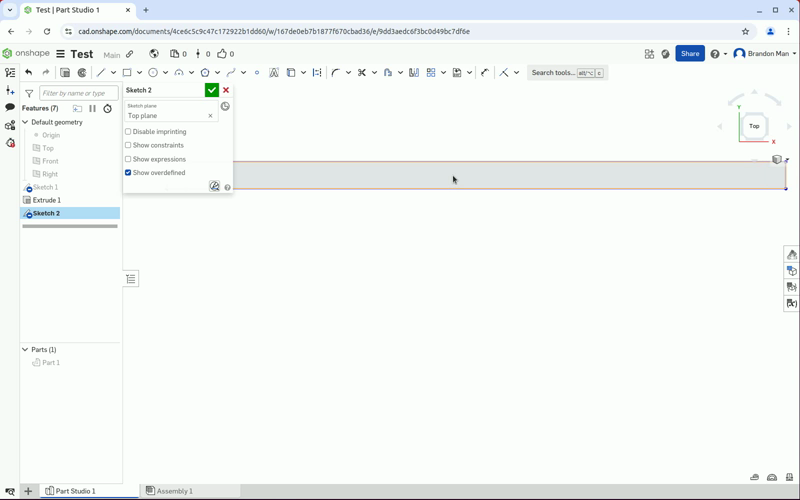
scroll(6)
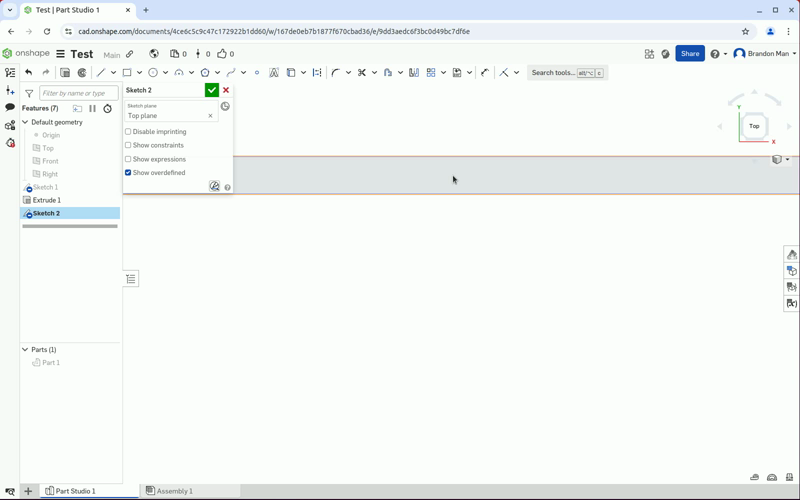
scroll(6)
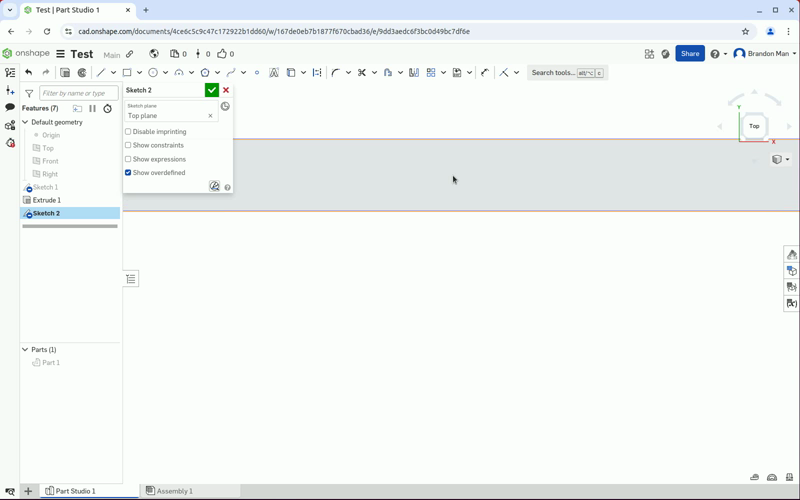
scroll(6)
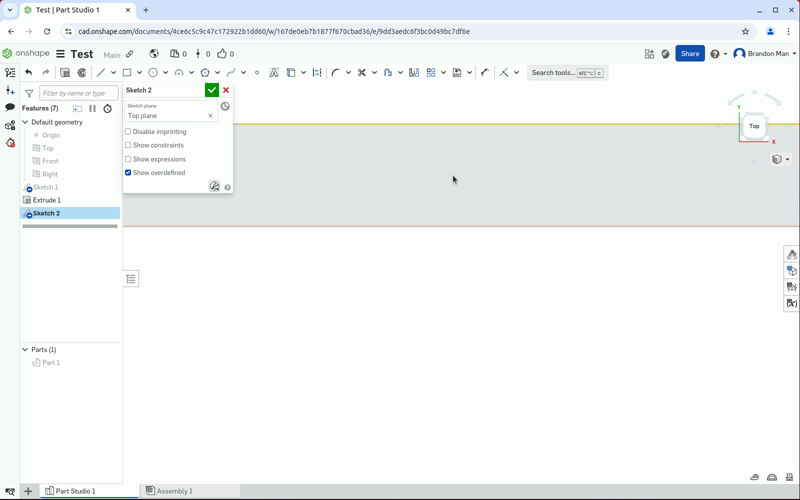
click(453, 175)
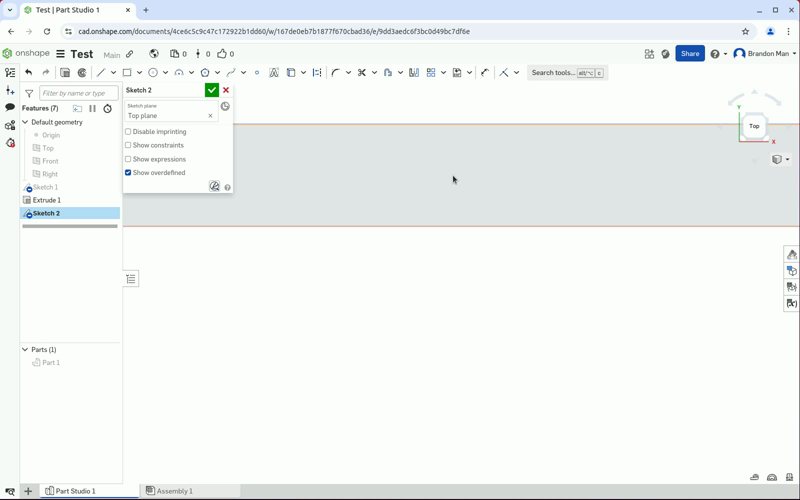
scroll(-6)
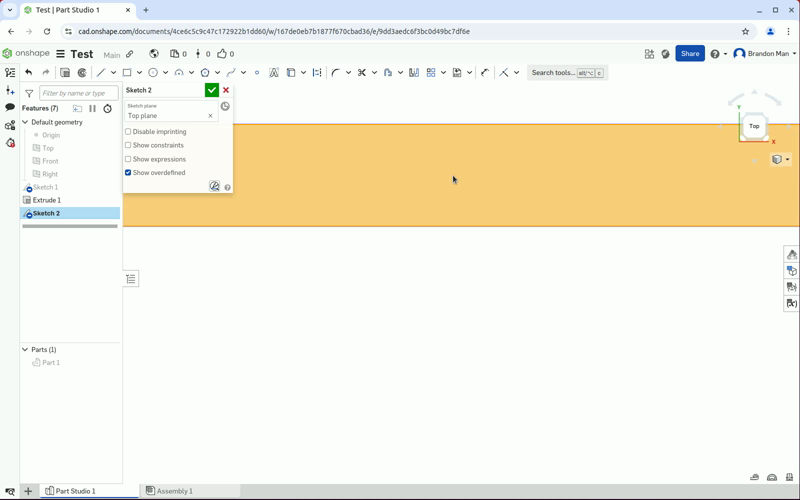
scroll(-6)
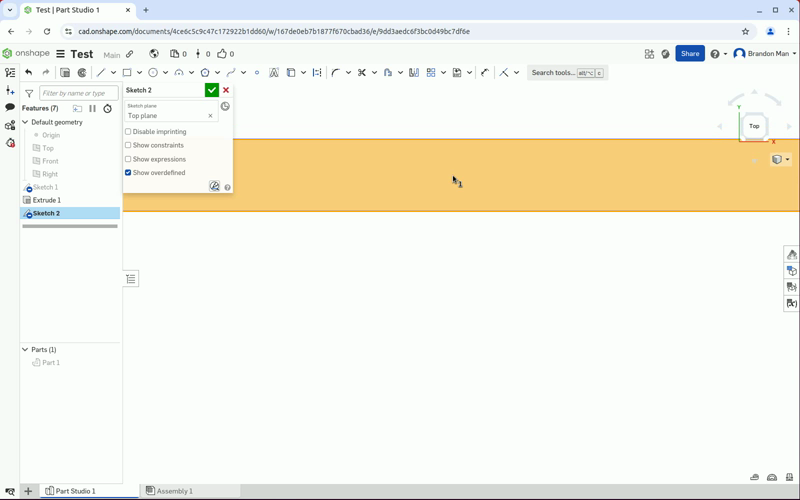
scroll(-6)
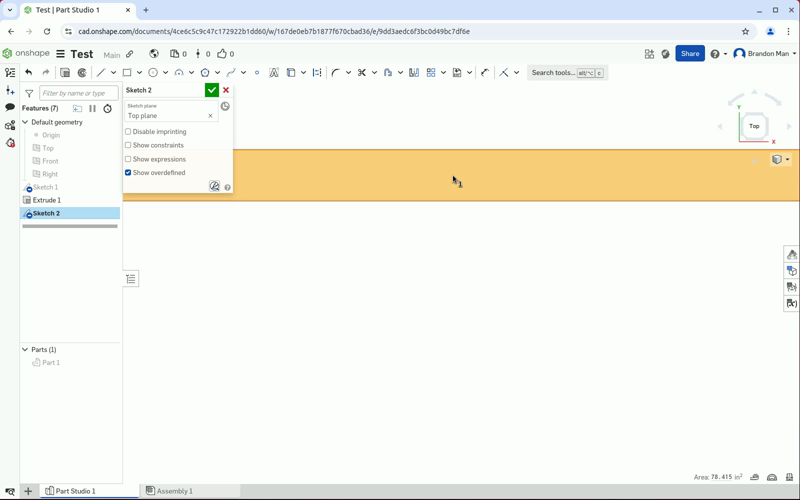
scroll(-6)
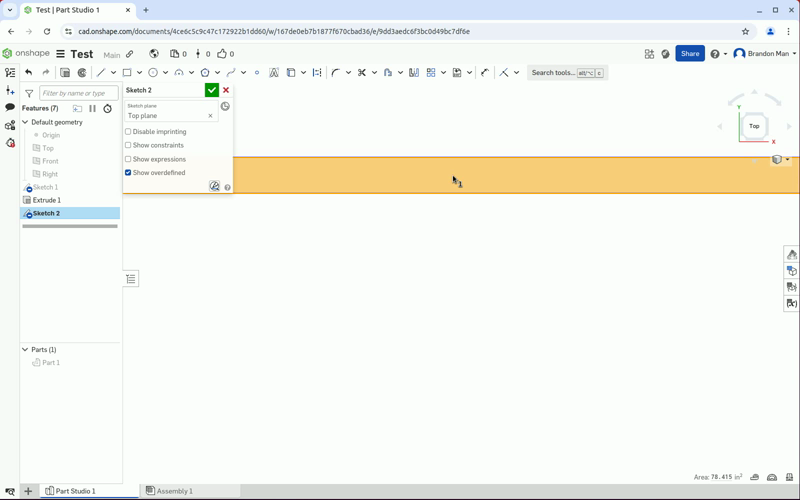
scroll(-6)
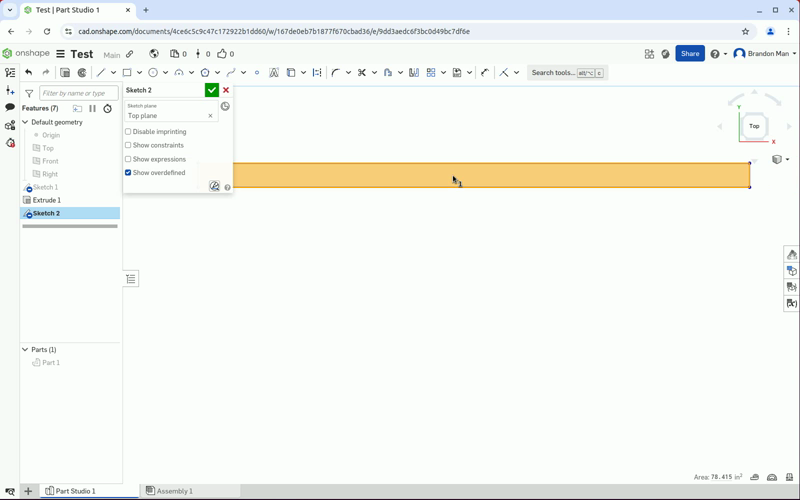
scroll(-6)
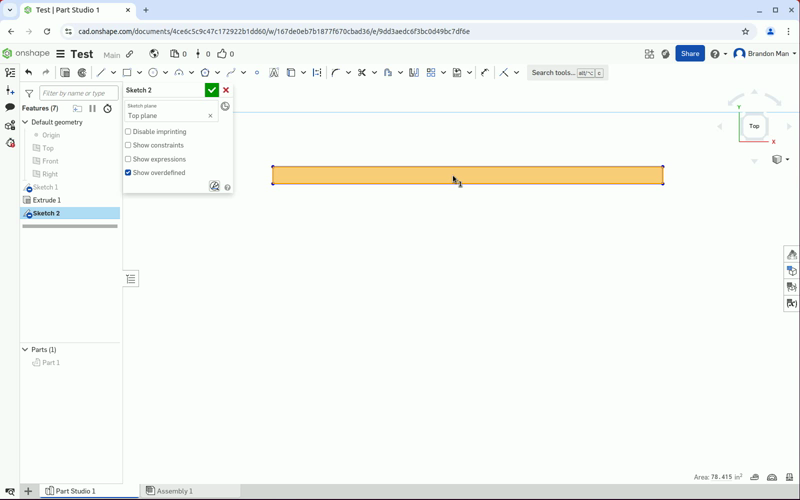
scroll(-6)
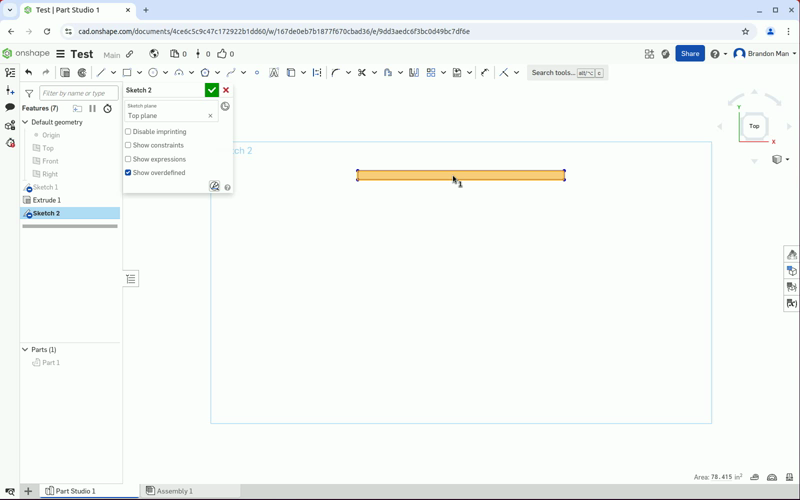
mouse_move(73, 352)
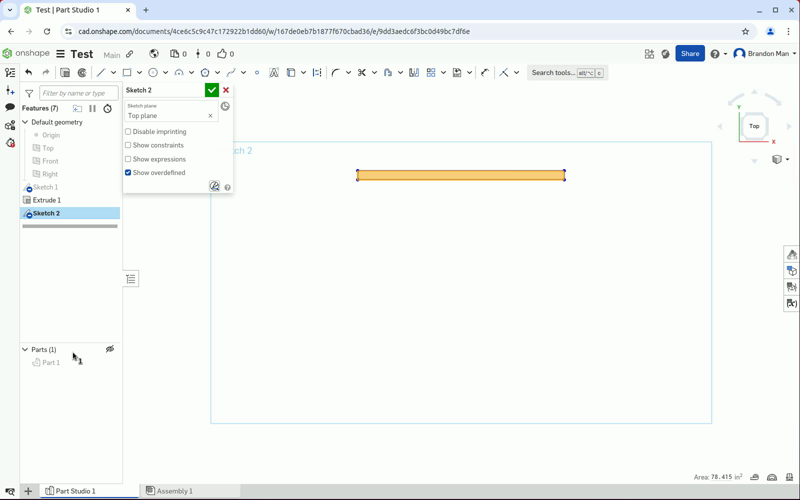
key(shift+y)
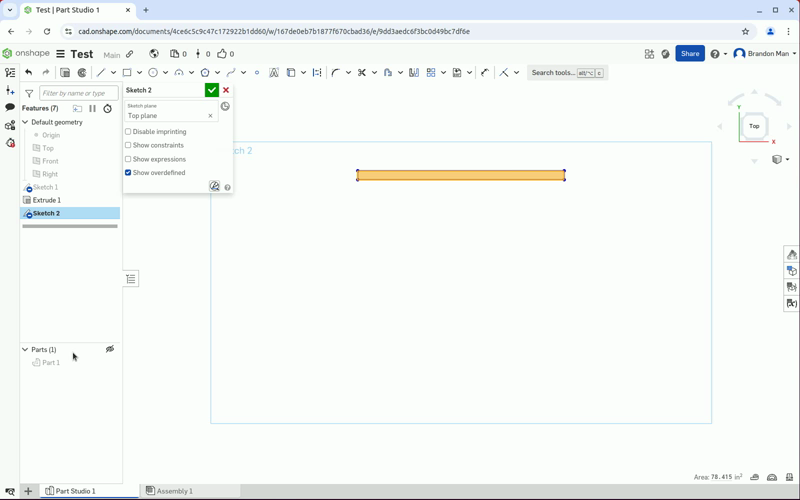
key(shift+e)
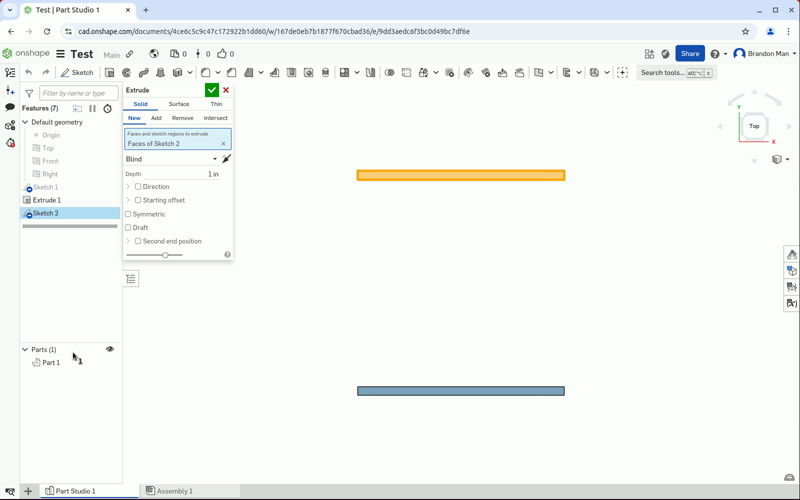
mouse_move(143, 106)
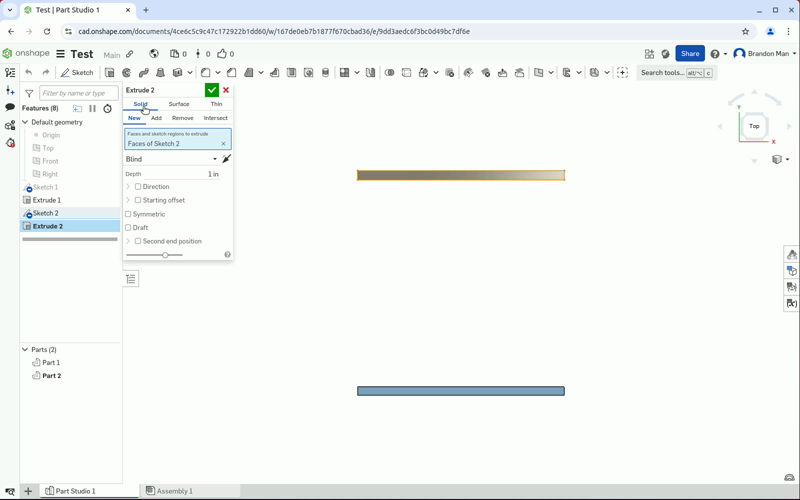
click(143, 106)
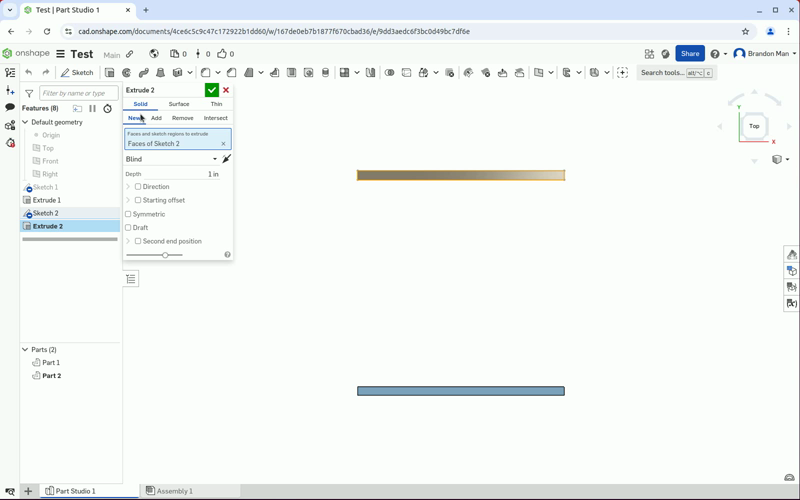
mouse_move(137, 120)
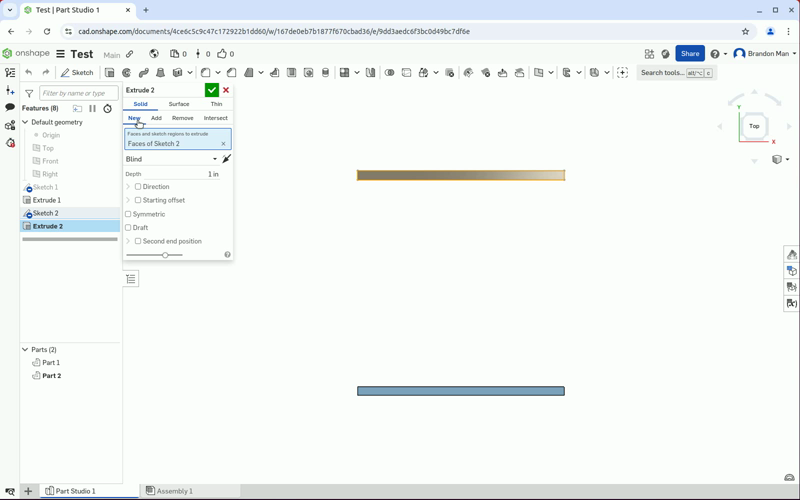
click(137, 120)
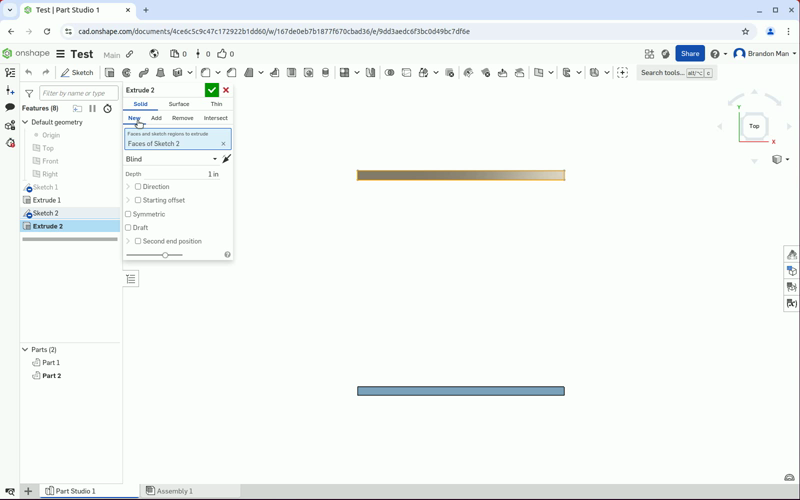
key(tab, 4)
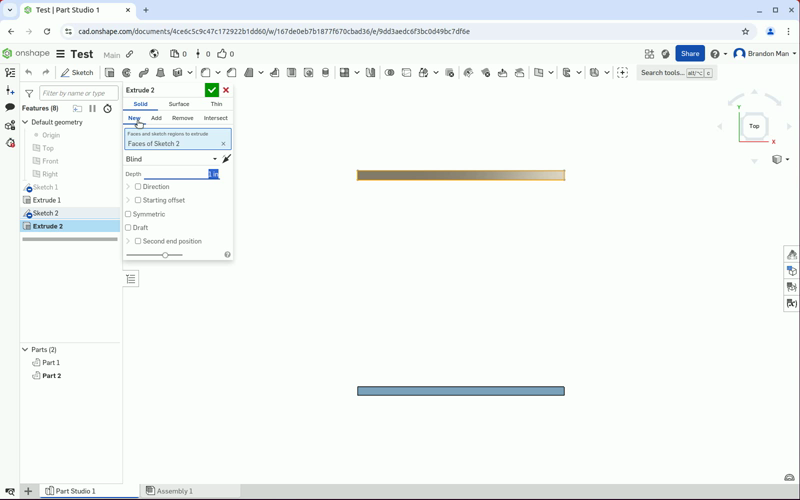
text(-2.889)
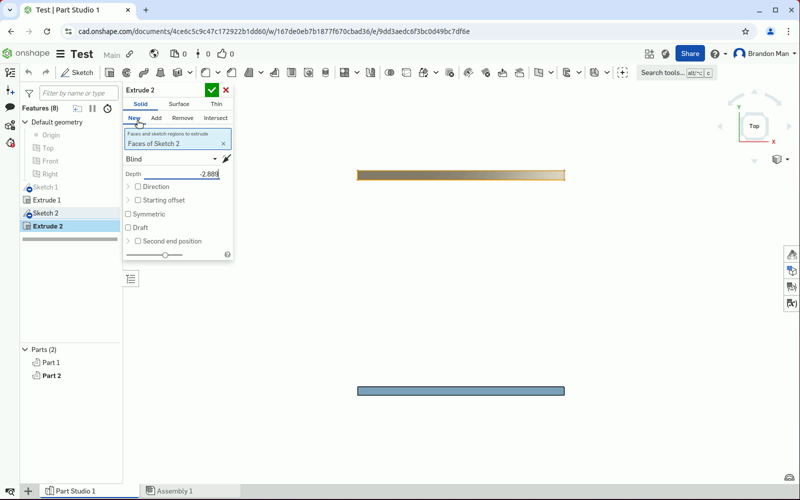
key(enter)
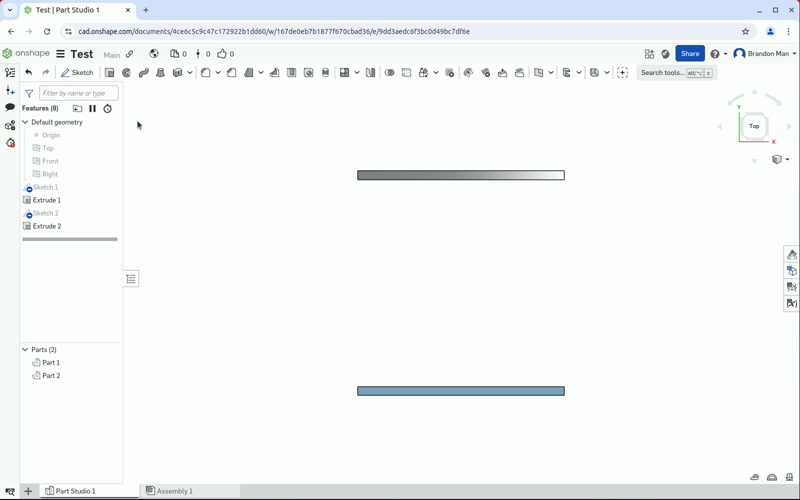
key(shift+h)
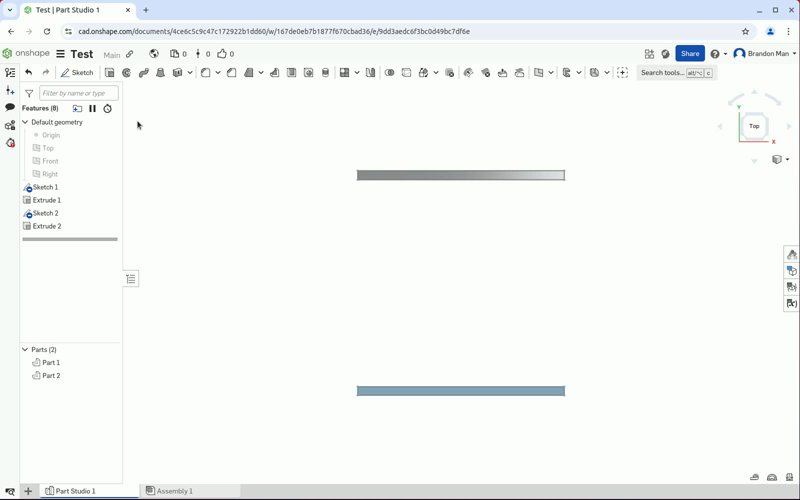
key(shift+h)
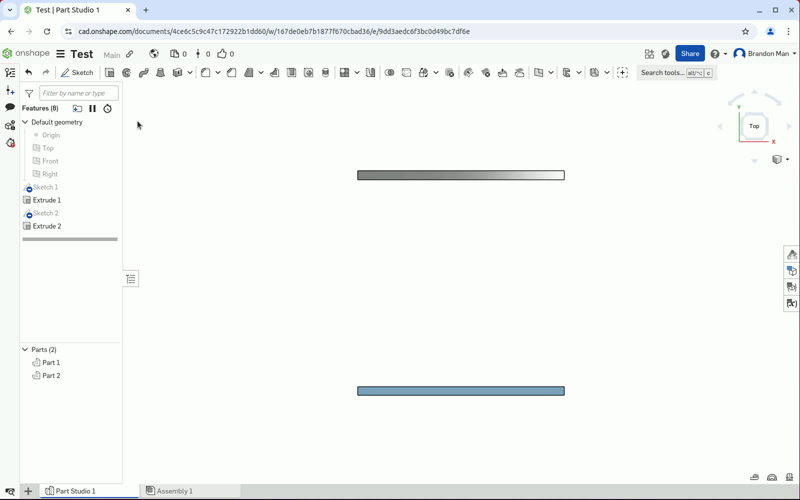
mouse_move(73, 189)
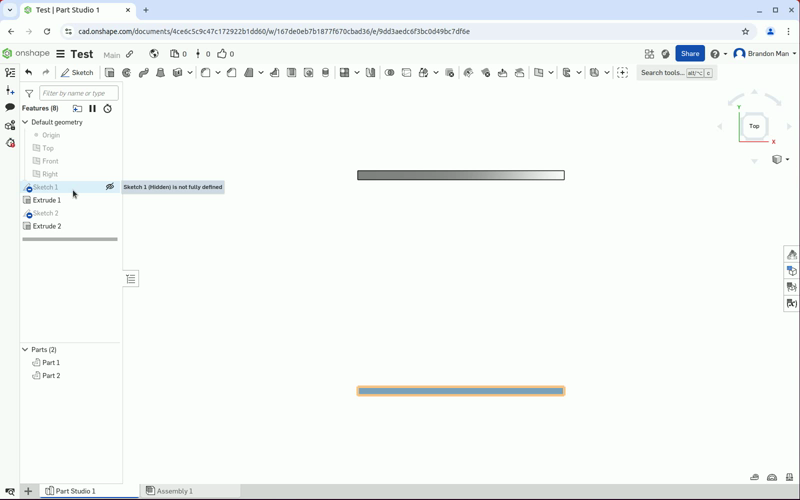
click(73, 189)
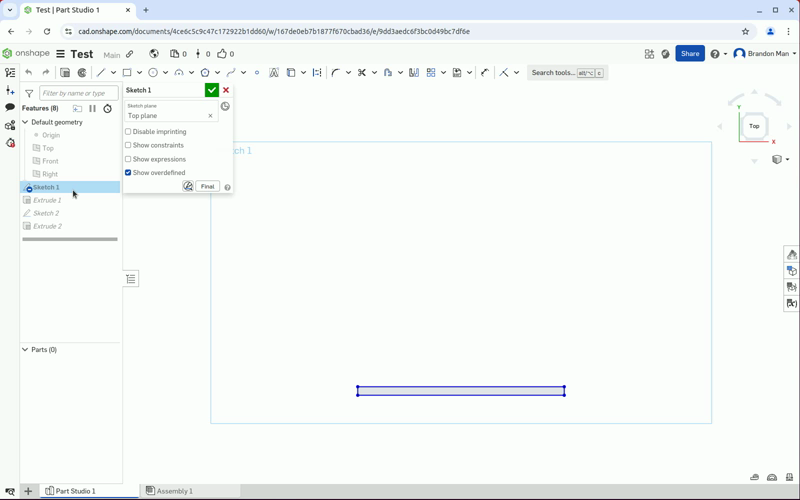
mouse_move(229, 92)
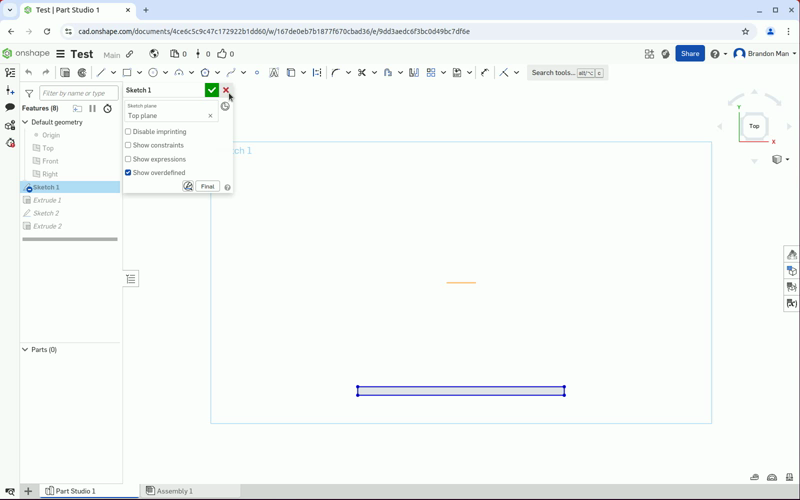
click(229, 92)
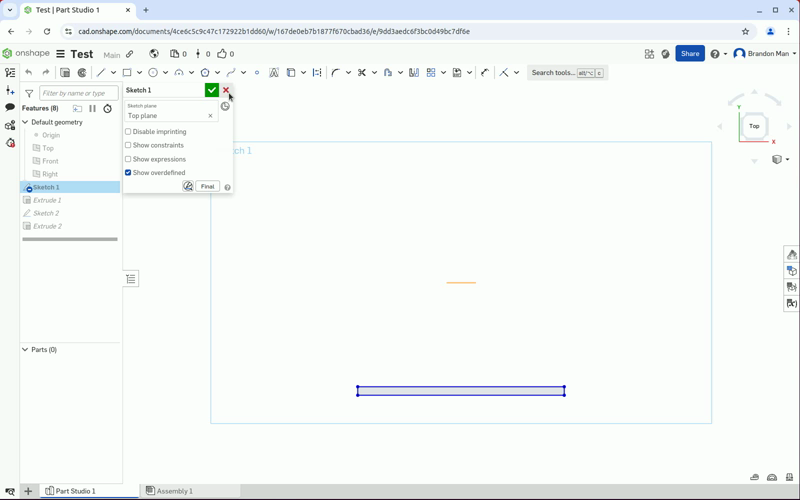
key(shift+s)
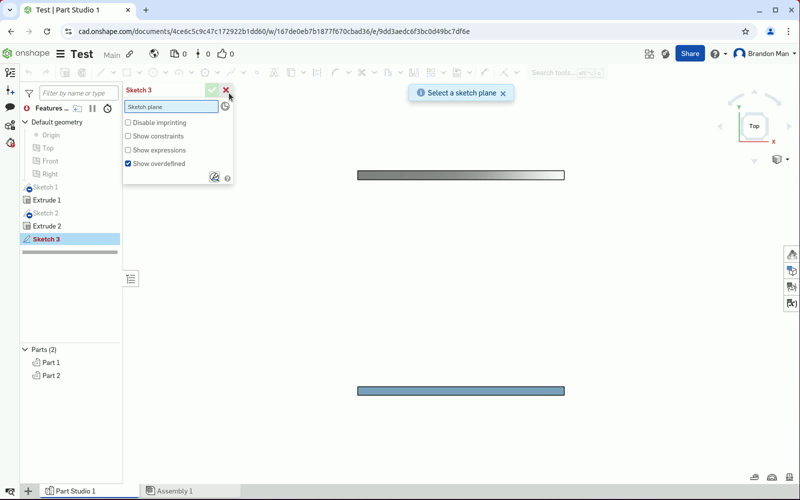
mouse_move(73, 150)
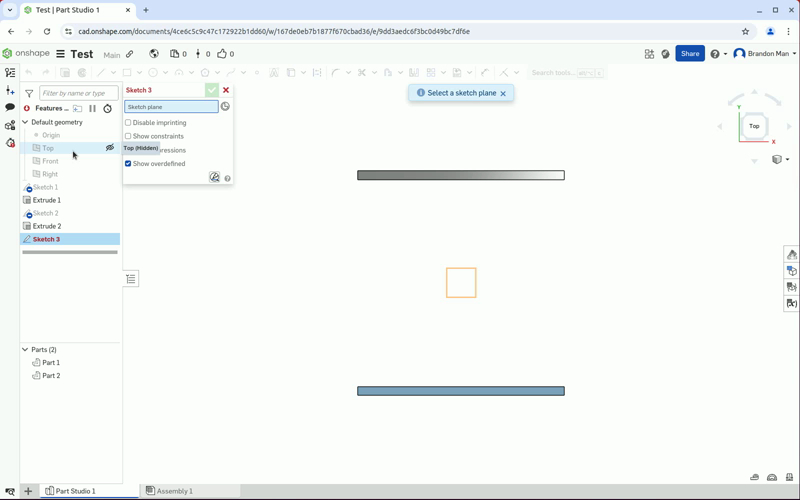
click(73, 150)
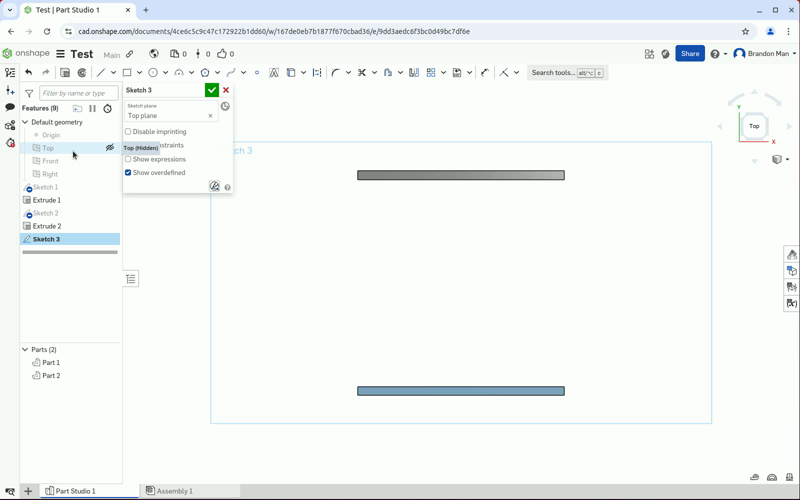
mouse_move(73, 352)
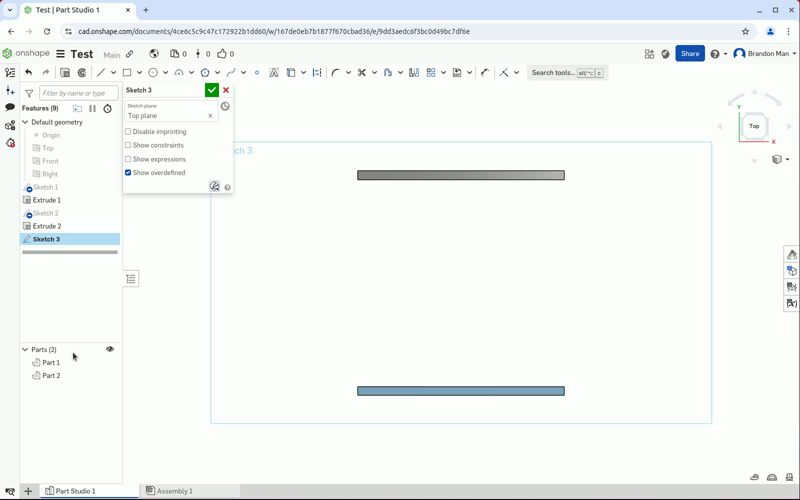
key(y)
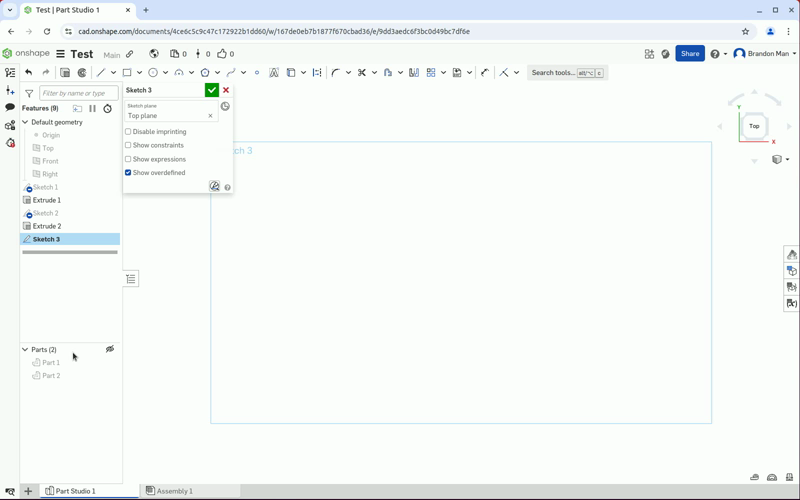
key(l)
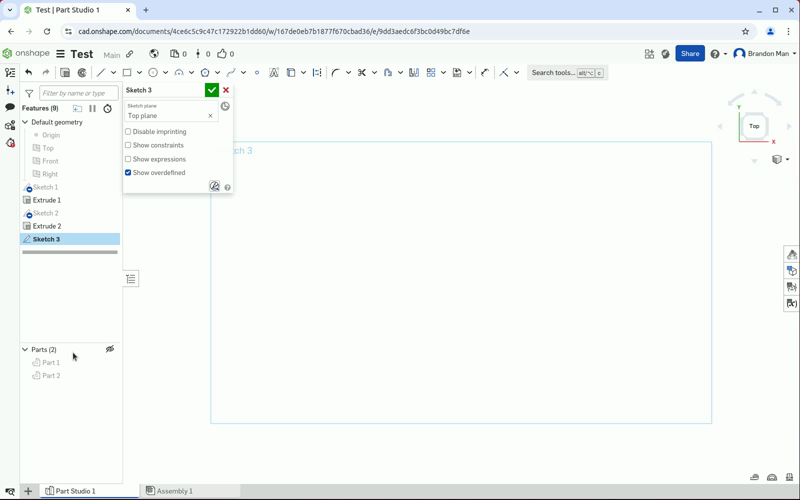
key_down(shift)
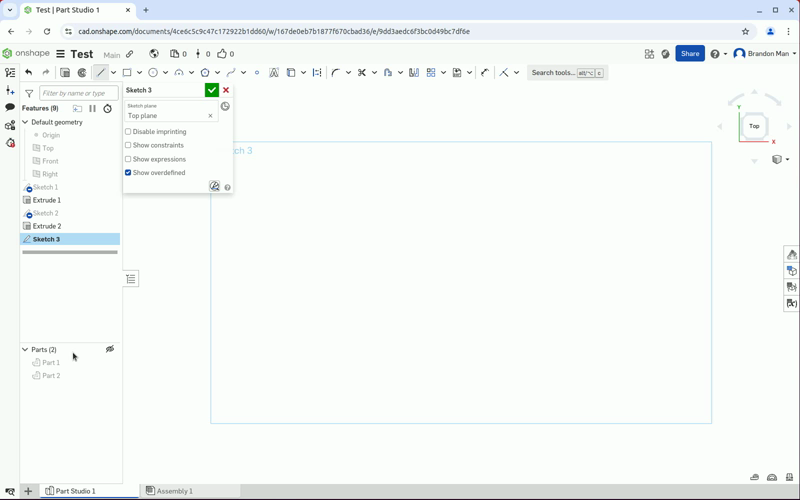
mouse_move(564, 386)
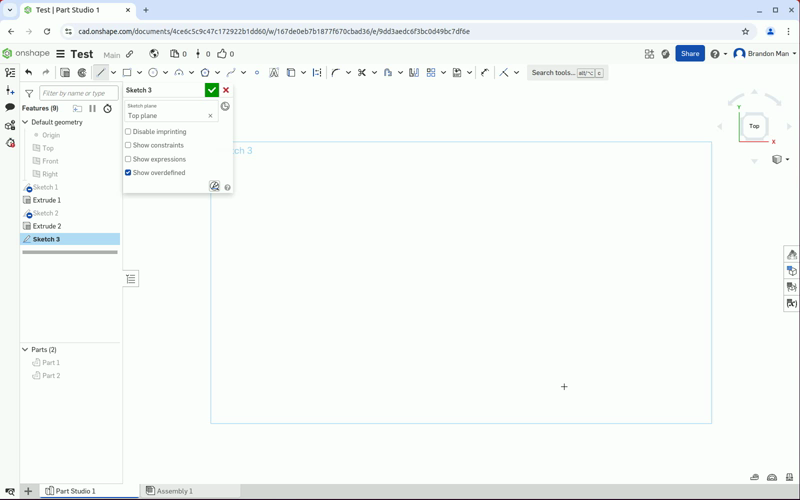
click(564, 386)
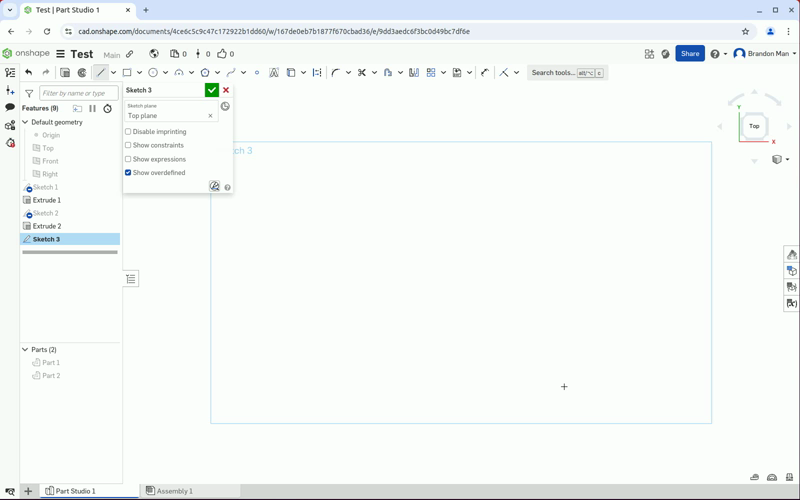
key_up(shift)
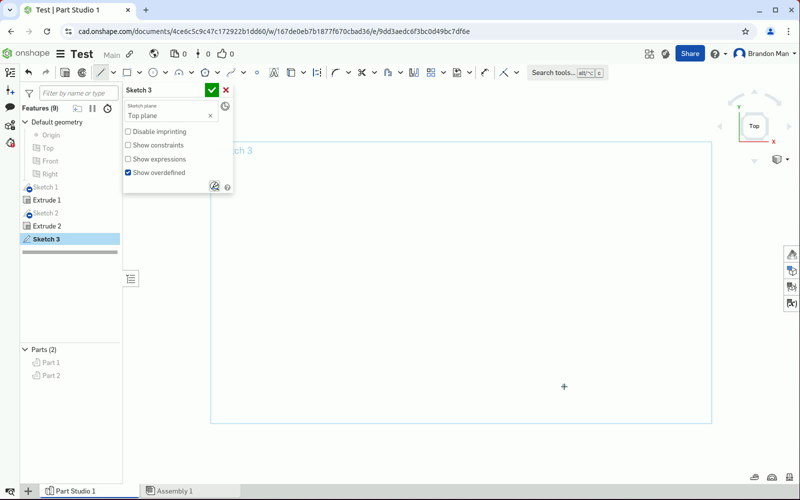
key_down(shift)
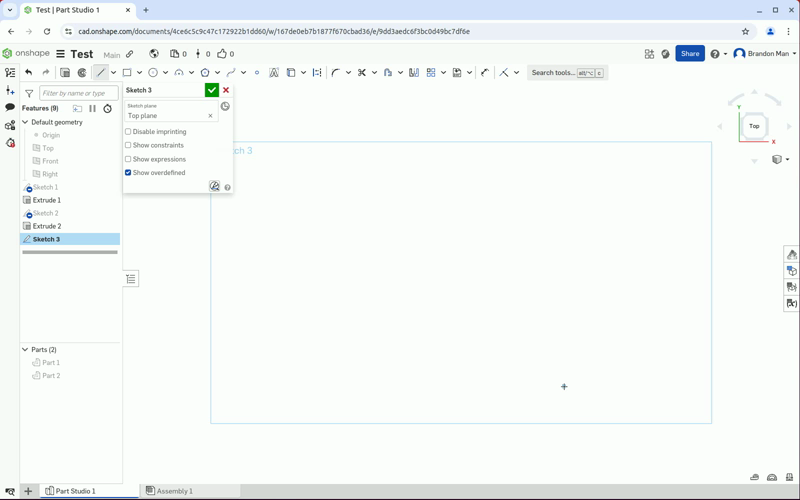
mouse_move(589, 386)
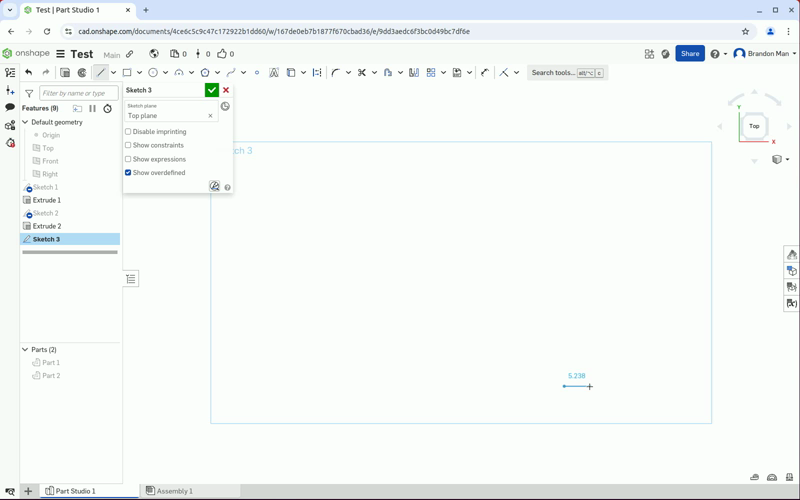
mouse_move(572, 386)
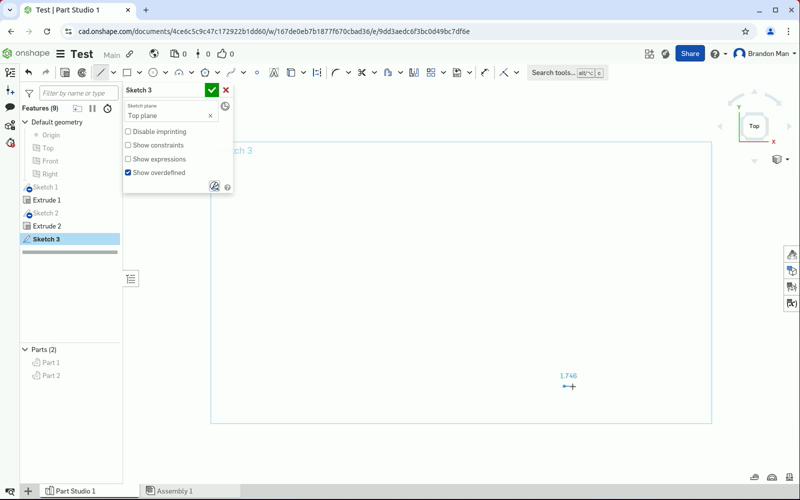
click(572, 386)
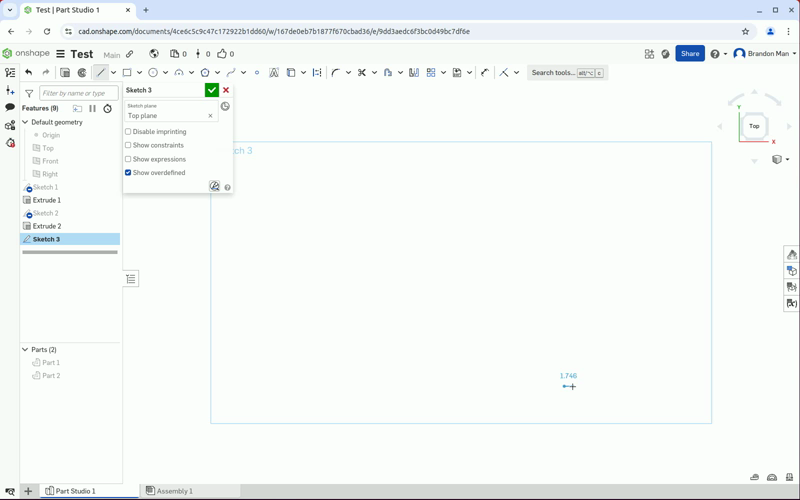
key_up(shift)
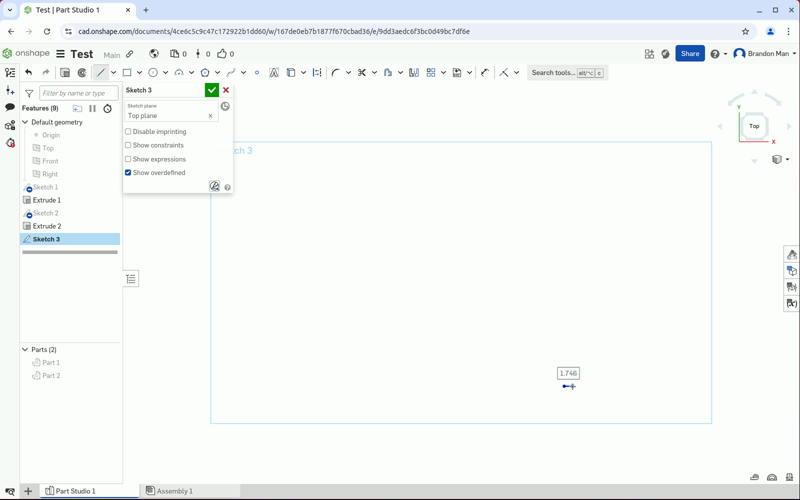
key_down(shift)
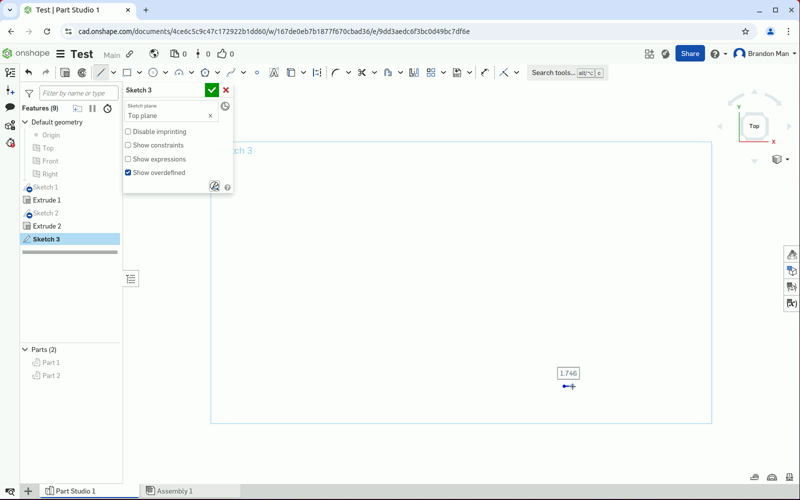
mouse_move(572, 179)
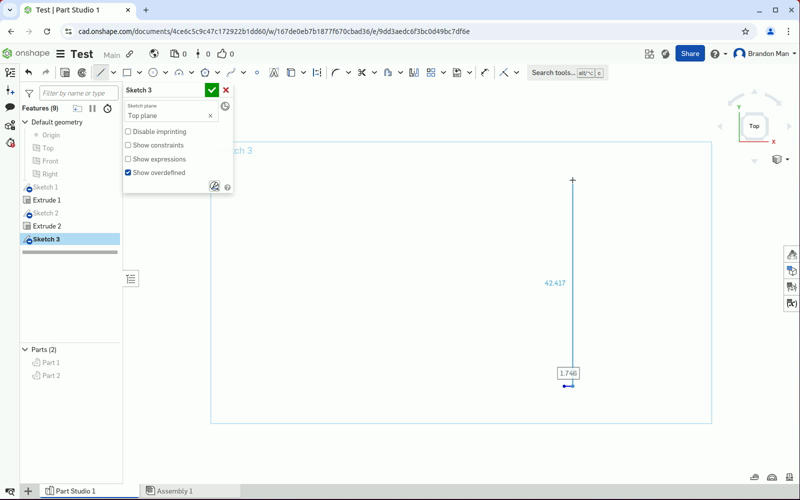
click(572, 179)
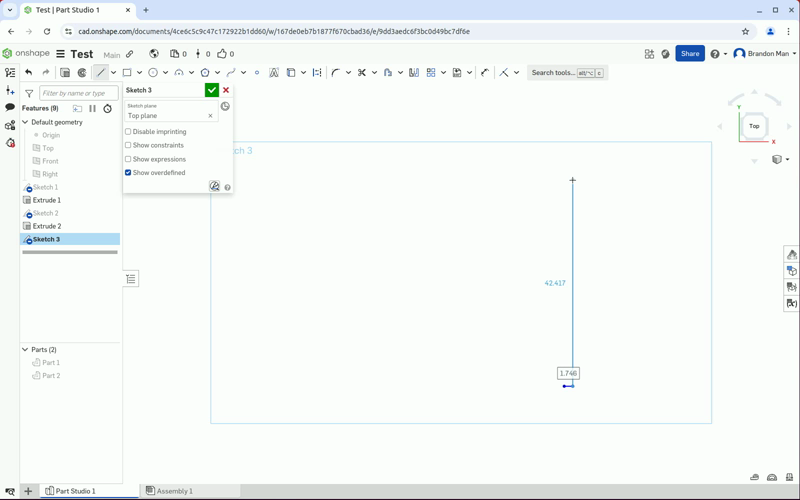
key_up(shift)
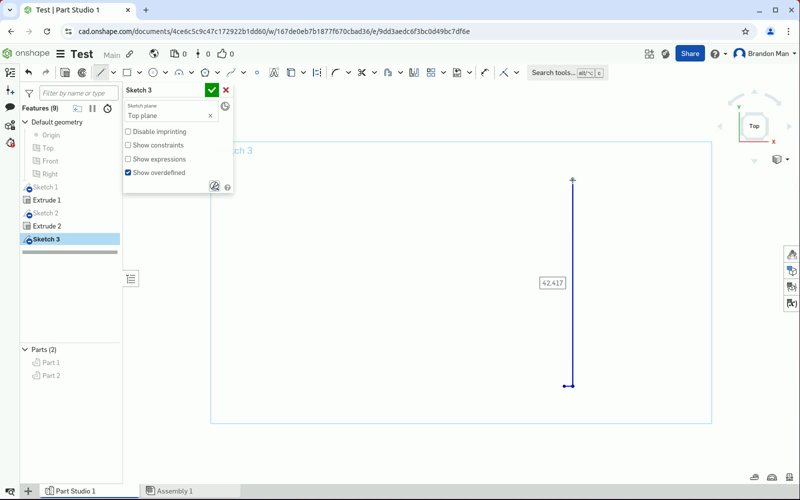
key_down(shift)
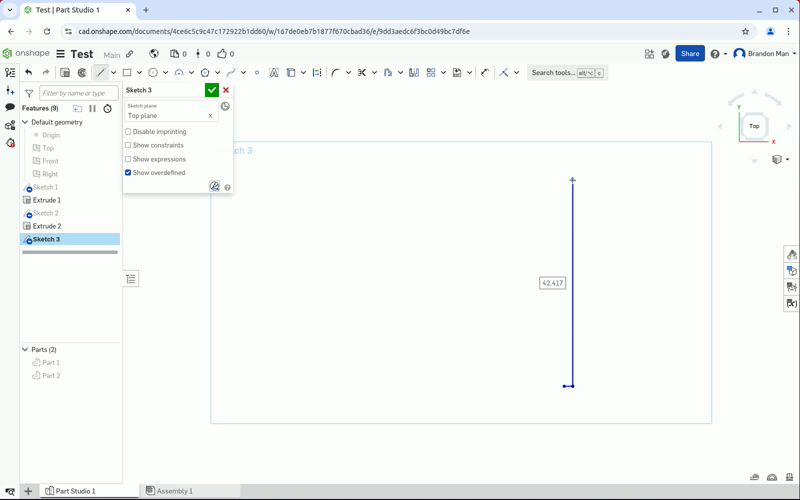
mouse_move(589, 179)
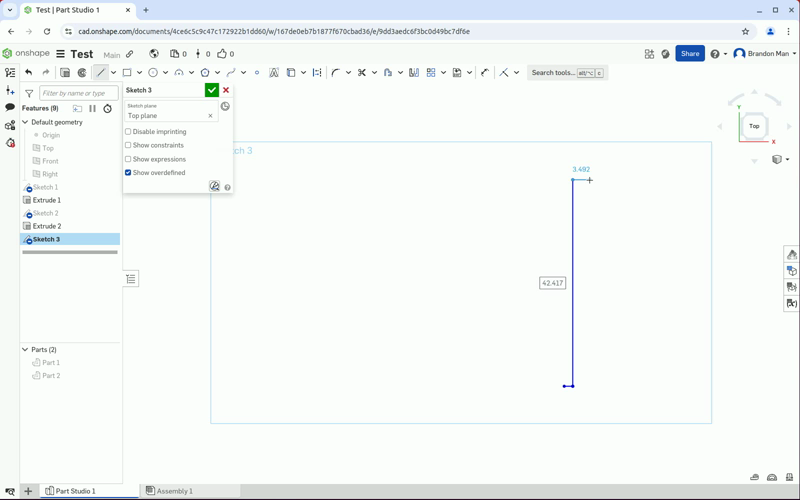
mouse_move(564, 179)
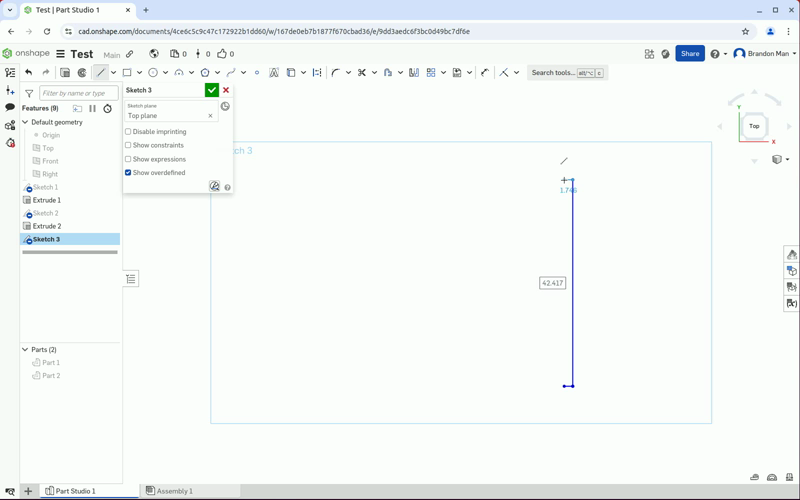
click(564, 179)
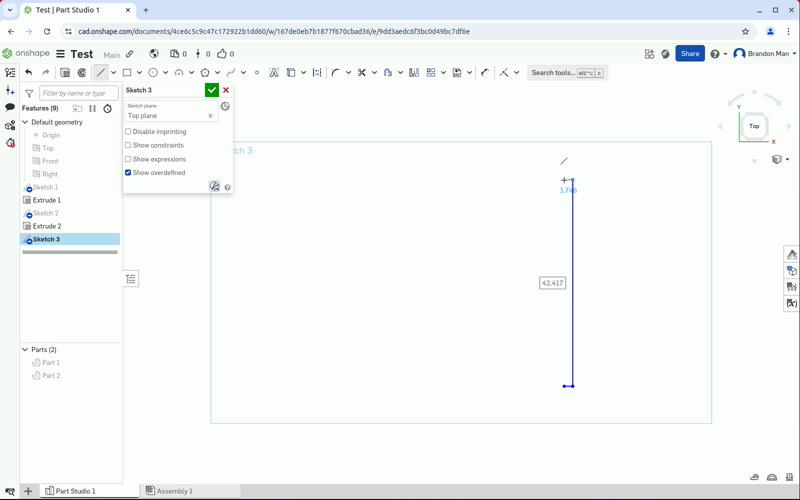
key_up(shift)
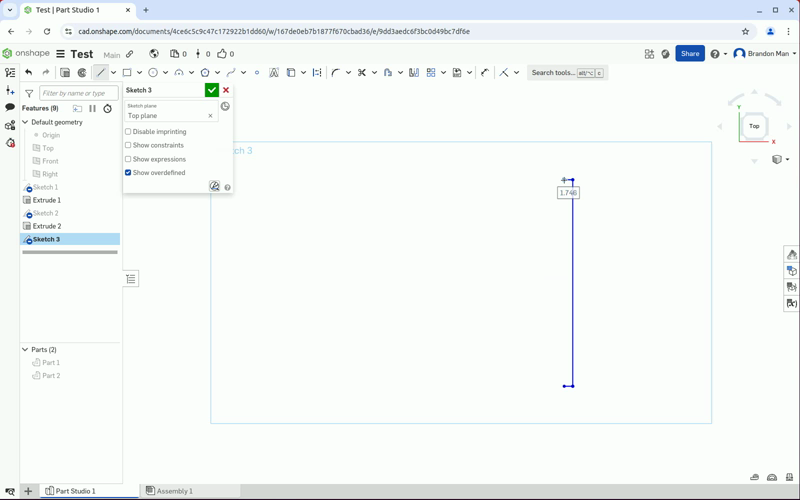
key_down(shift)
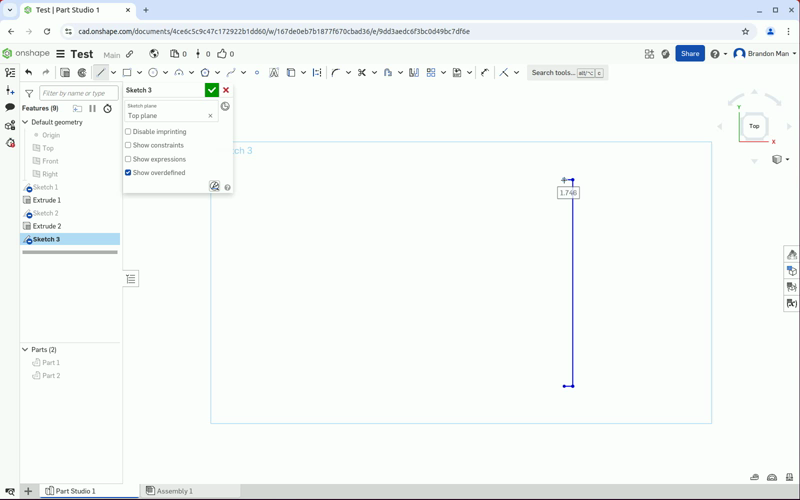
mouse_move(564, 386)
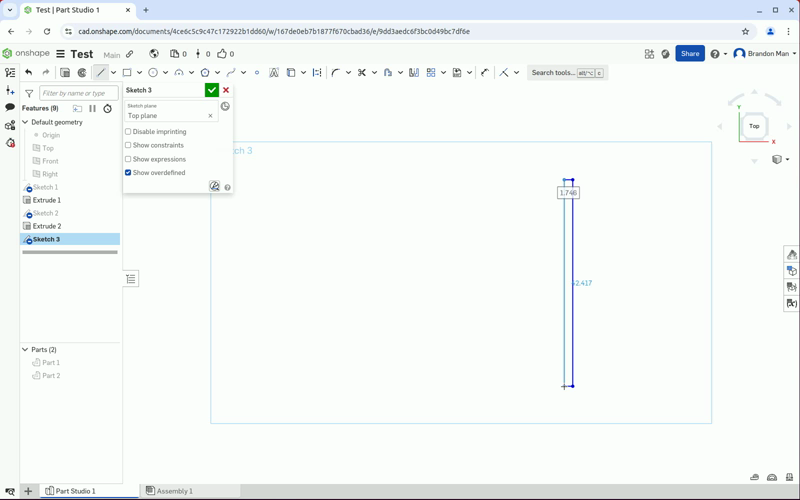
key_up(shift)
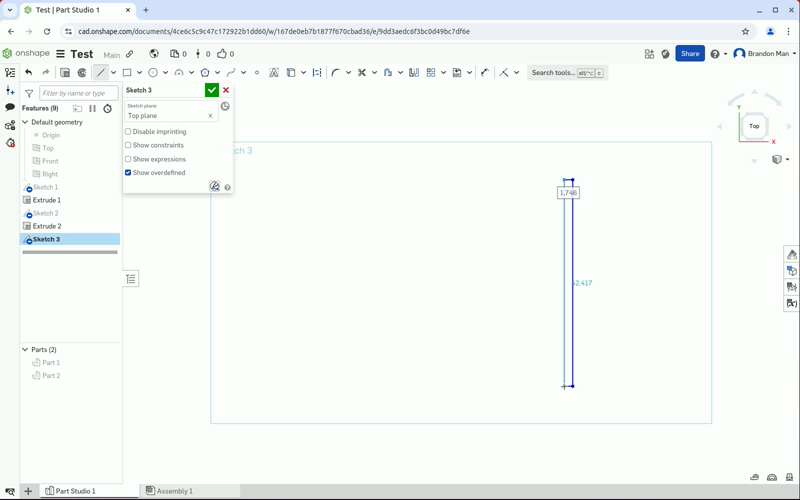
click(564, 386)
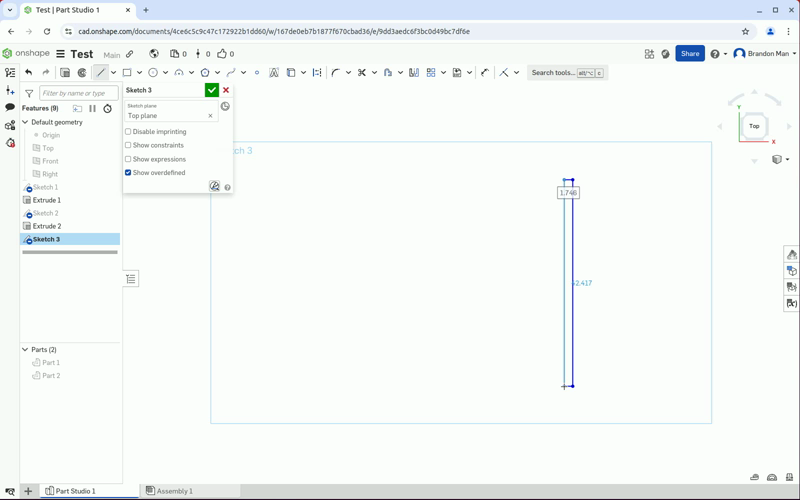
key(esc)
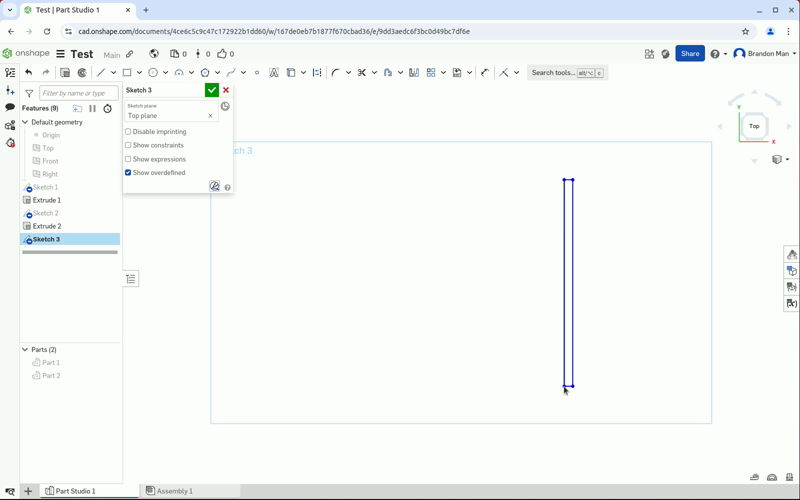
mouse_move(570, 332)
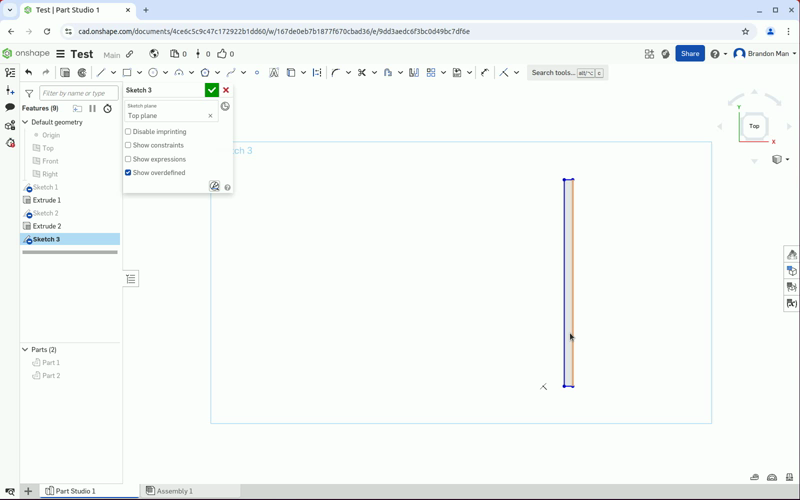
scroll(6)
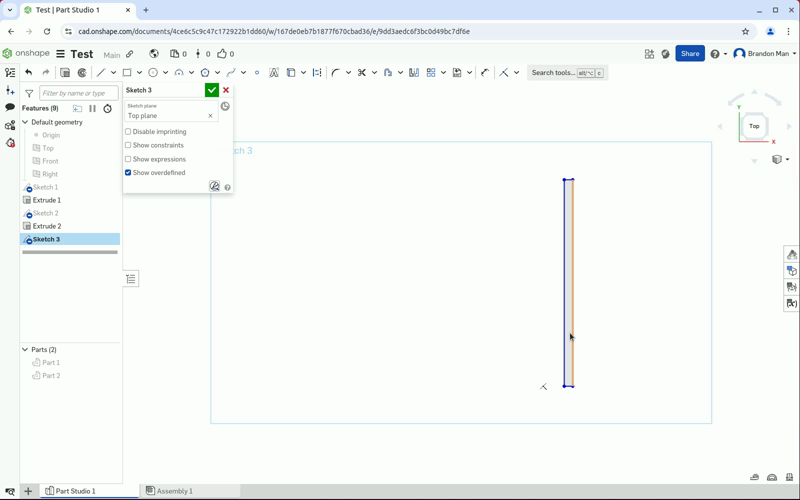
scroll(6)
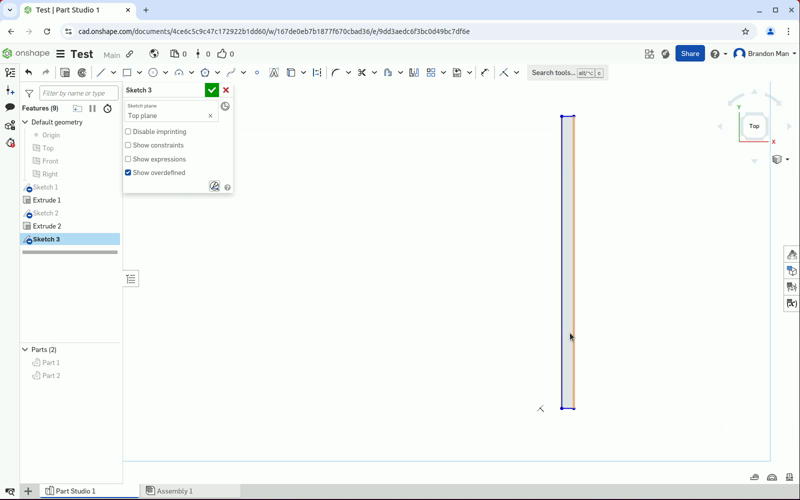
scroll(6)
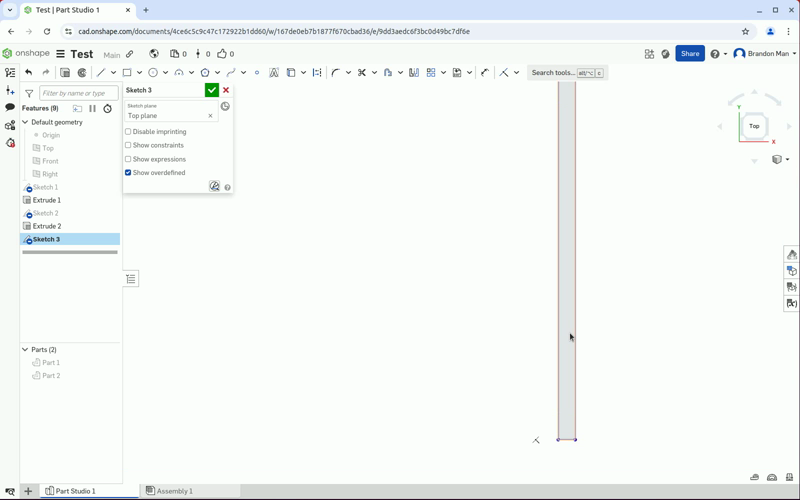
scroll(6)
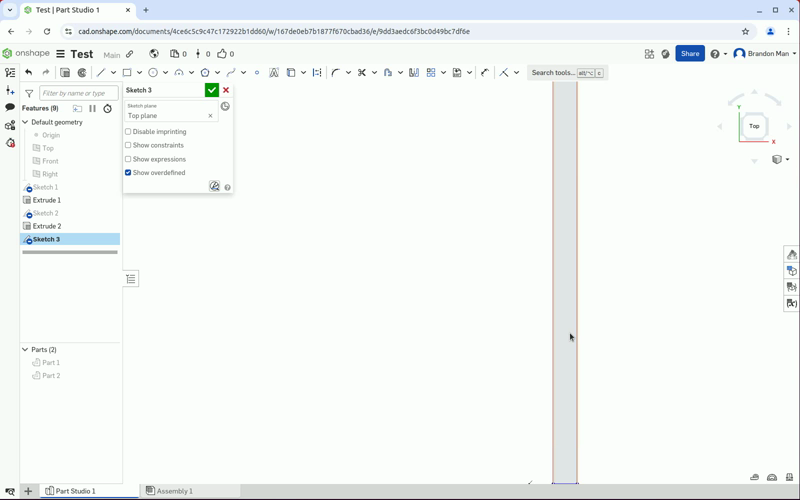
scroll(6)
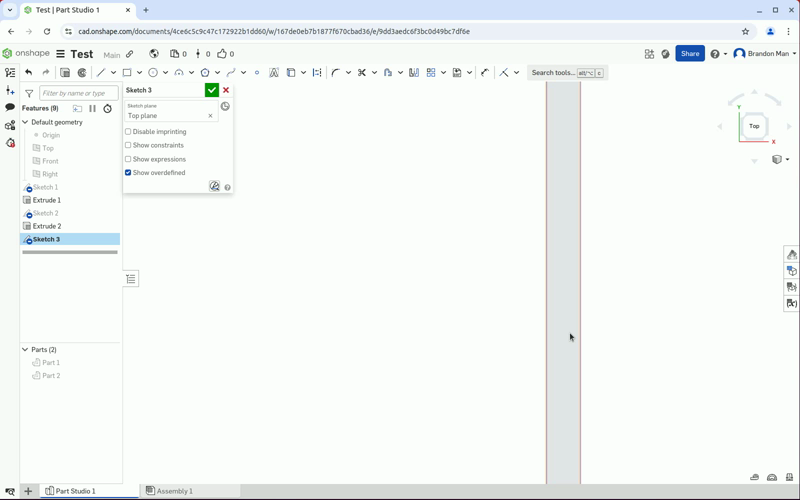
scroll(6)
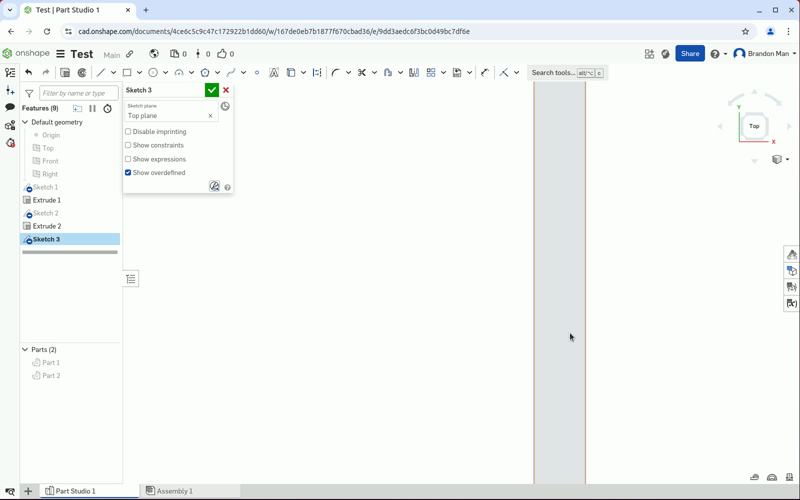
scroll(6)
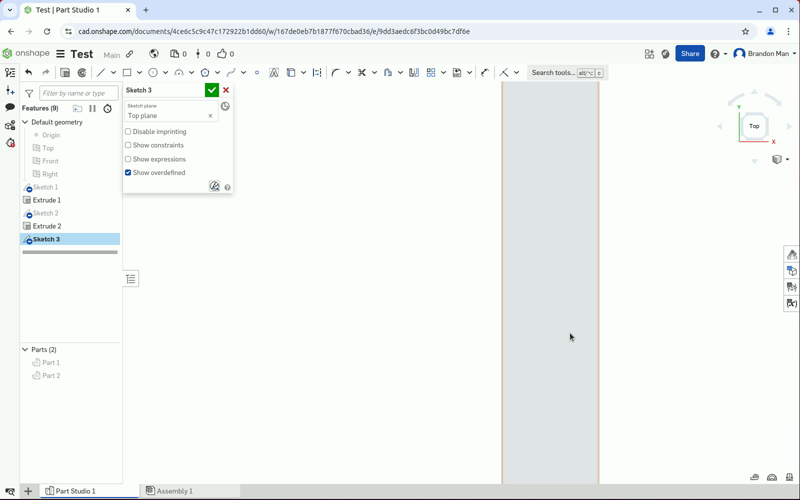
click(570, 332)
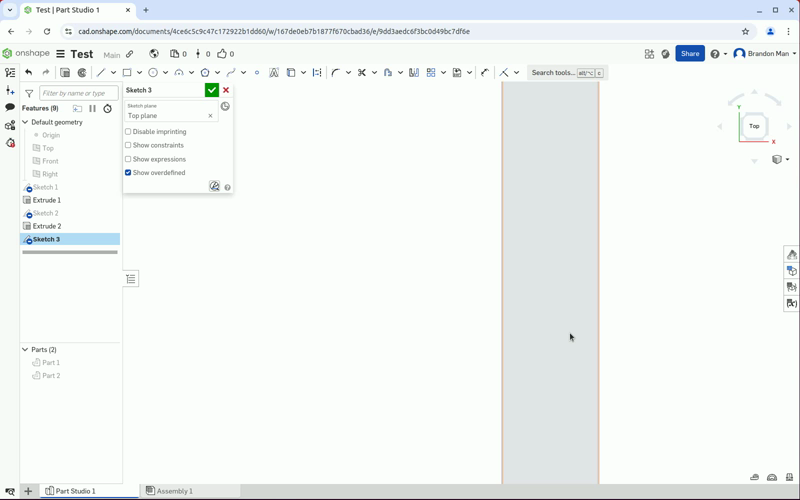
scroll(-6)
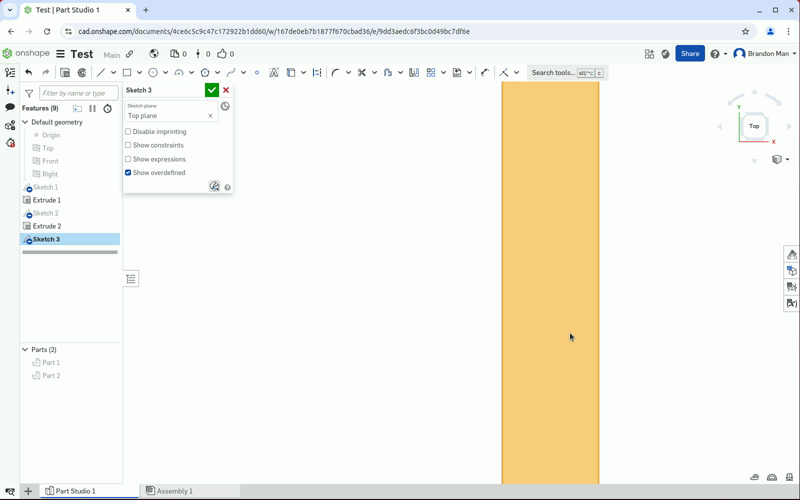
scroll(-6)
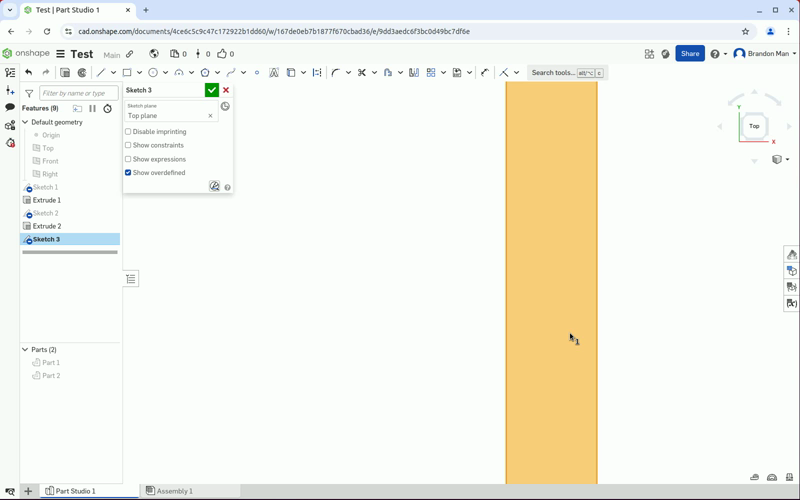
scroll(-6)
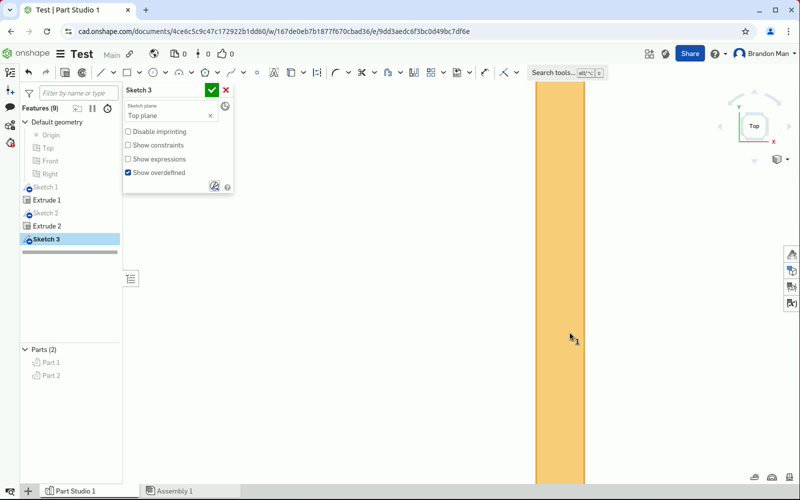
scroll(-6)
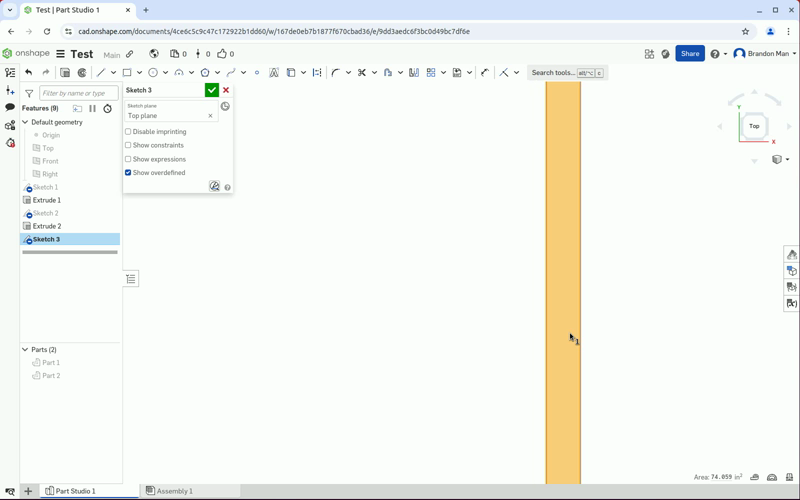
scroll(-6)
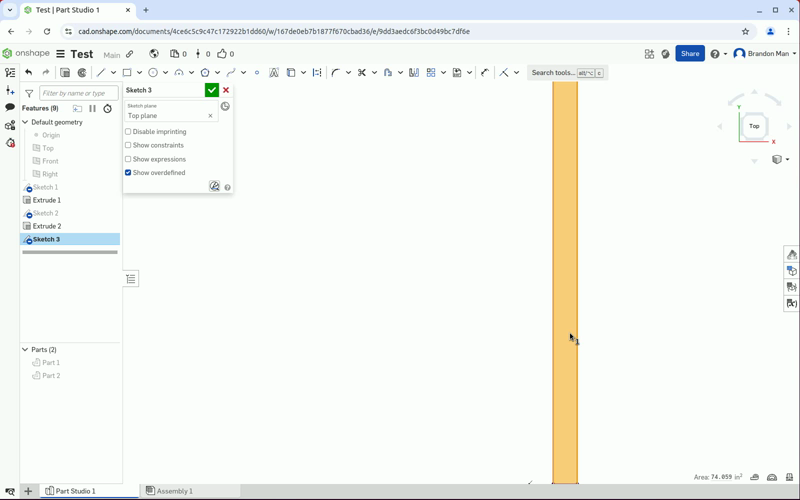
scroll(-6)
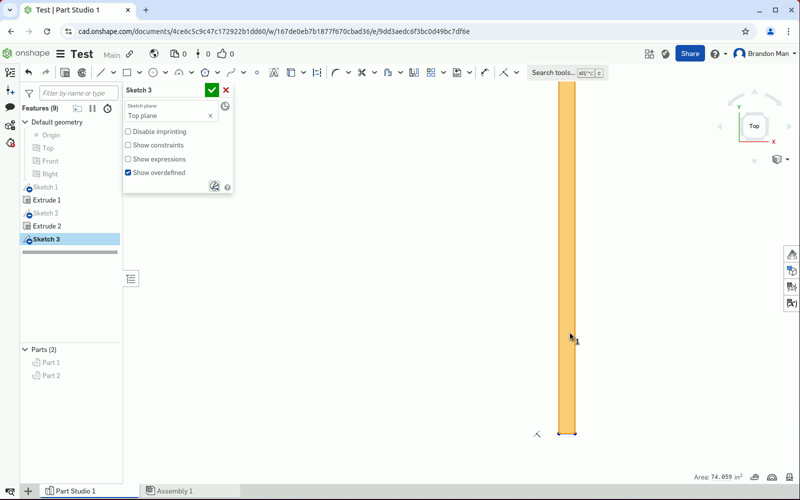
scroll(-6)
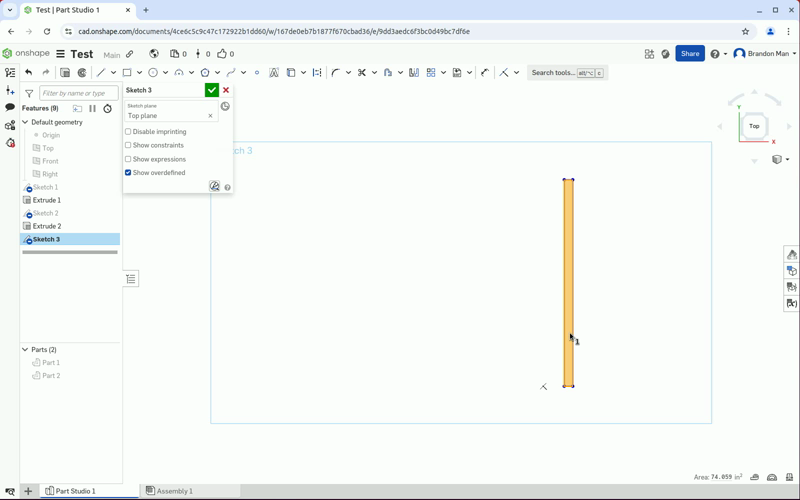
mouse_move(73, 352)
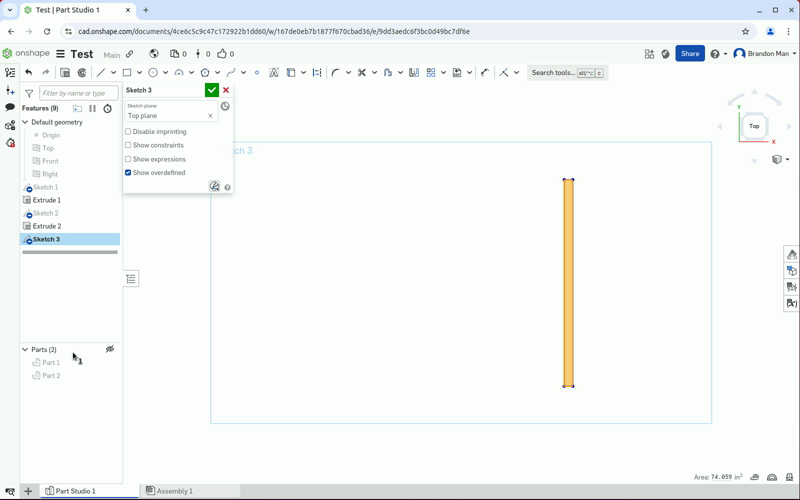
key(shift+y)
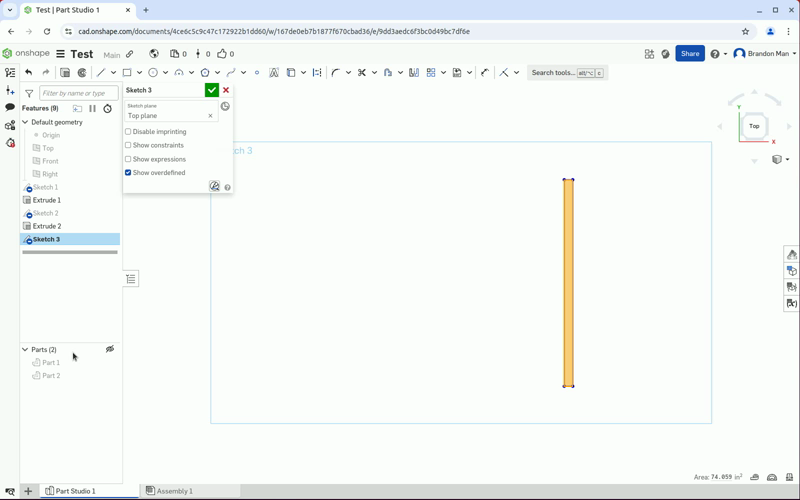
key(shift+e)
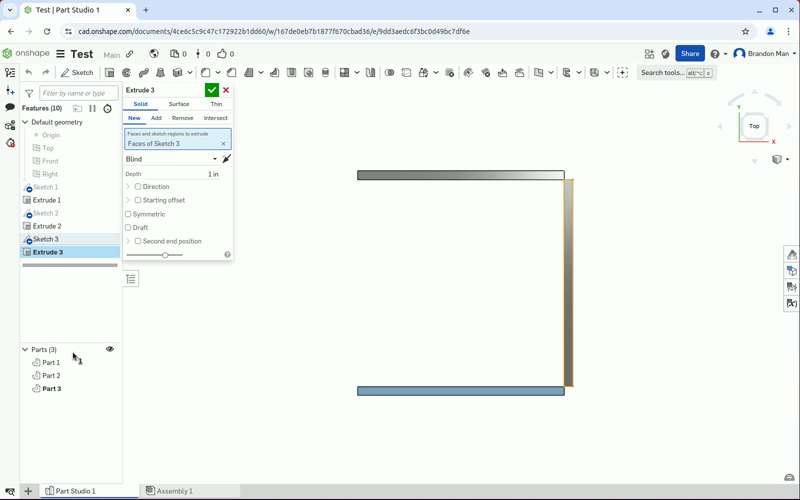
mouse_move(143, 106)
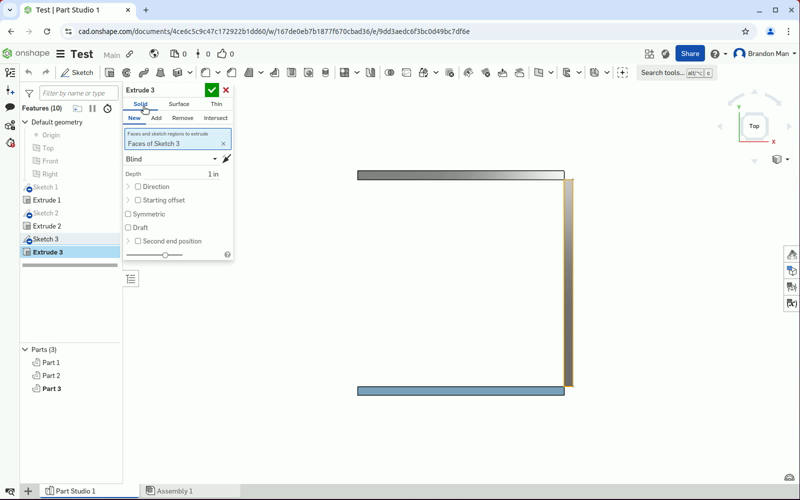
click(143, 106)
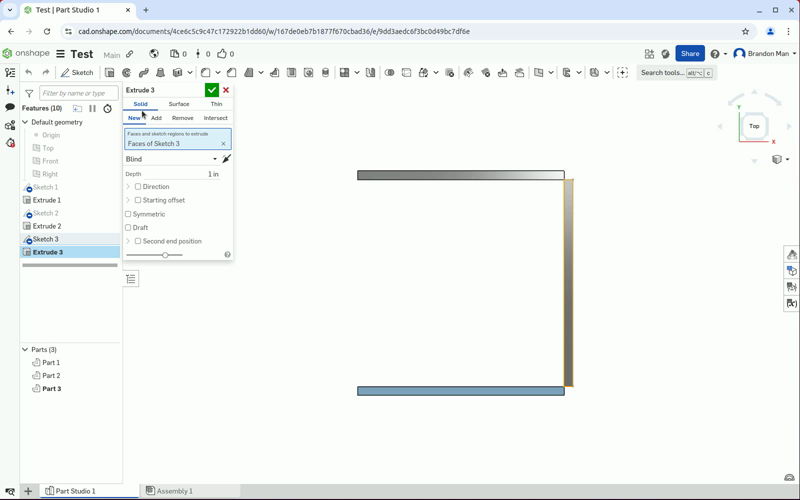
mouse_move(137, 120)
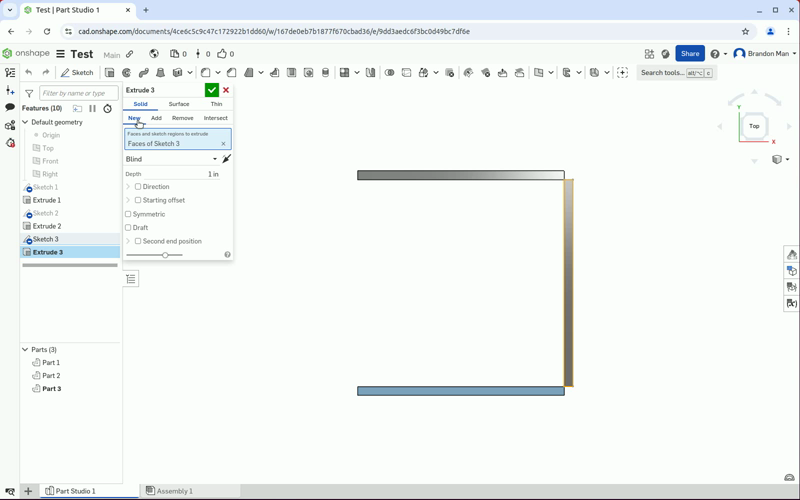
click(137, 120)
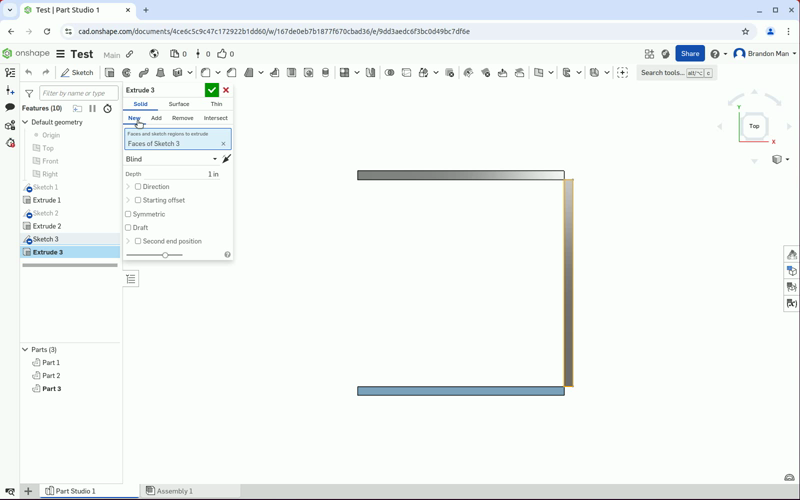
key(tab, 4)
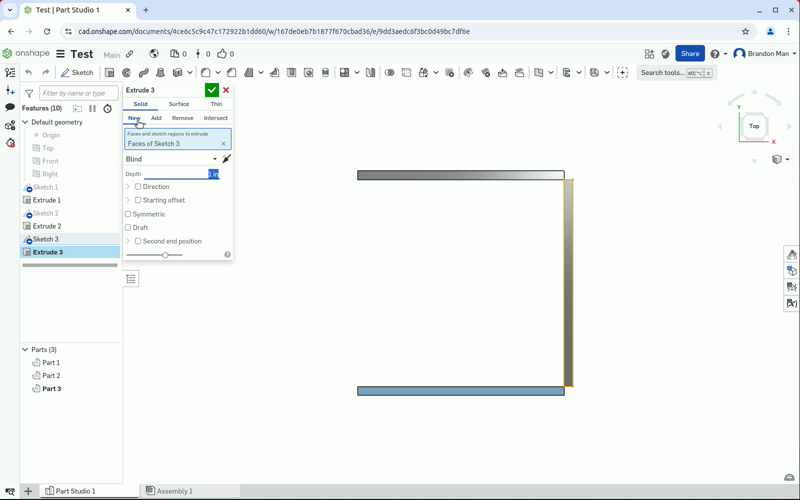
text(-2.889)
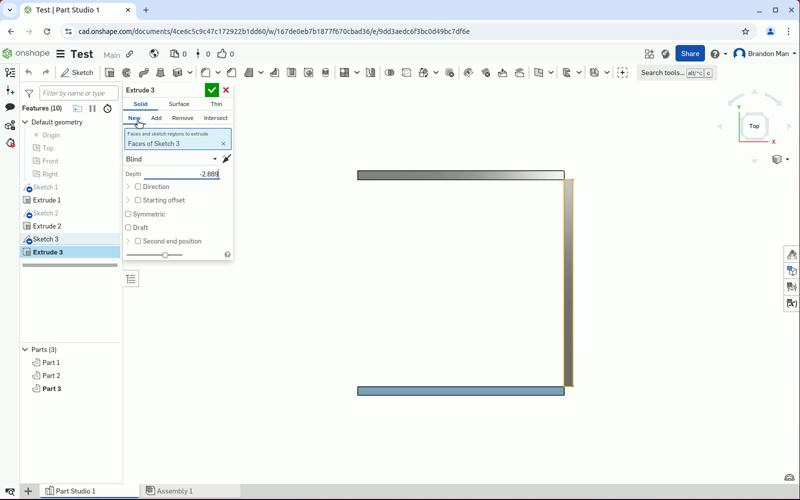
key(enter)
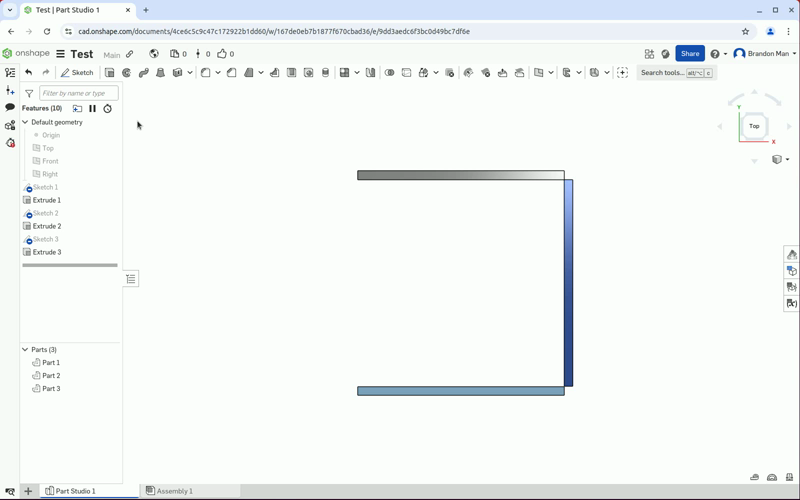
key(shift+h)
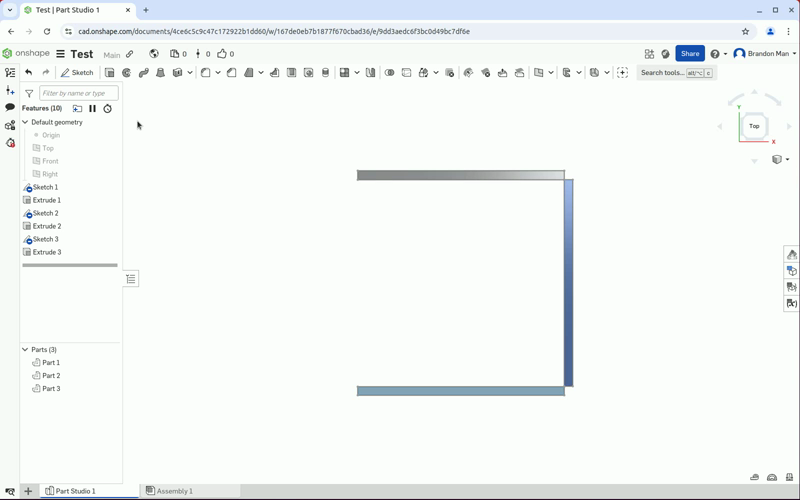
key(shift+h)
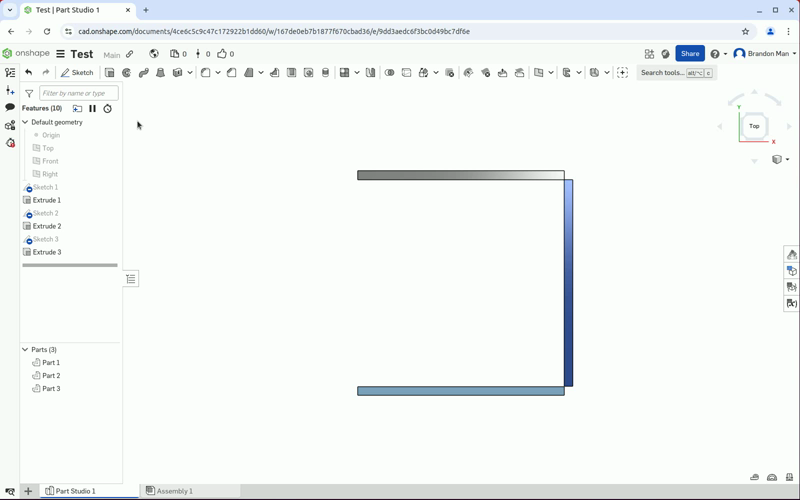
mouse_move(73, 189)
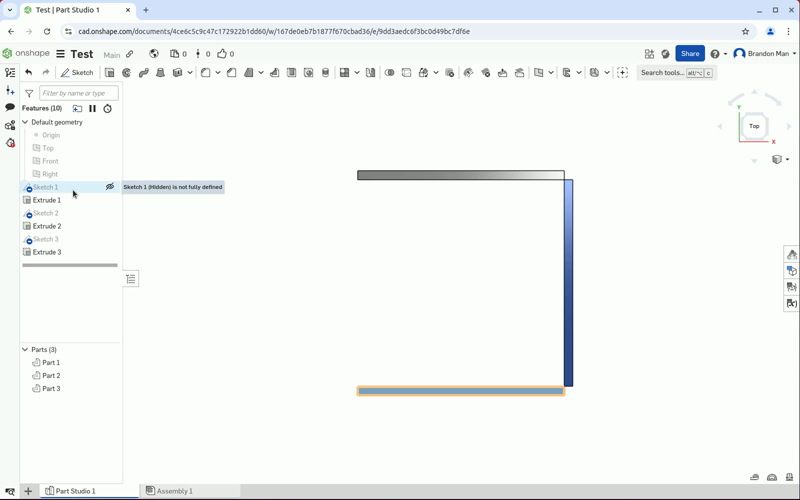
click(73, 189)
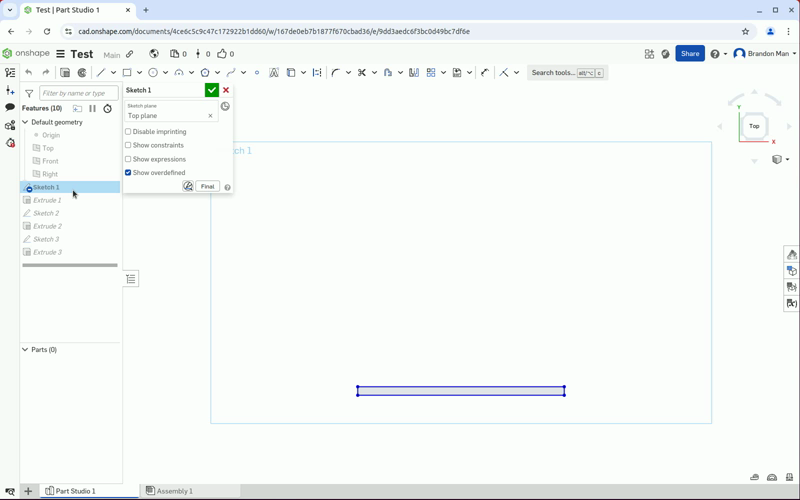
mouse_move(229, 92)
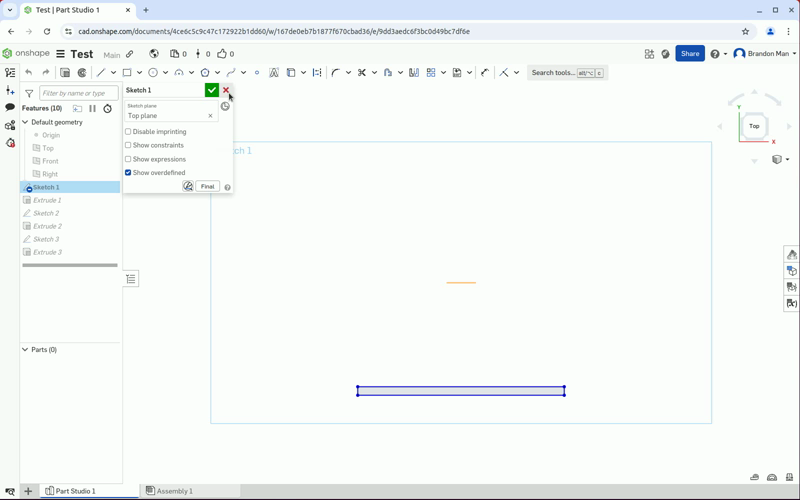
click(229, 92)
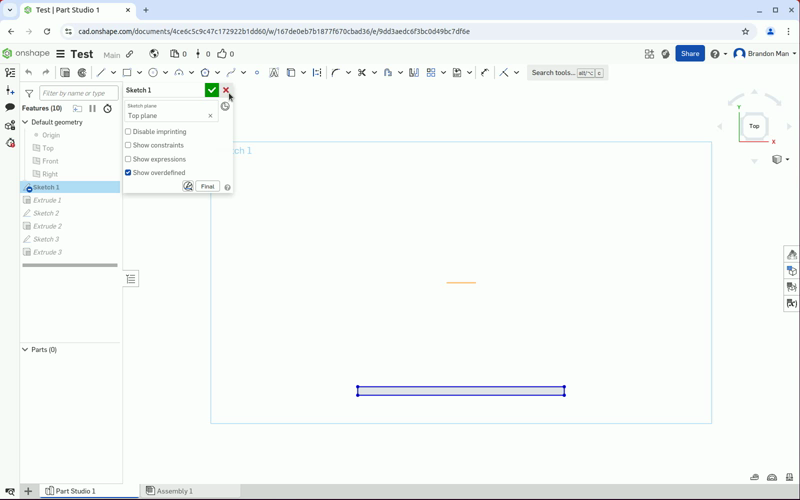
key(shift+s)
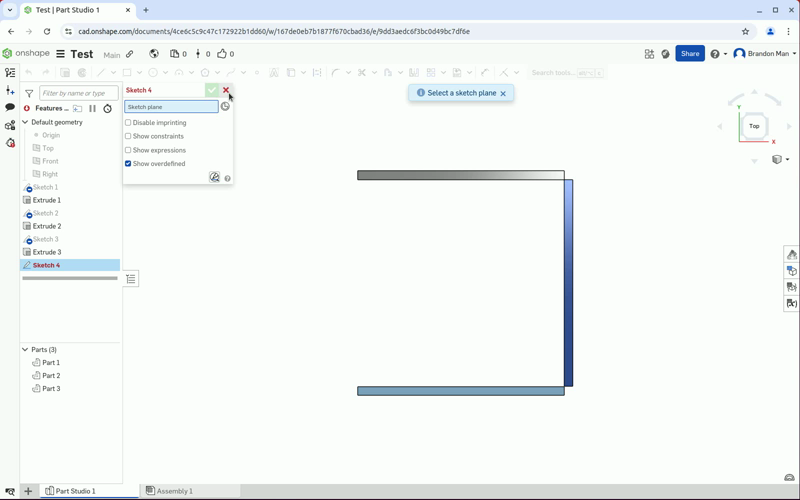
mouse_move(73, 150)
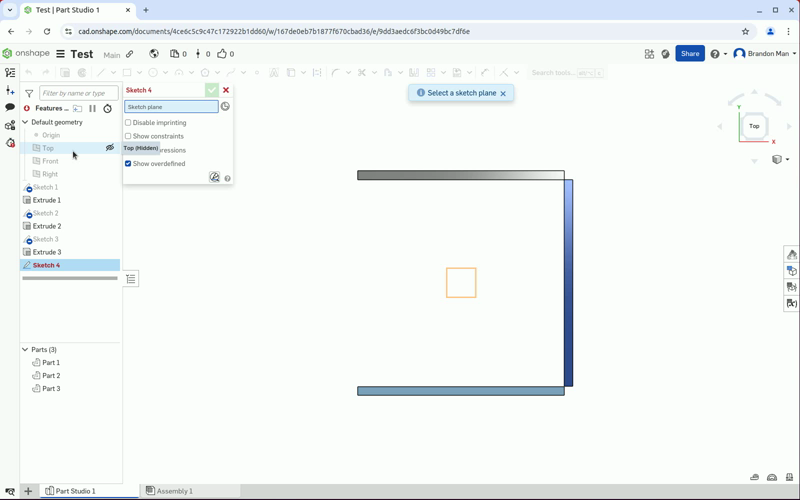
click(73, 150)
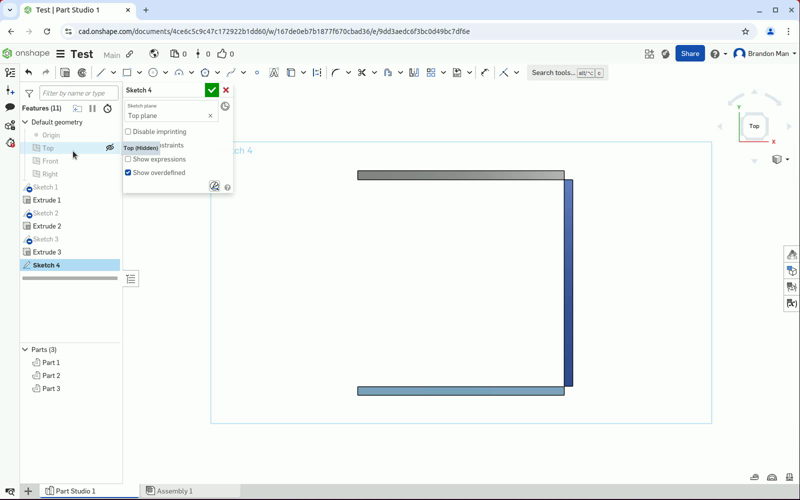
mouse_move(73, 352)
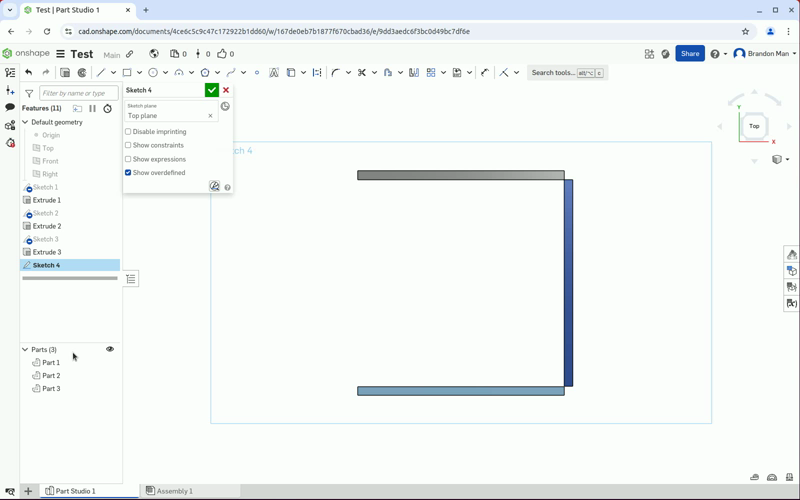
key(y)
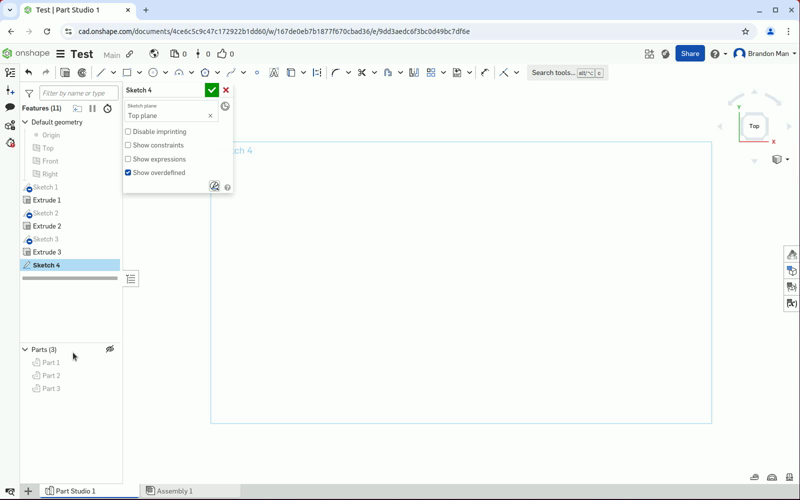
key(l)
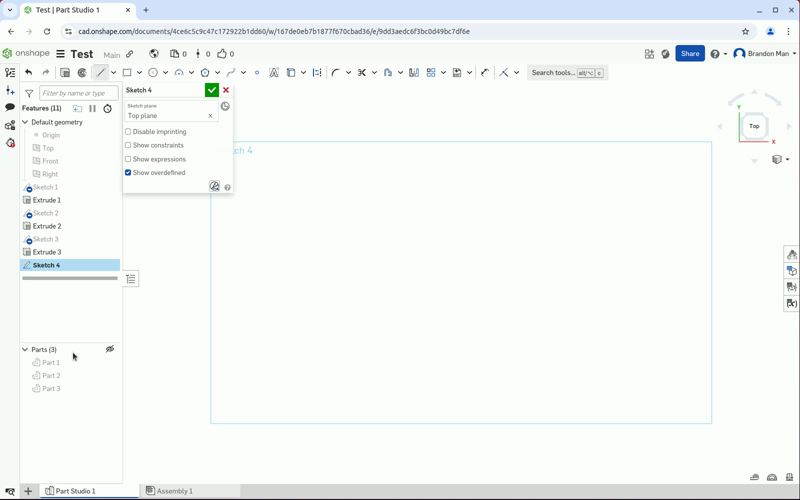
key_down(shift)
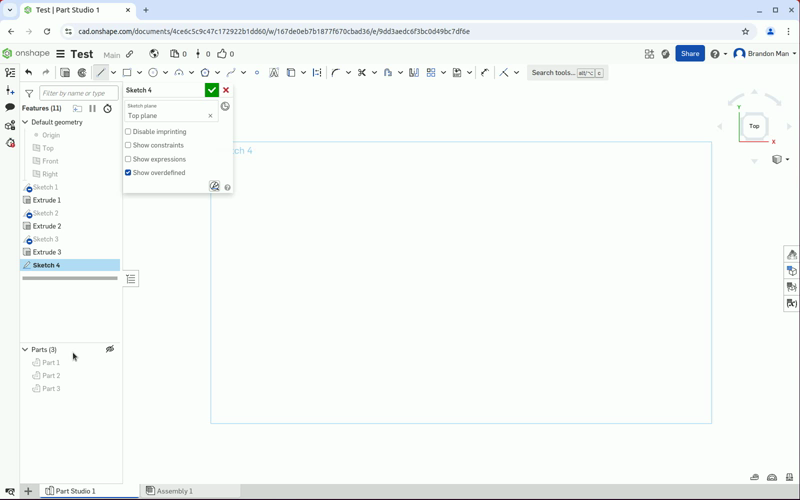
mouse_move(348, 386)
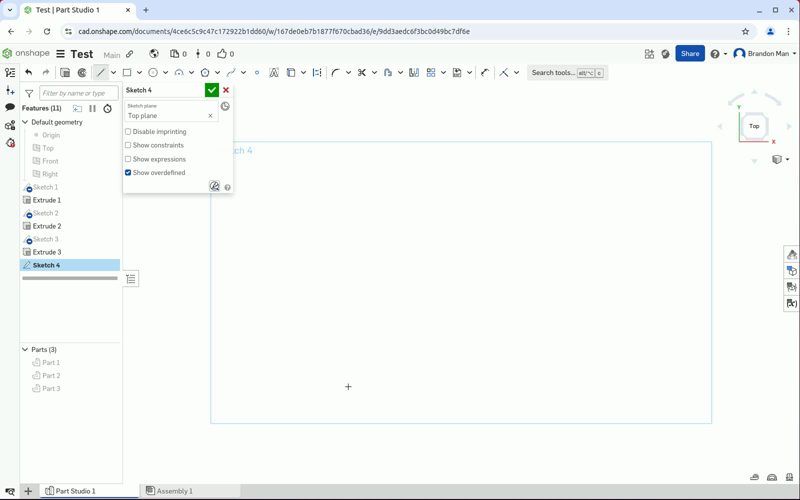
click(348, 386)
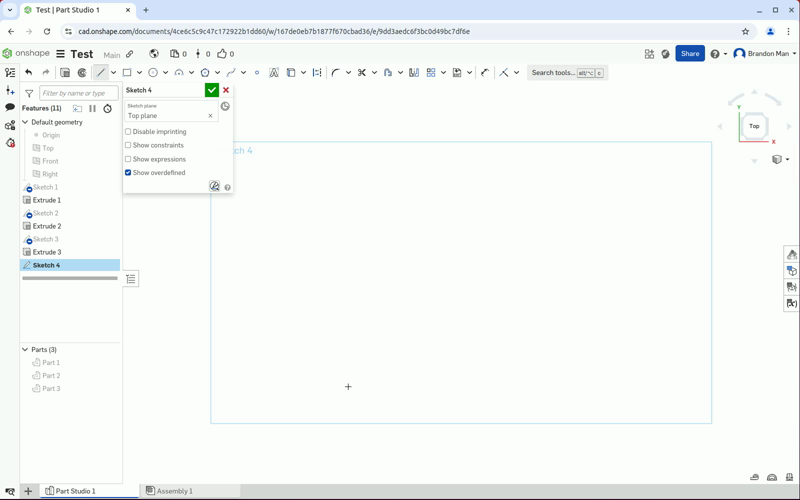
key_up(shift)
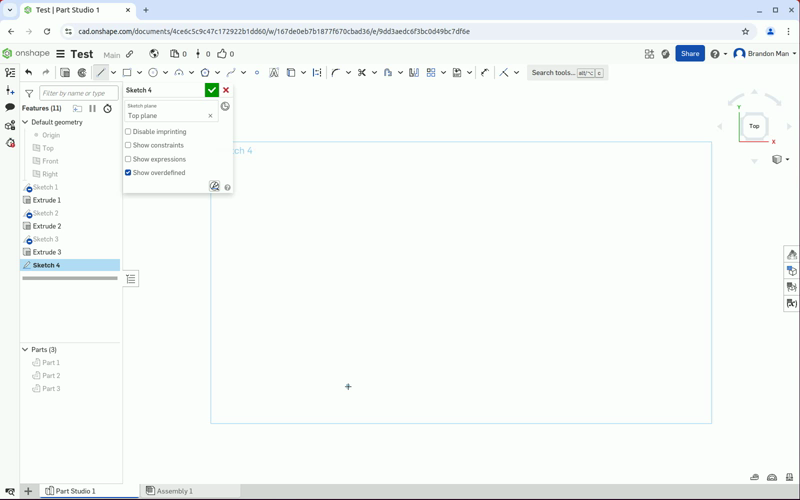
key_down(shift)
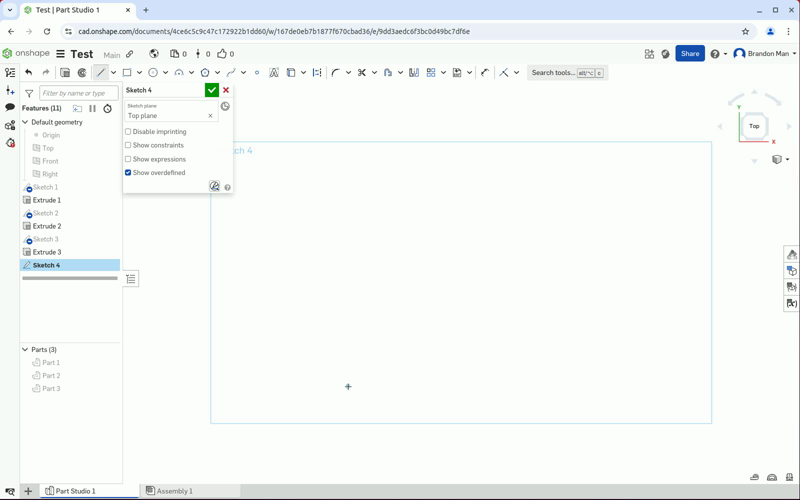
mouse_move(378, 386)
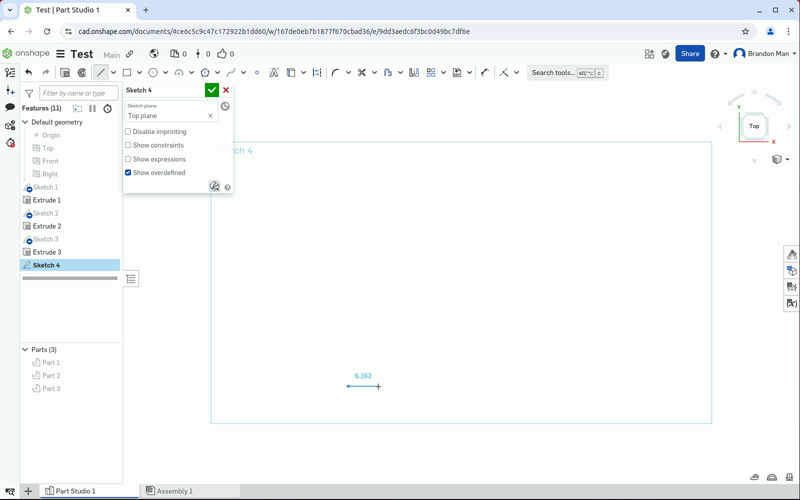
mouse_move(356, 386)
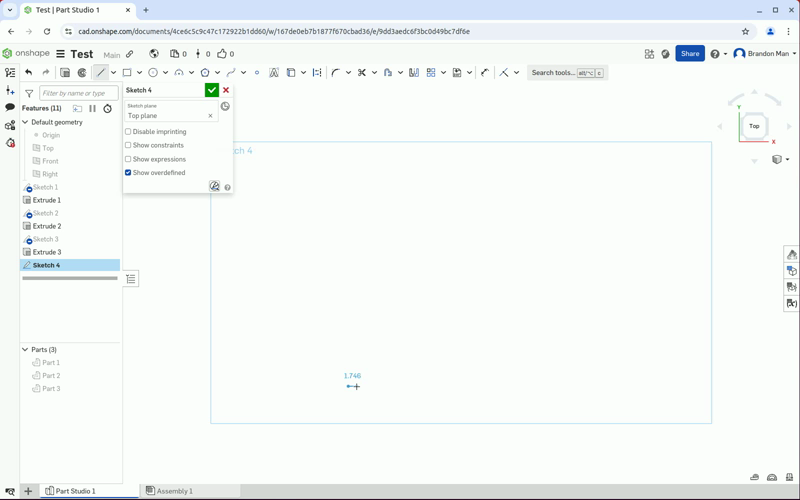
click(356, 386)
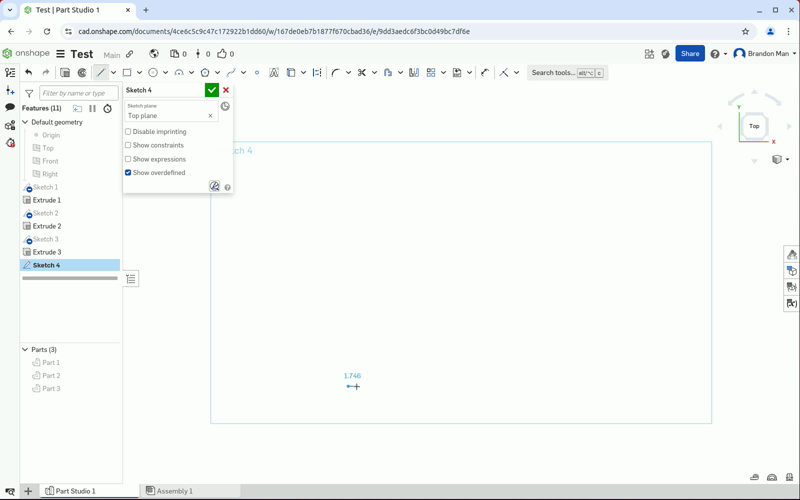
key_up(shift)
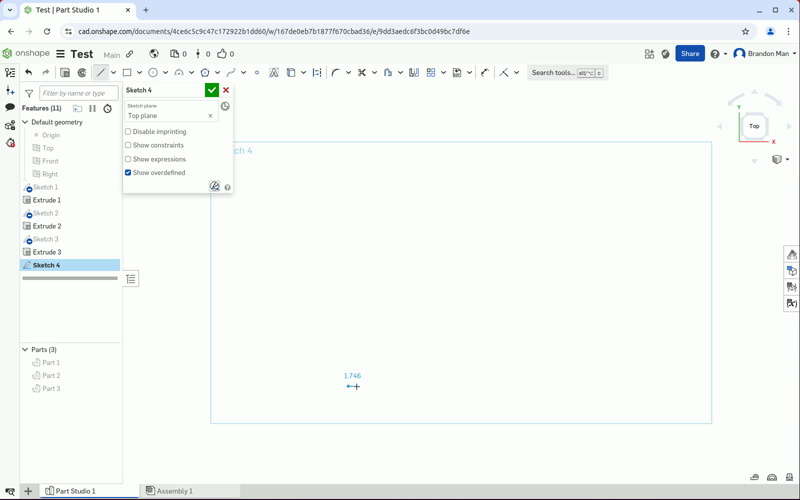
key_down(shift)
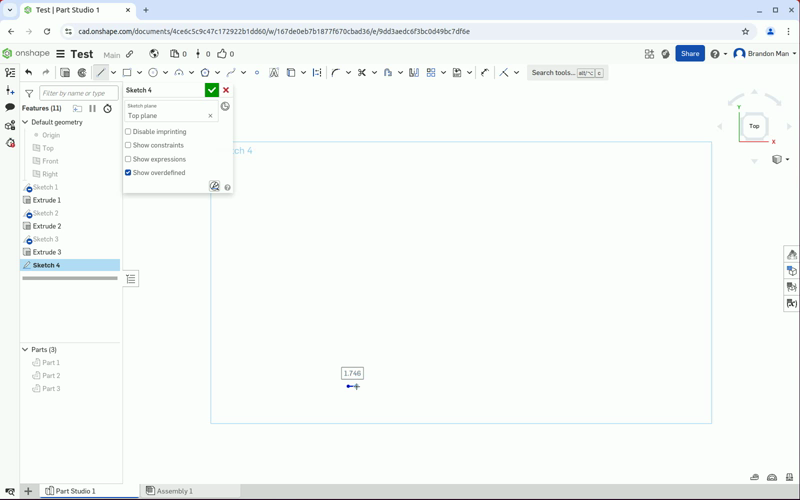
mouse_move(356, 179)
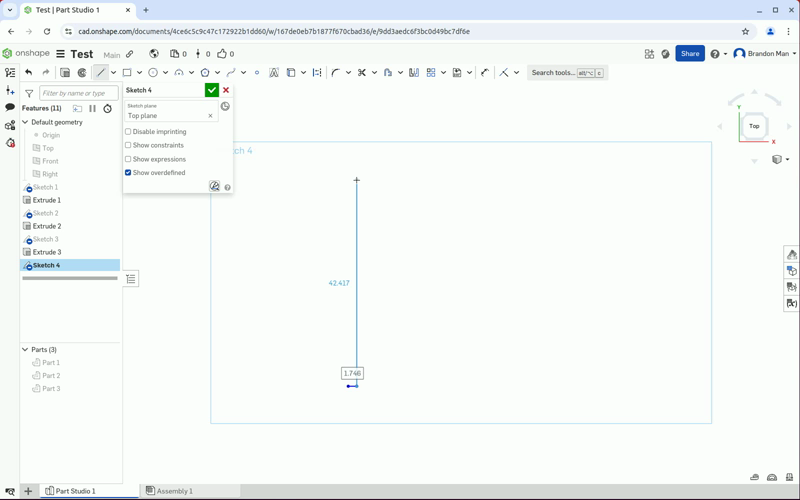
click(356, 179)
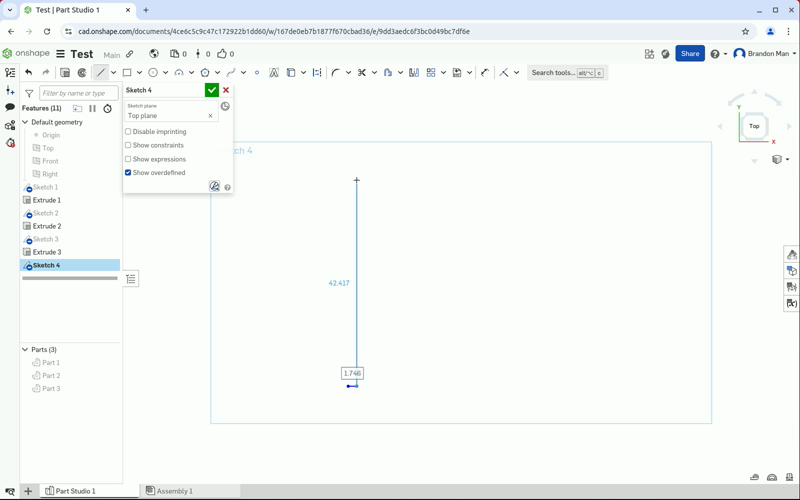
key_up(shift)
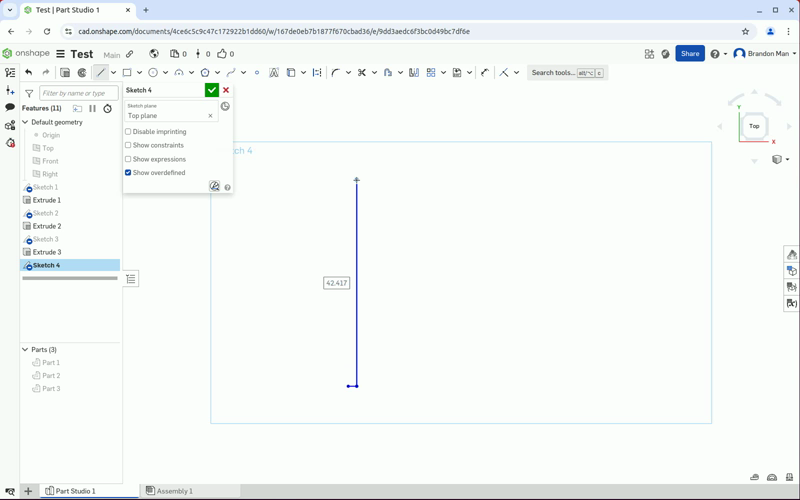
key_down(shift)
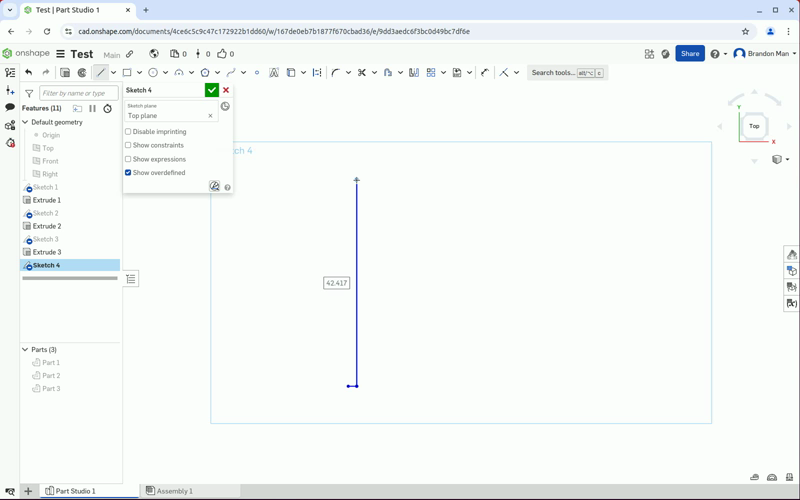
mouse_move(386, 179)
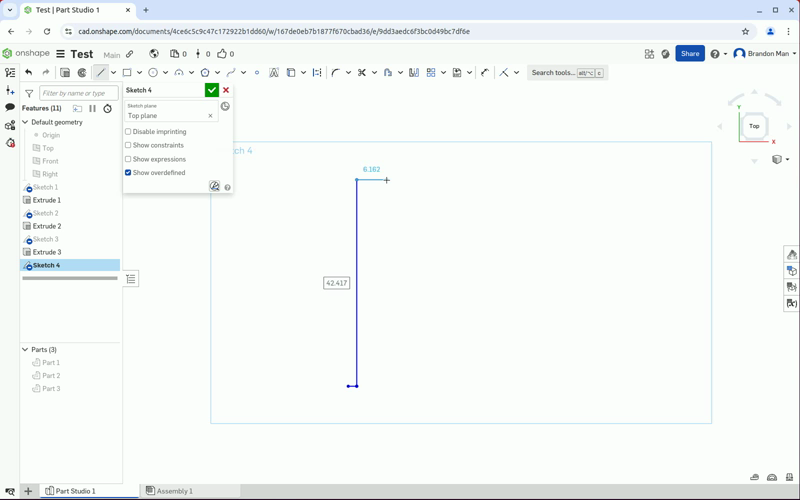
mouse_move(348, 179)
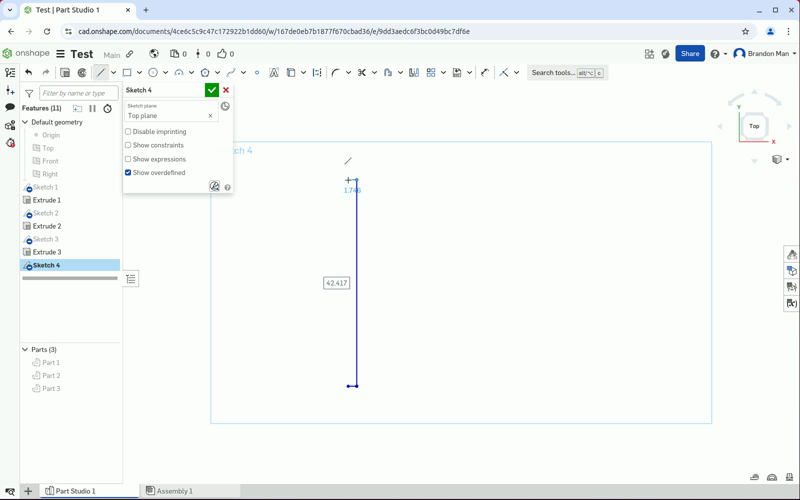
click(348, 179)
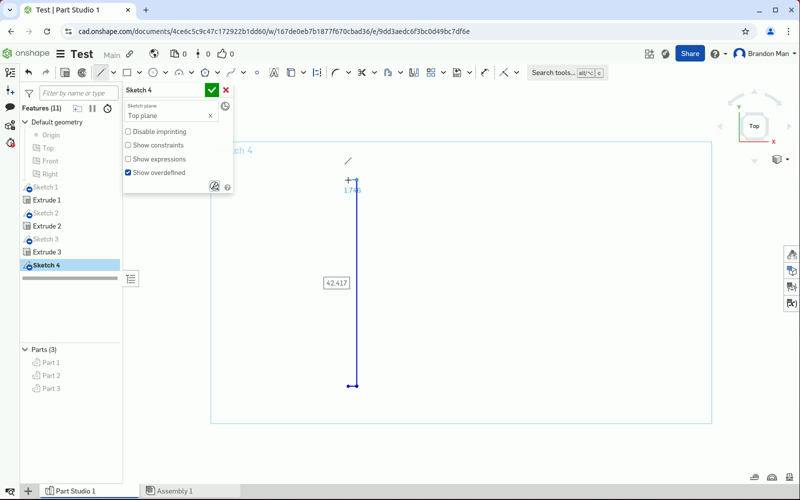
key_up(shift)
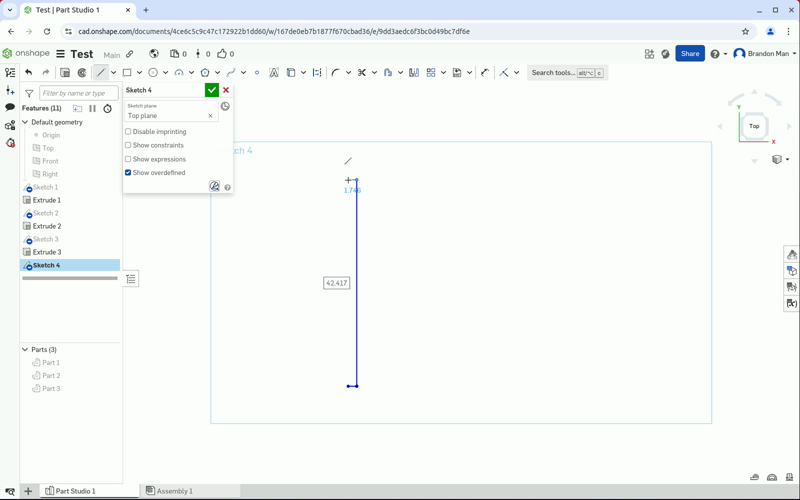
key_down(shift)
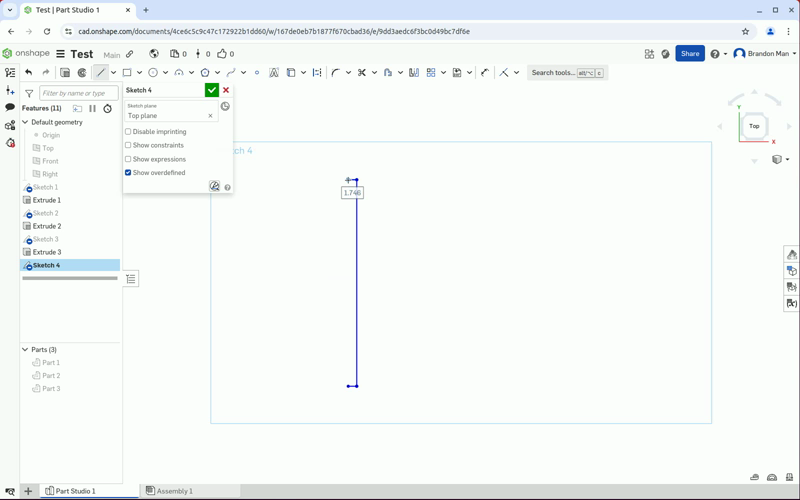
mouse_move(348, 386)
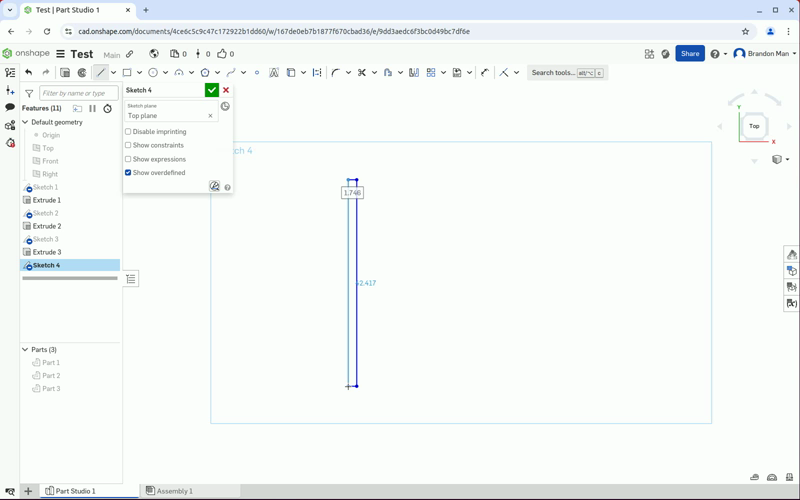
key_up(shift)
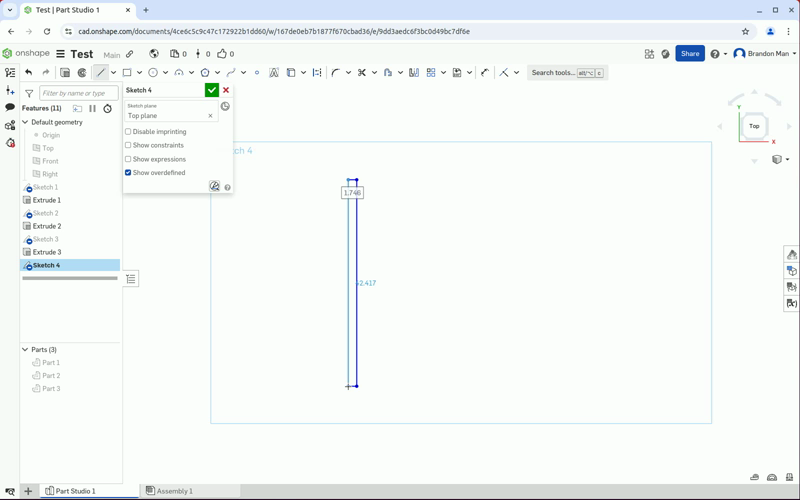
click(348, 386)
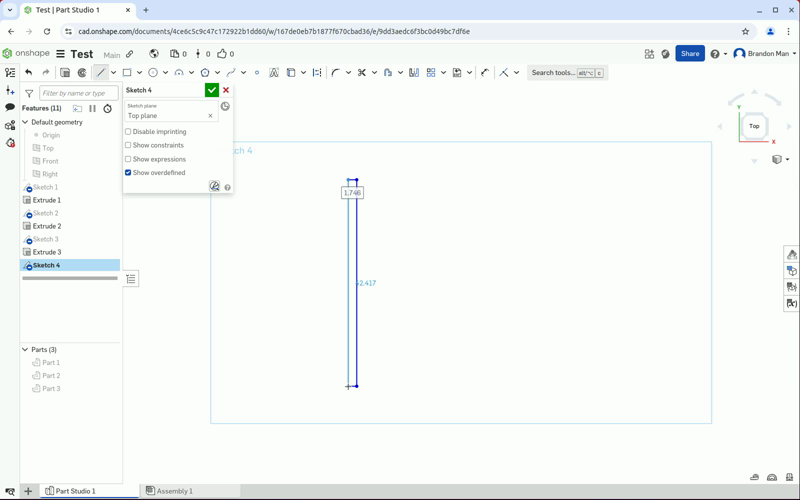
key(esc)
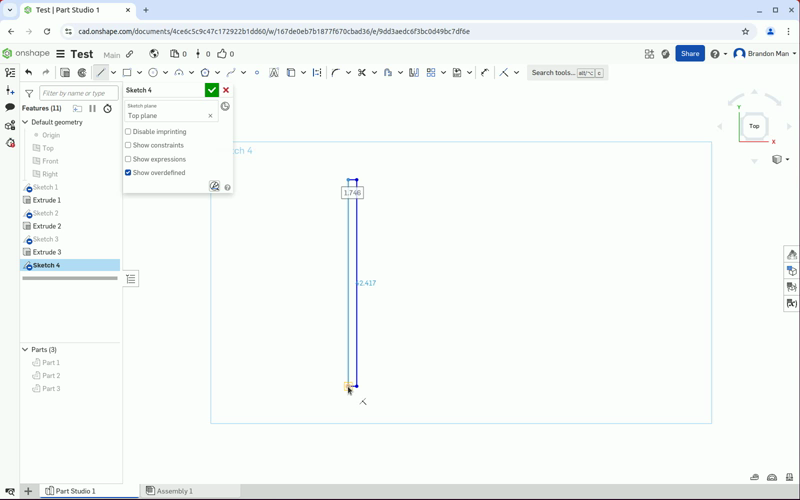
mouse_move(352, 344)
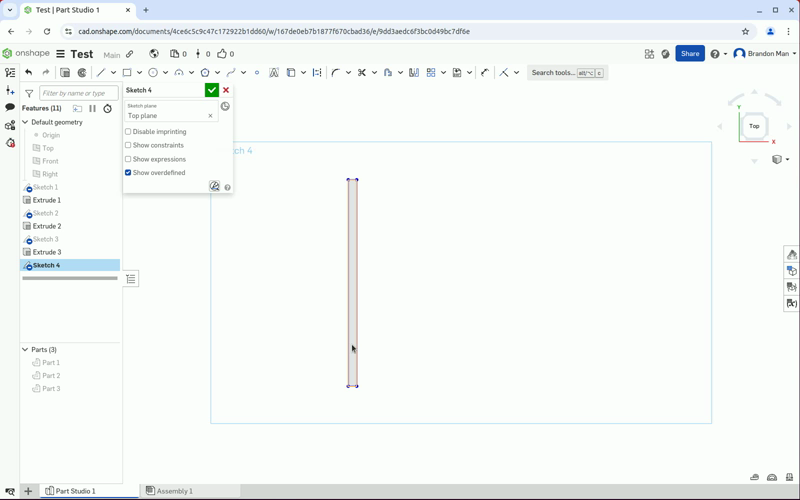
scroll(6)
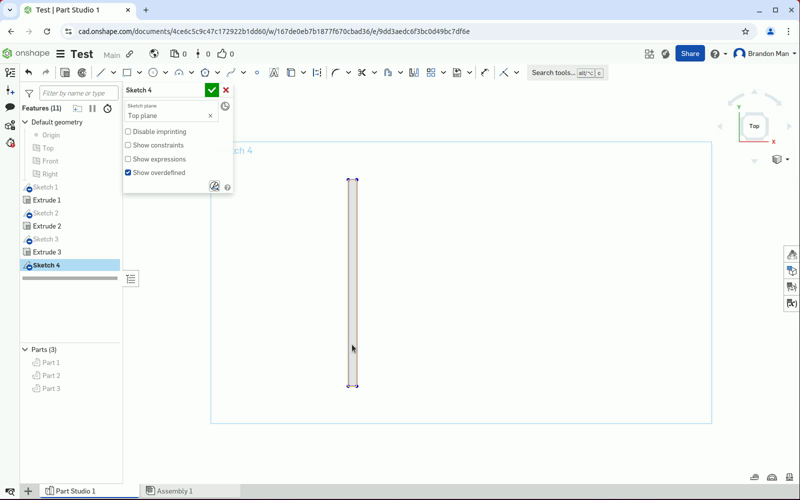
scroll(6)
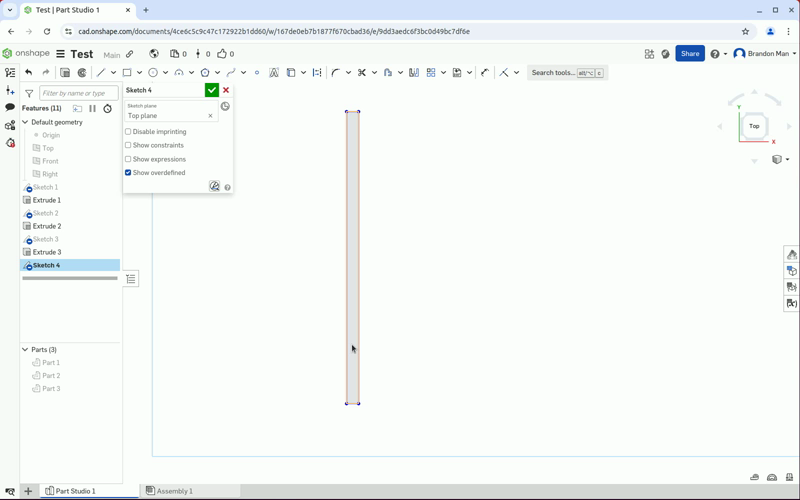
scroll(6)
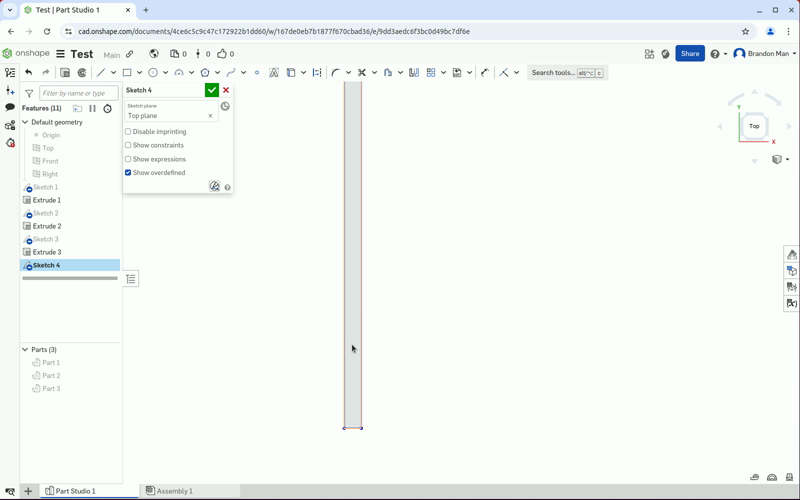
scroll(6)
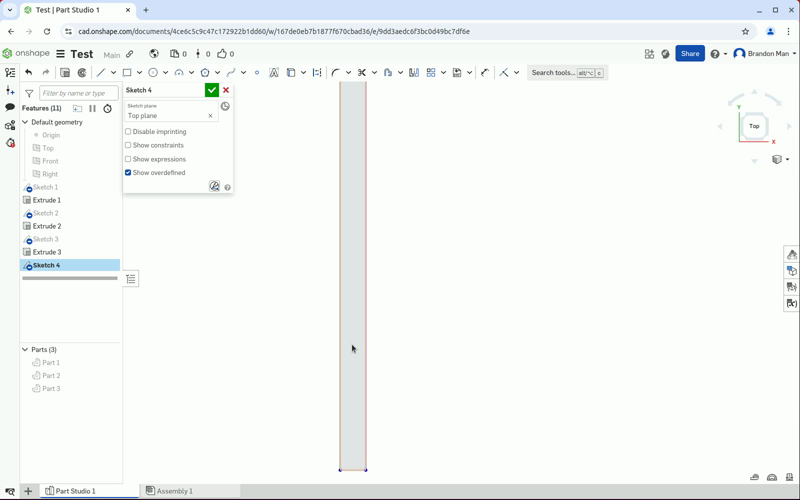
scroll(6)
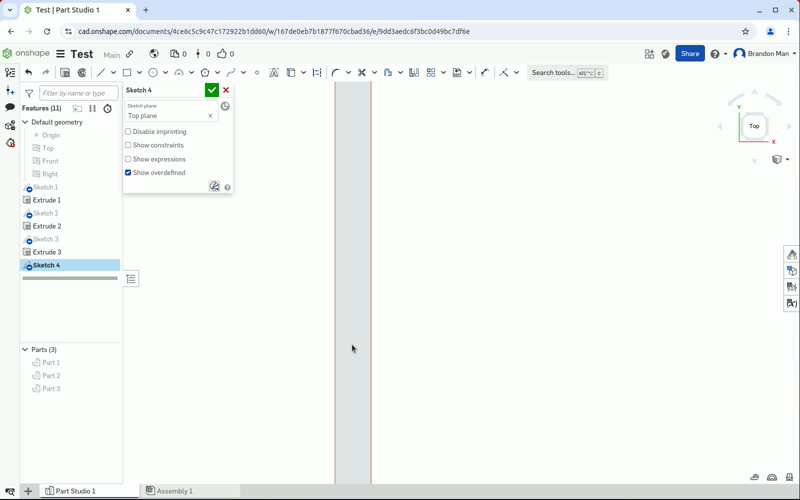
scroll(6)
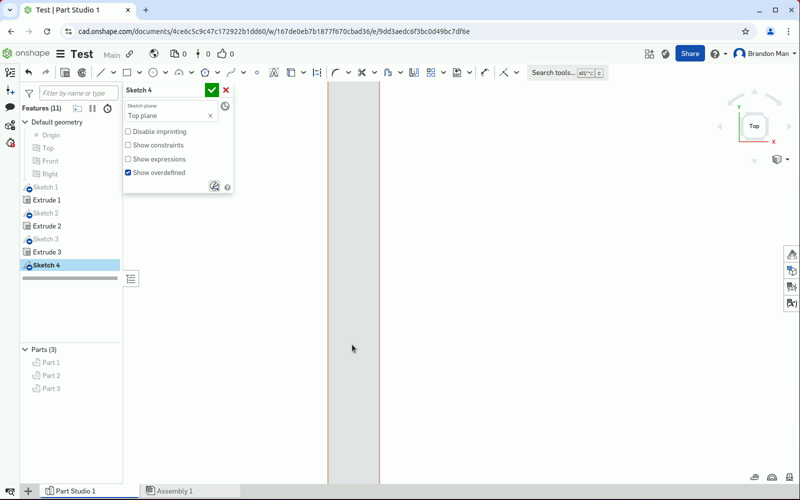
scroll(6)
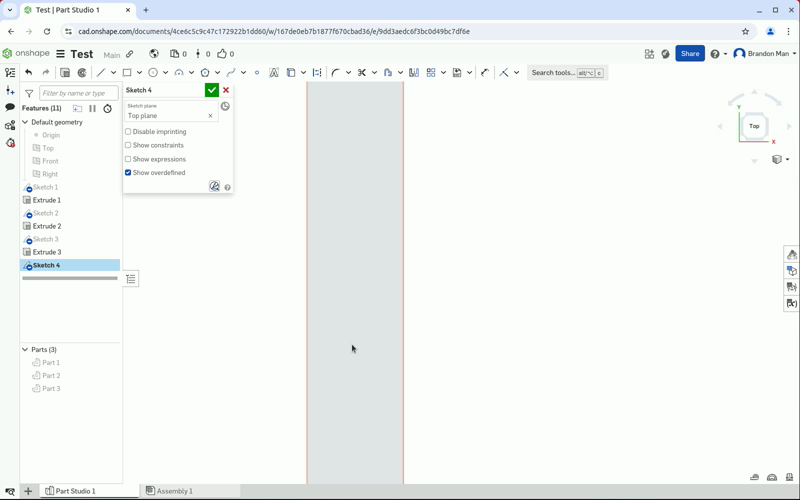
click(352, 344)
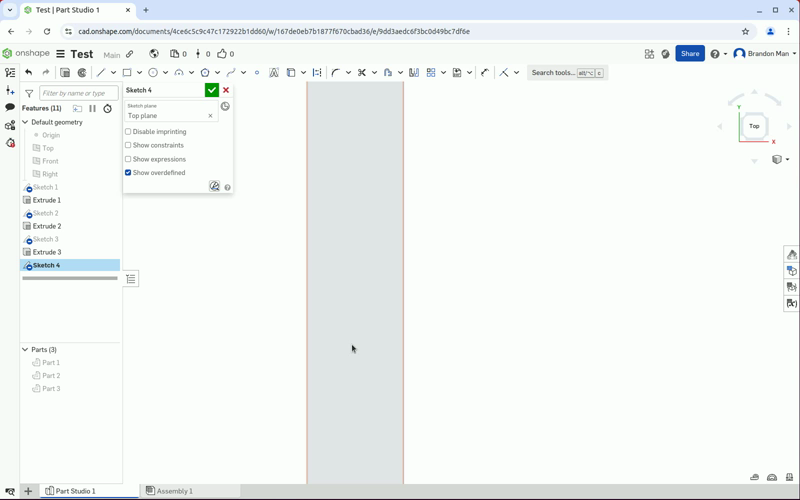
scroll(-6)
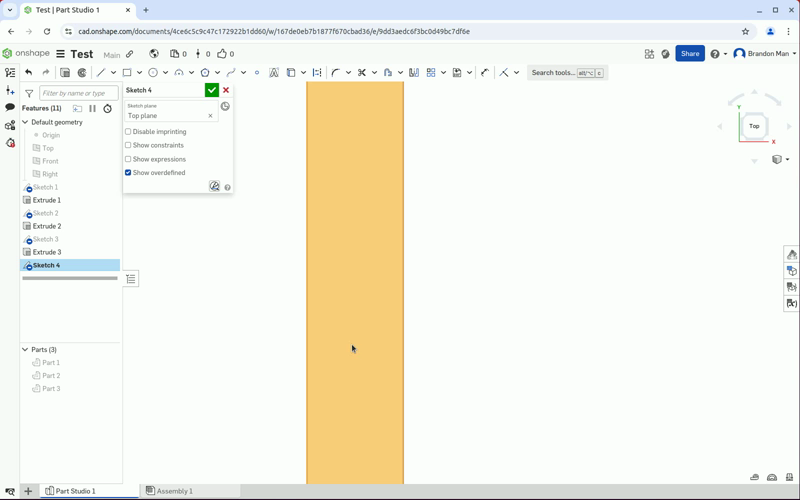
scroll(-6)
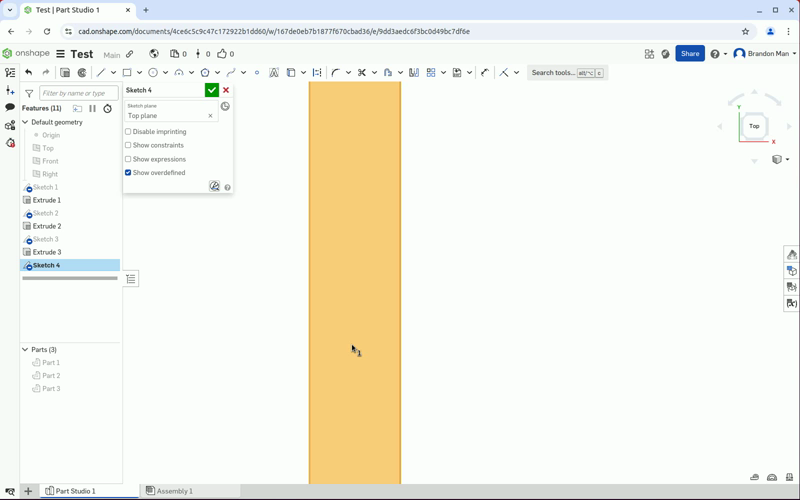
scroll(-6)
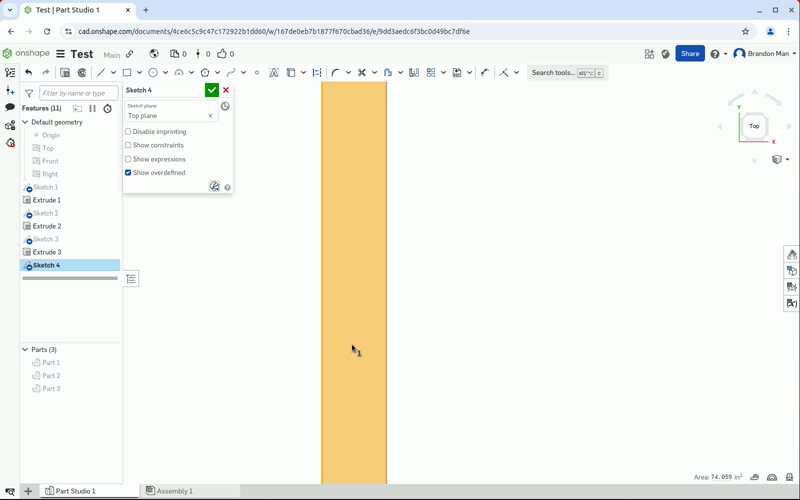
scroll(-6)
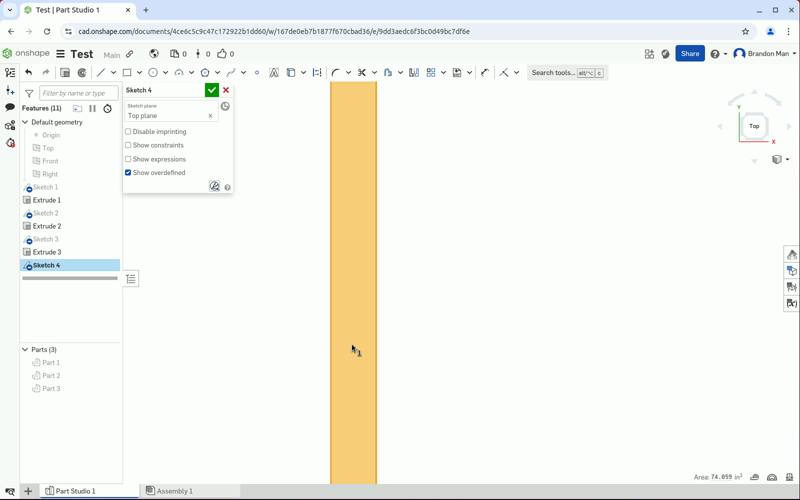
scroll(-6)
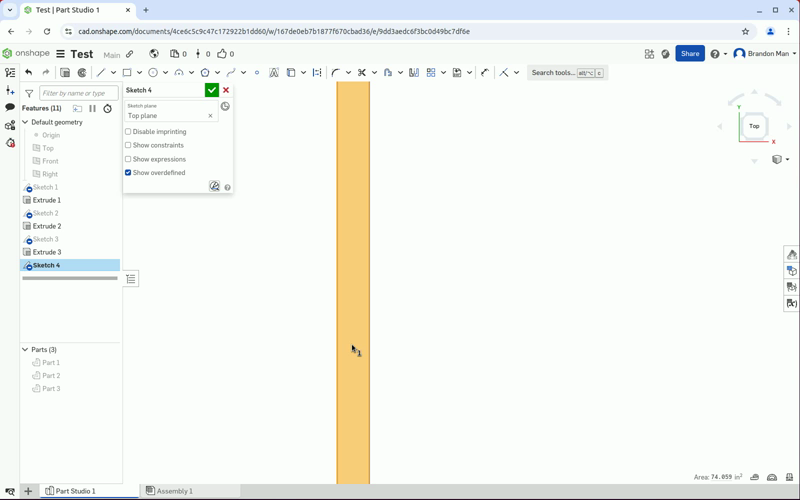
scroll(-6)
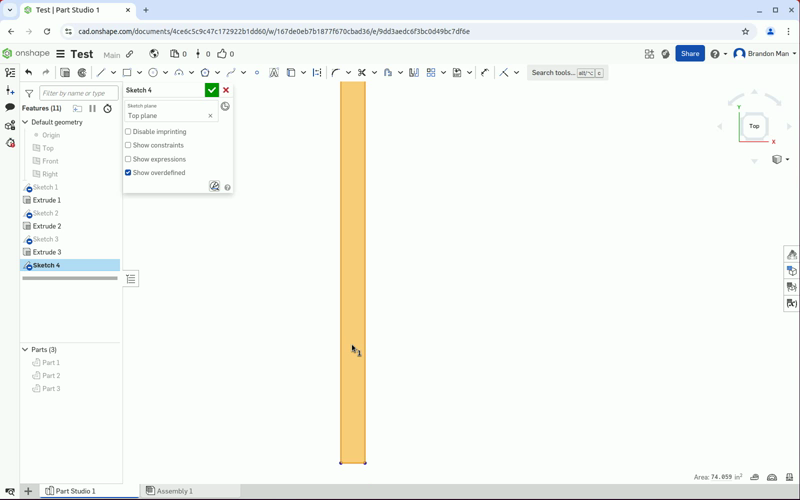
scroll(-6)
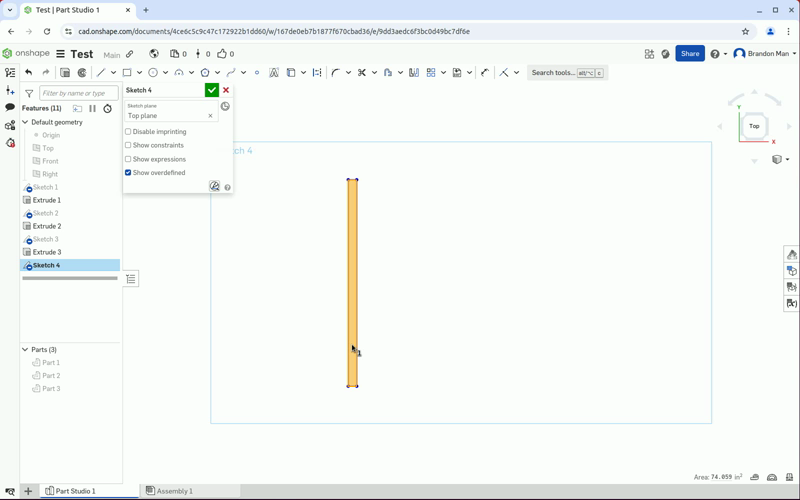
mouse_move(73, 352)
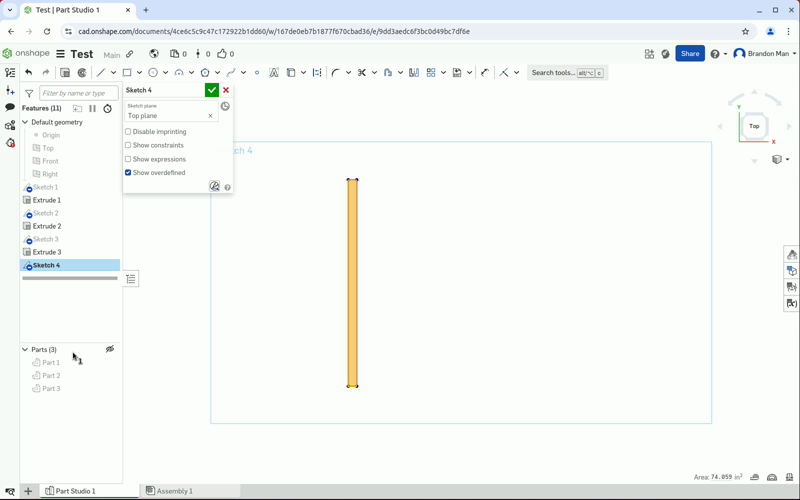
key(shift+y)
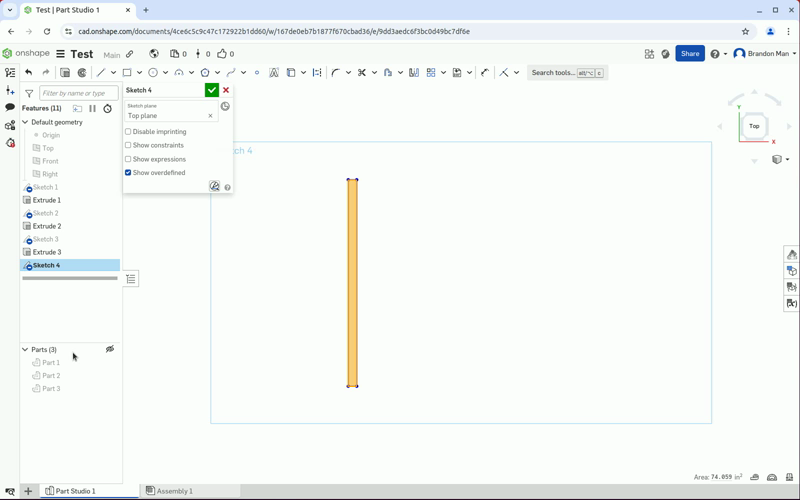
key(shift+e)
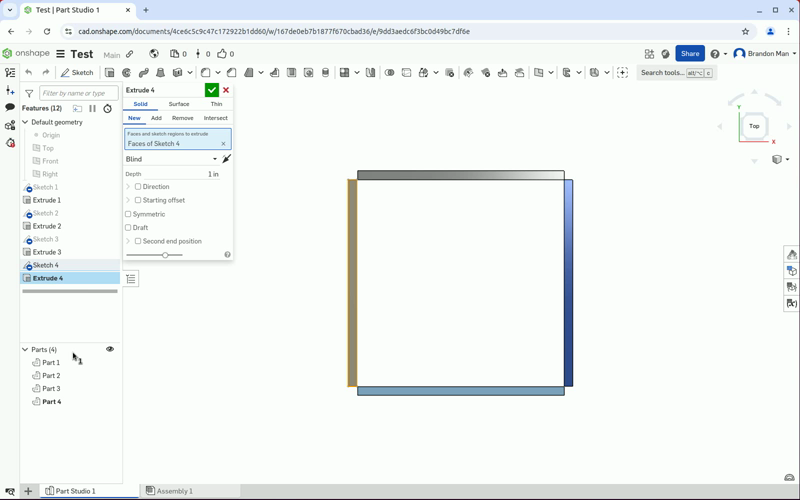
mouse_move(143, 106)
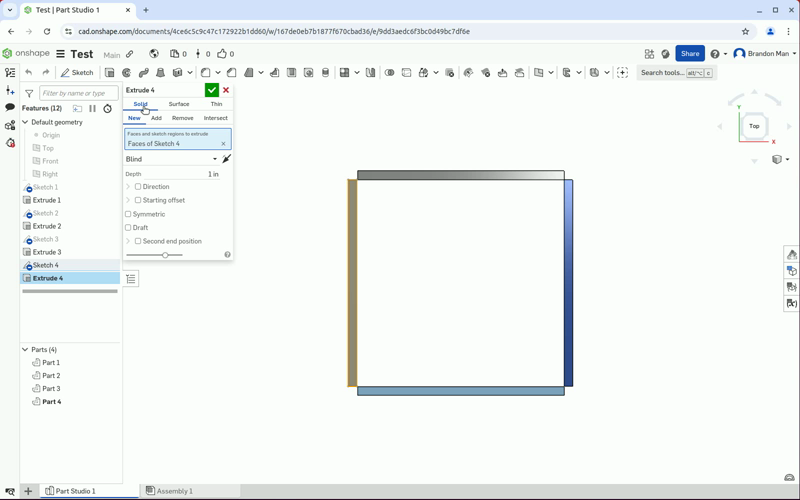
click(143, 106)
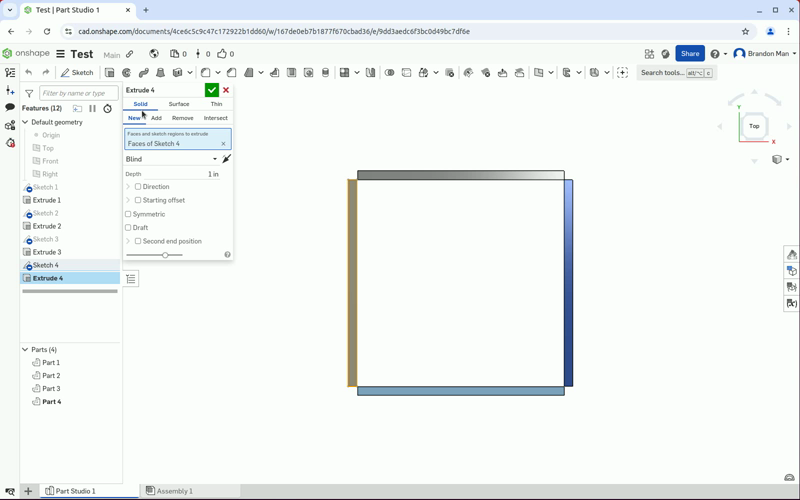
mouse_move(137, 120)
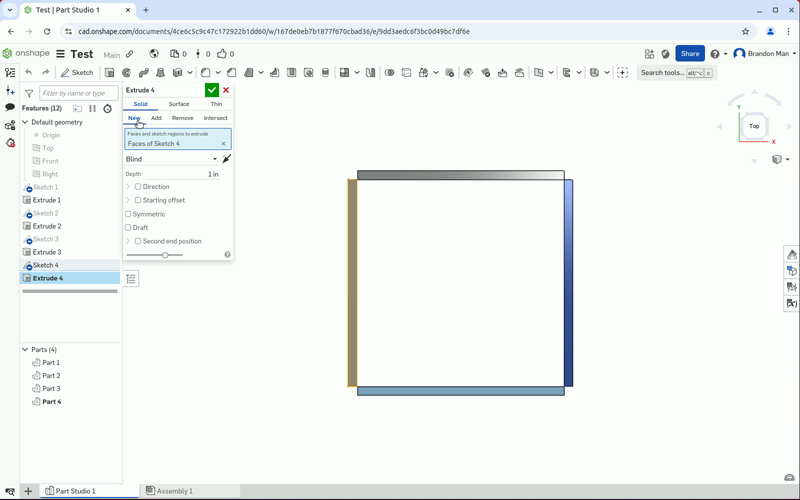
click(137, 120)
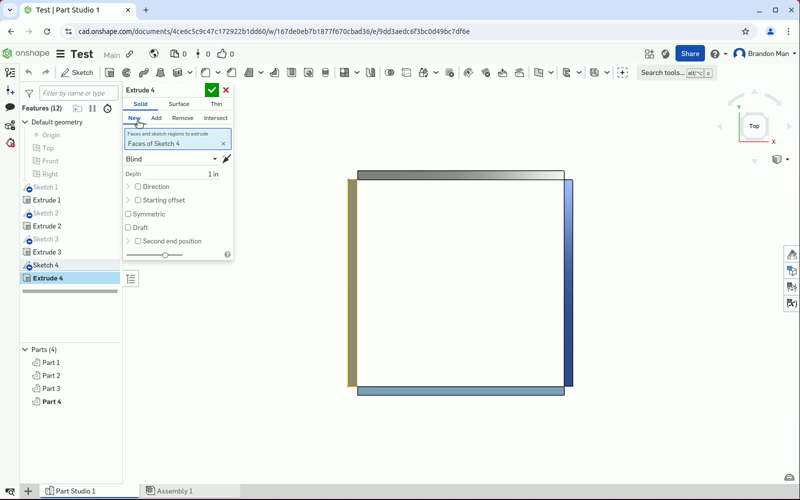
key(tab, 4)
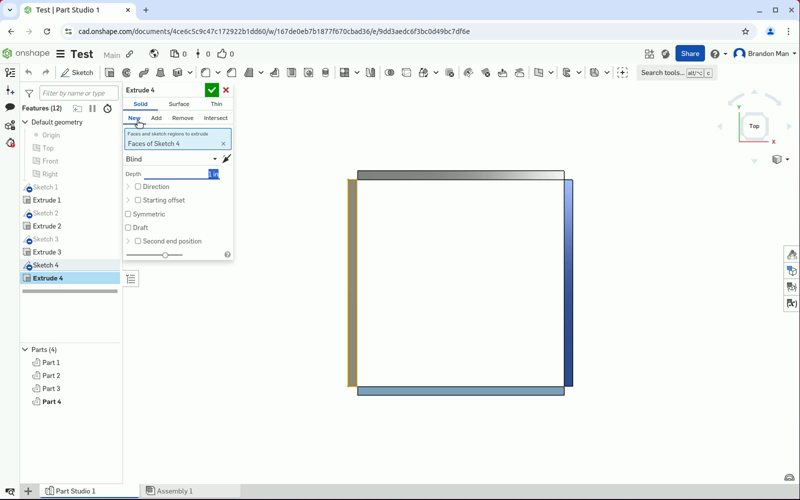
text(-2.889)
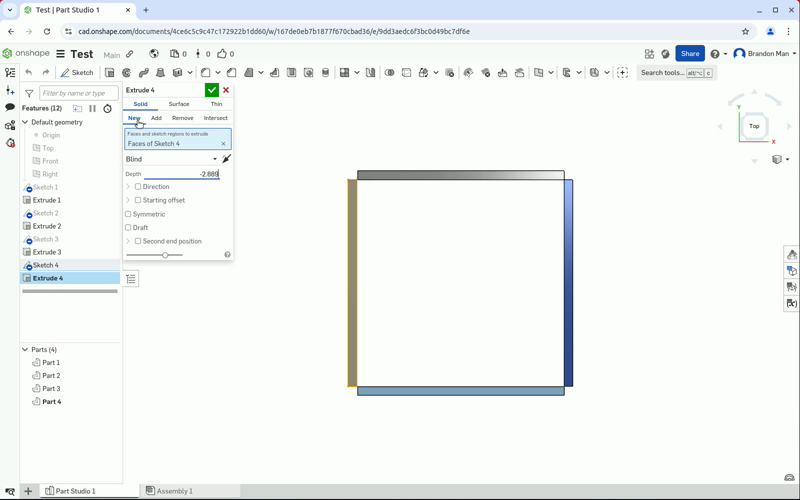
key(enter)
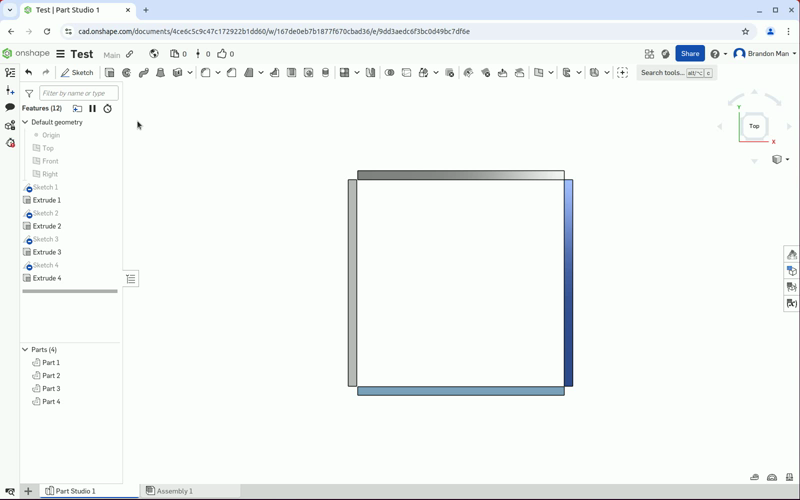
key(shift+h)
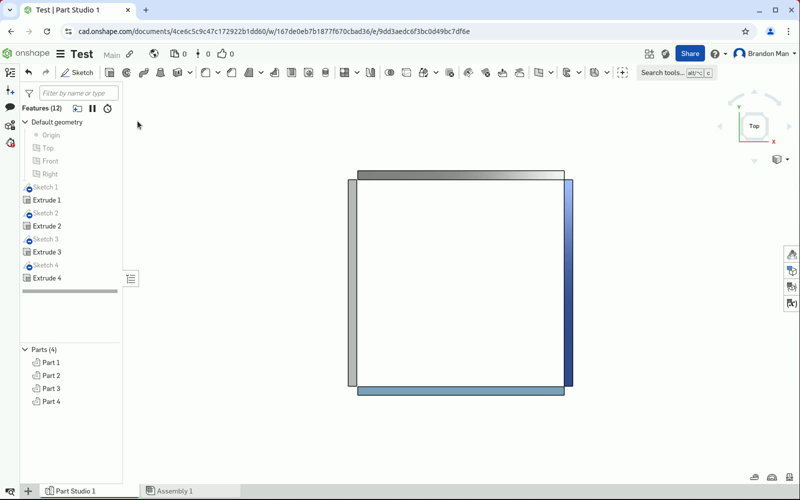
key(shift+h)
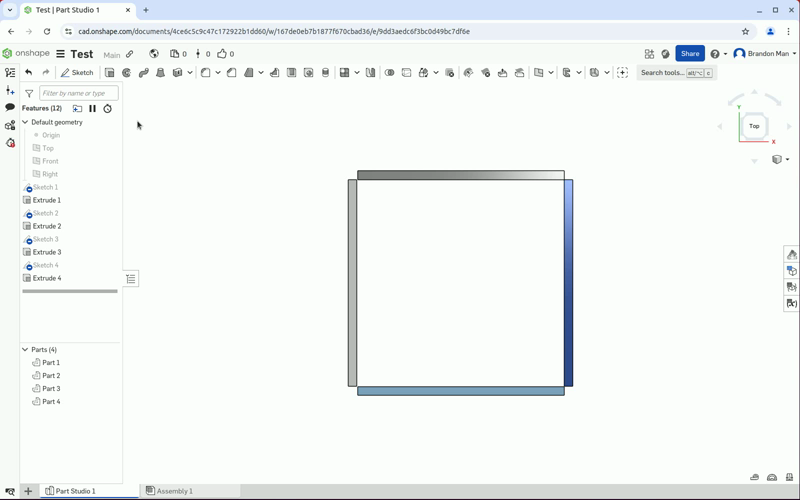
mouse_move(73, 189)
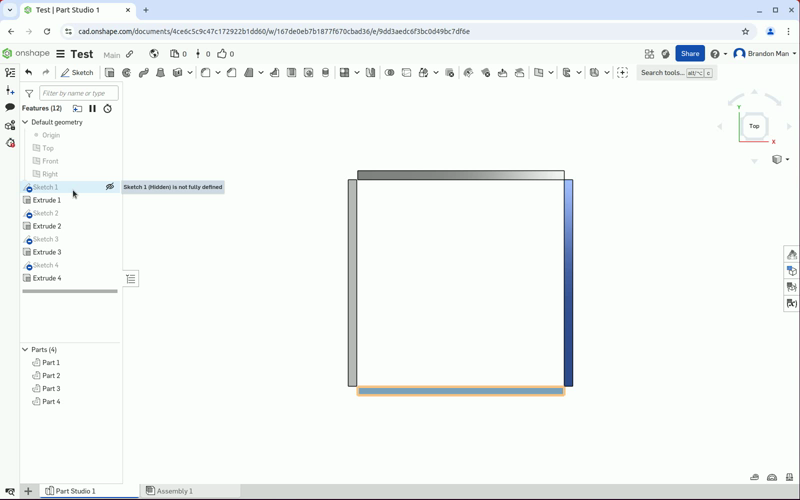
click(73, 189)
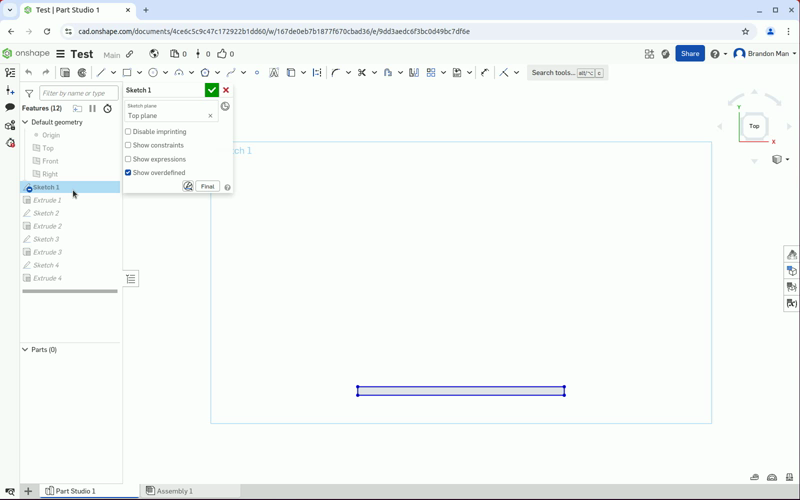
mouse_move(229, 92)
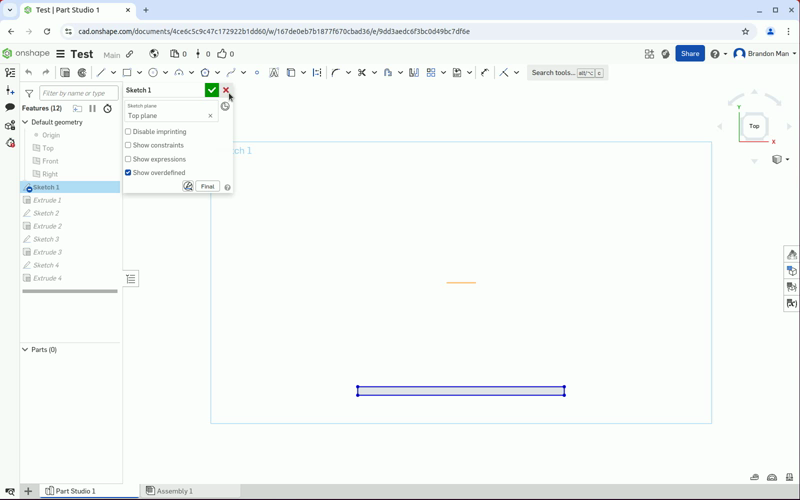
click(229, 92)
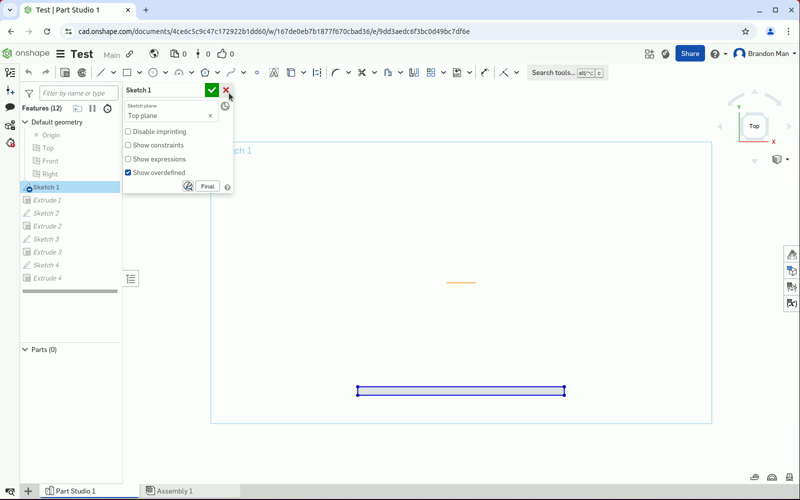
key(shift+s)
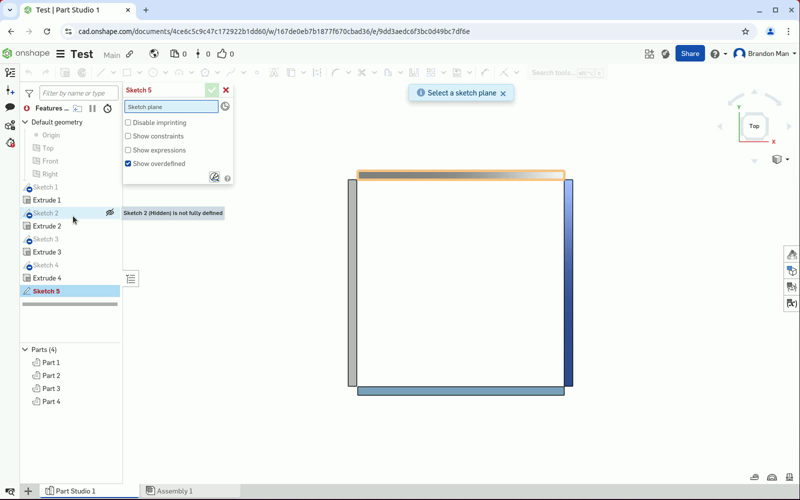
scroll(3)
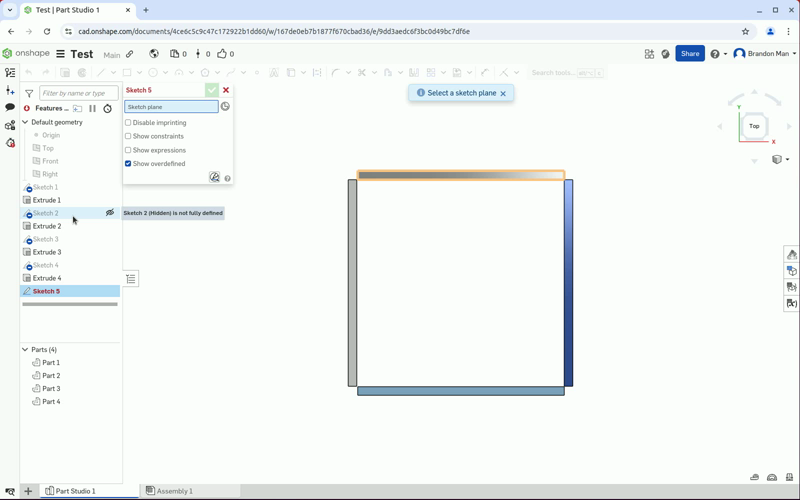
mouse_move(73, 150)
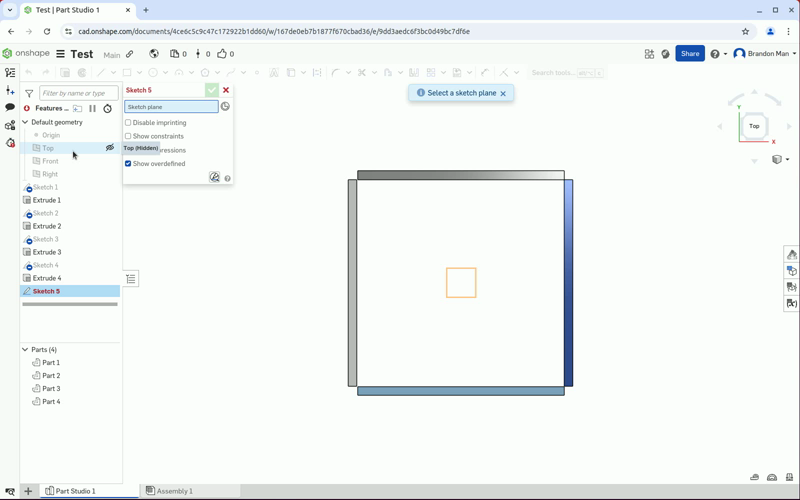
click(73, 150)
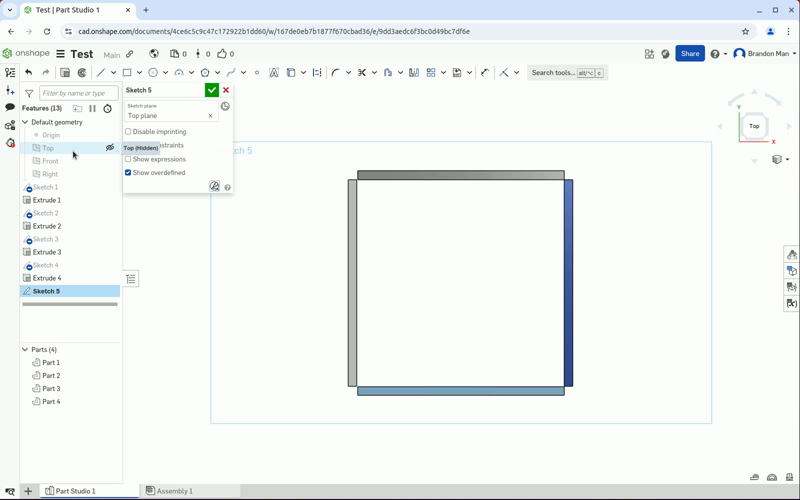
mouse_move(73, 352)
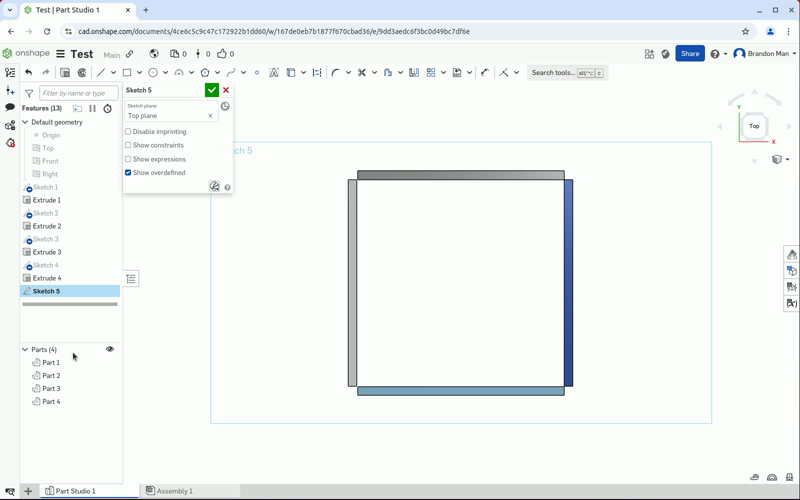
key(y)
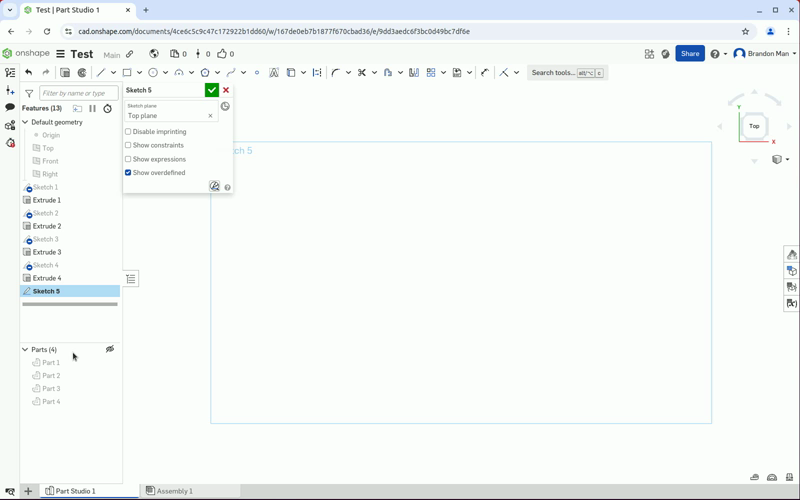
key(l)
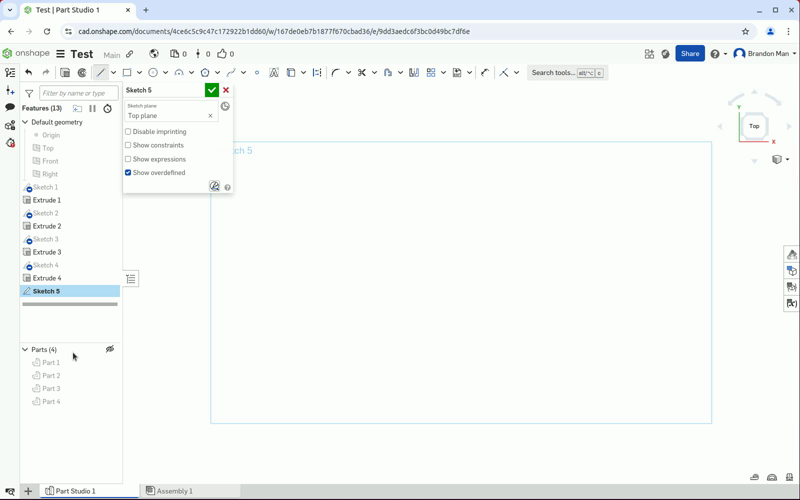
key_down(shift)
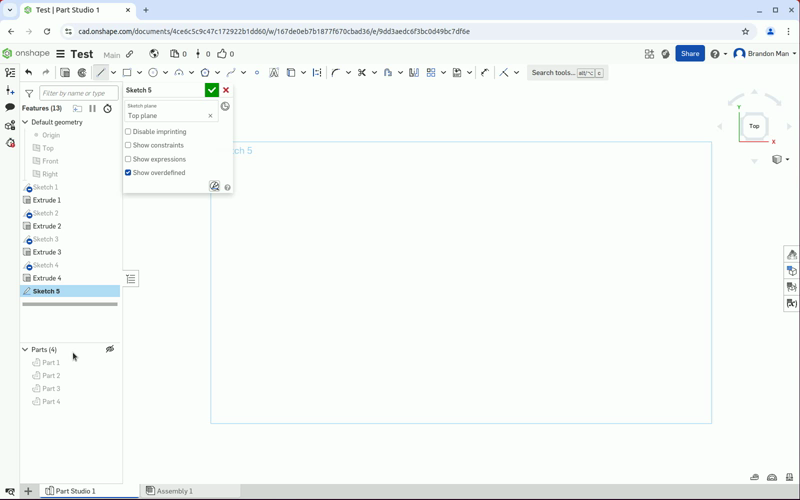
mouse_move(564, 179)
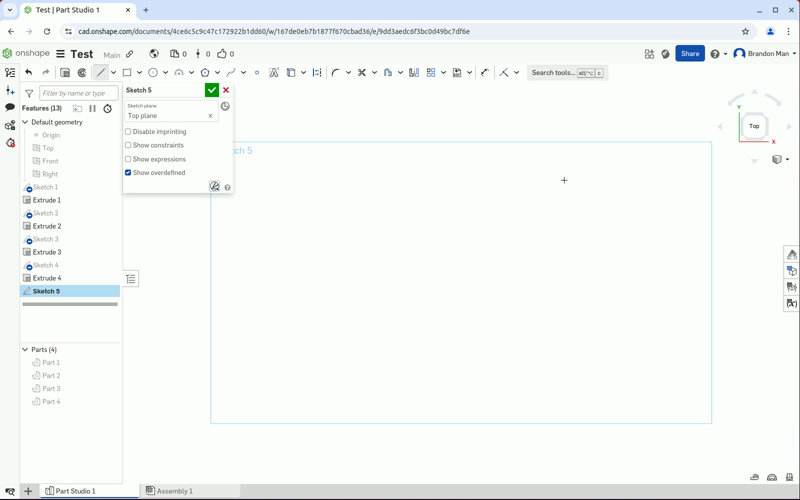
click(564, 179)
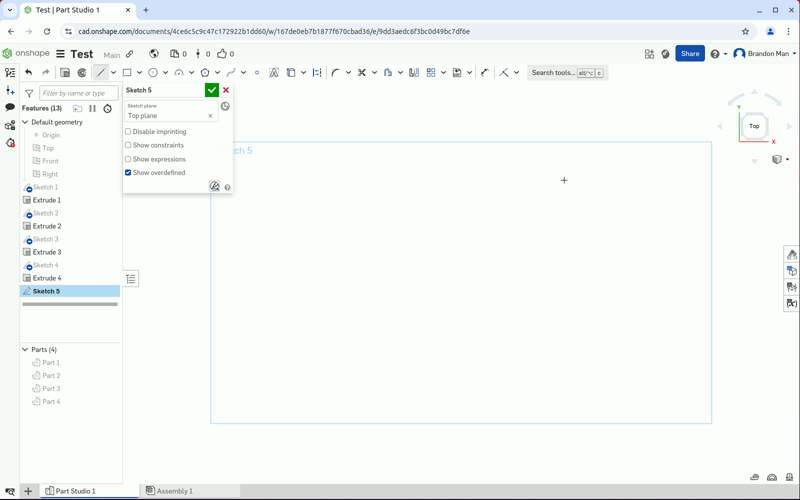
key_up(shift)
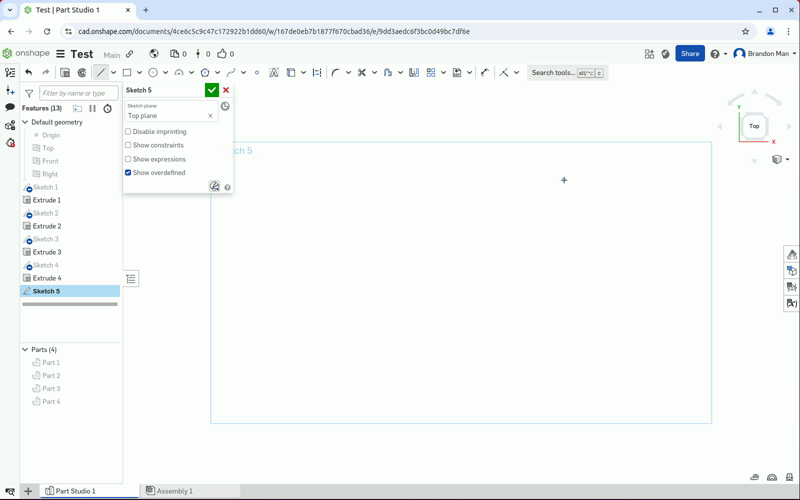
key_down(shift)
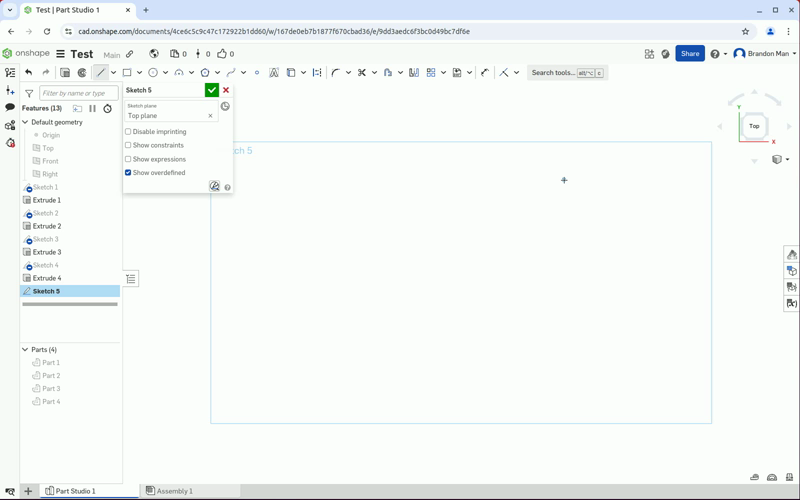
mouse_move(589, 179)
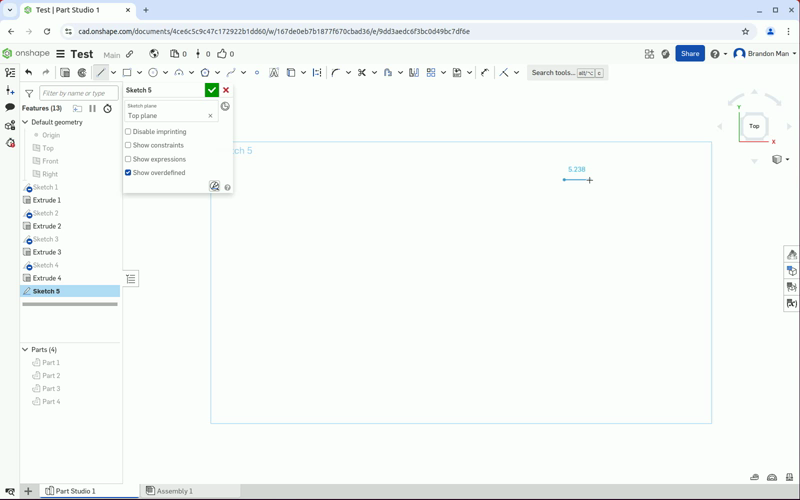
mouse_move(574, 179)
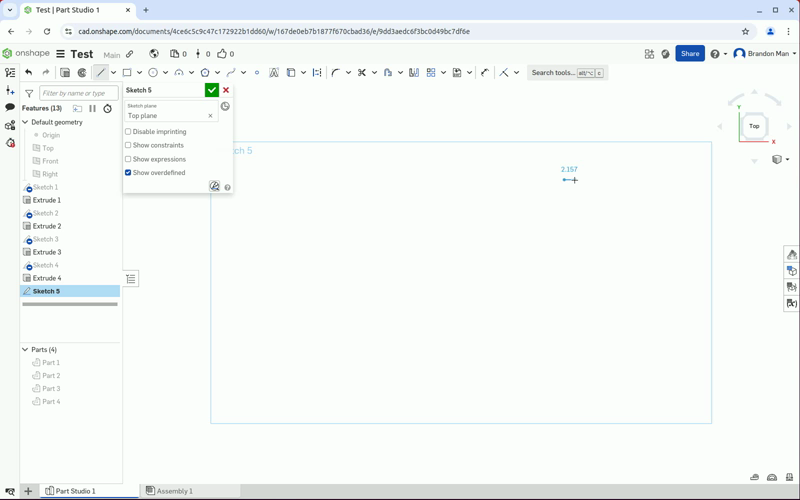
click(574, 179)
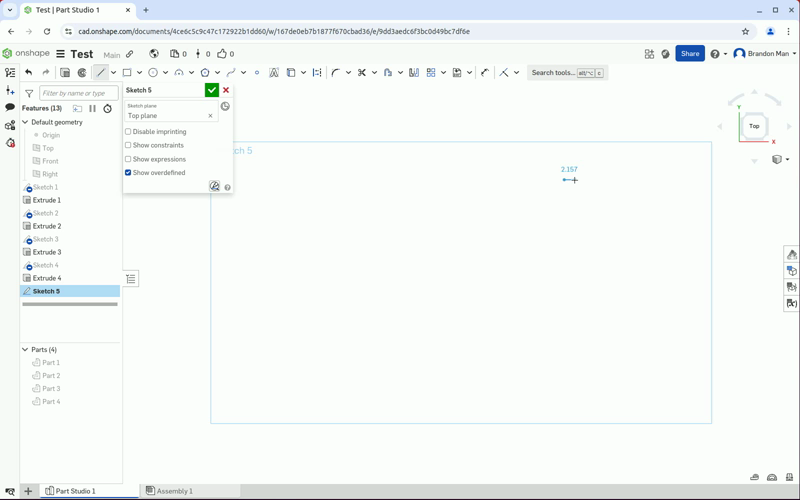
key_up(shift)
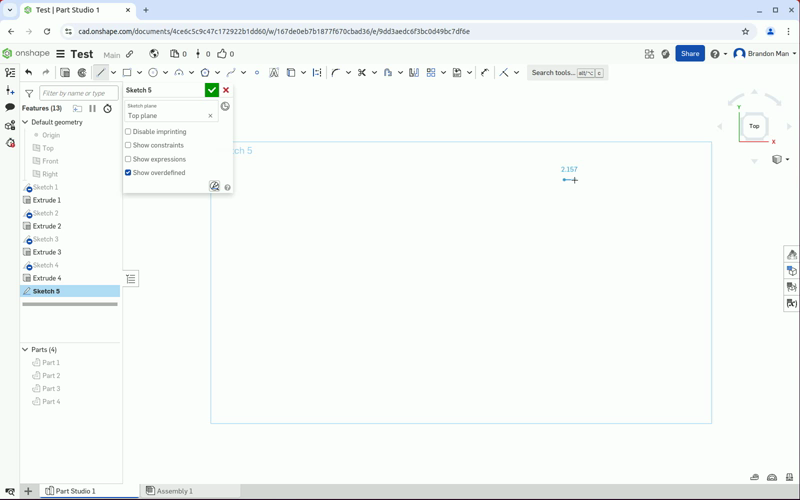
key_down(shift)
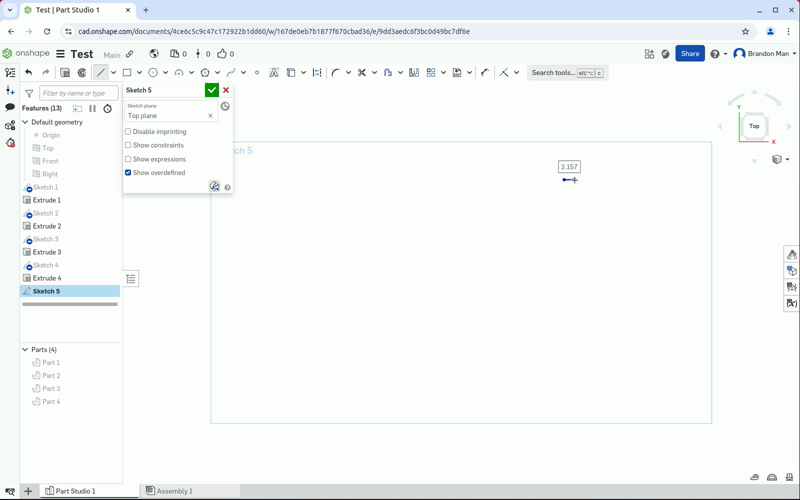
mouse_move(589, 179)
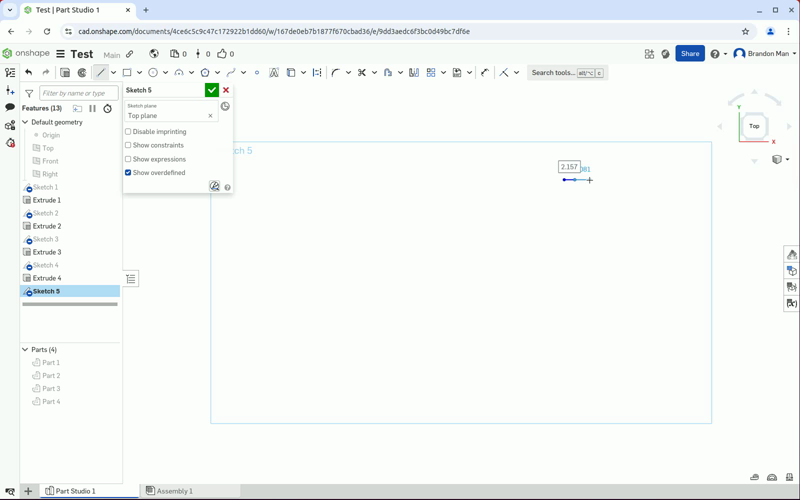
mouse_move(574, 169)
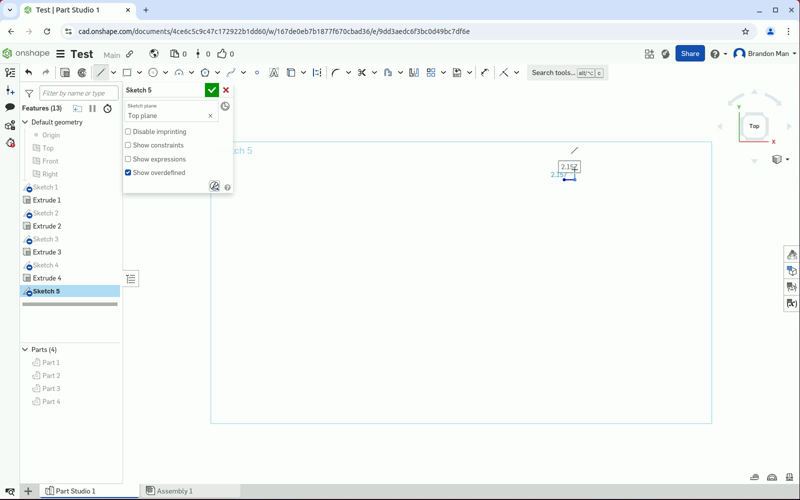
click(574, 169)
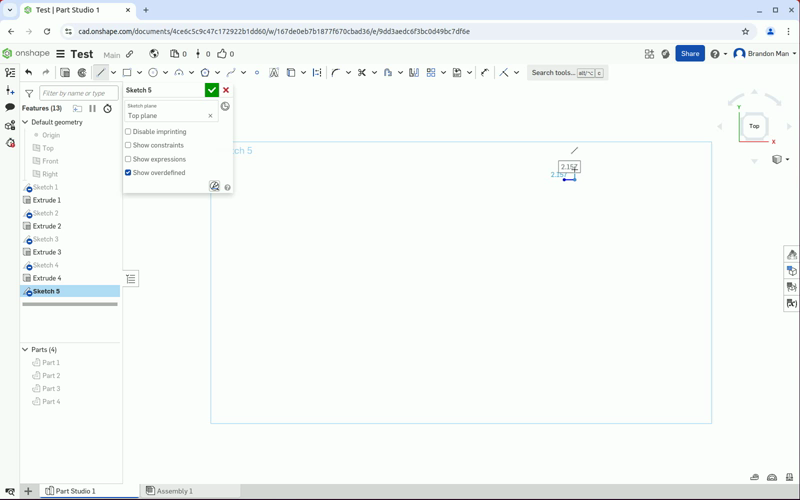
key_up(shift)
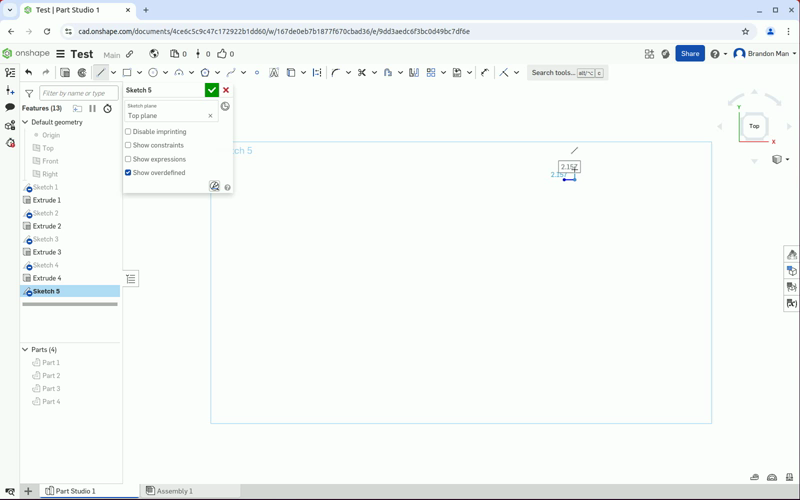
key_down(shift)
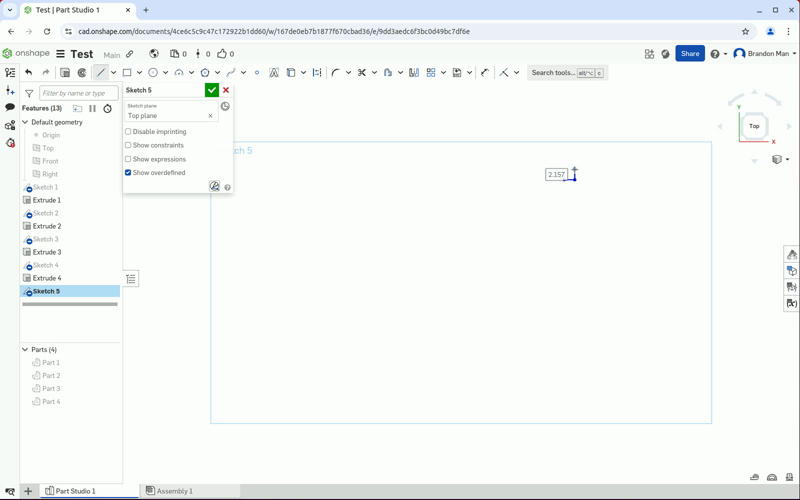
mouse_move(589, 169)
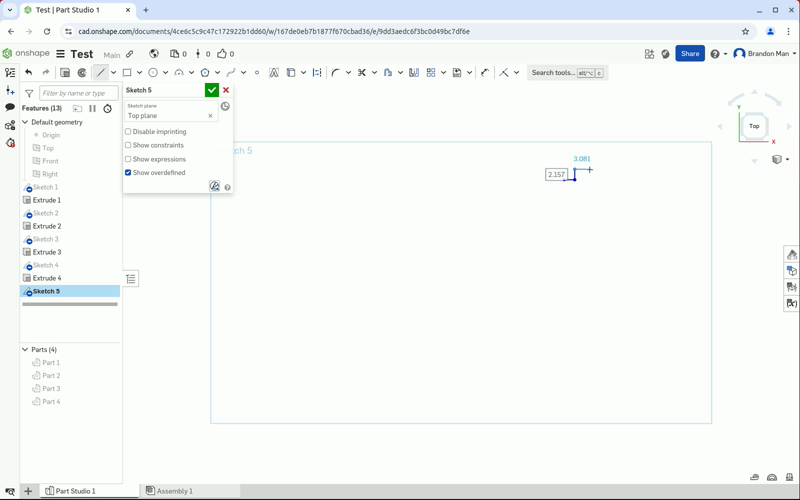
mouse_move(564, 169)
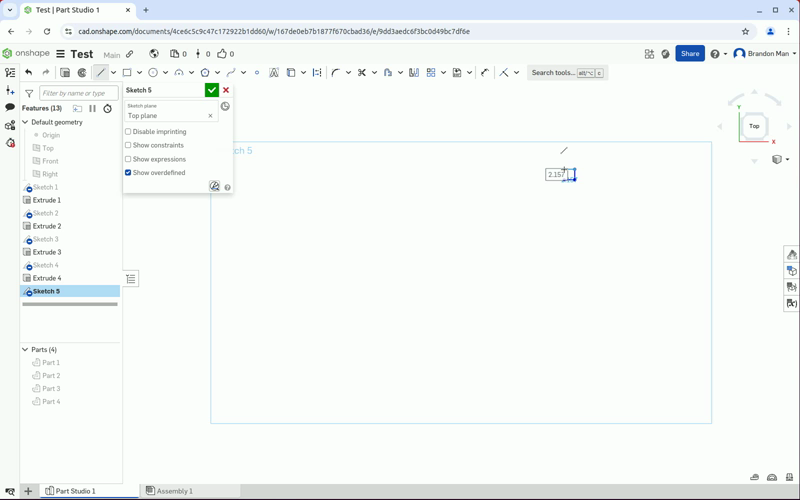
click(564, 169)
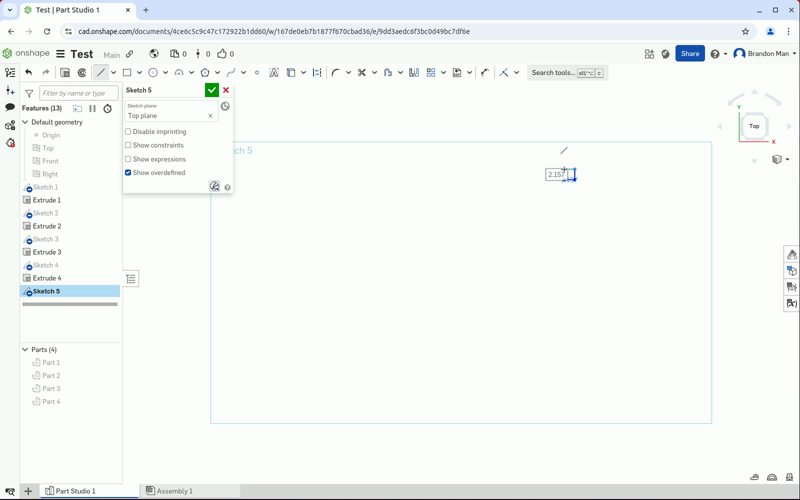
key_up(shift)
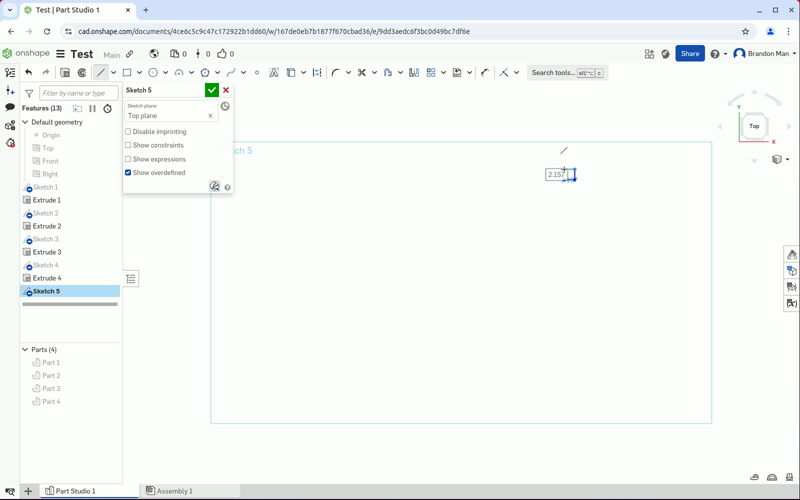
mouse_move(589, 169)
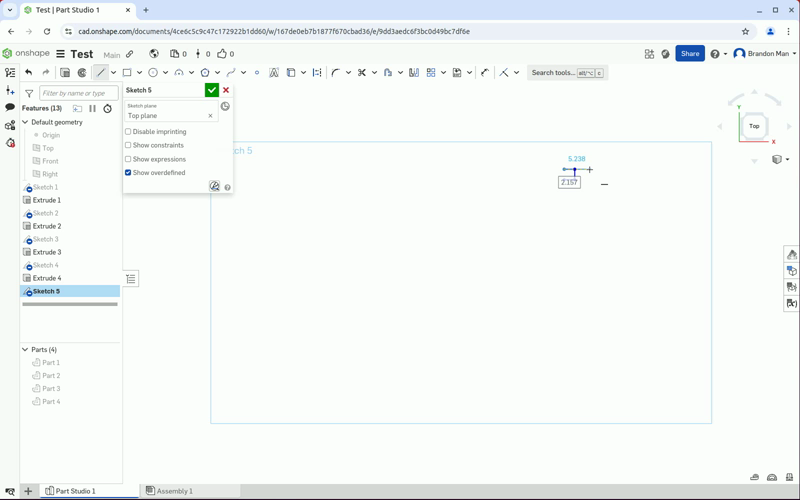
key_down(shift)
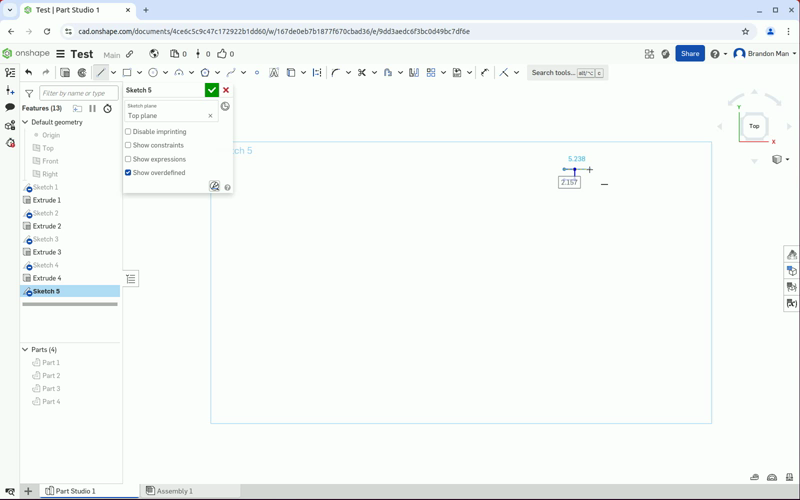
mouse_move(564, 179)
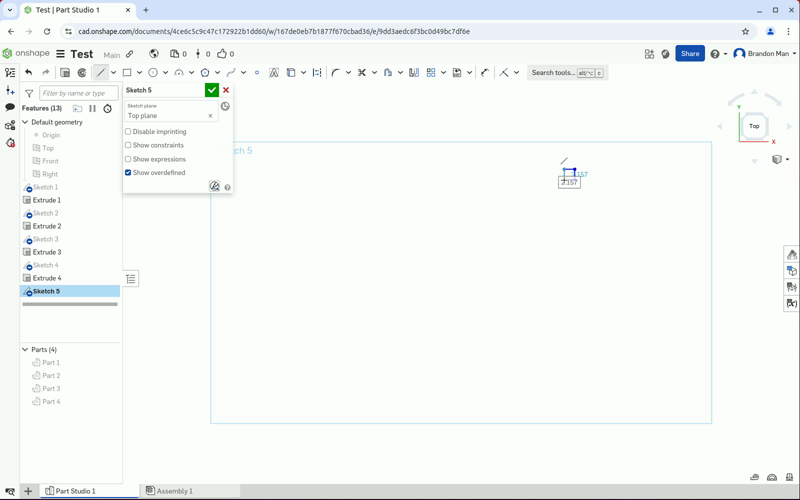
key_up(shift)
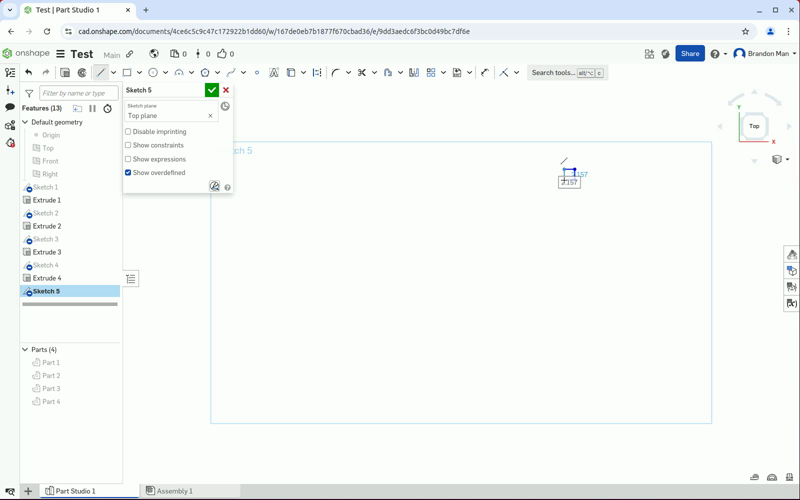
click(564, 179)
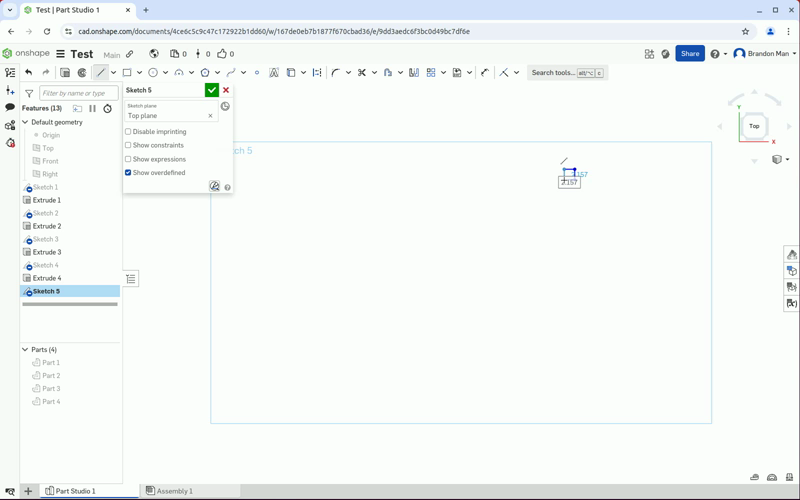
key(esc)
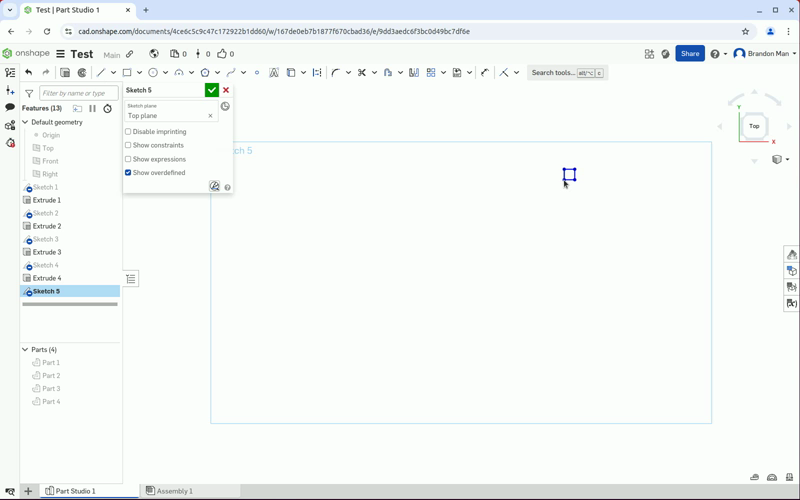
mouse_move(570, 178)
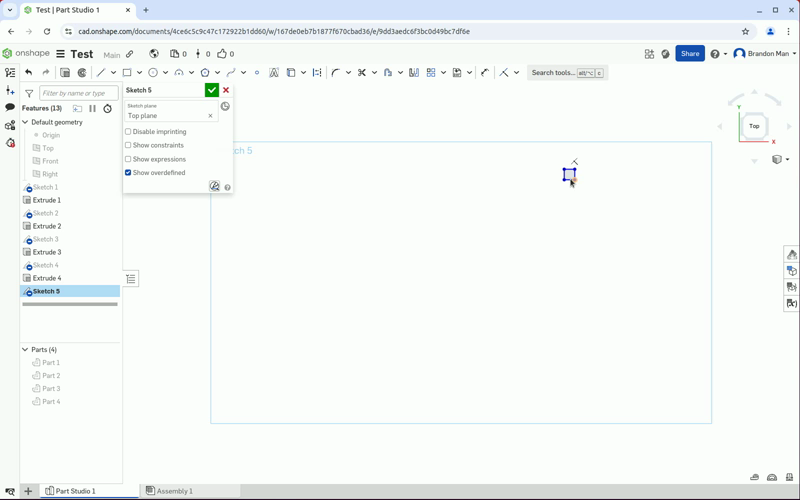
scroll(6)
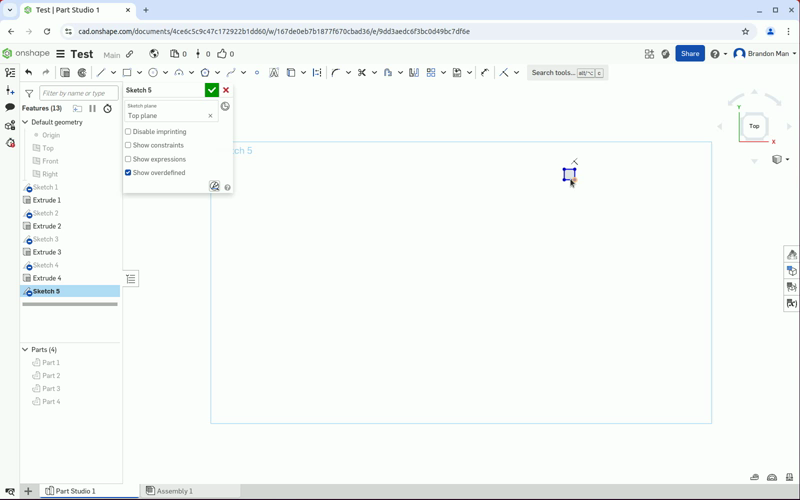
scroll(6)
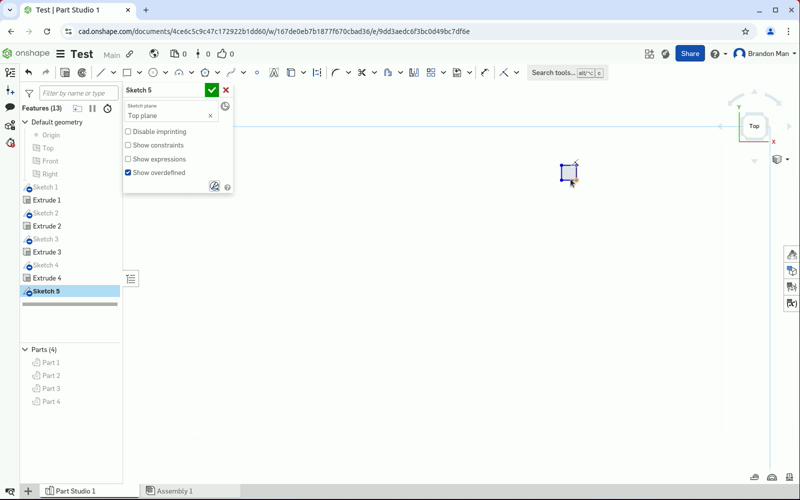
scroll(6)
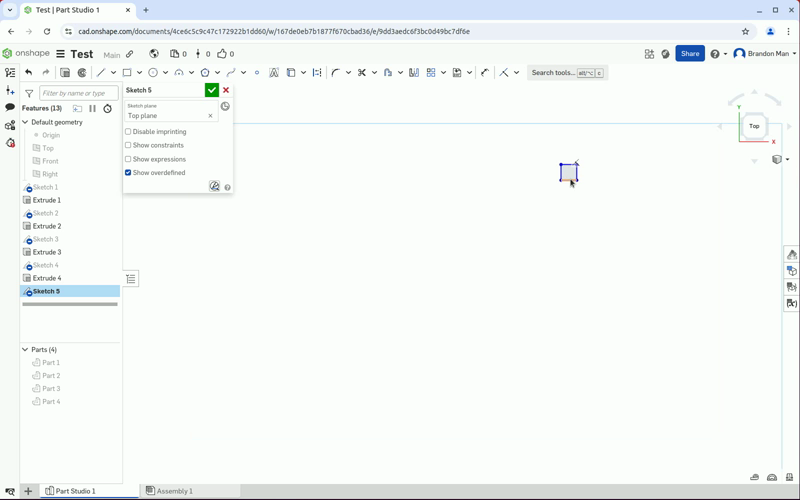
scroll(6)
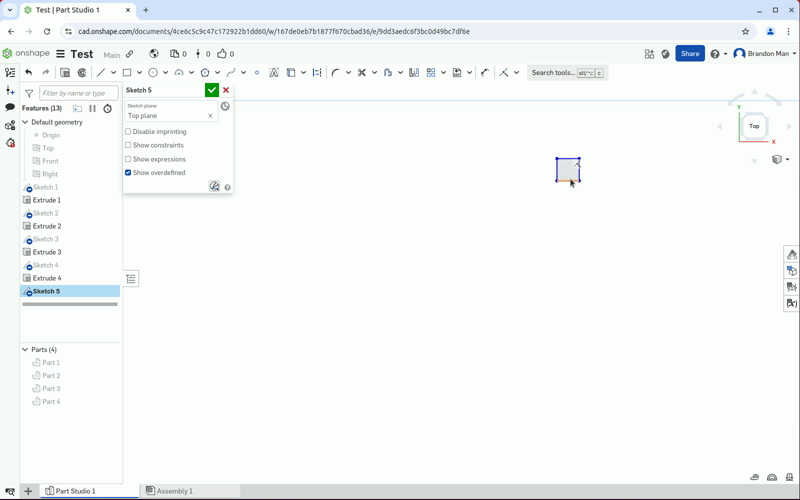
scroll(6)
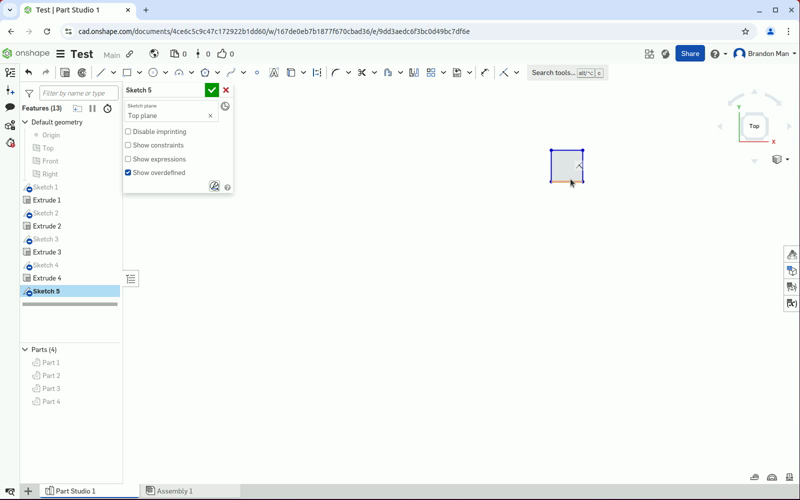
scroll(6)
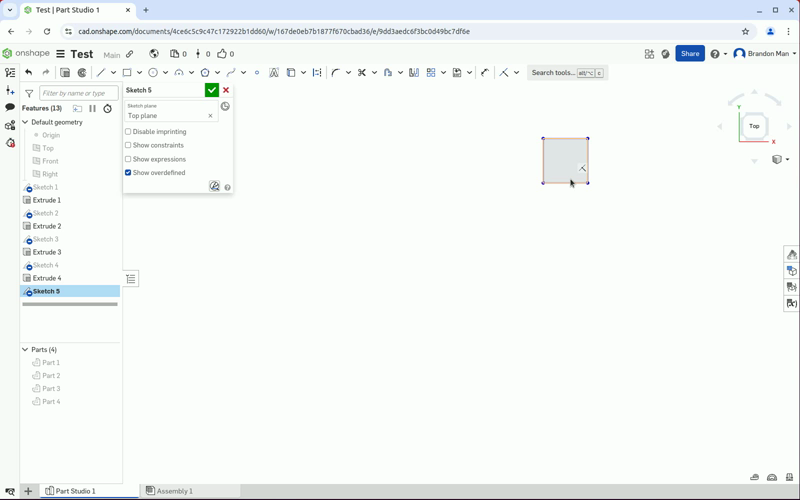
scroll(6)
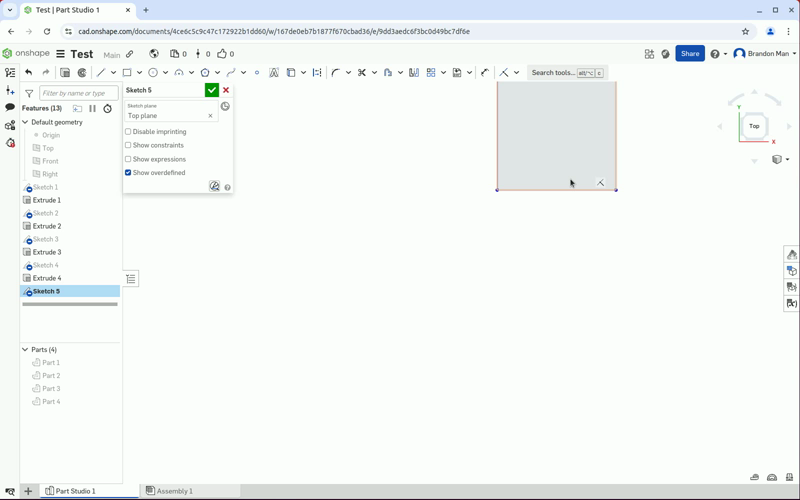
click(570, 178)
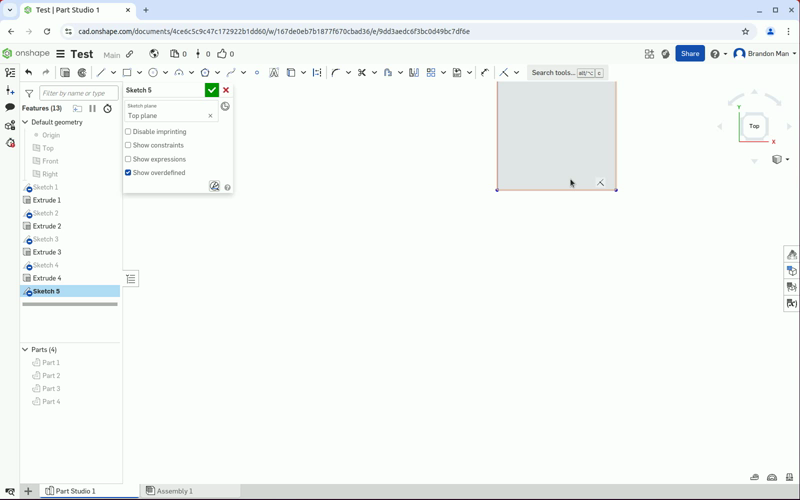
scroll(-6)
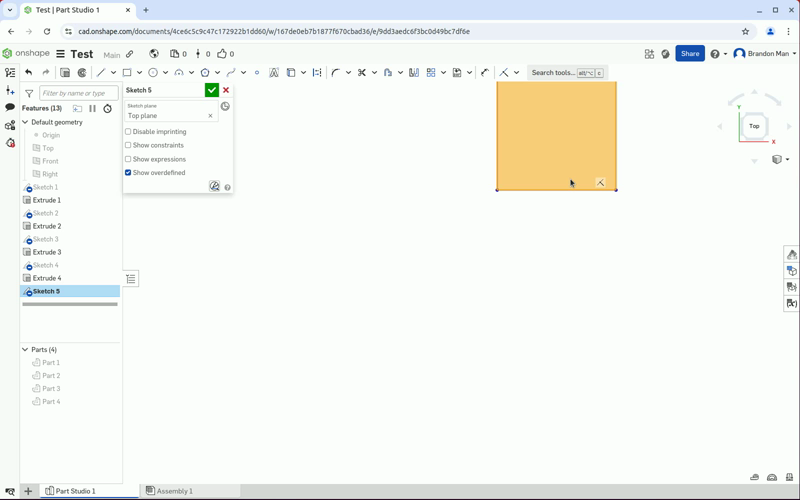
scroll(-6)
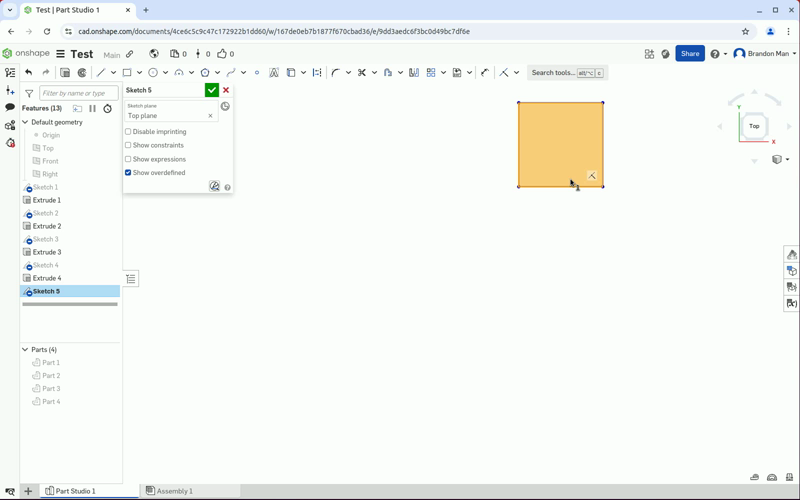
scroll(-6)
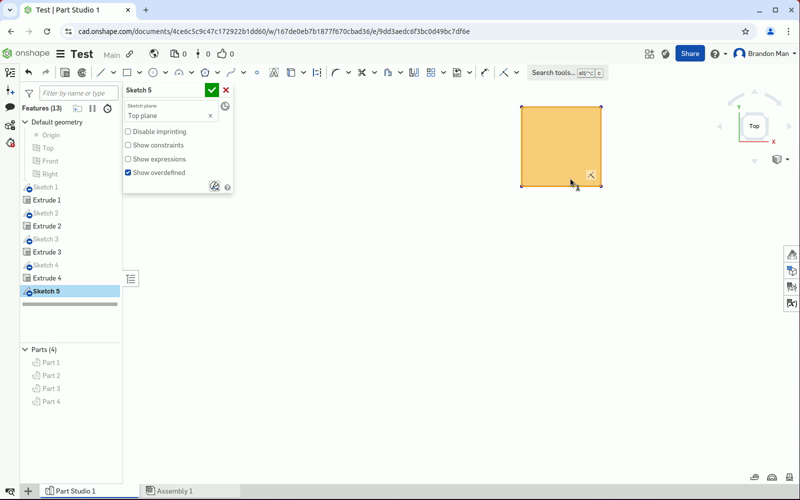
scroll(-6)
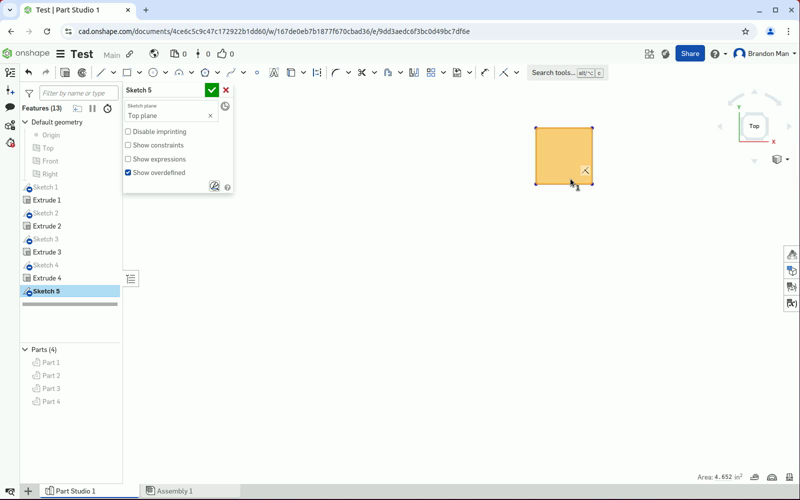
scroll(-6)
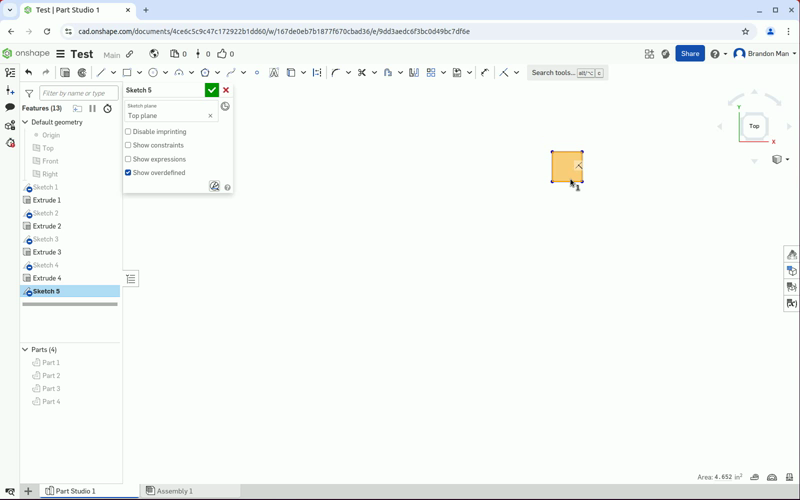
scroll(-6)
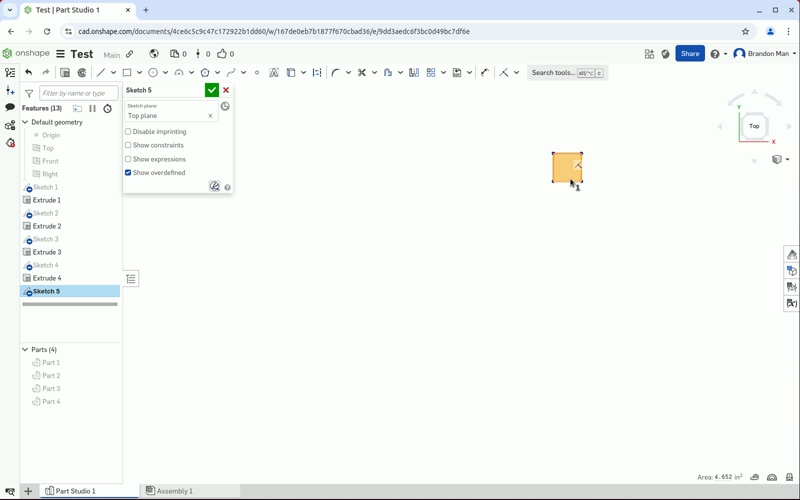
scroll(-6)
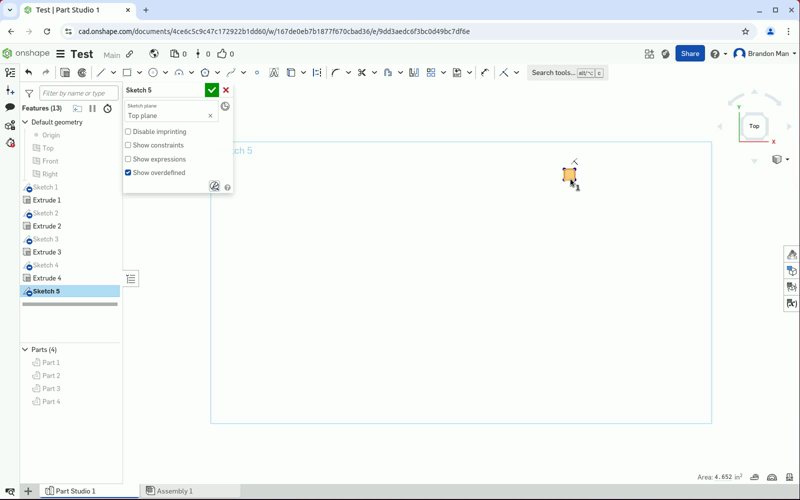
mouse_move(73, 352)
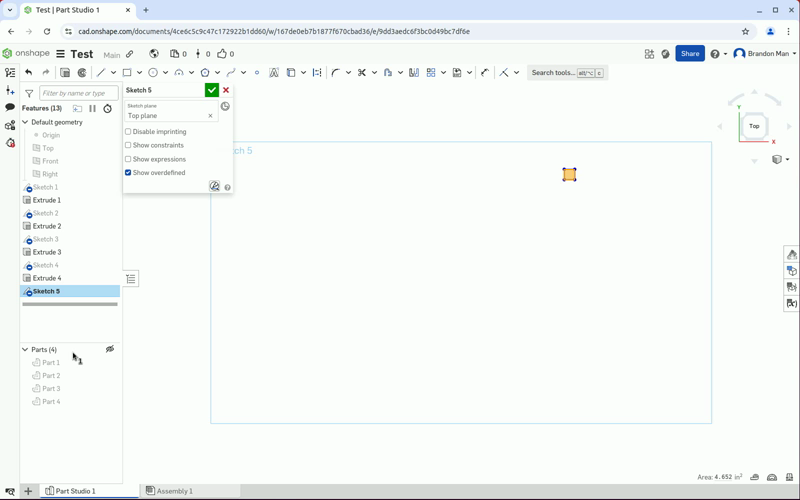
key(shift+y)
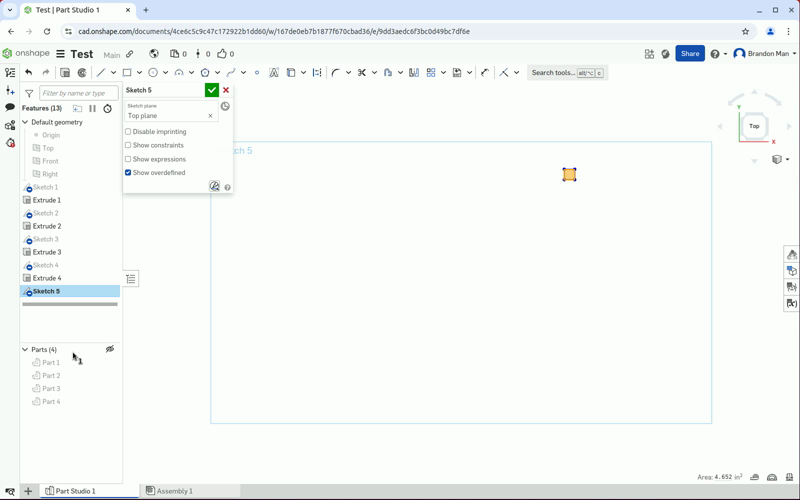
key(shift+e)
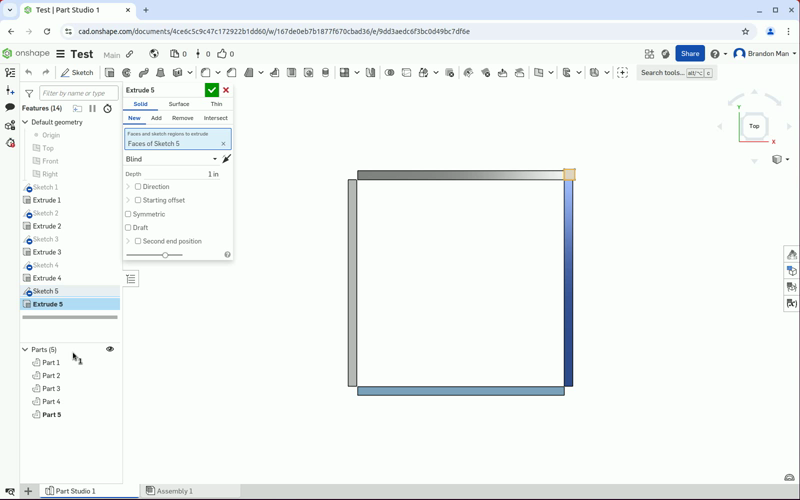
mouse_move(143, 106)
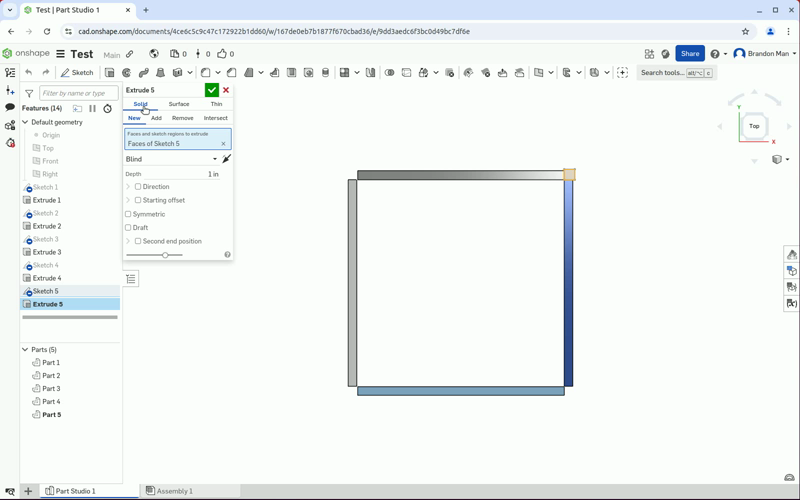
click(143, 106)
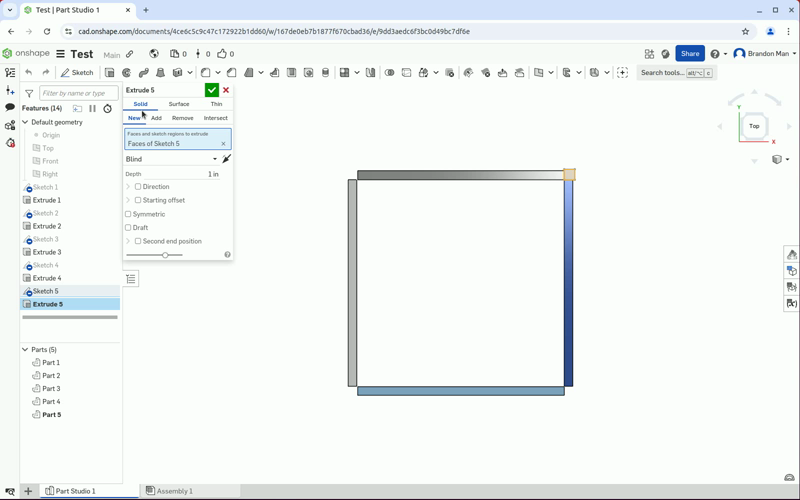
mouse_move(137, 120)
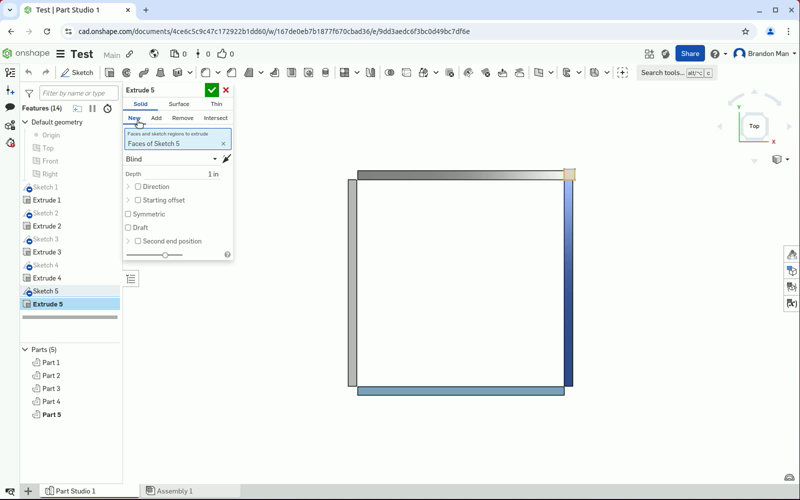
click(137, 120)
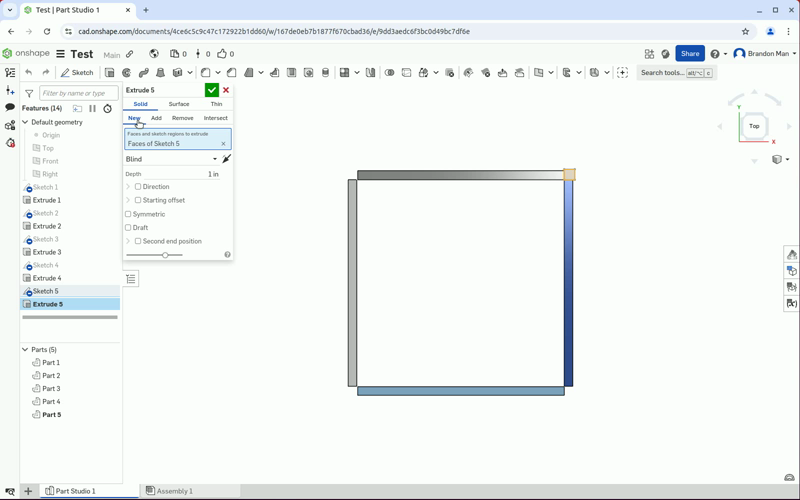
key(tab, 4)
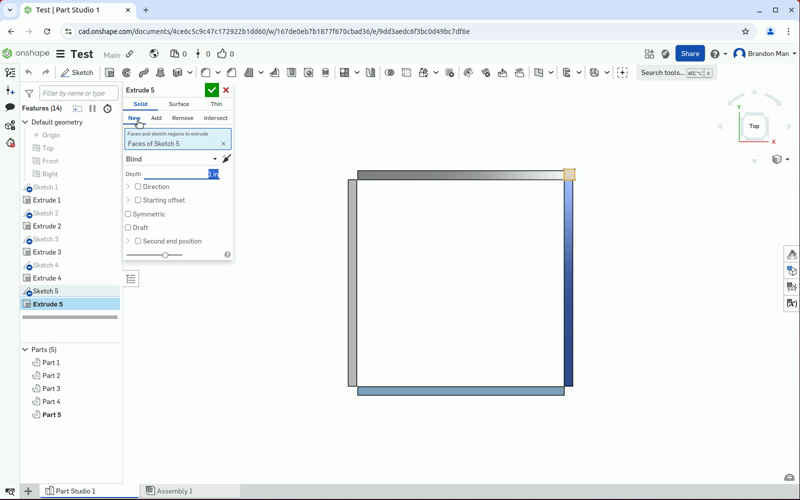
text(23.108)
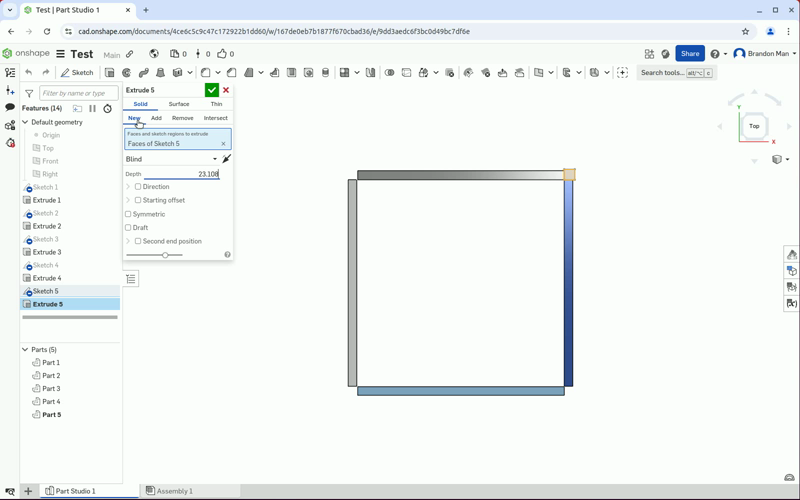
key(enter)
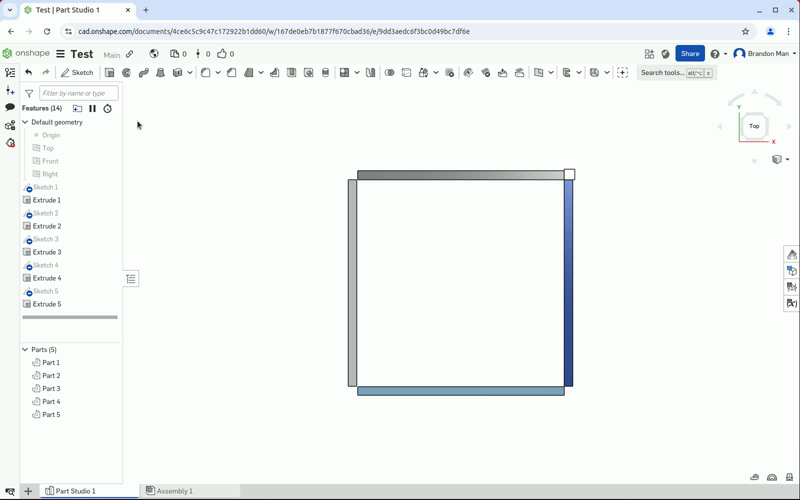
key(shift+h)
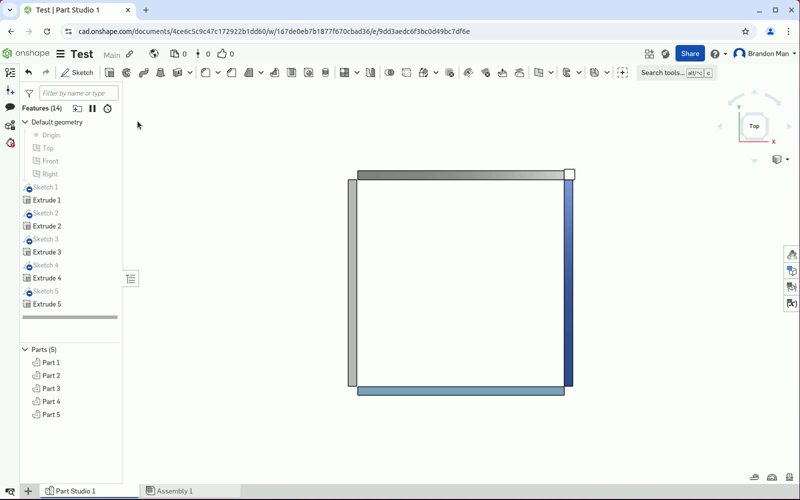
key(shift+h)
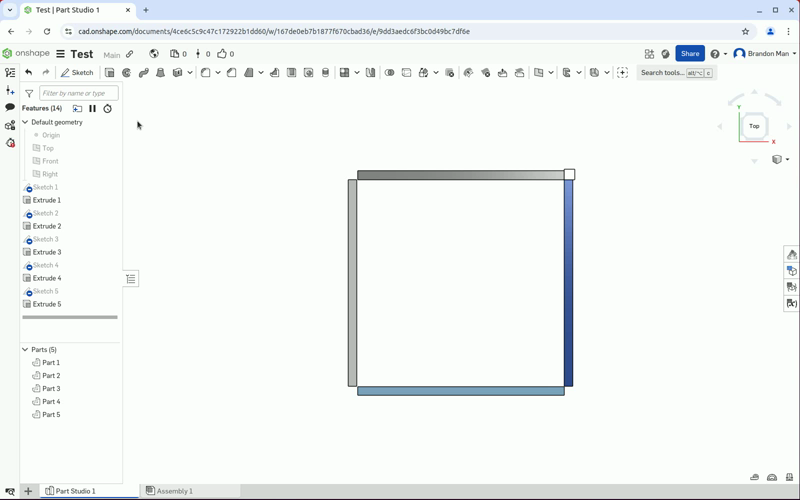
mouse_move(73, 189)
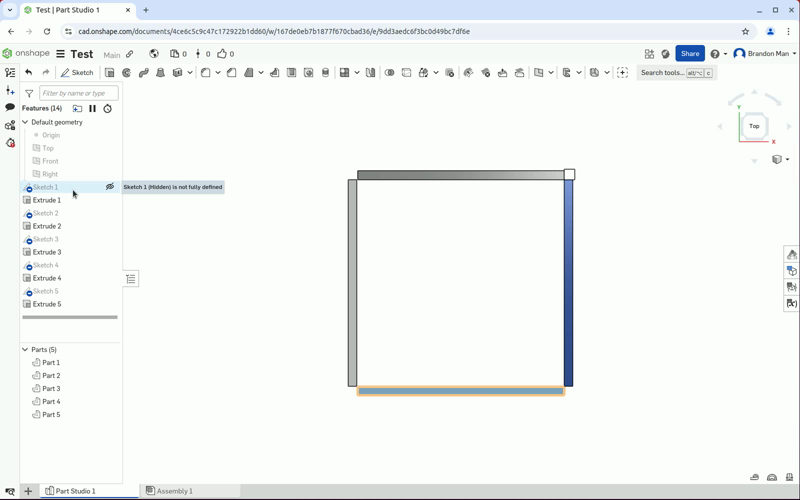
click(73, 189)
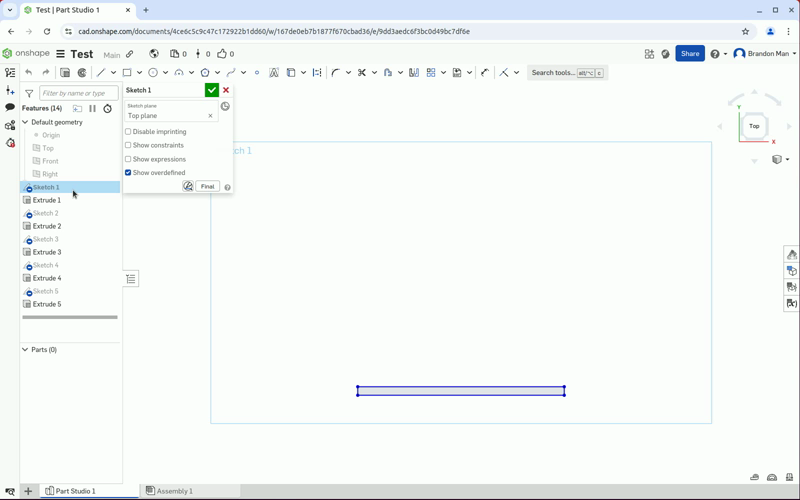
mouse_move(229, 92)
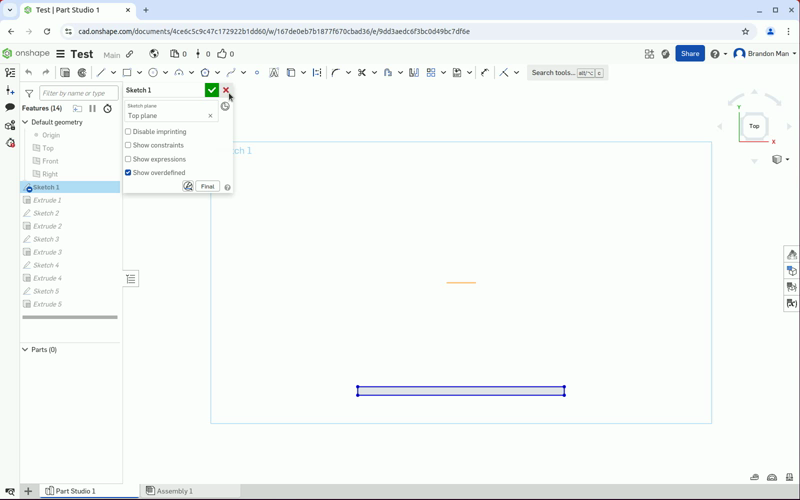
click(229, 92)
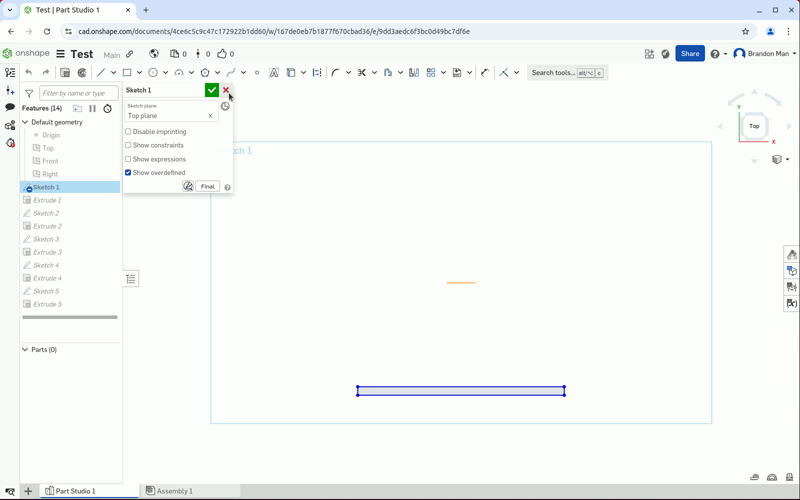
key(shift+s)
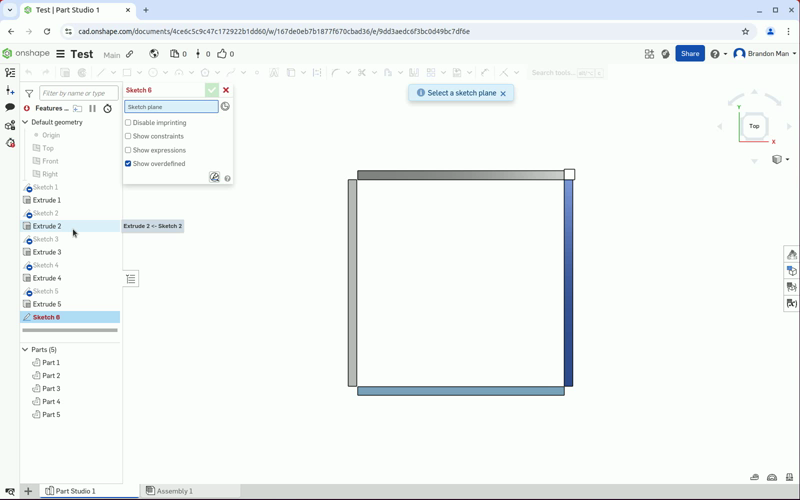
scroll(3)
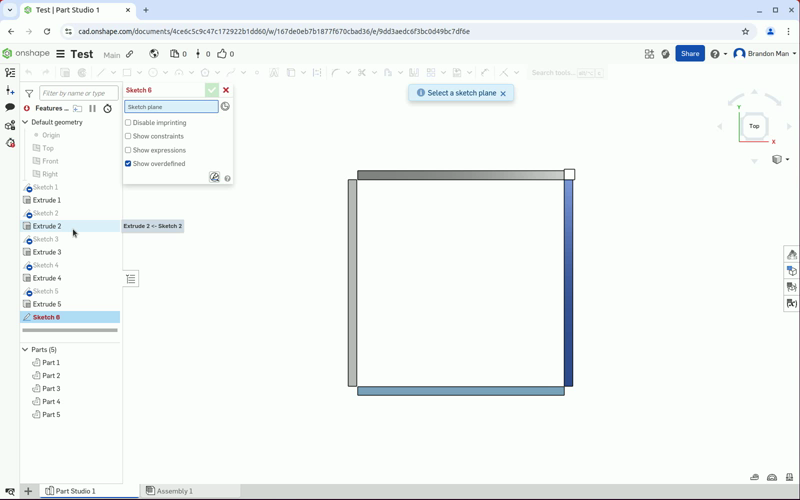
mouse_move(73, 150)
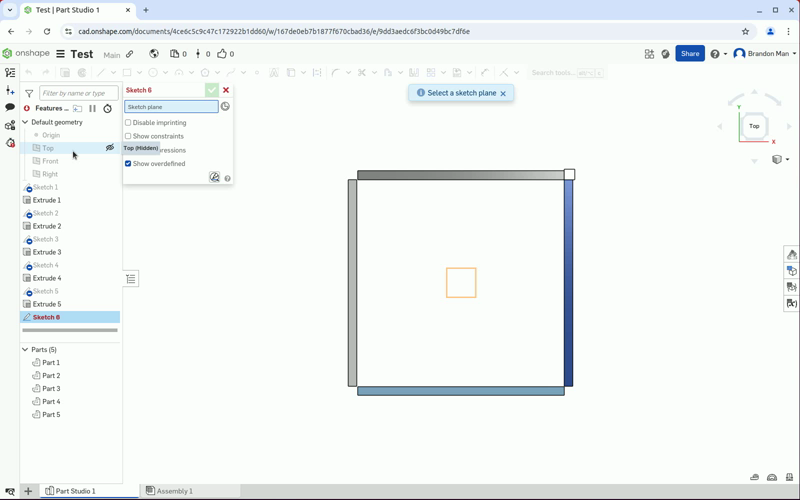
click(73, 150)
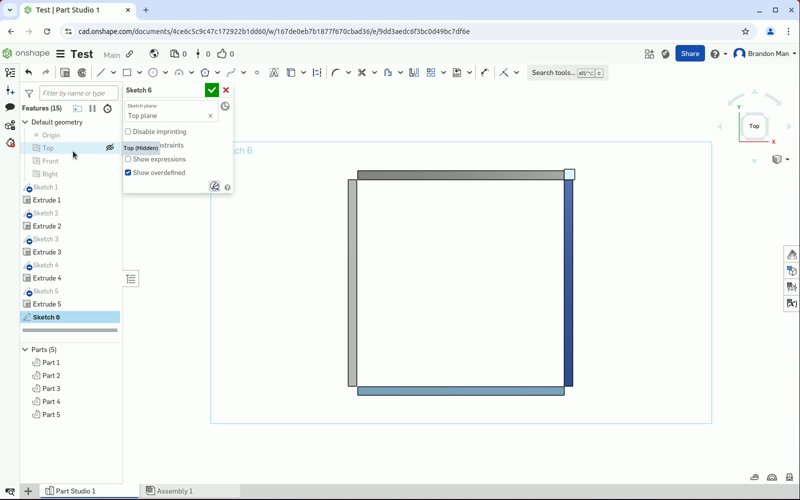
mouse_move(73, 352)
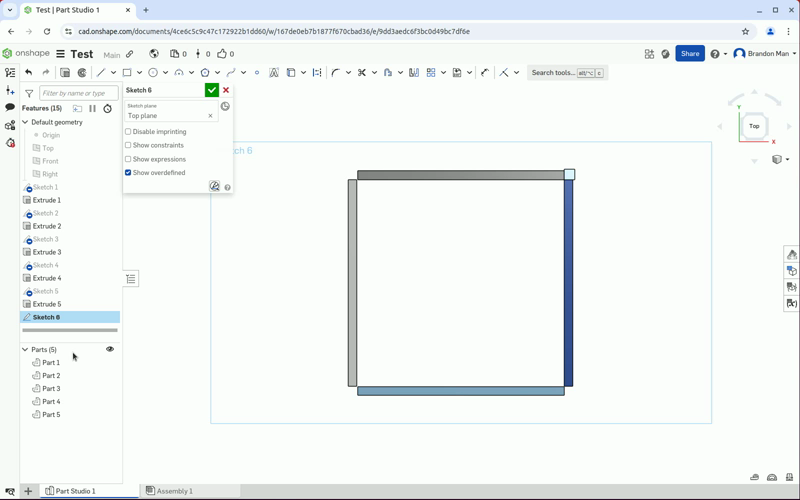
key(y)
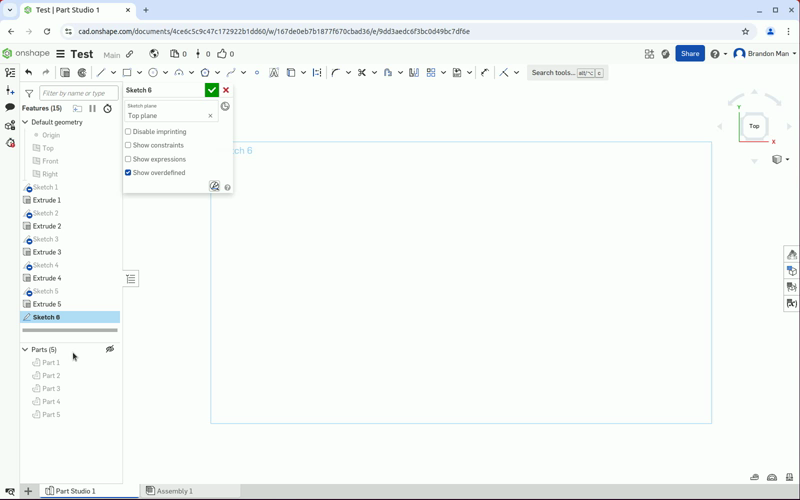
key(l)
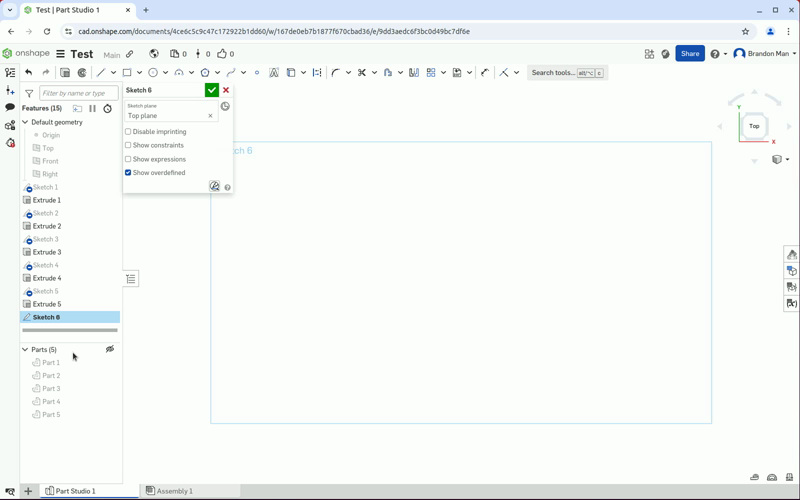
key_down(shift)
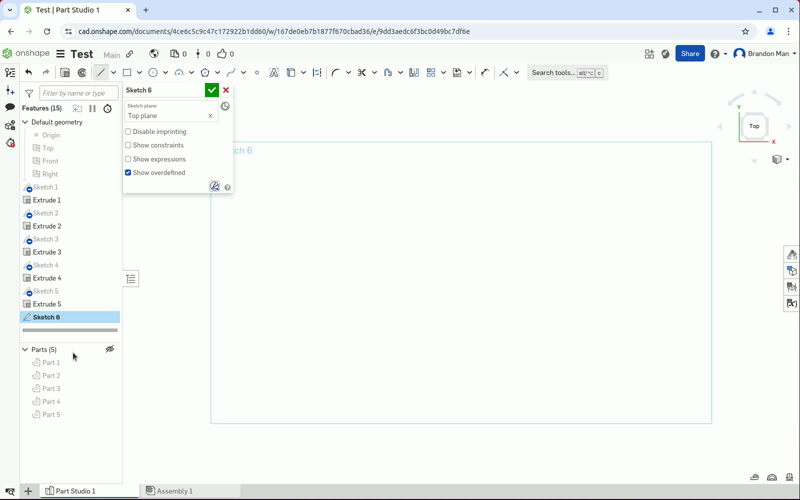
mouse_move(348, 179)
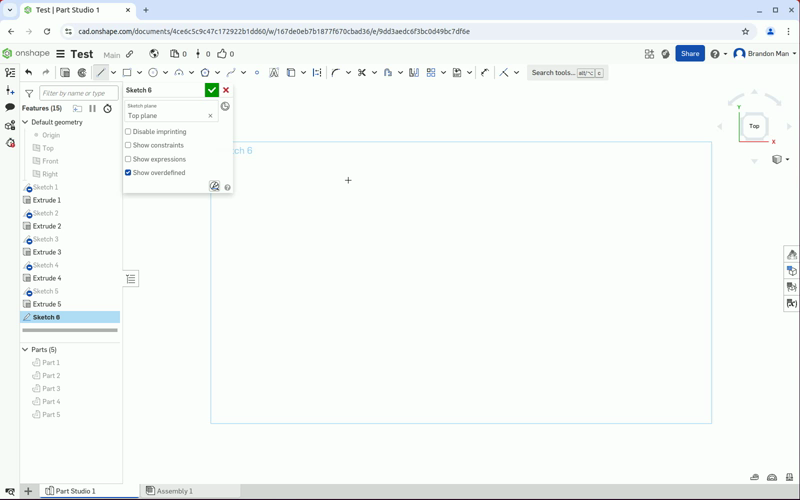
click(348, 179)
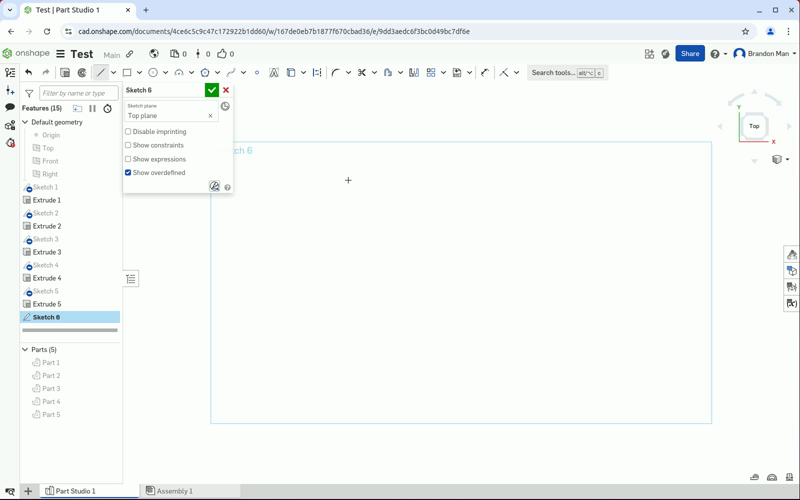
key_up(shift)
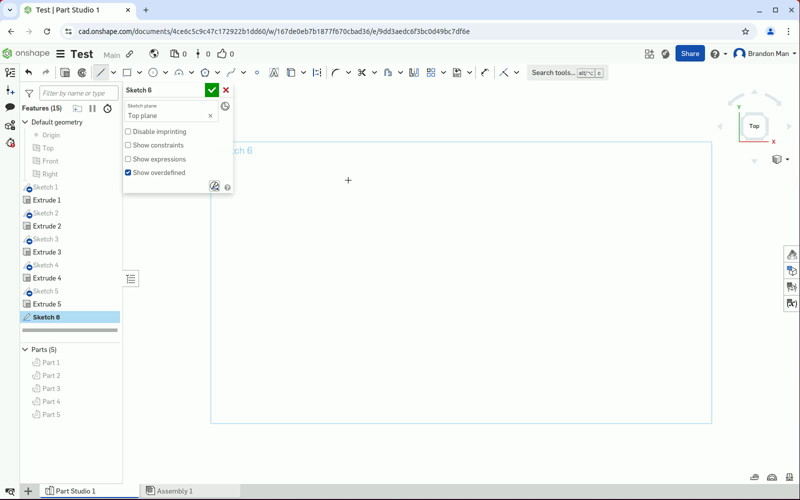
key_down(shift)
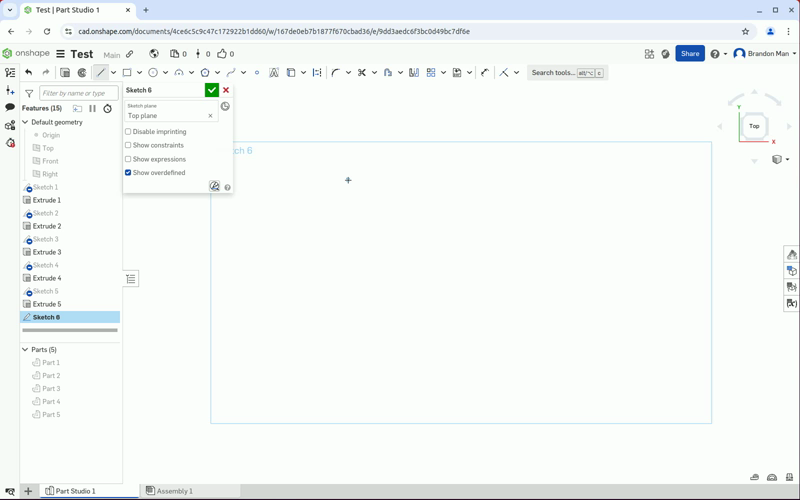
mouse_move(378, 179)
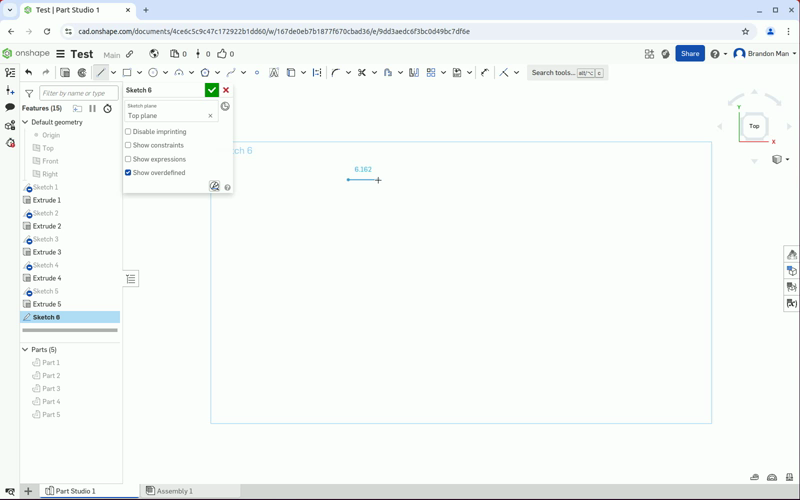
mouse_move(358, 179)
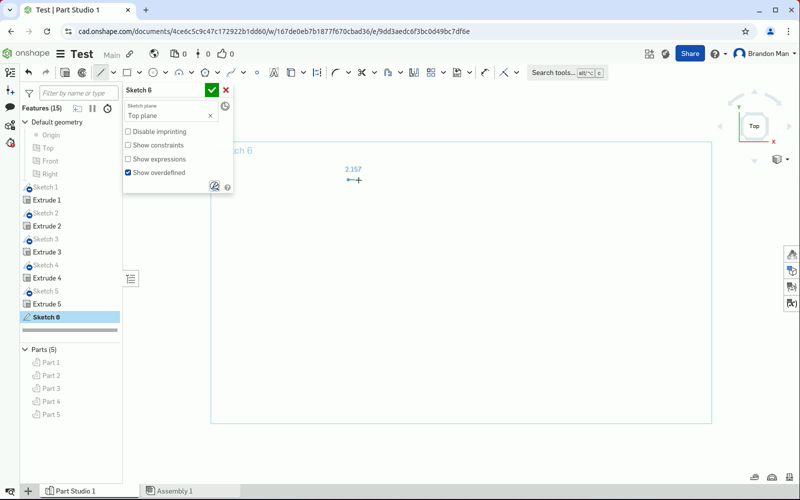
click(358, 179)
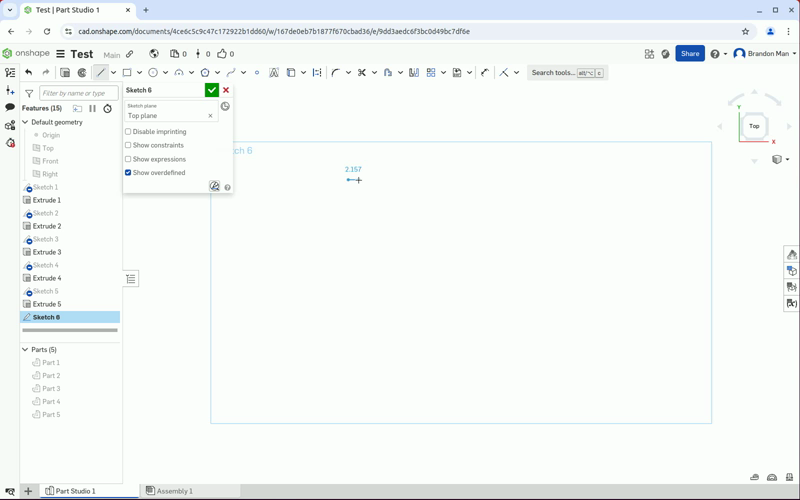
key_up(shift)
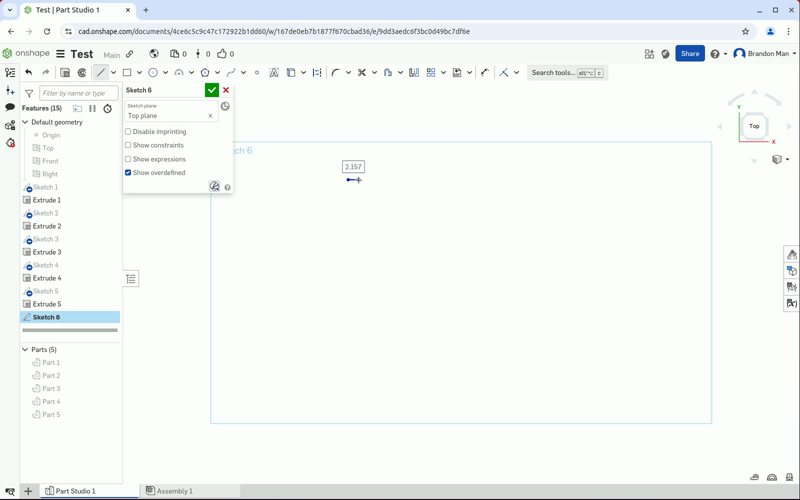
key_down(shift)
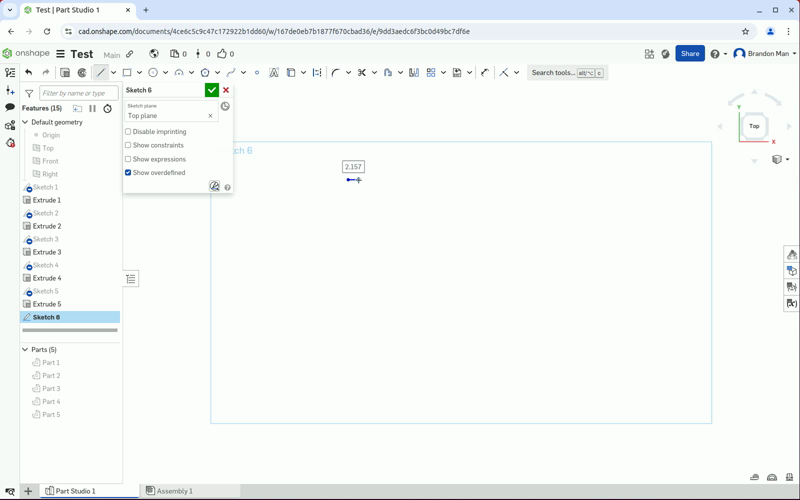
mouse_move(388, 179)
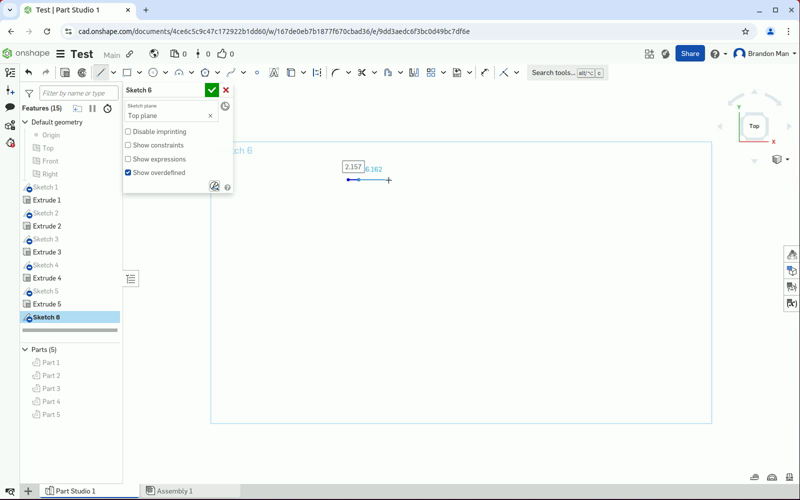
mouse_move(358, 169)
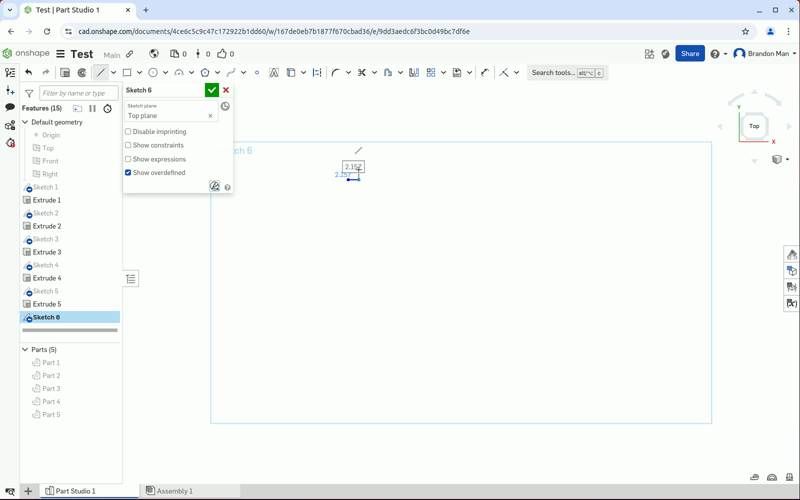
click(358, 169)
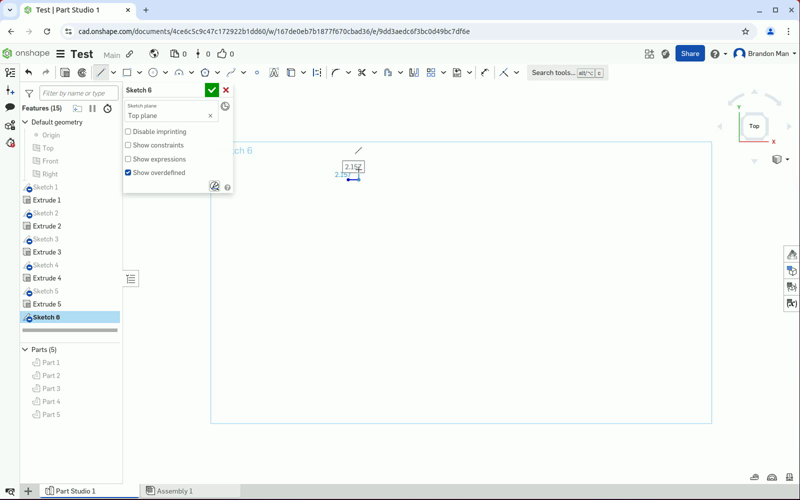
key_up(shift)
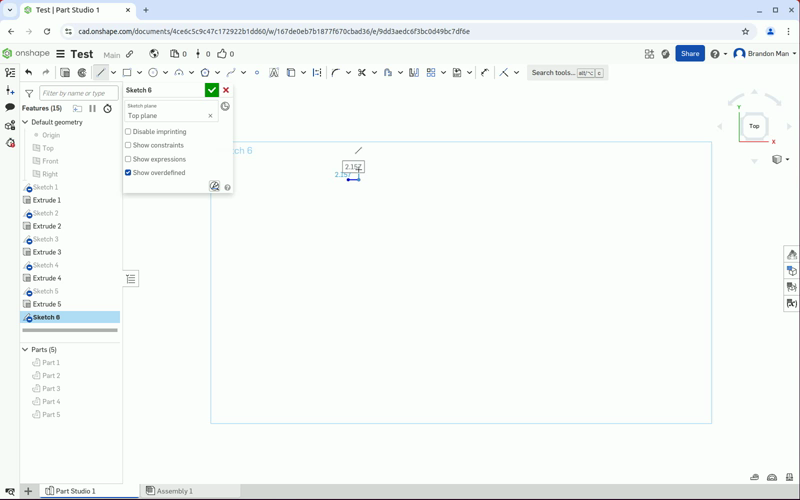
key_down(shift)
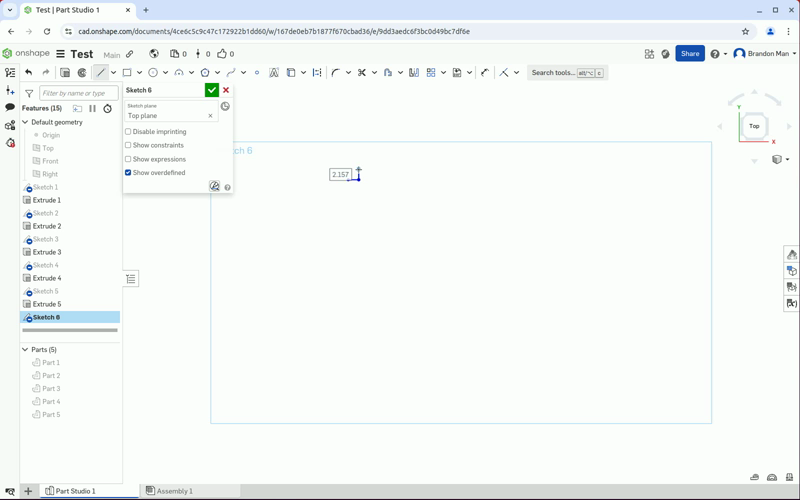
mouse_move(388, 169)
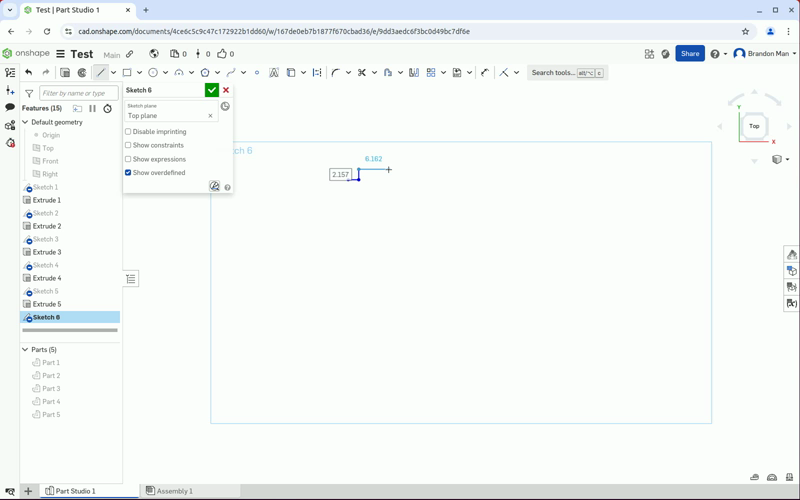
mouse_move(348, 169)
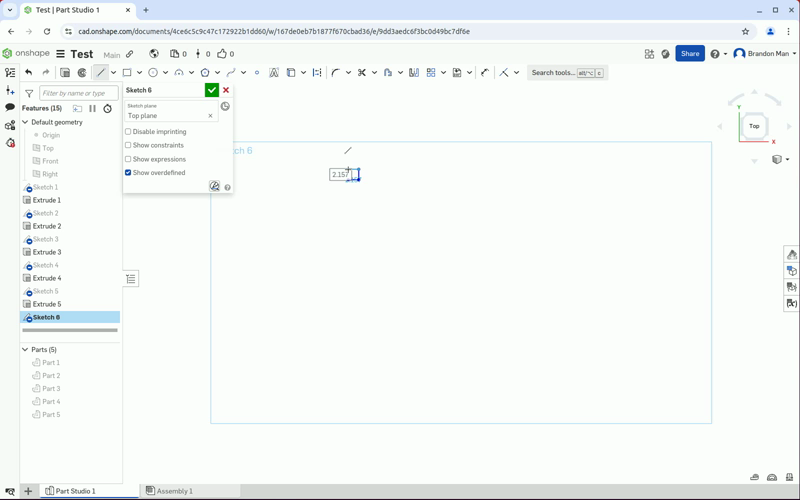
click(348, 169)
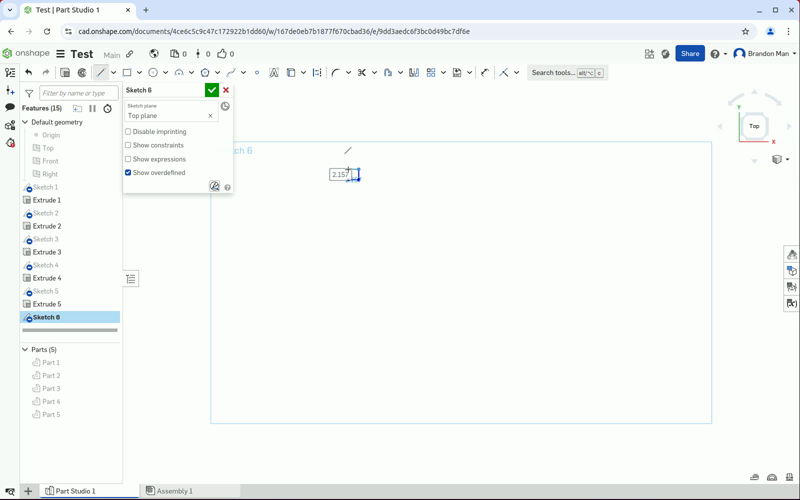
key_up(shift)
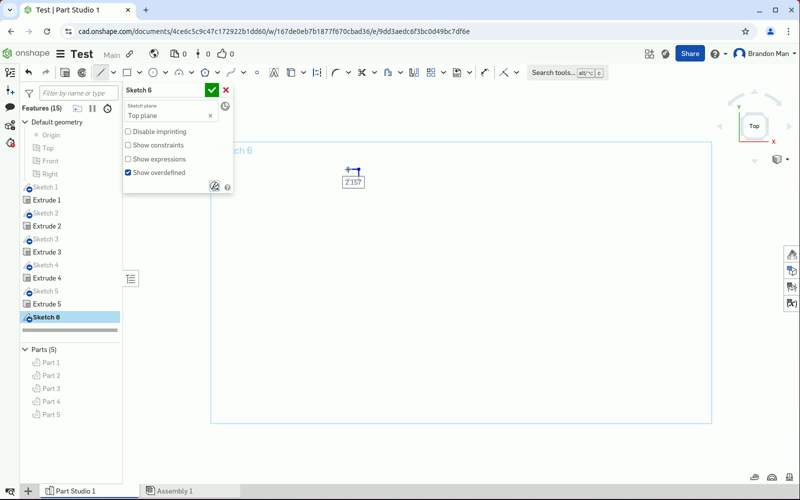
mouse_move(378, 169)
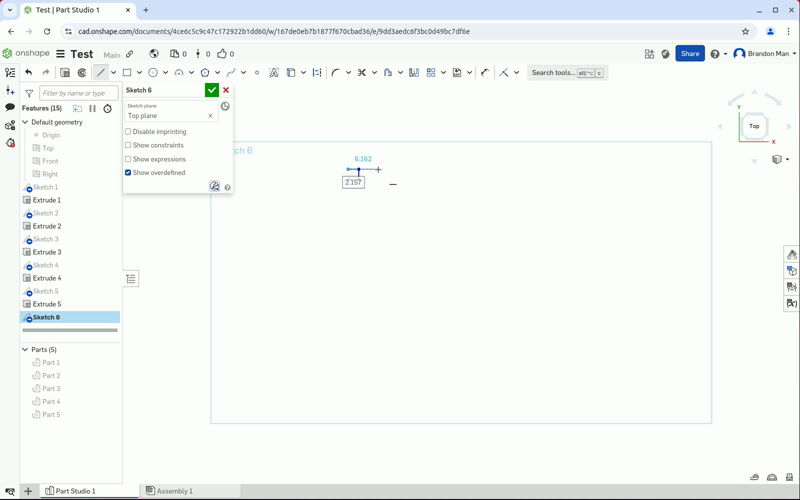
key_down(shift)
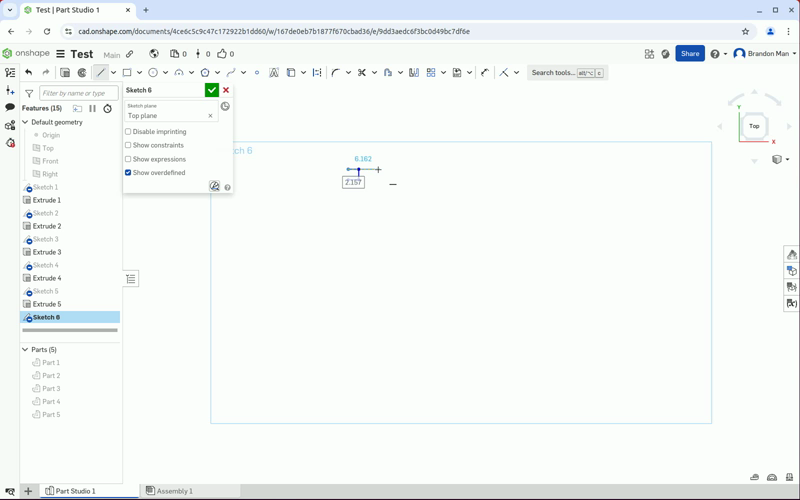
mouse_move(348, 179)
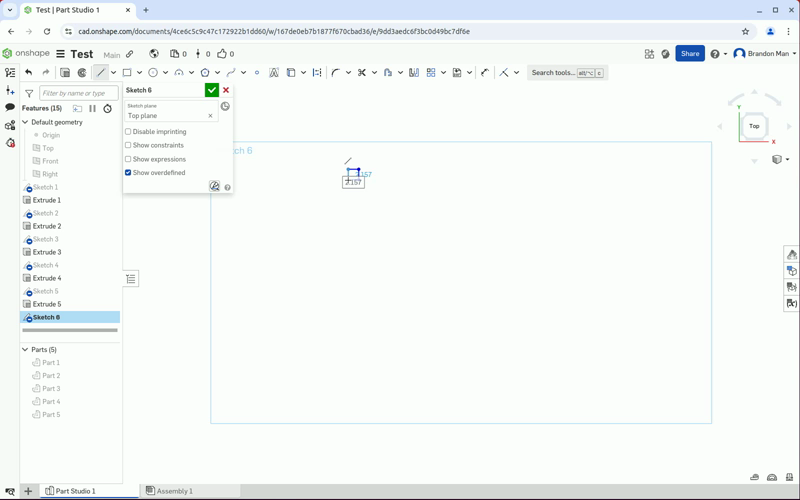
key_up(shift)
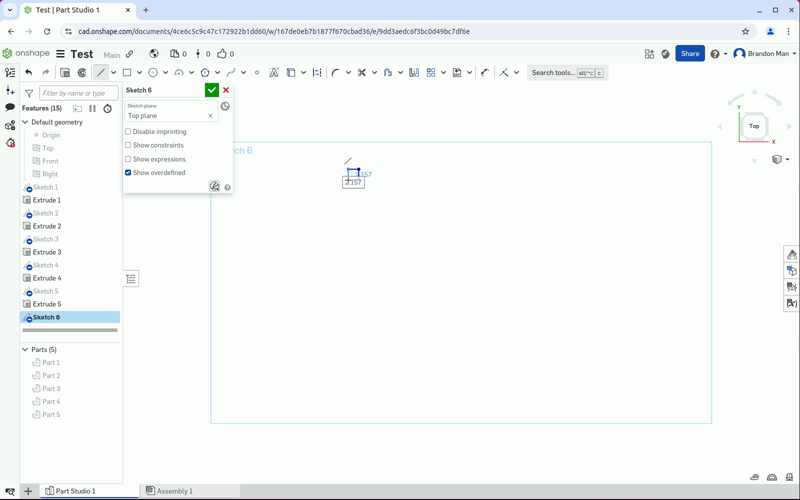
click(348, 179)
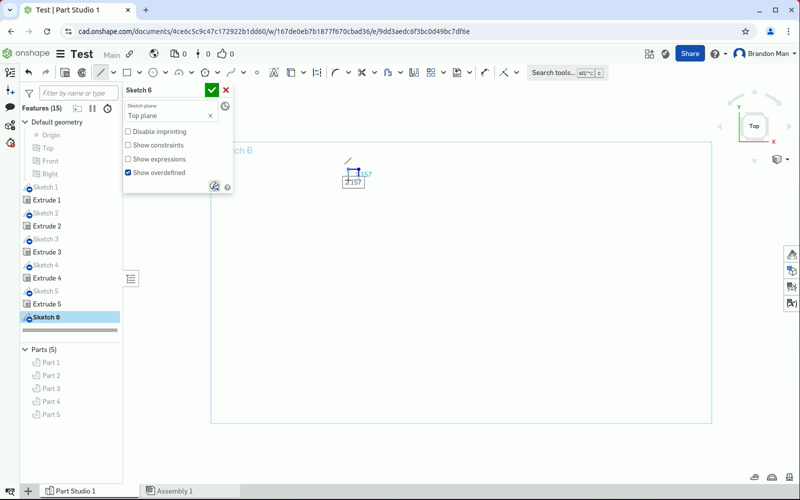
key(esc)
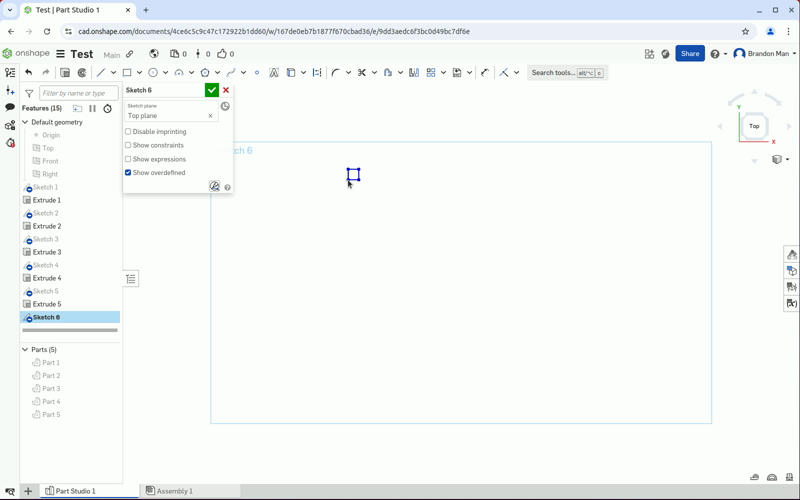
mouse_move(353, 177)
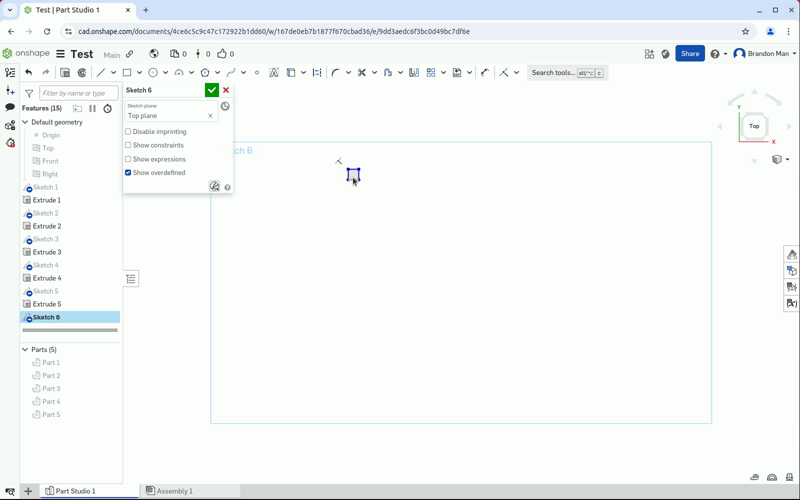
scroll(6)
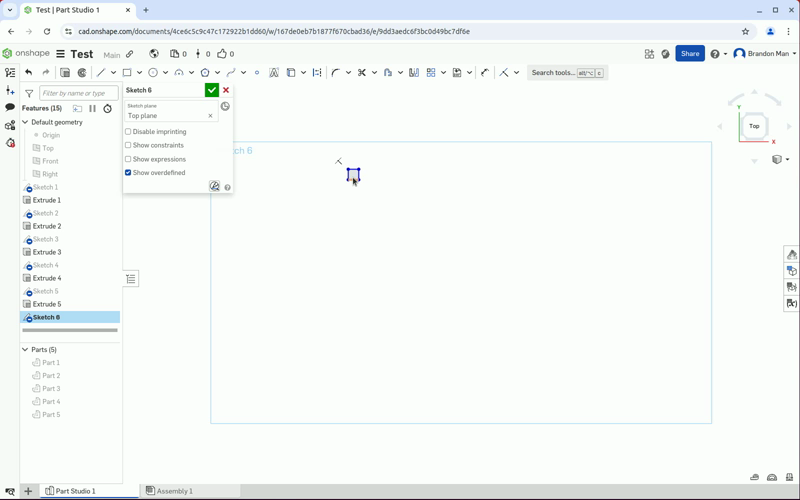
scroll(6)
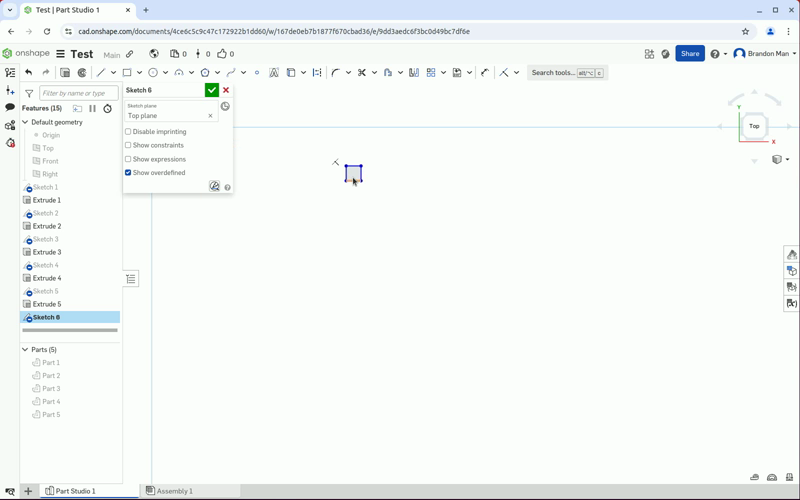
scroll(6)
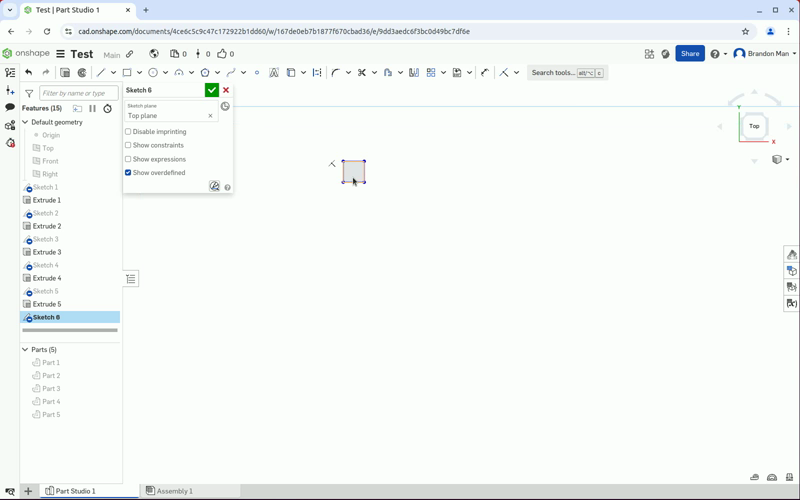
scroll(6)
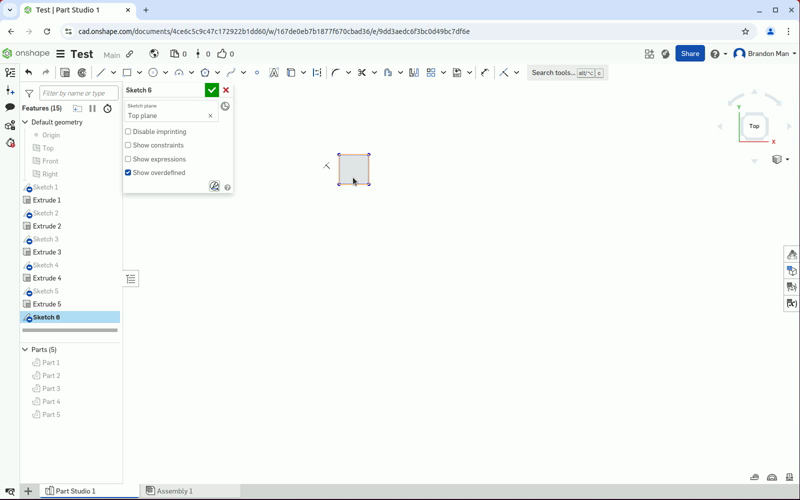
scroll(6)
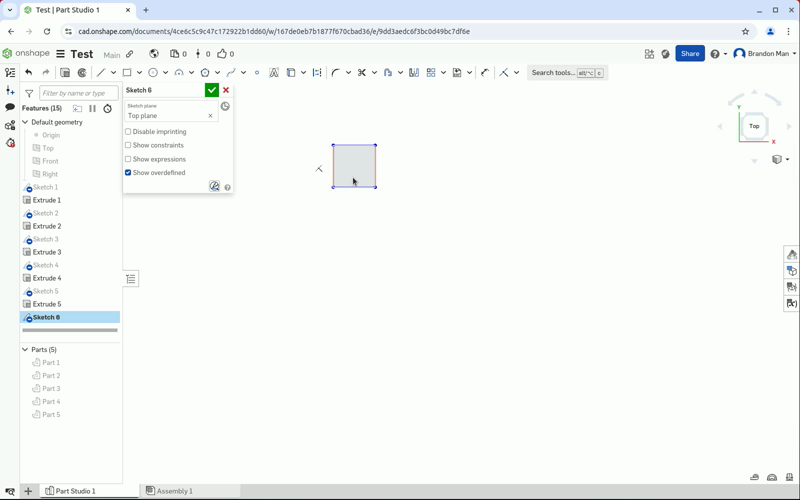
scroll(6)
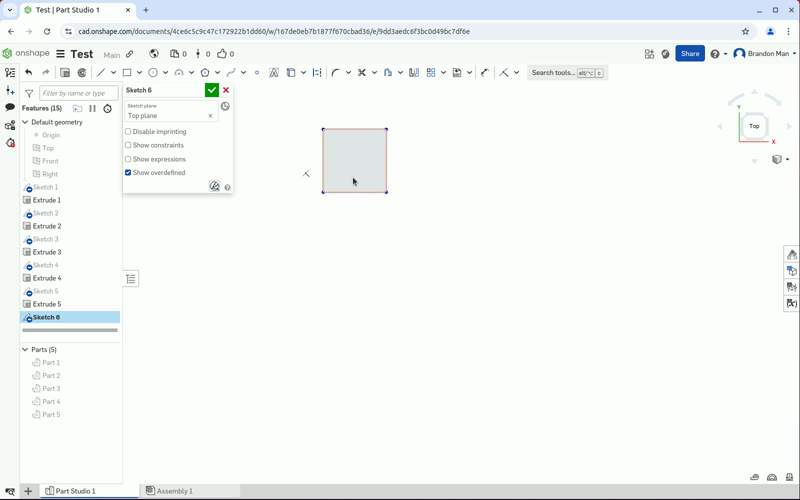
scroll(6)
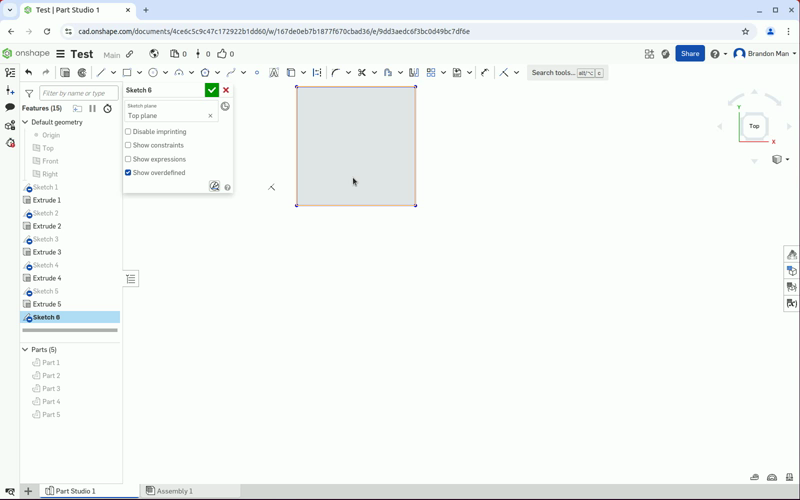
click(353, 177)
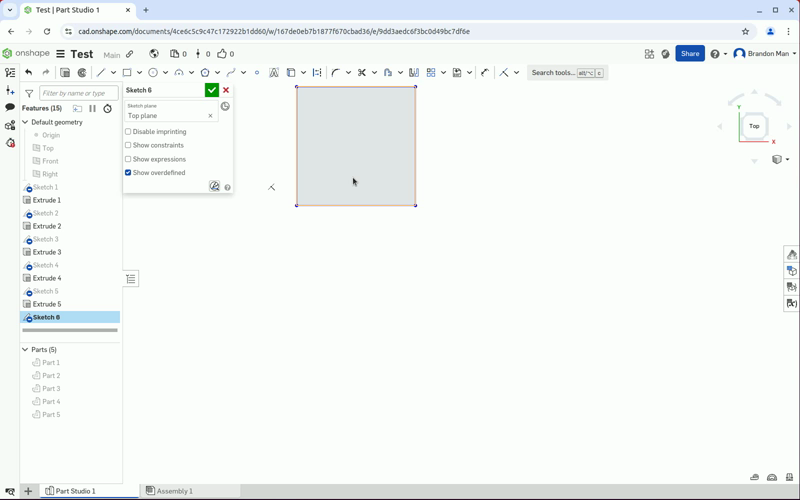
scroll(-6)
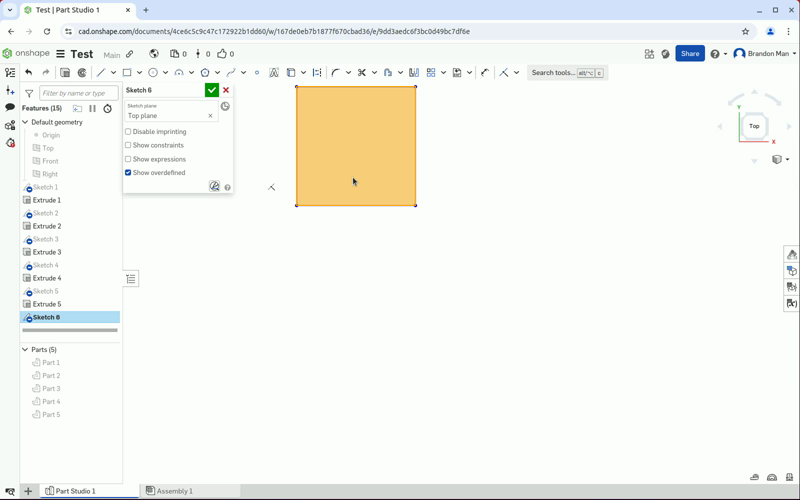
scroll(-6)
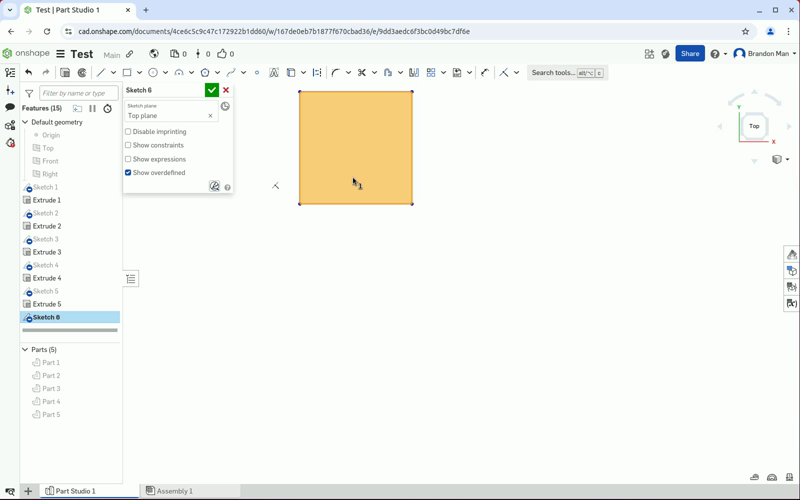
scroll(-6)
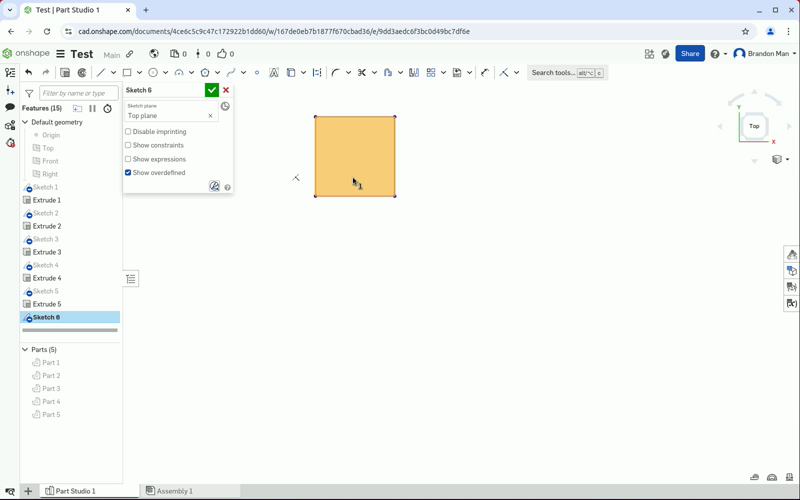
scroll(-6)
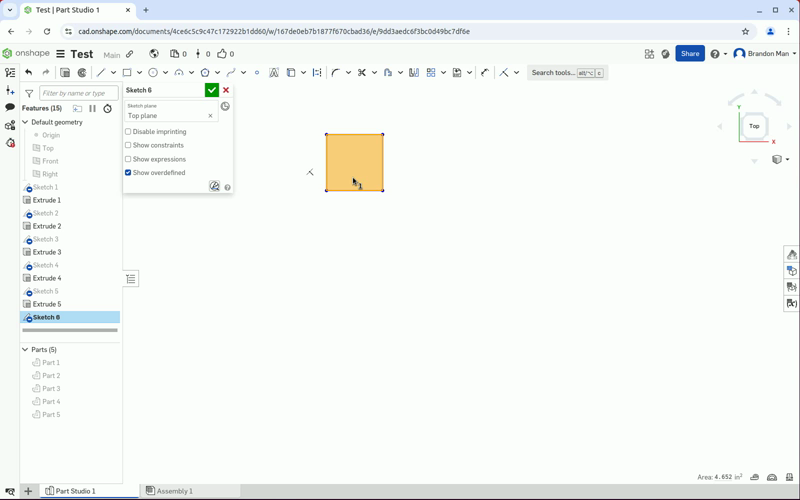
scroll(-6)
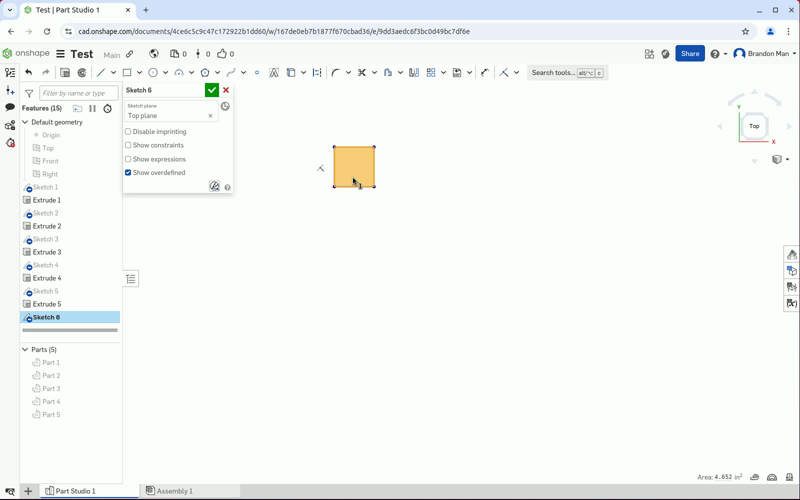
scroll(-6)
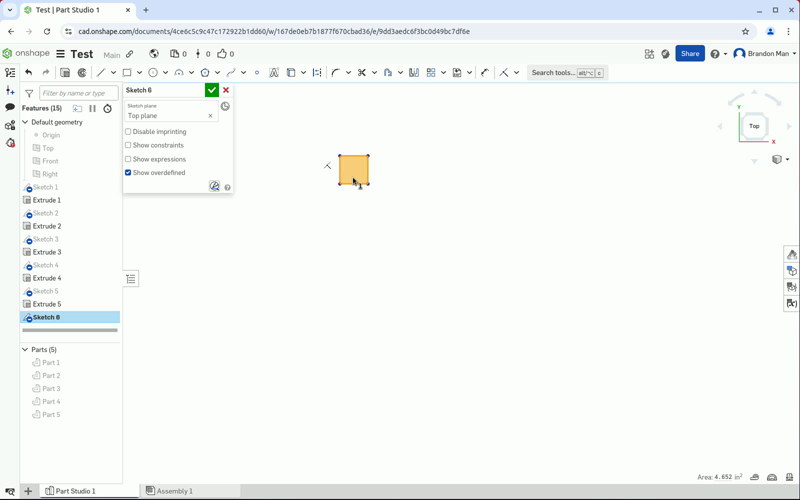
scroll(-6)
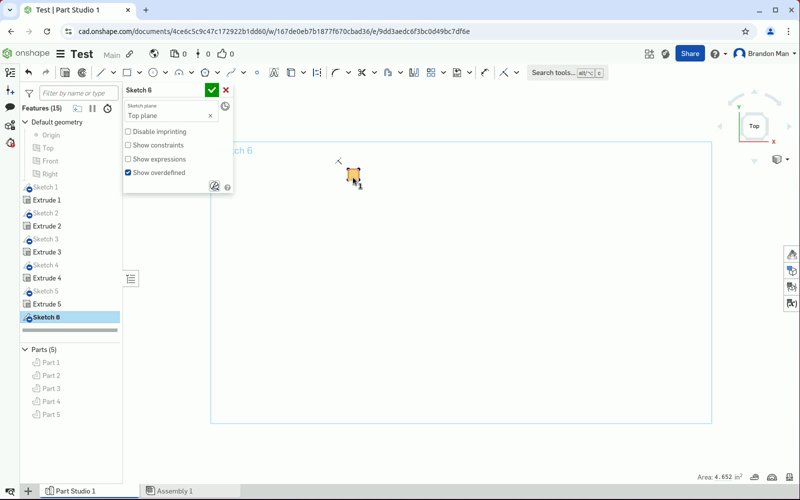
mouse_move(73, 352)
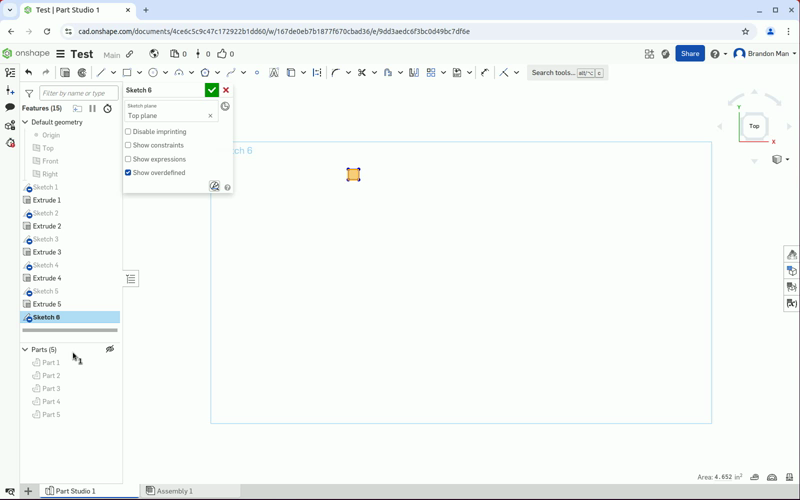
key(shift+y)
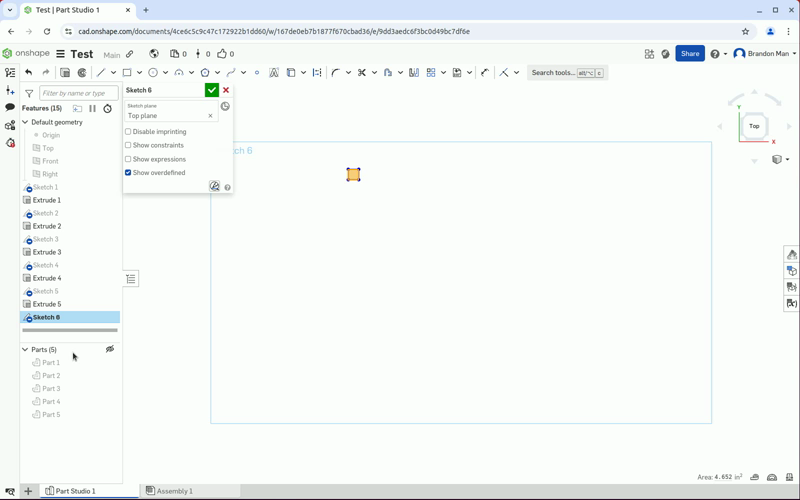
key(shift+e)
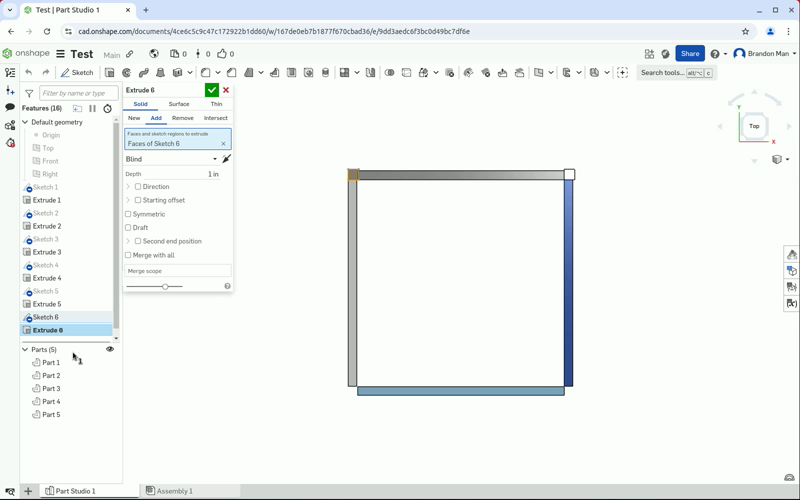
mouse_move(143, 106)
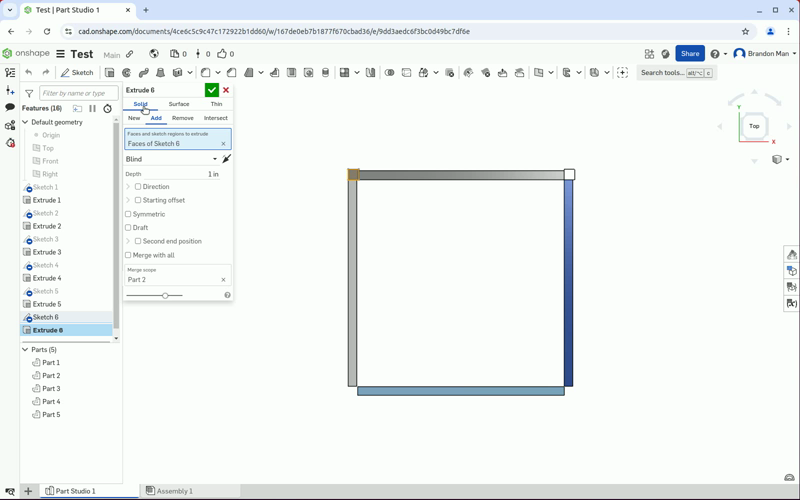
click(143, 106)
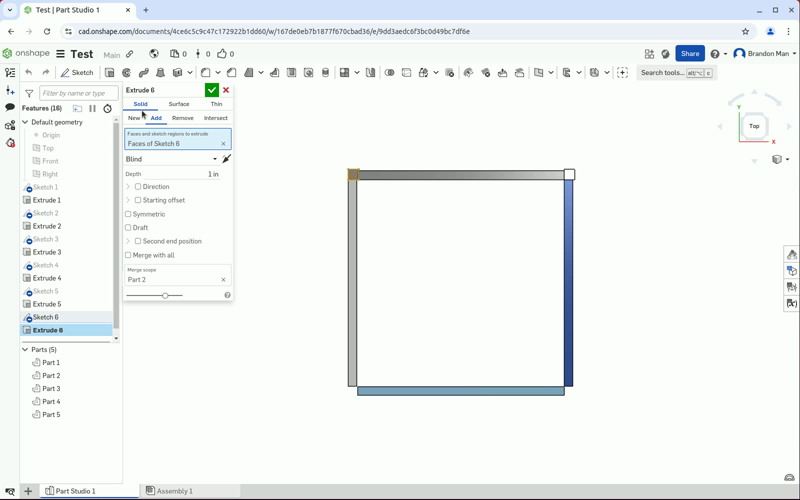
mouse_move(137, 120)
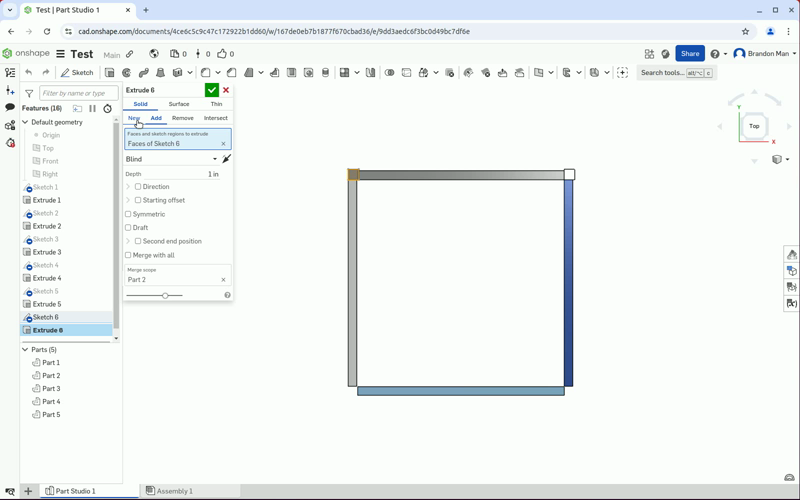
click(137, 120)
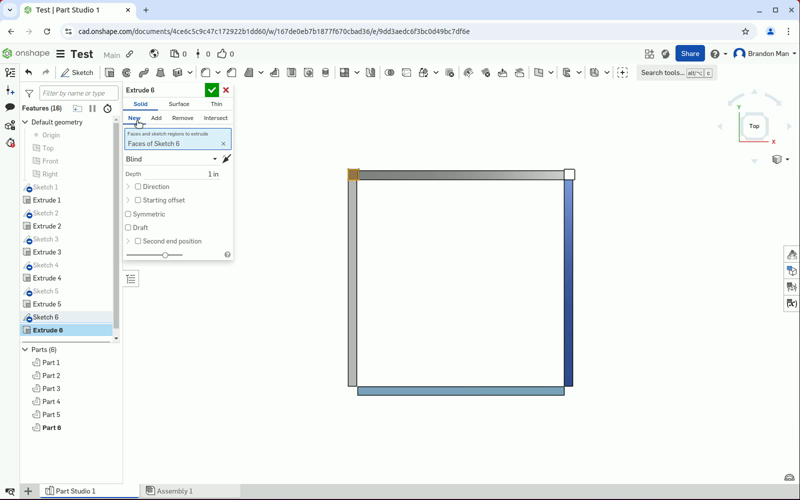
key(tab, 4)
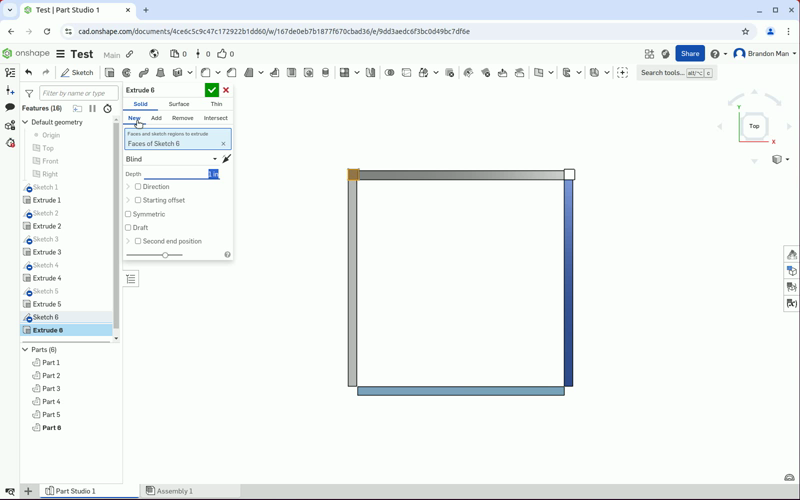
text(23.108)
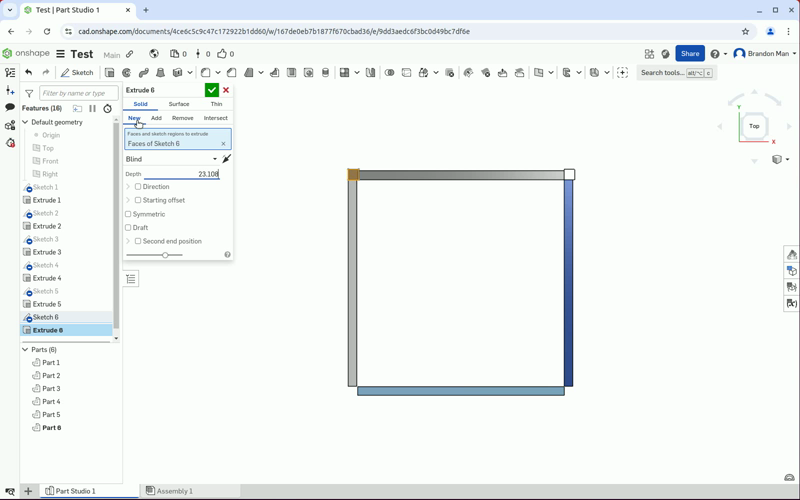
key(enter)
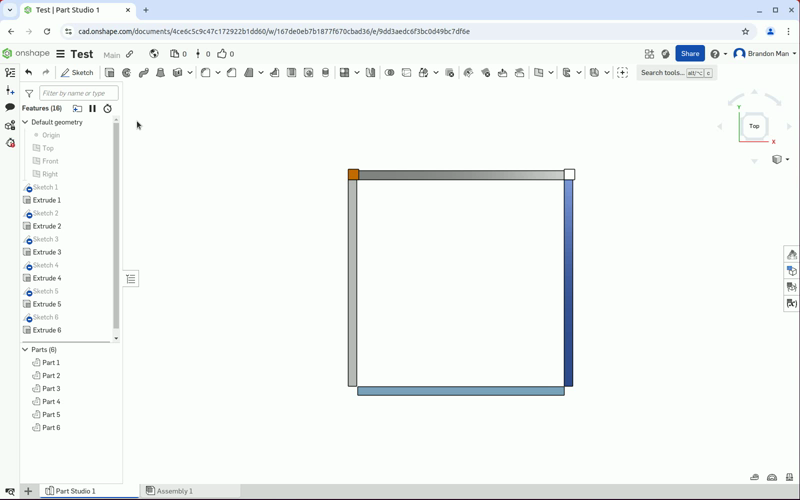
key(shift+h)
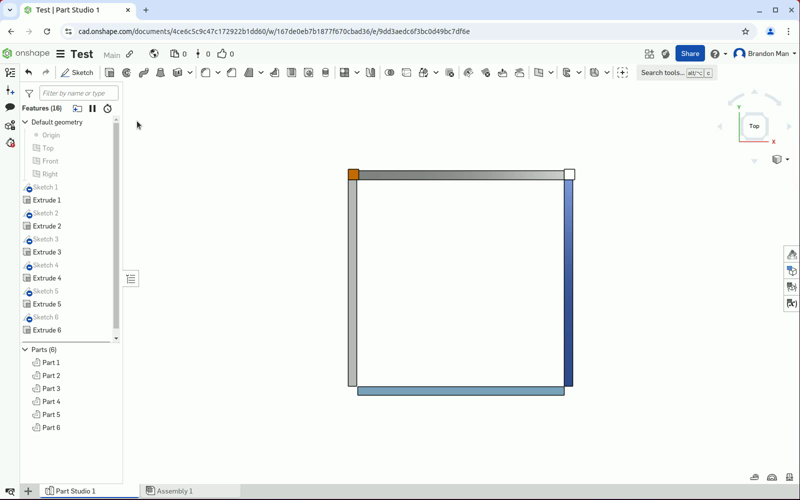
key(shift+h)
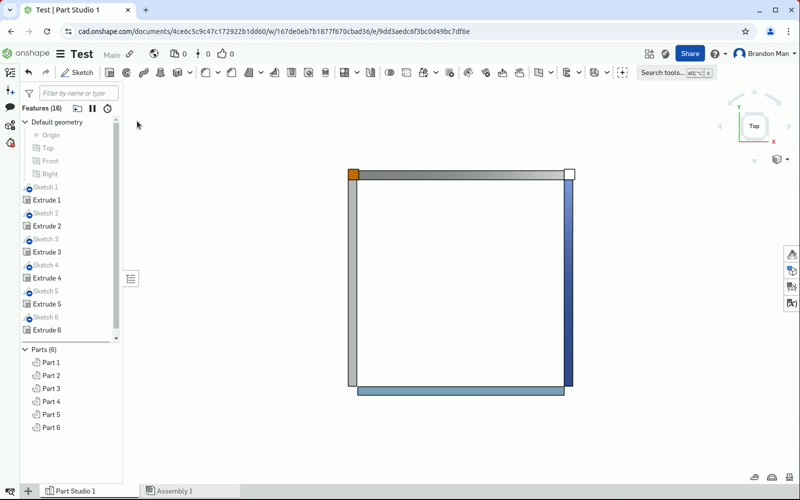
mouse_move(69, 189)
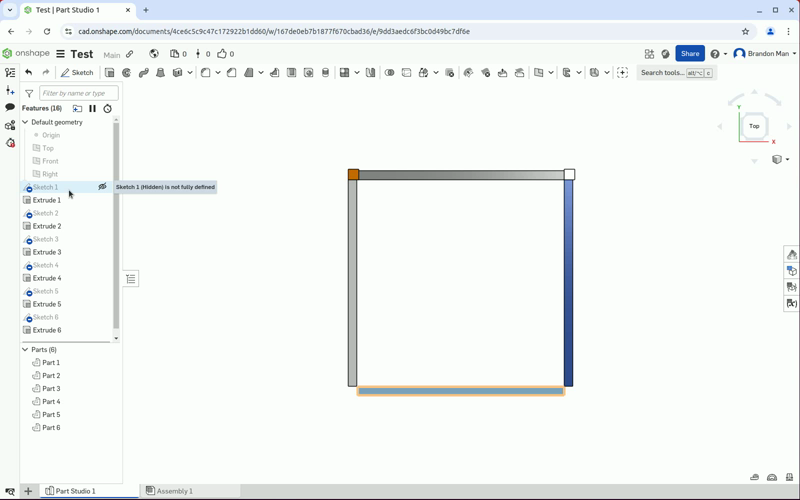
click(69, 189)
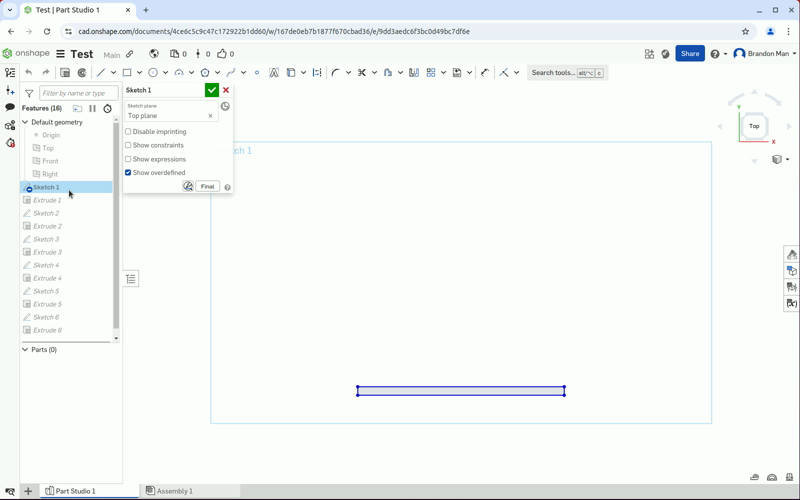
mouse_move(229, 92)
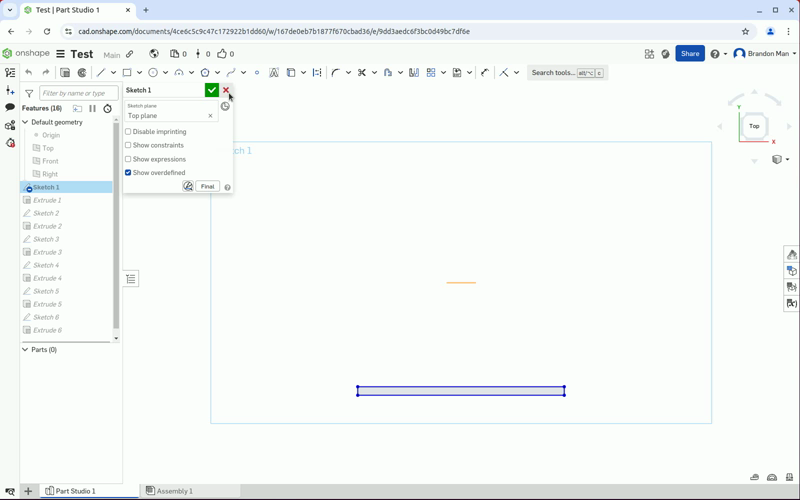
click(229, 92)
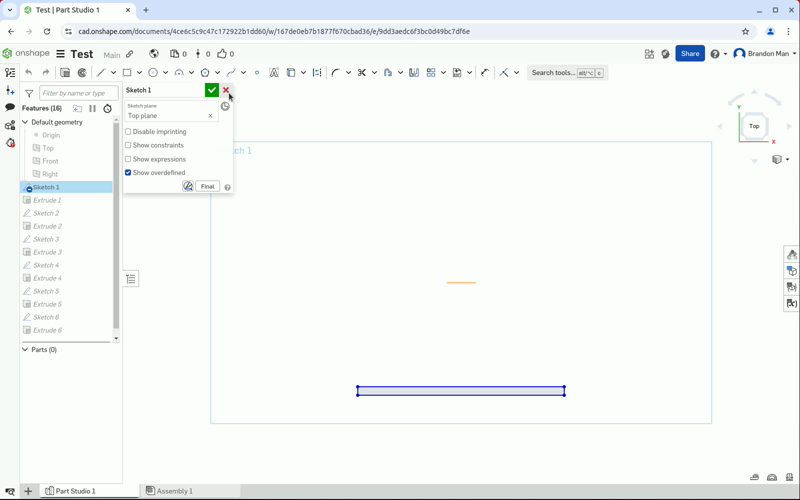
key(shift+s)
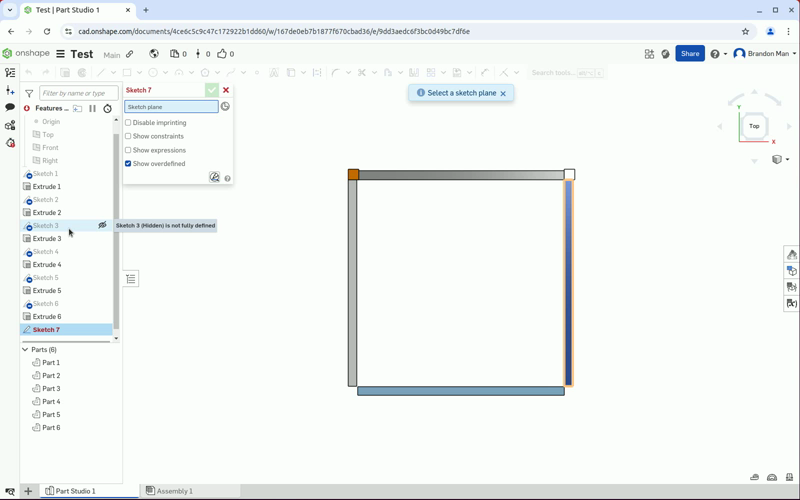
scroll(3)
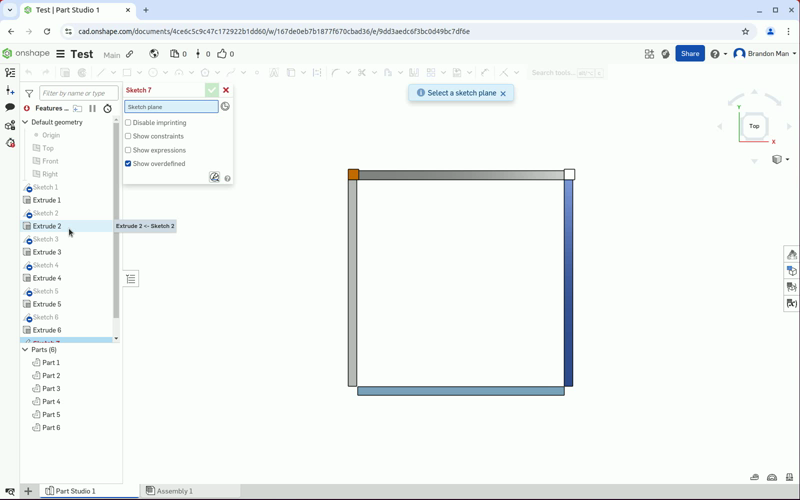
mouse_move(69, 150)
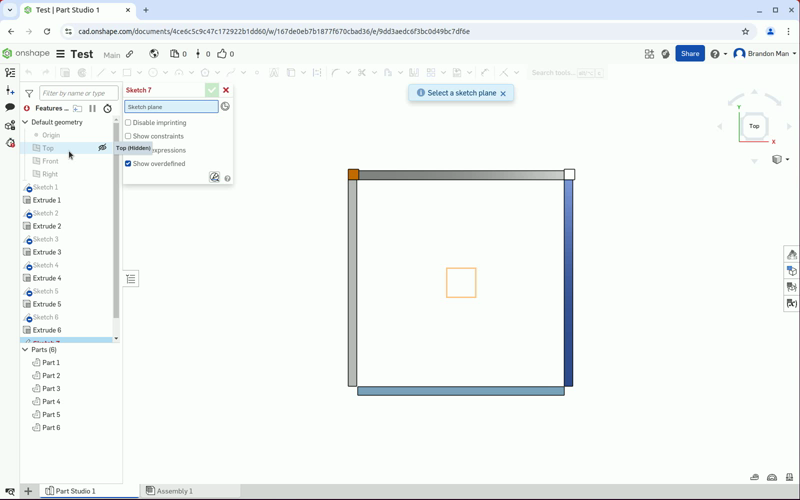
click(69, 150)
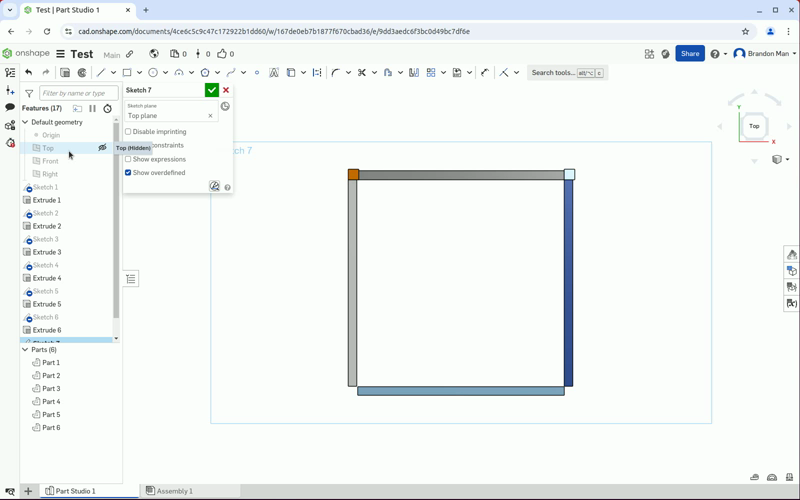
mouse_move(73, 352)
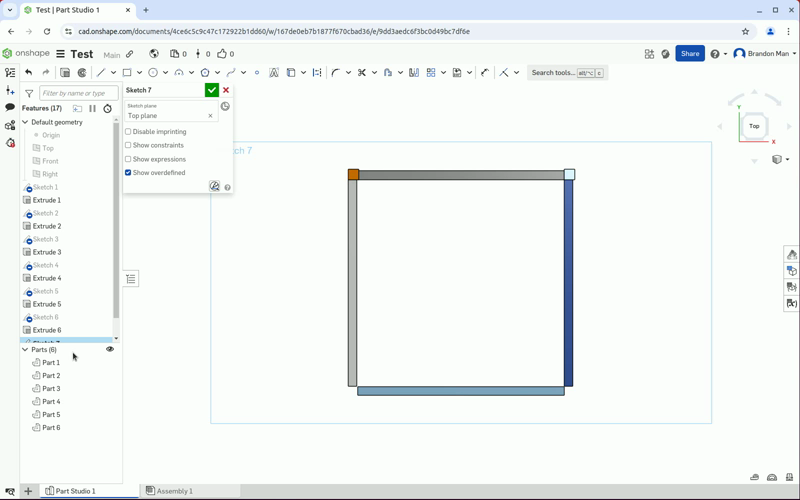
key(y)
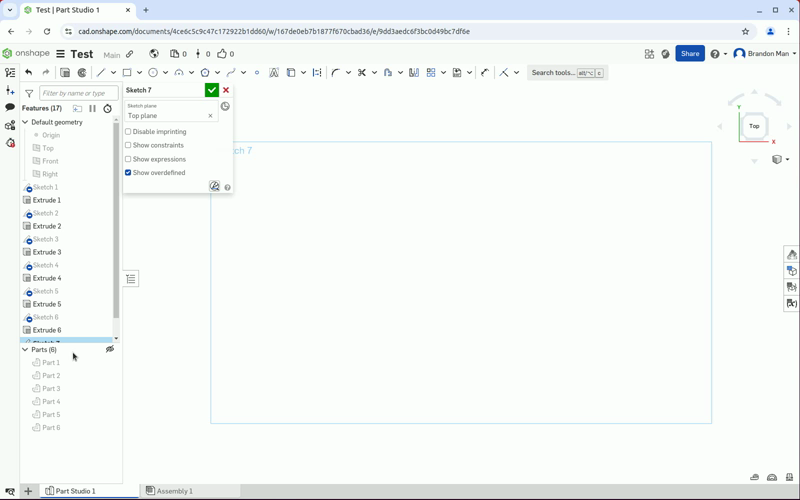
key(l)
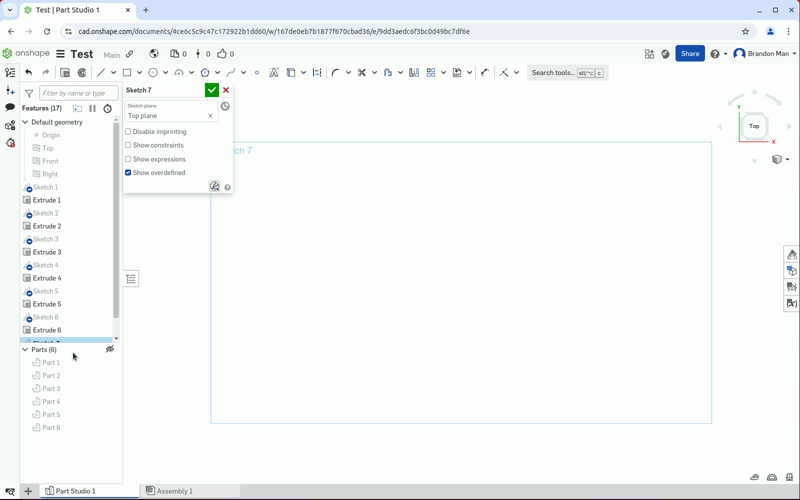
key_down(shift)
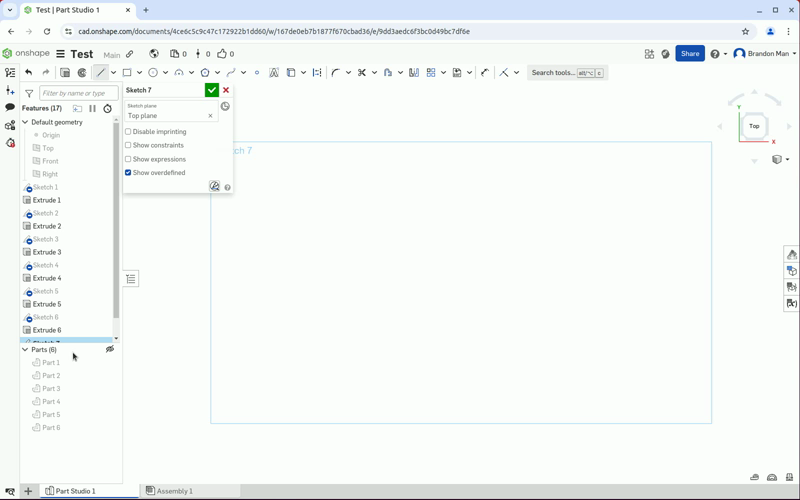
mouse_move(348, 395)
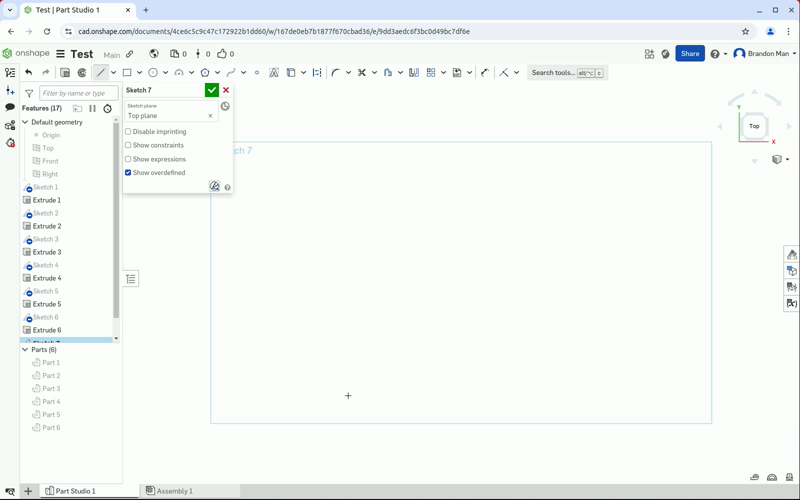
click(348, 395)
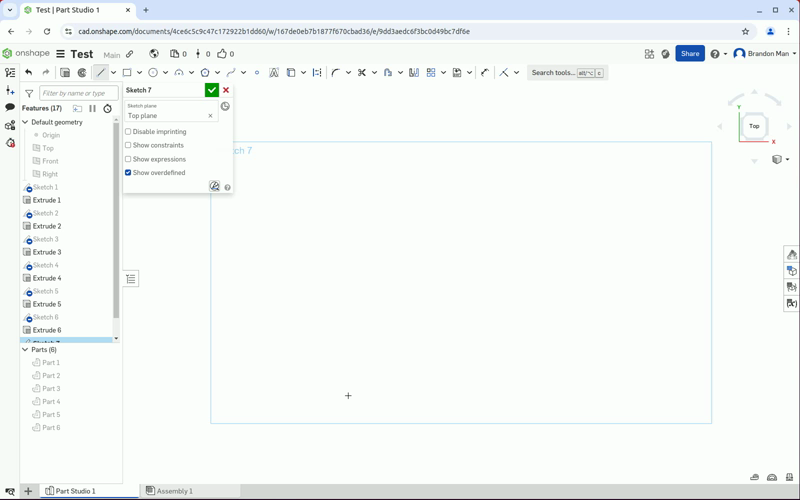
key_up(shift)
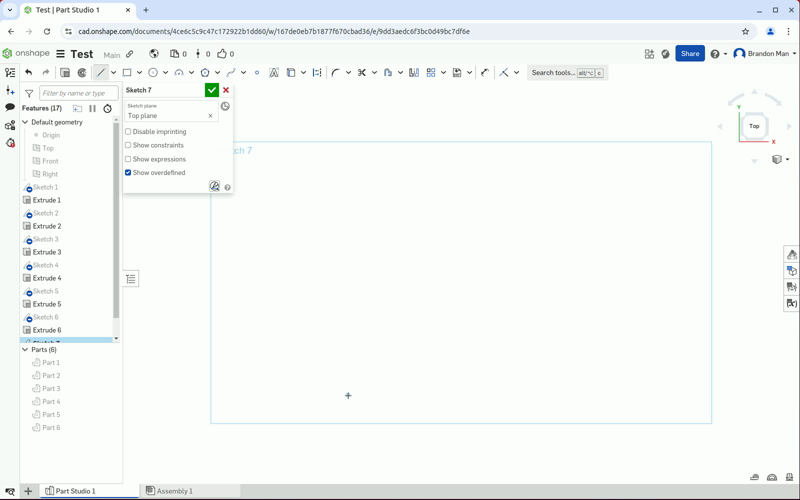
key_down(shift)
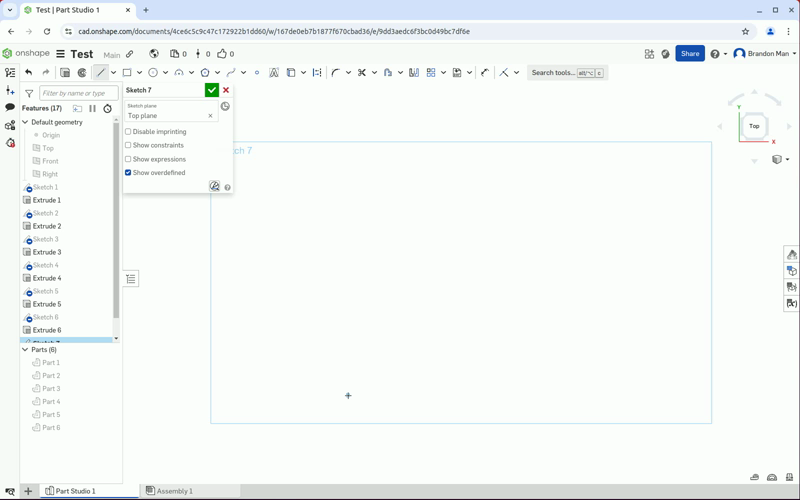
mouse_move(378, 395)
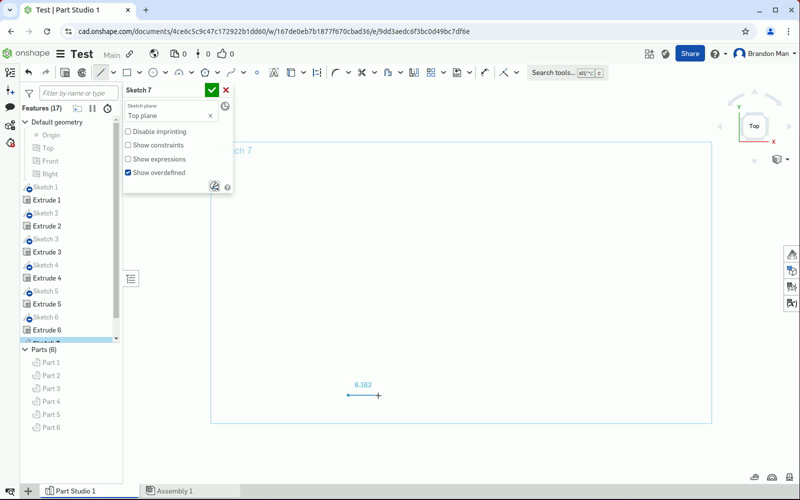
mouse_move(358, 395)
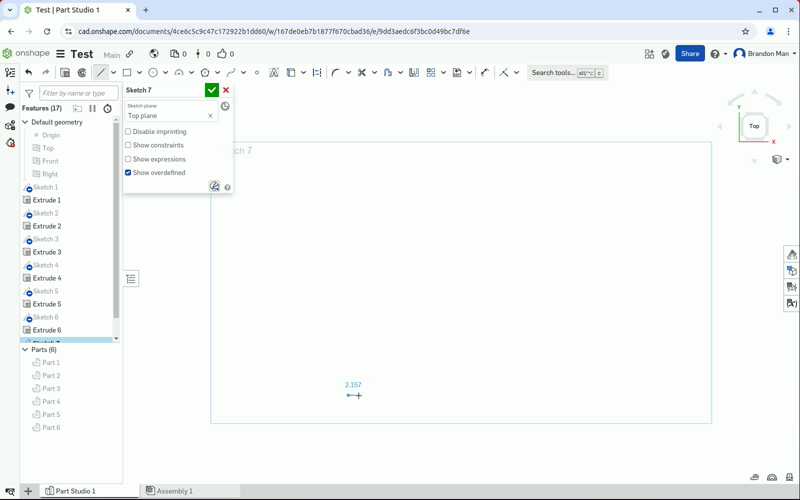
click(358, 395)
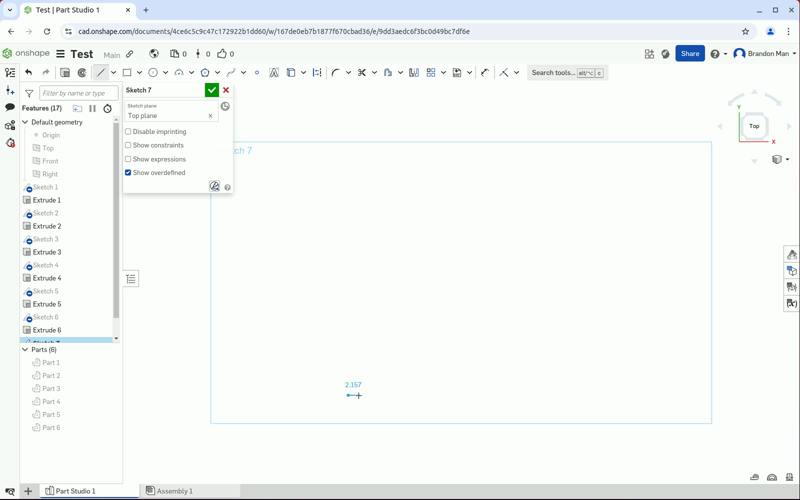
key_up(shift)
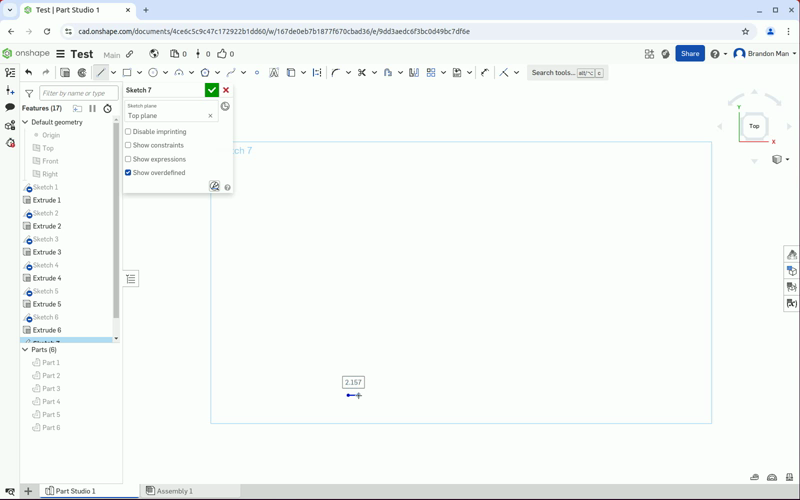
key_down(shift)
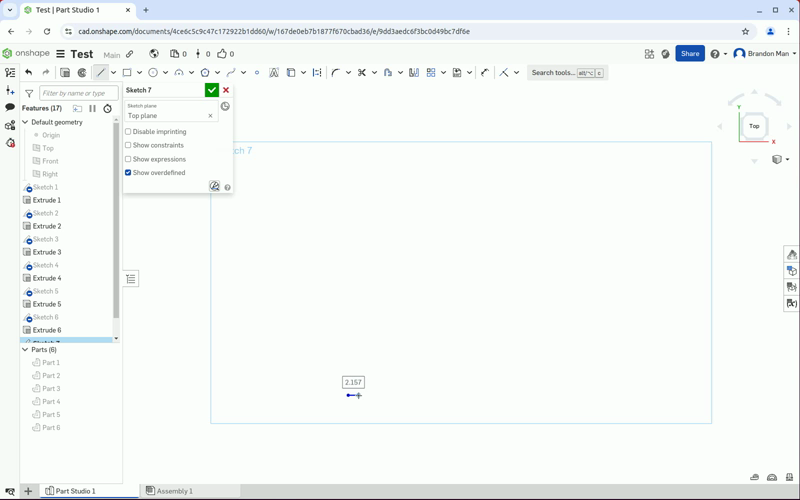
mouse_move(388, 395)
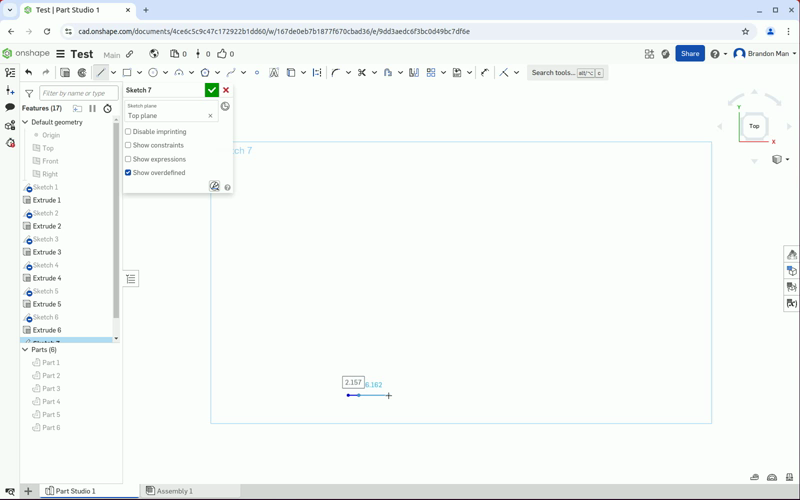
mouse_move(358, 384)
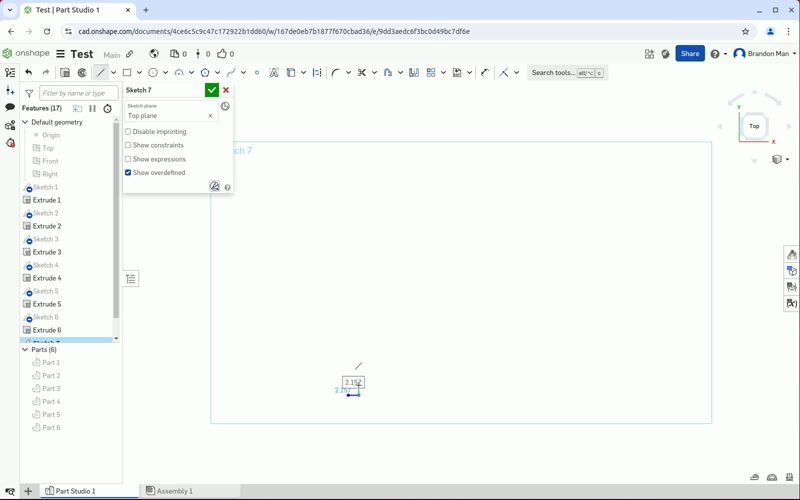
click(358, 384)
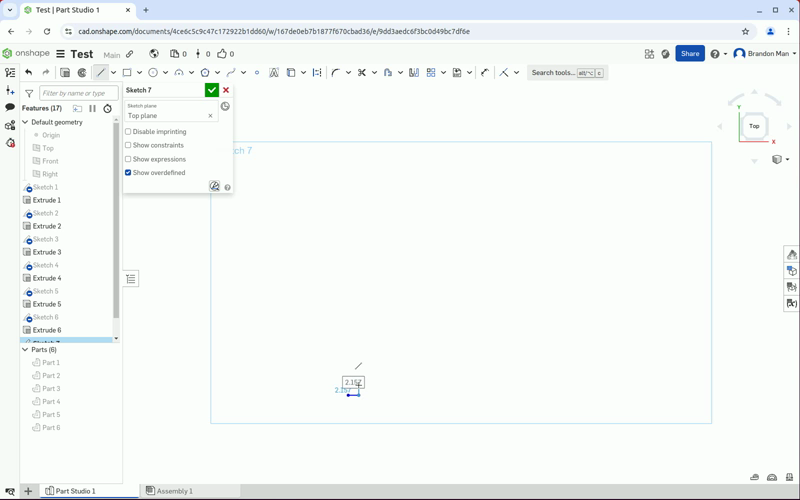
key_up(shift)
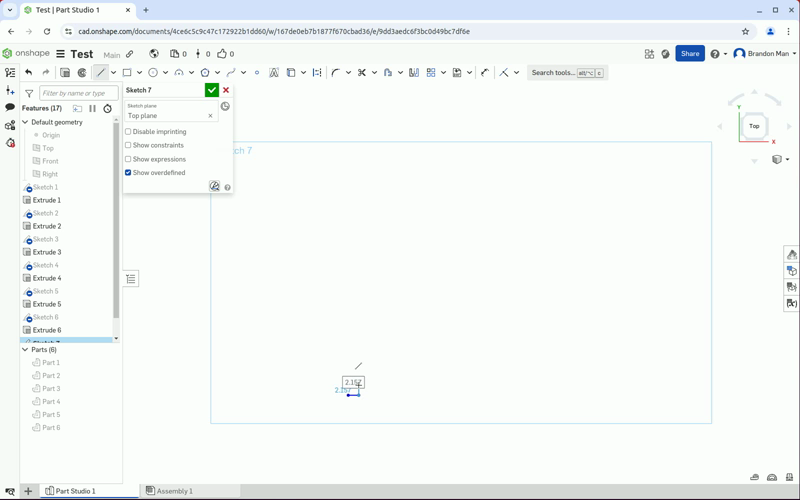
key_down(shift)
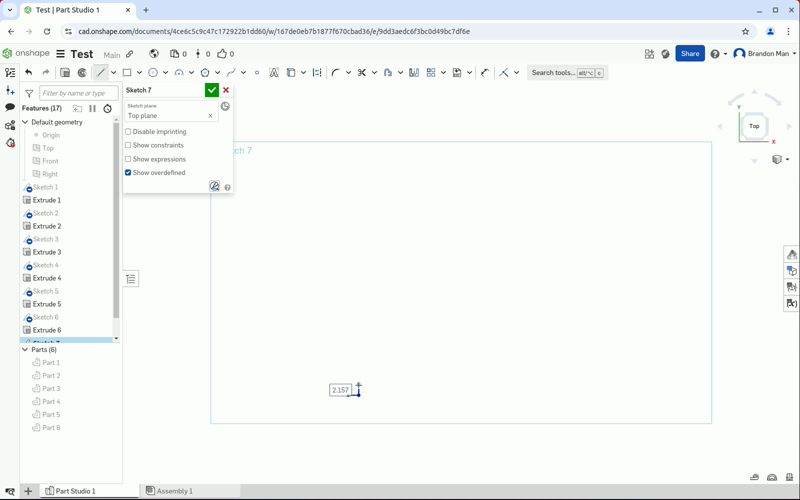
mouse_move(388, 384)
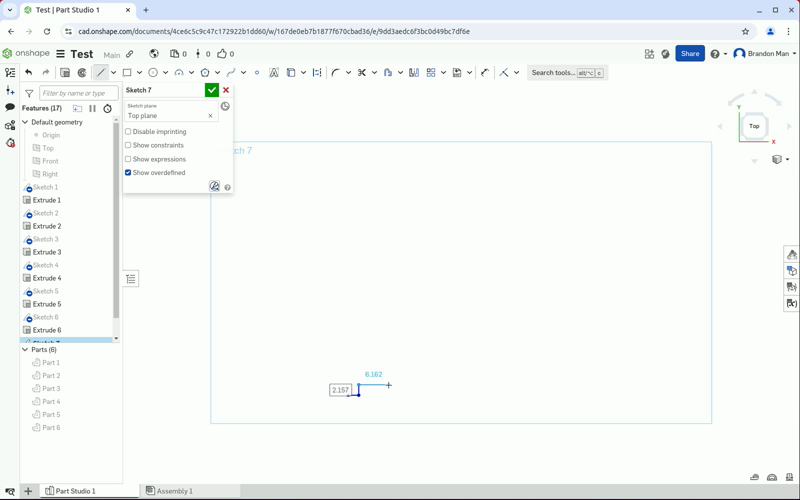
mouse_move(348, 384)
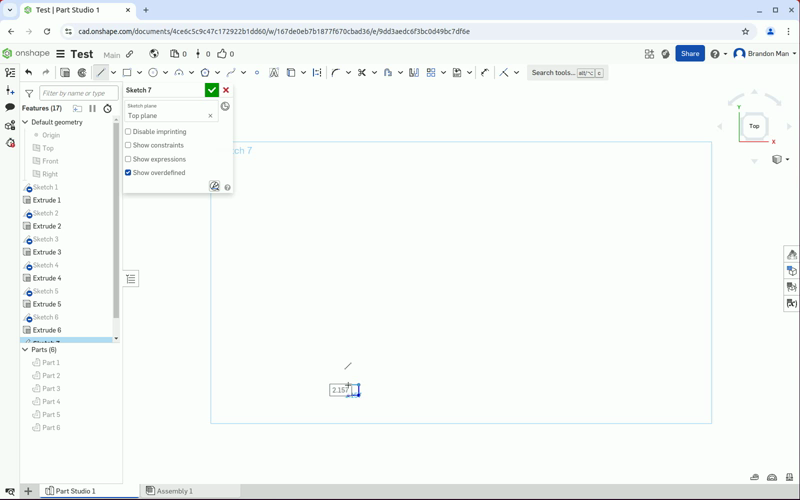
click(348, 384)
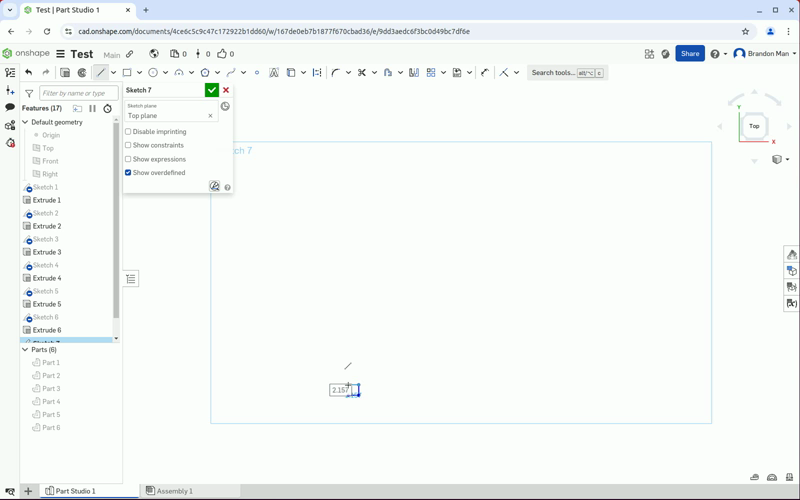
key_up(shift)
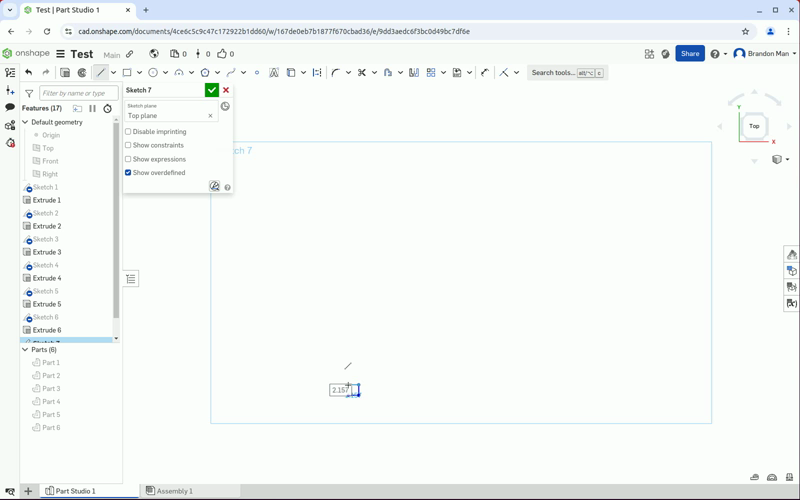
mouse_move(378, 384)
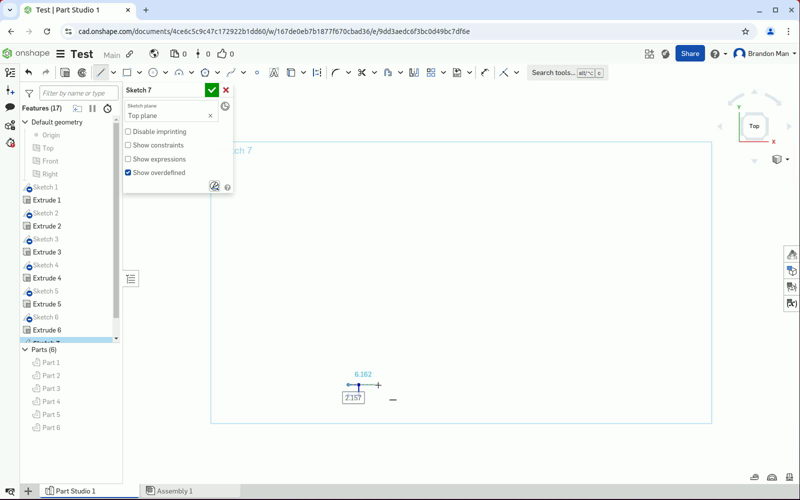
key_down(shift)
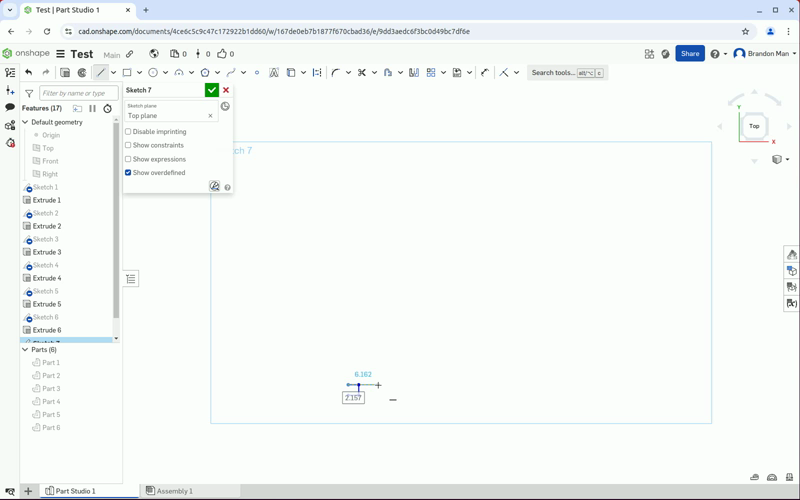
mouse_move(348, 395)
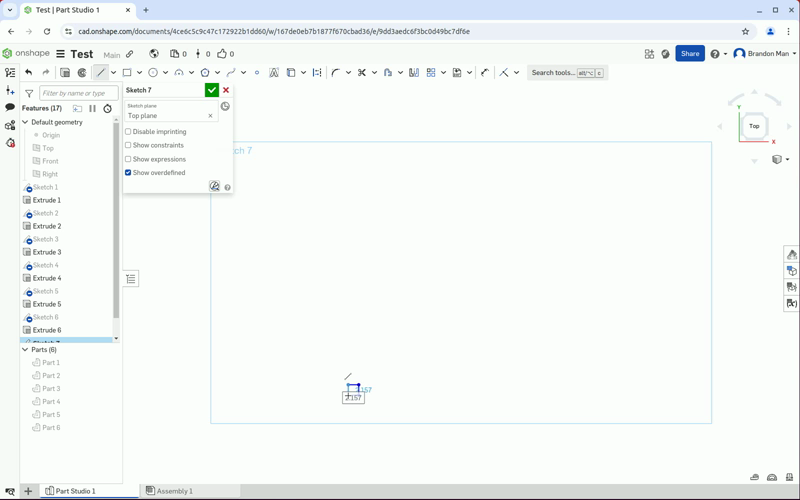
key_up(shift)
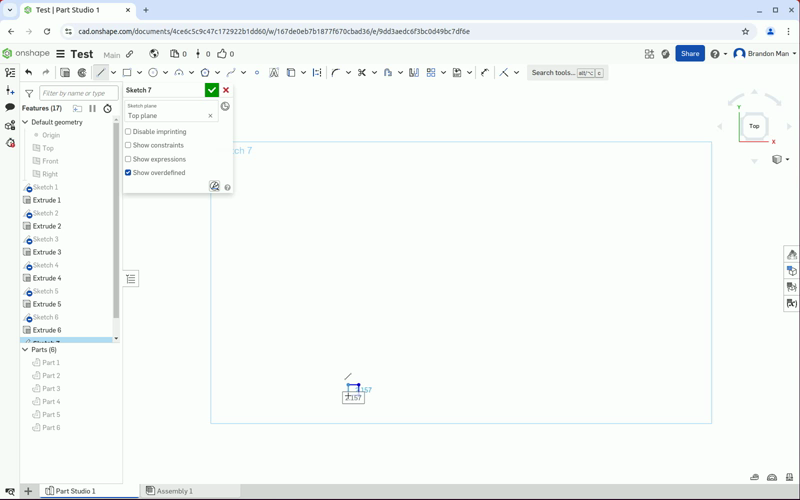
click(348, 395)
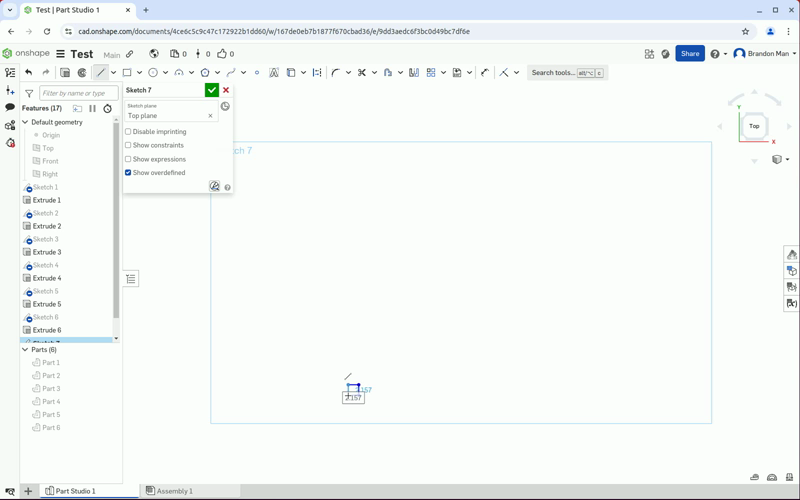
key(esc)
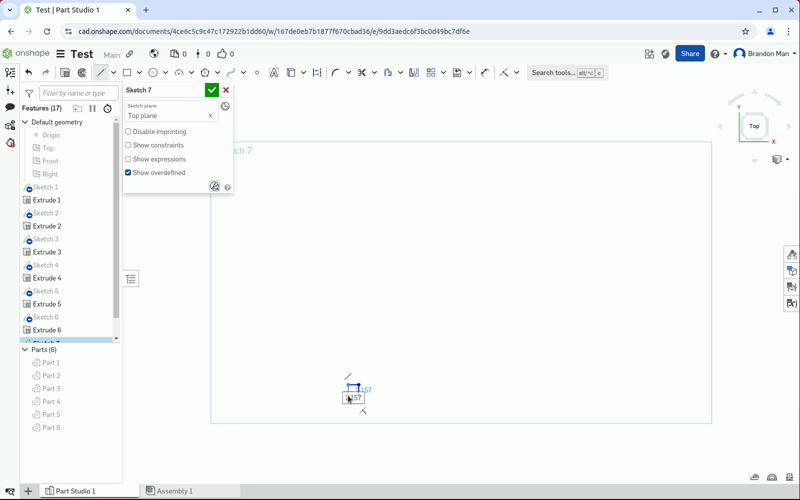
mouse_move(351, 390)
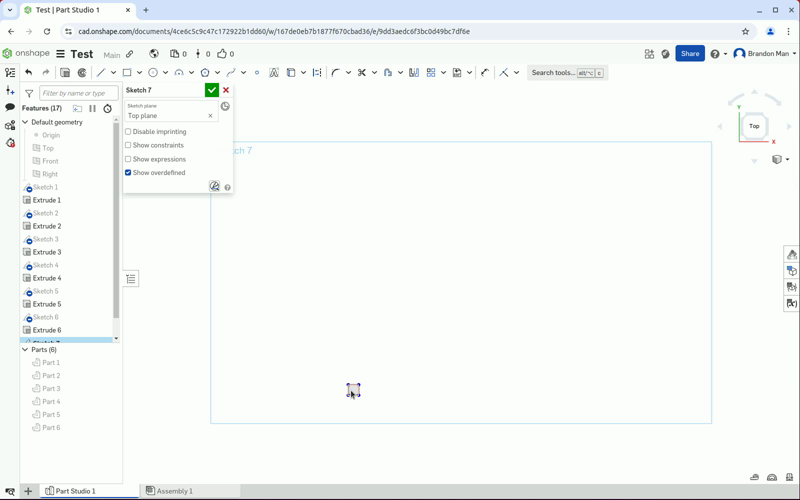
scroll(6)
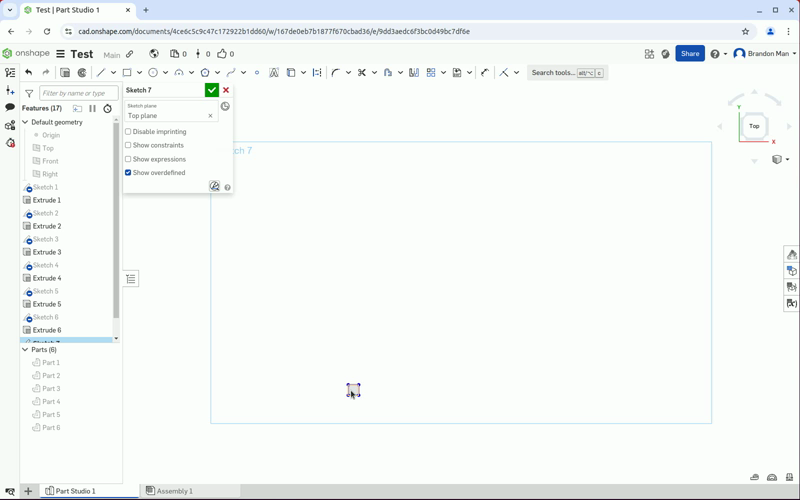
scroll(6)
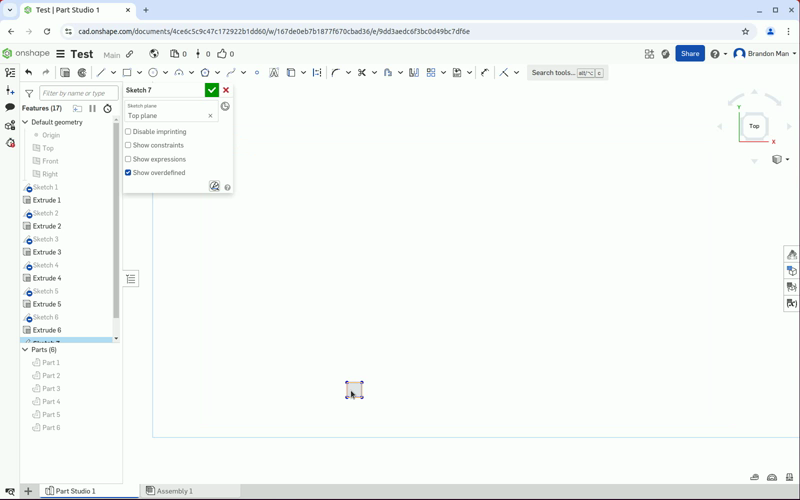
scroll(6)
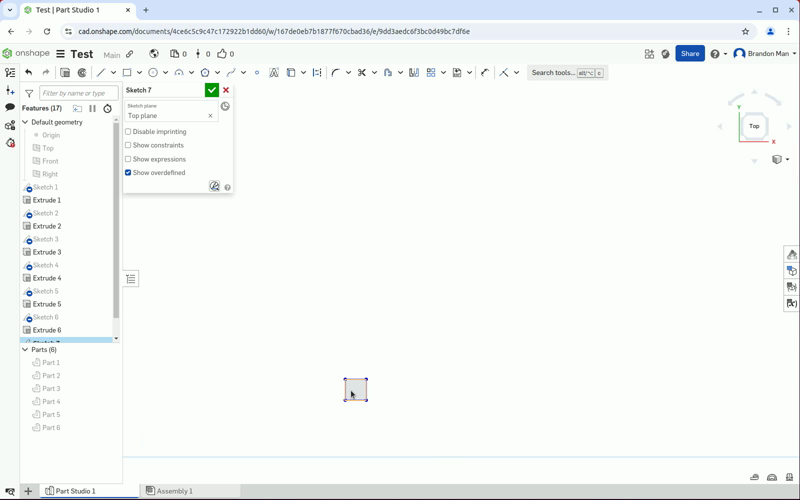
scroll(6)
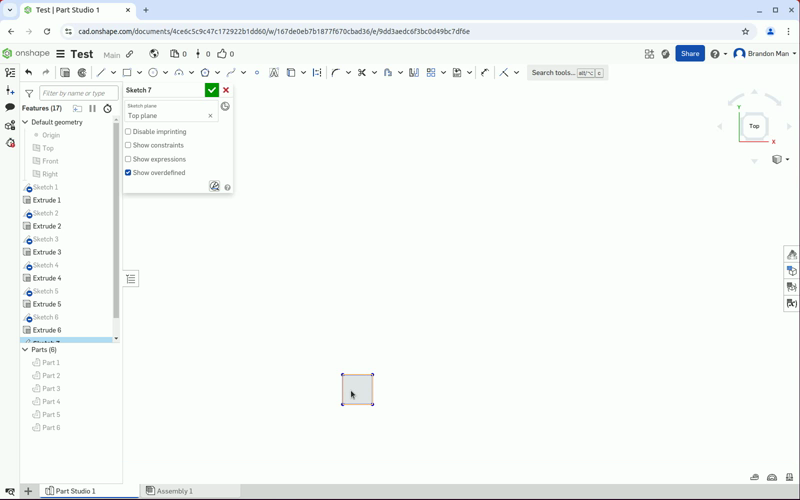
scroll(6)
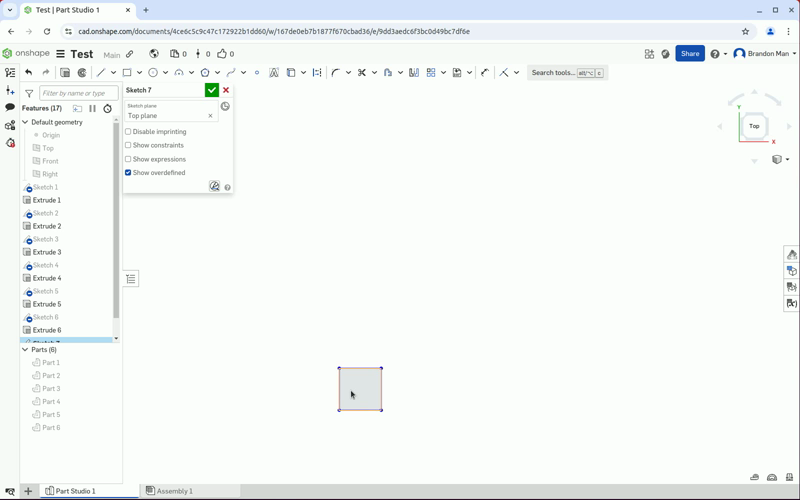
scroll(6)
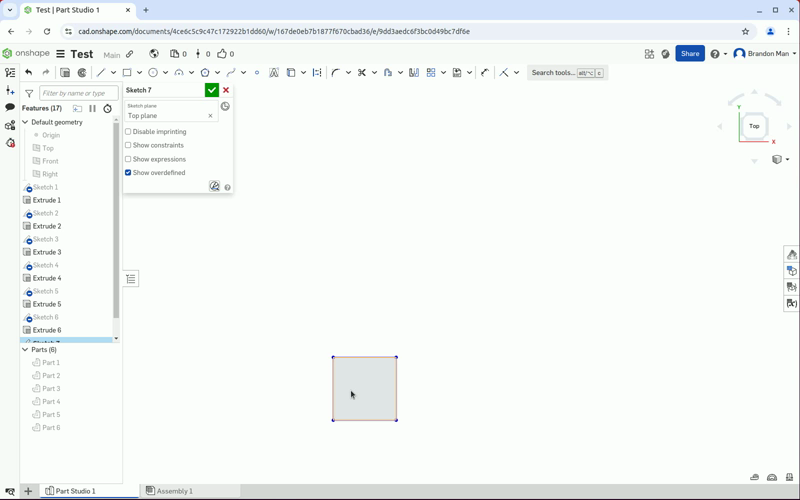
scroll(6)
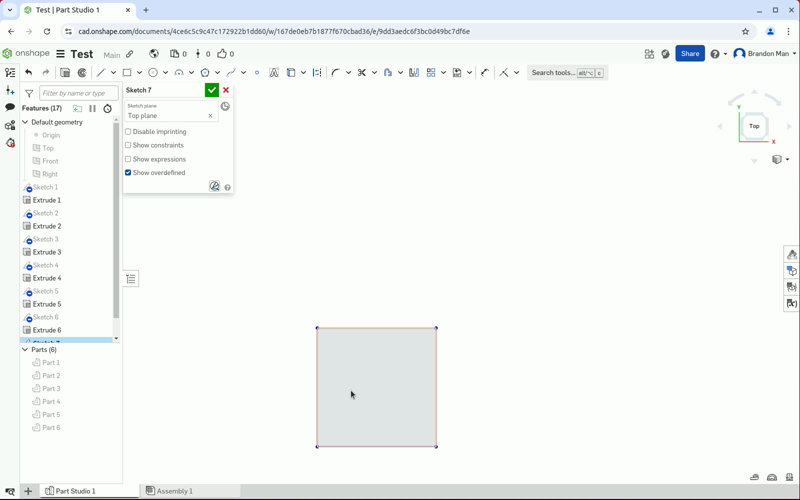
click(351, 390)
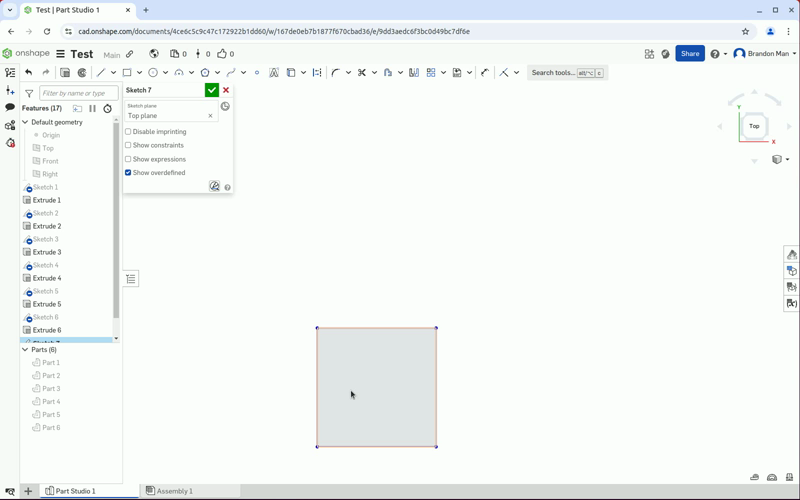
scroll(-6)
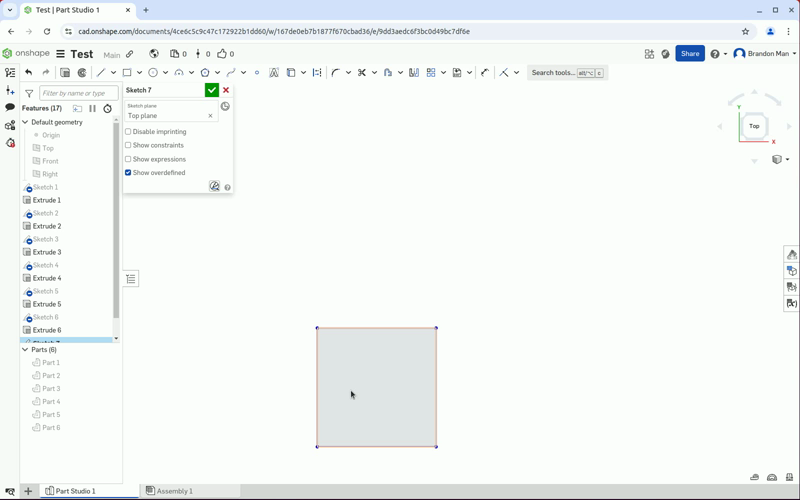
scroll(-6)
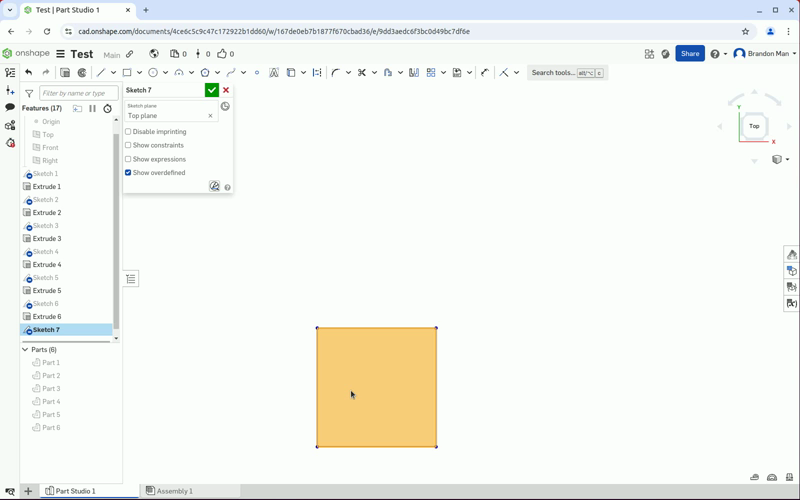
scroll(-6)
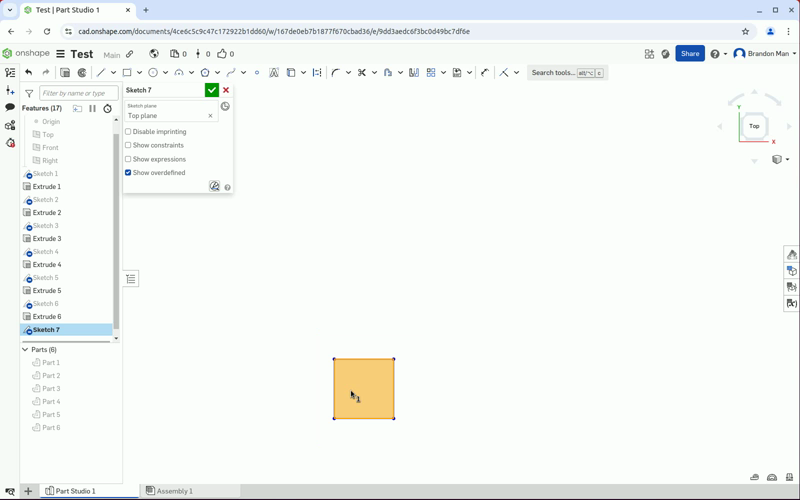
scroll(-6)
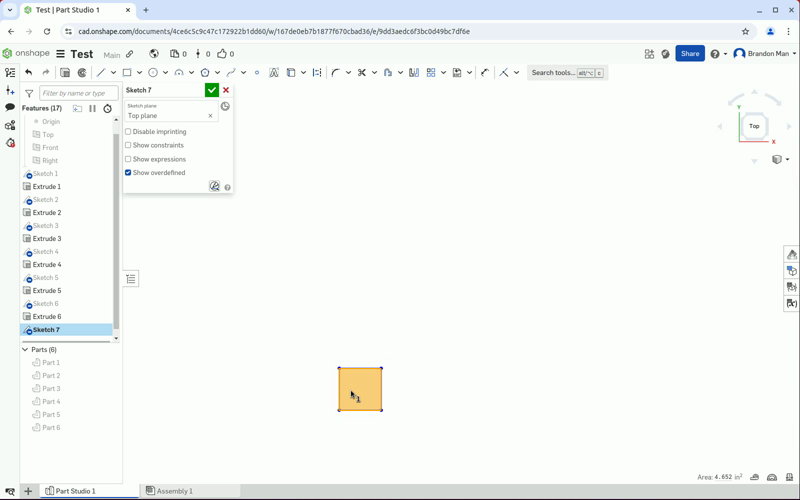
scroll(-6)
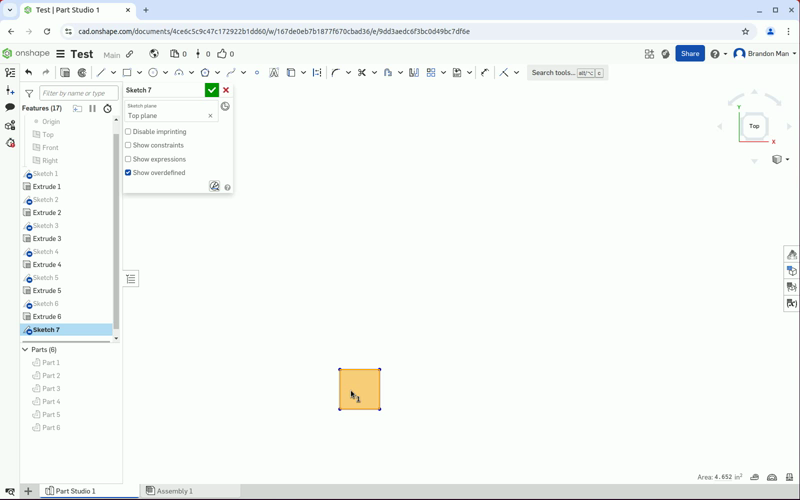
scroll(-6)
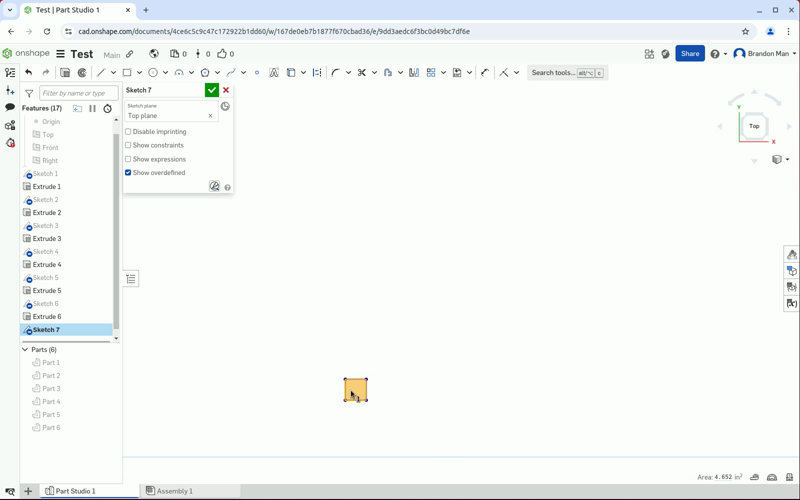
scroll(-6)
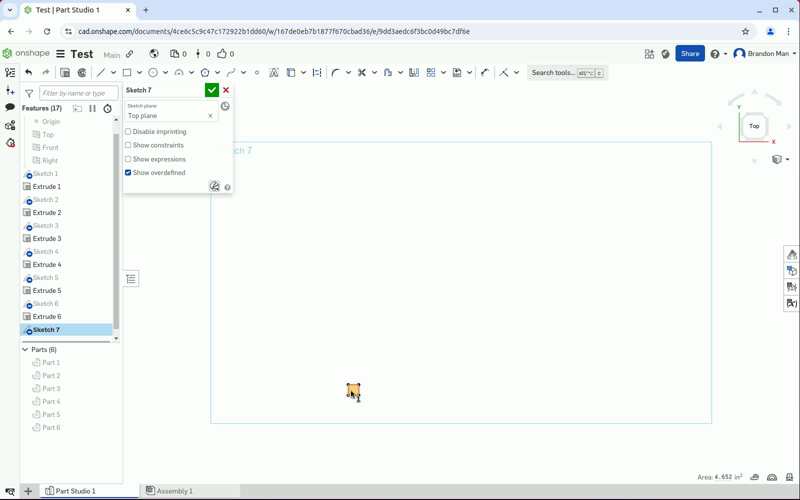
mouse_move(73, 352)
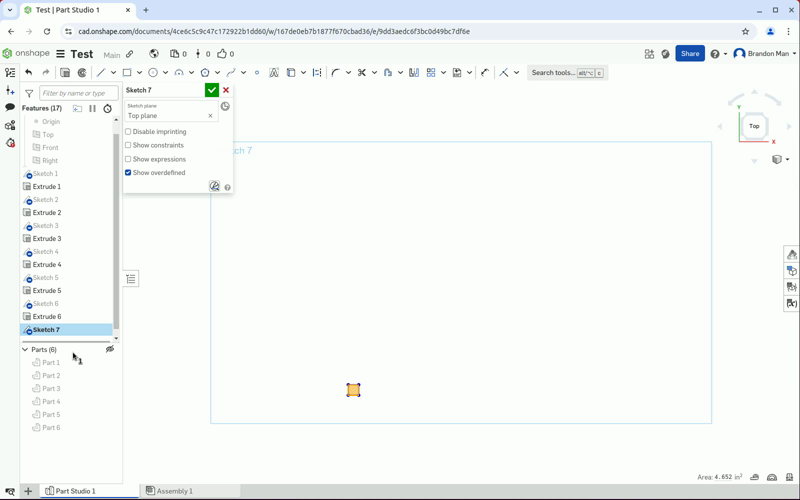
key(shift+y)
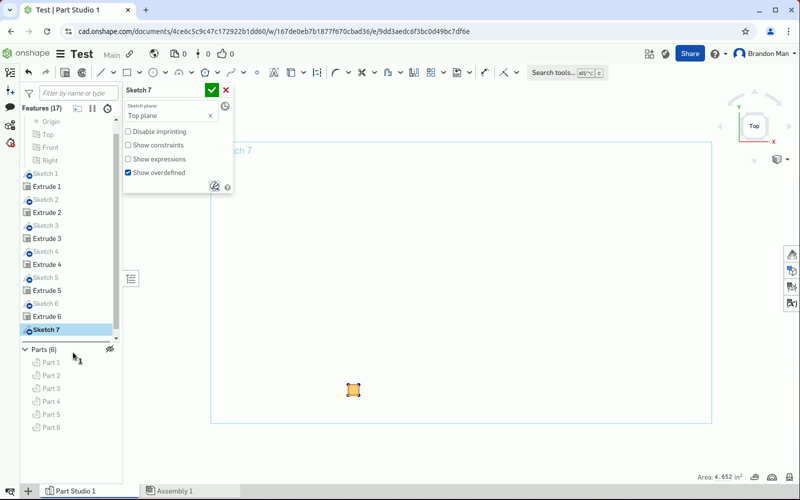
key(shift+e)
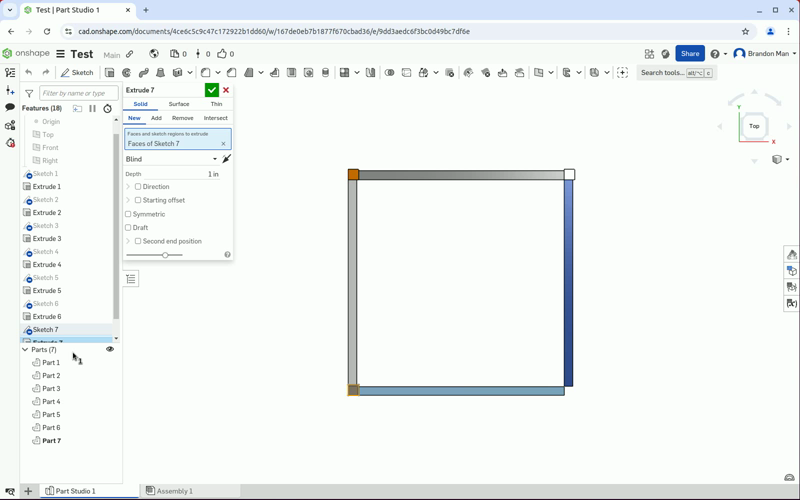
mouse_move(143, 106)
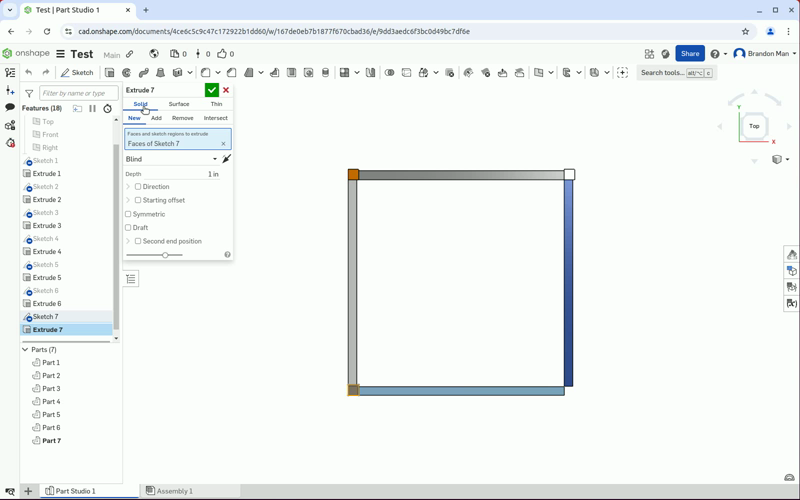
click(143, 106)
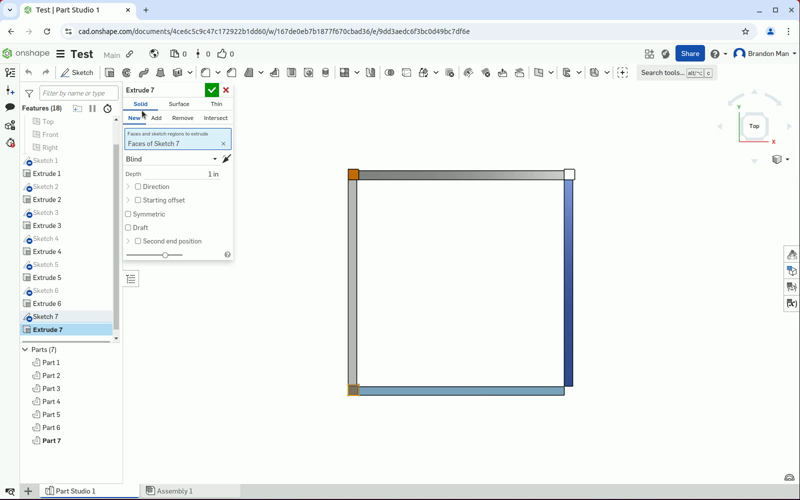
mouse_move(137, 120)
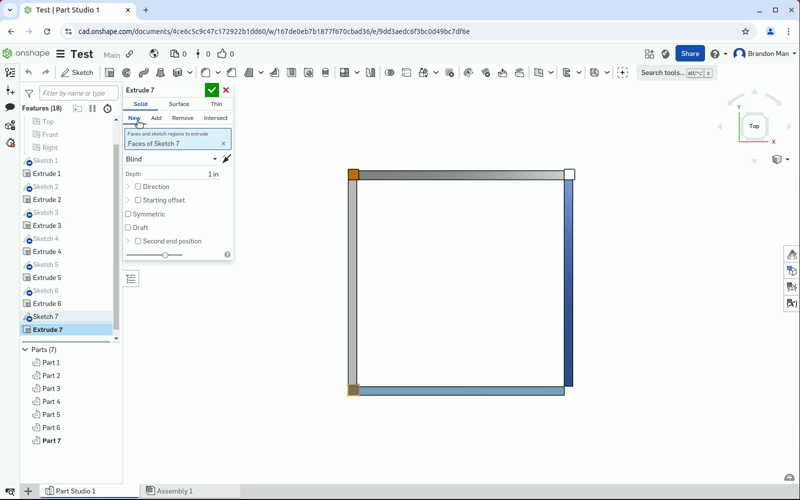
click(137, 120)
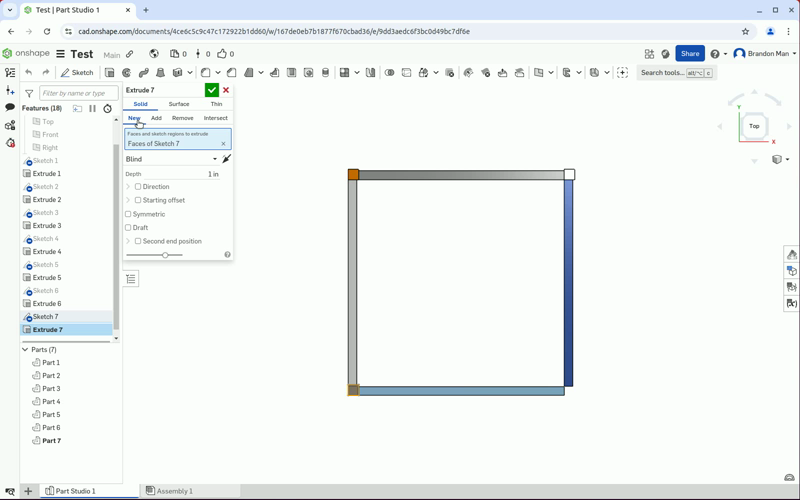
key(tab, 4)
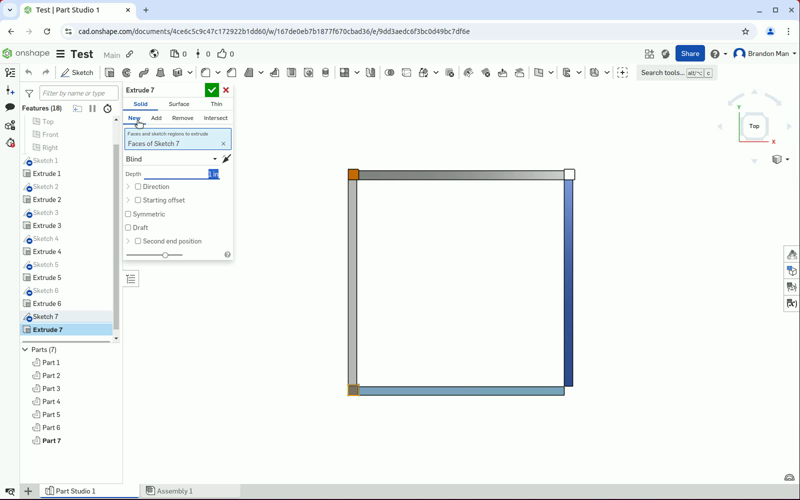
text(23.108)
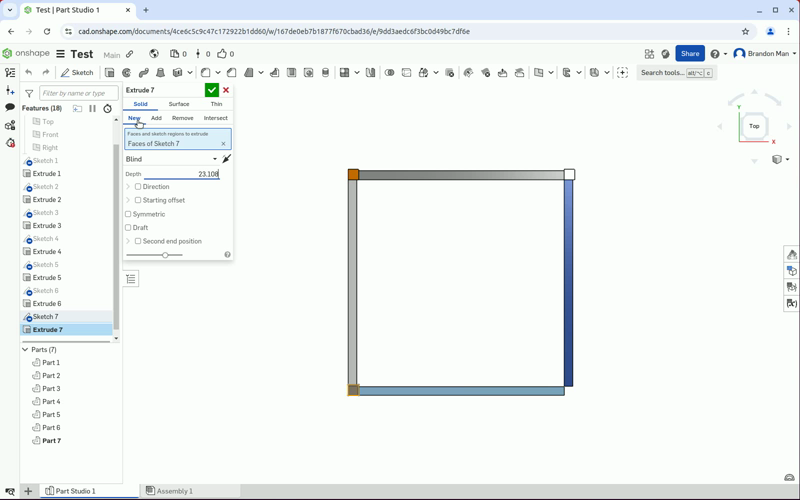
key(enter)
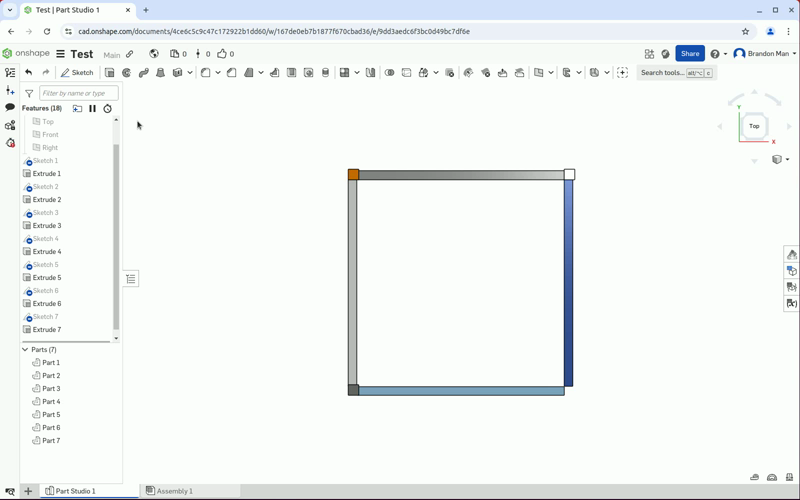
key(shift+h)
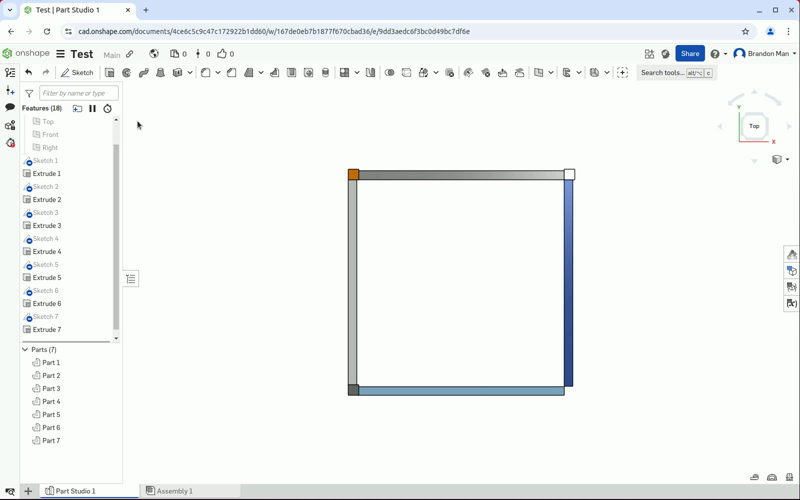
key(shift+h)
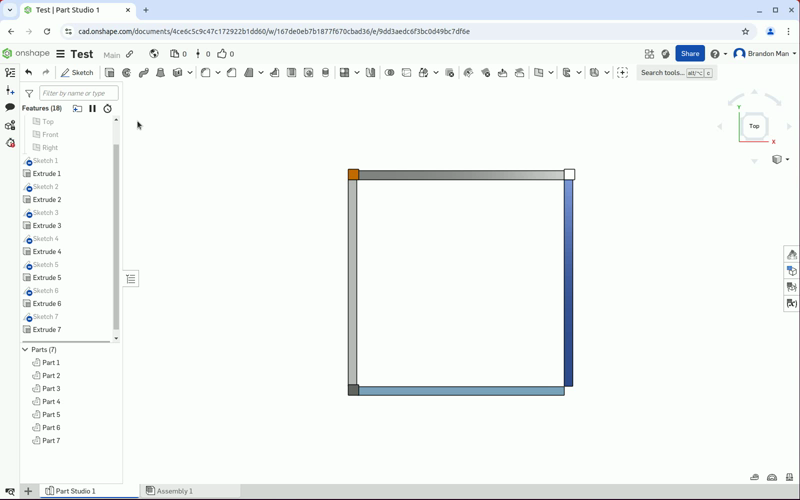
mouse_move(69, 163)
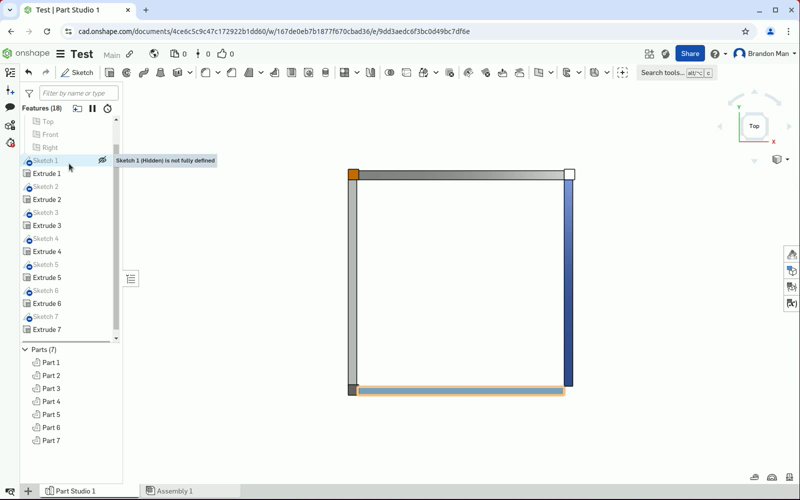
click(69, 163)
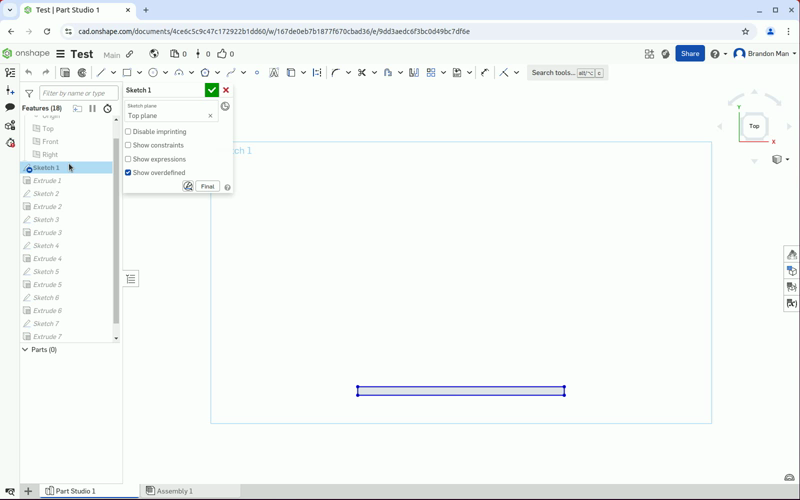
mouse_move(229, 92)
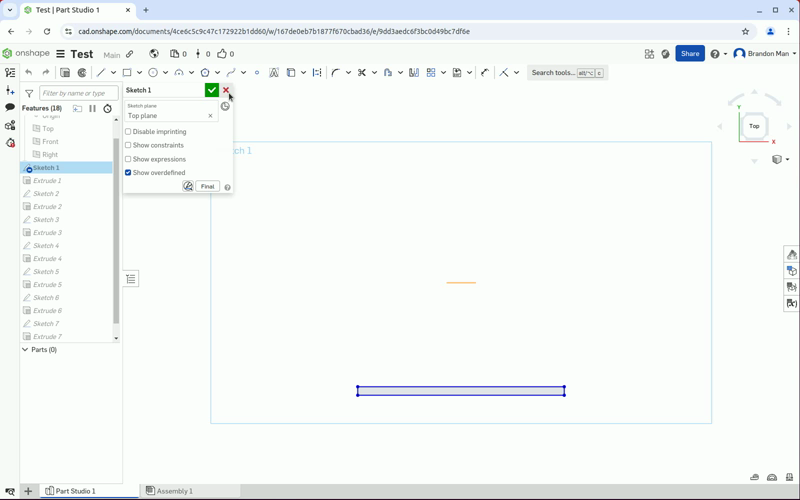
click(229, 92)
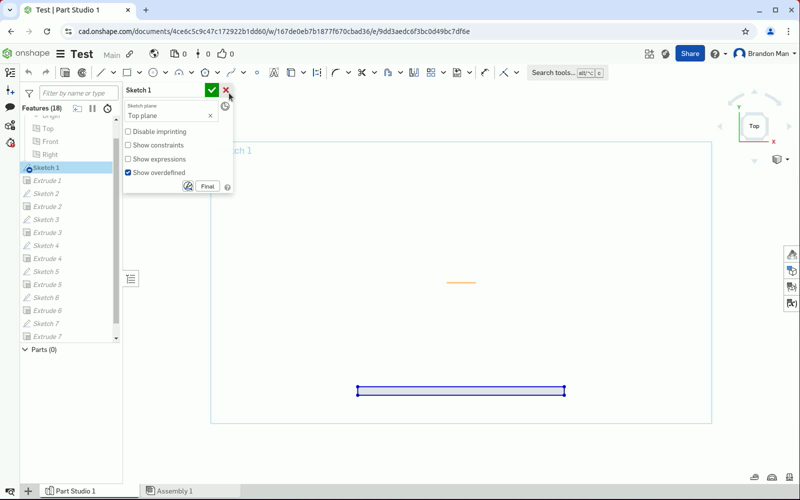
key(shift+s)
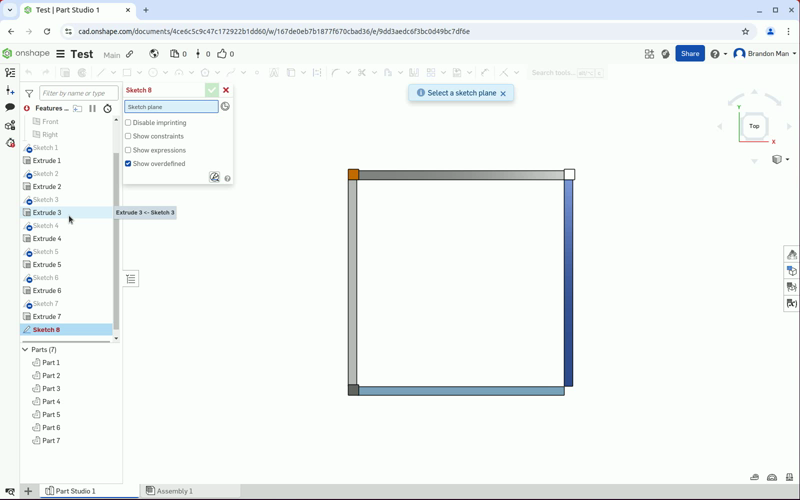
scroll(3)
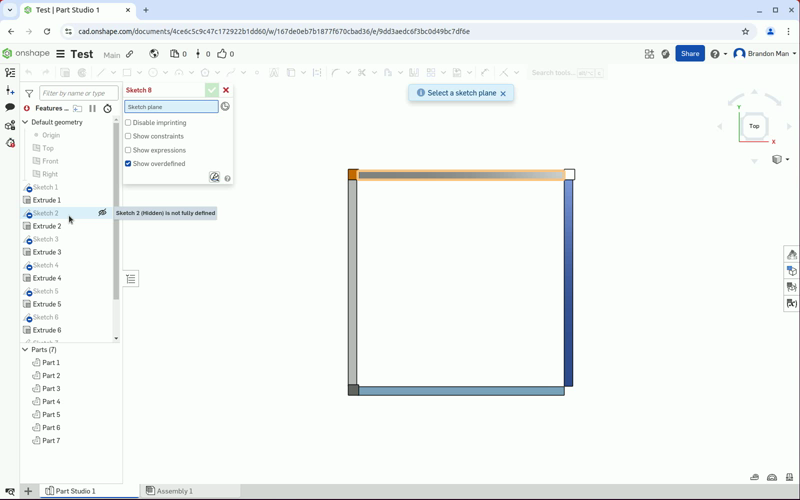
mouse_move(69, 150)
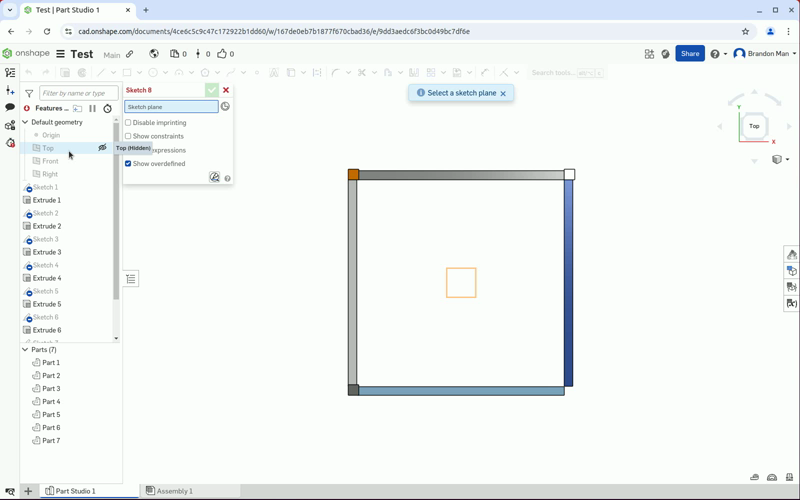
click(69, 150)
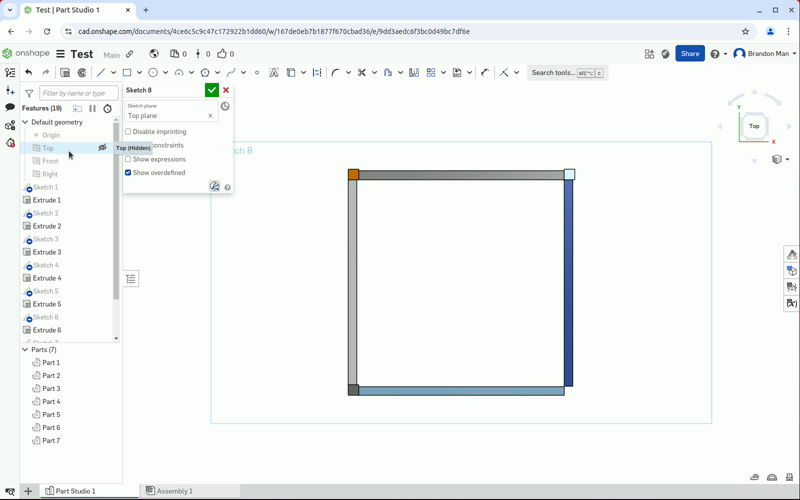
mouse_move(73, 352)
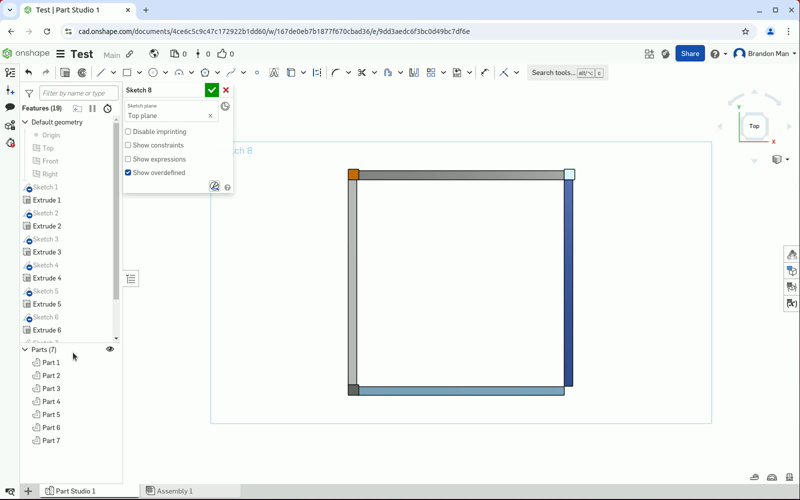
key(y)
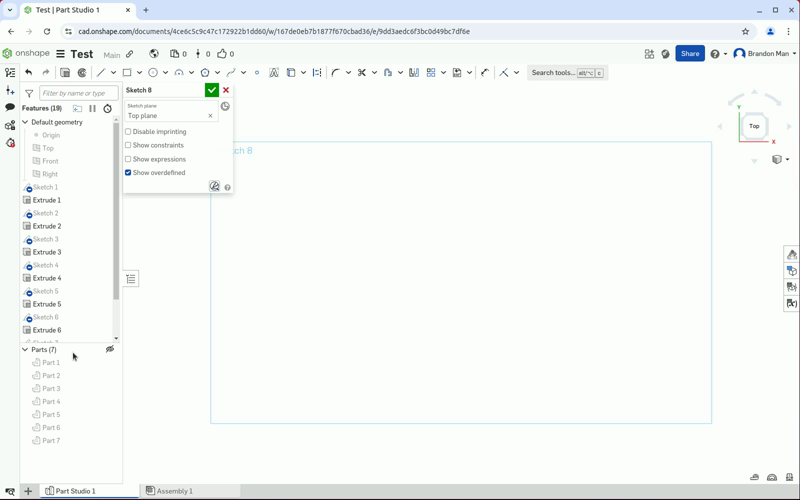
key(l)
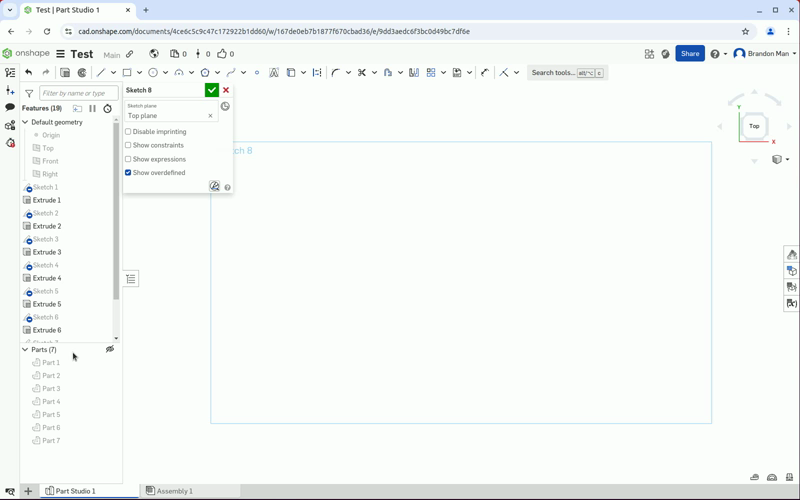
key_down(shift)
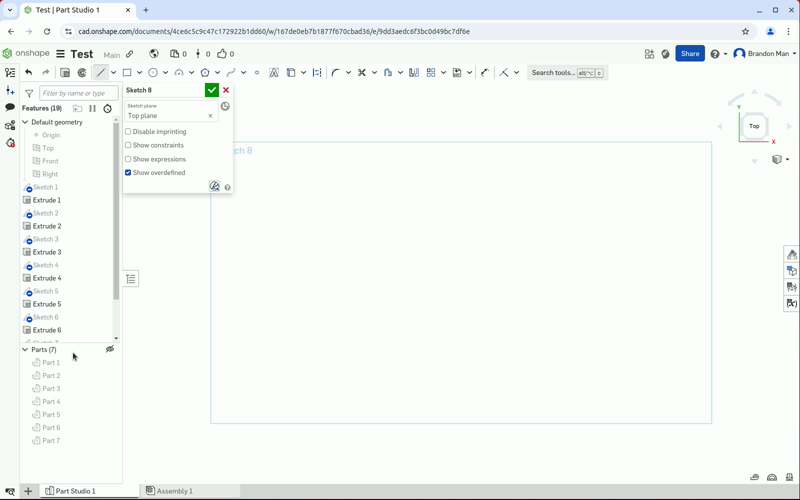
mouse_move(564, 395)
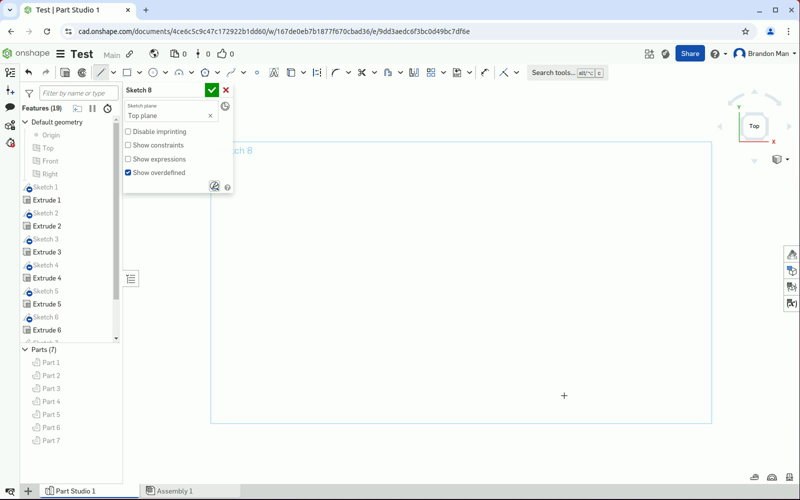
click(564, 395)
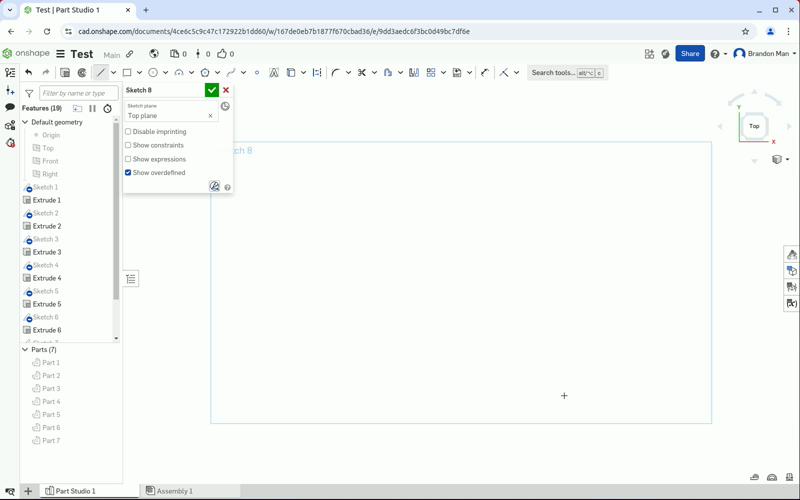
key_up(shift)
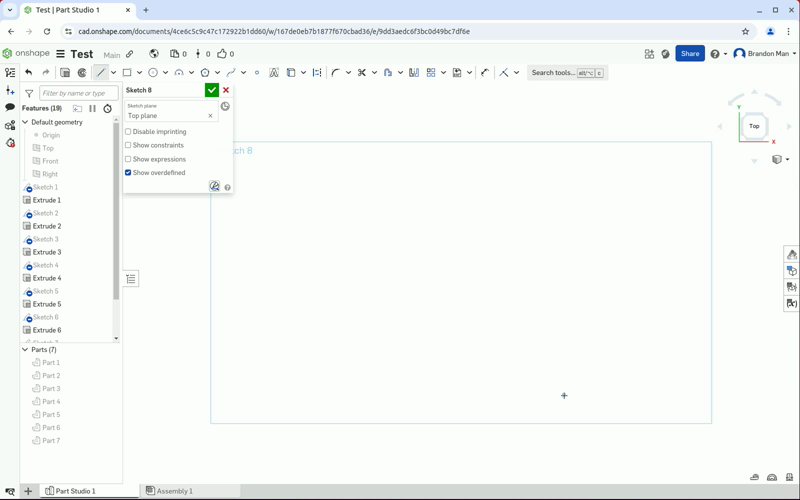
key_down(shift)
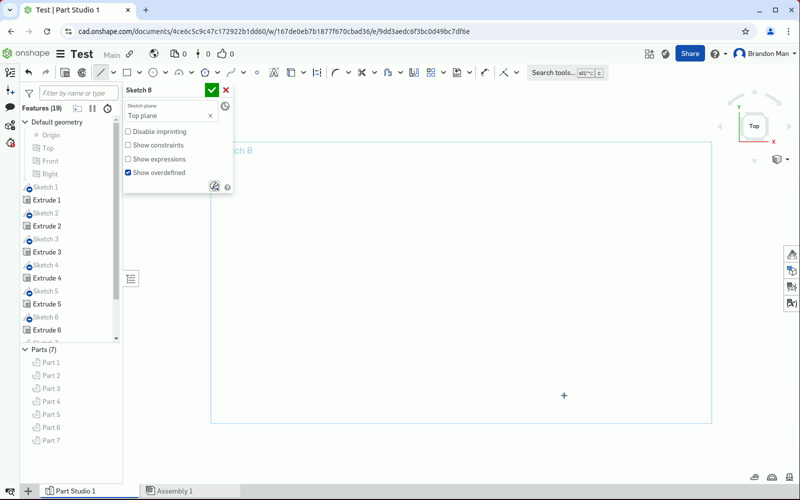
mouse_move(589, 395)
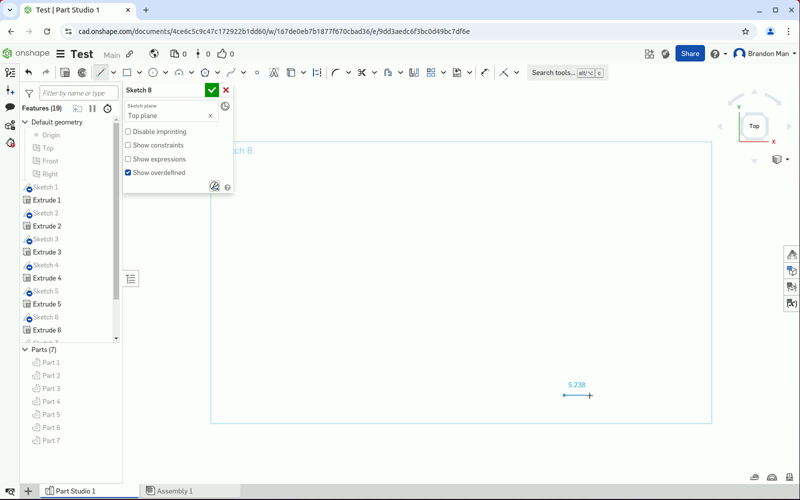
mouse_move(574, 395)
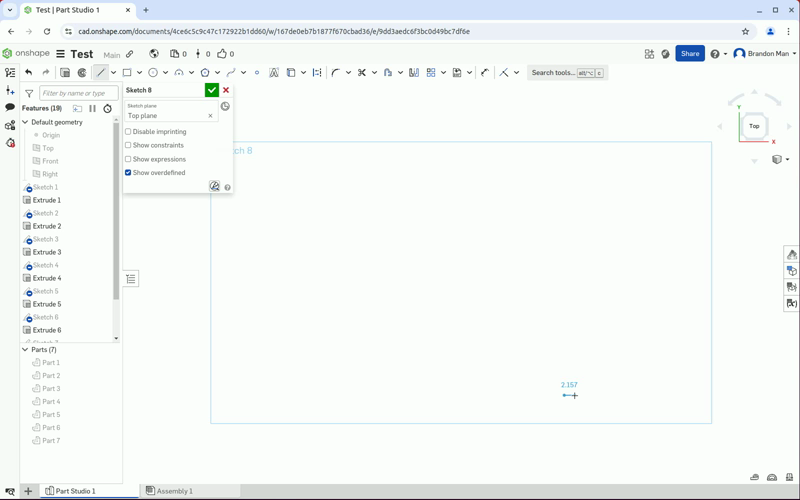
click(574, 395)
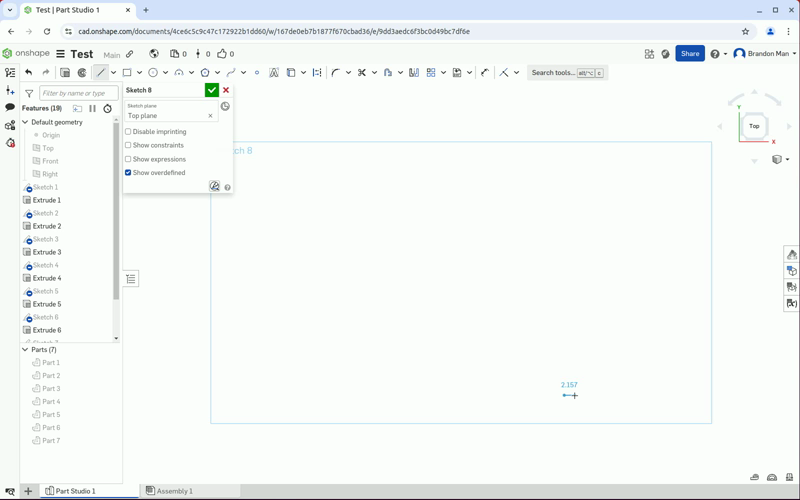
key_up(shift)
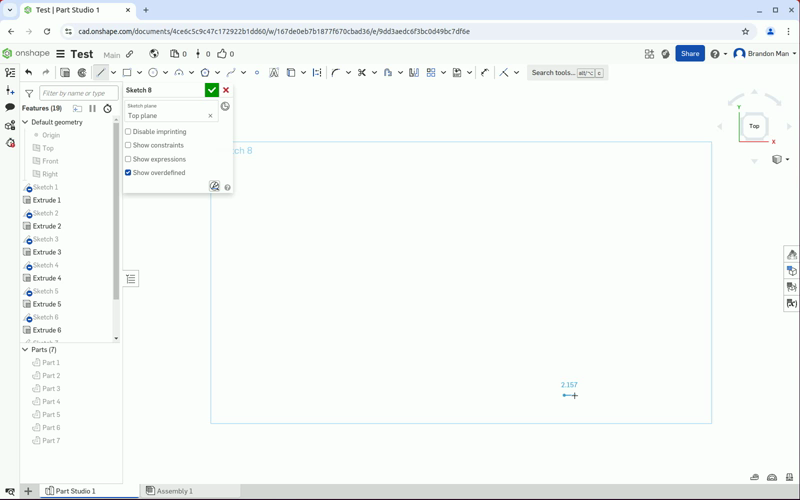
key_down(shift)
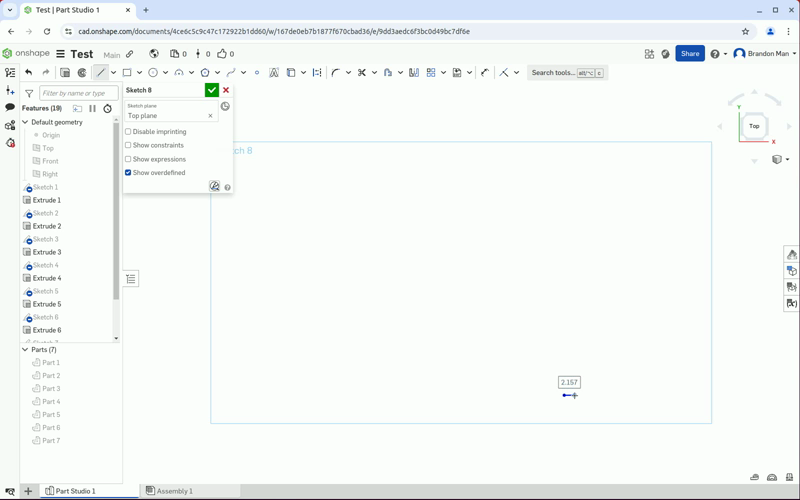
mouse_move(589, 395)
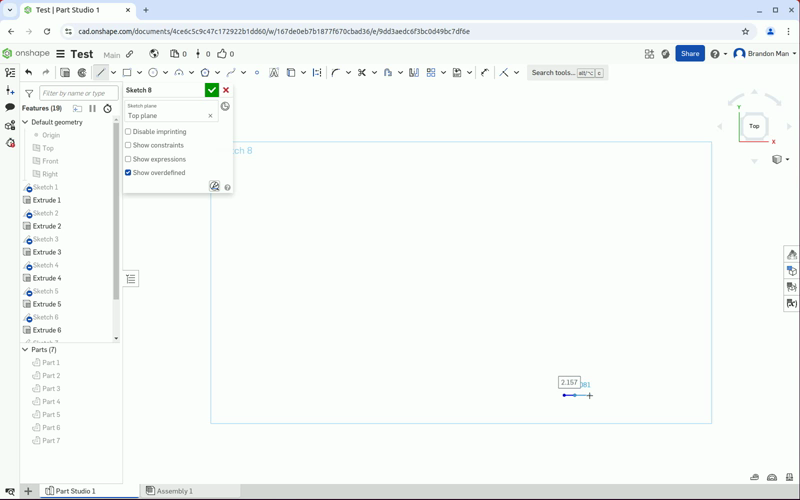
mouse_move(574, 384)
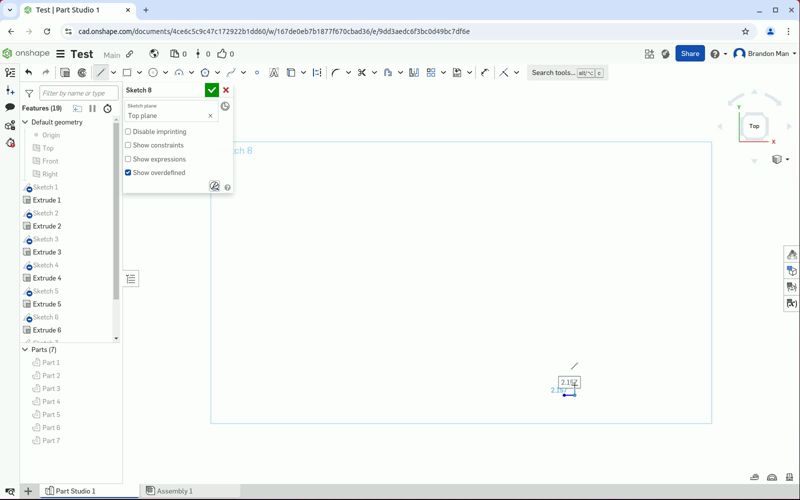
click(574, 384)
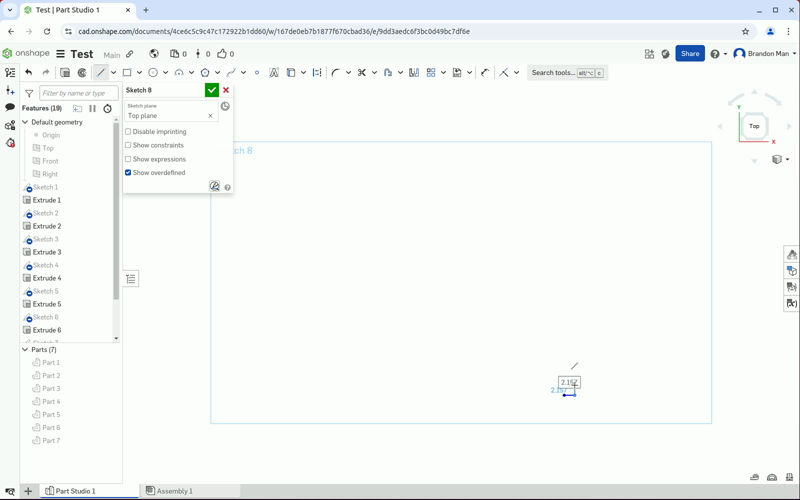
key_up(shift)
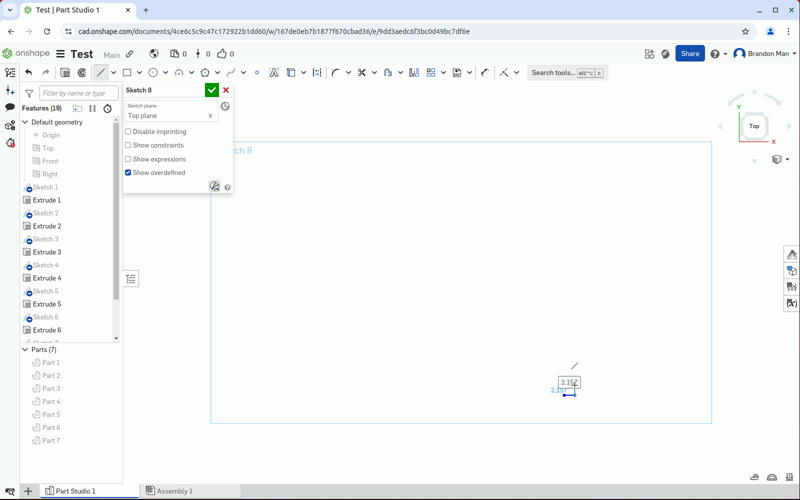
key_down(shift)
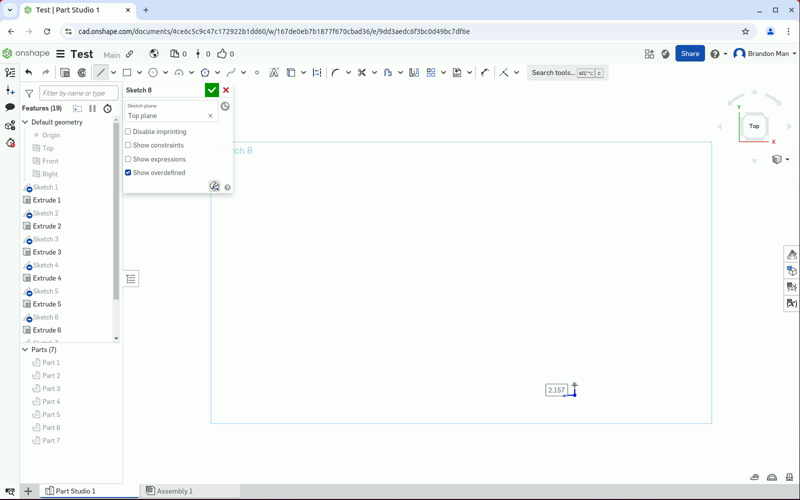
mouse_move(589, 384)
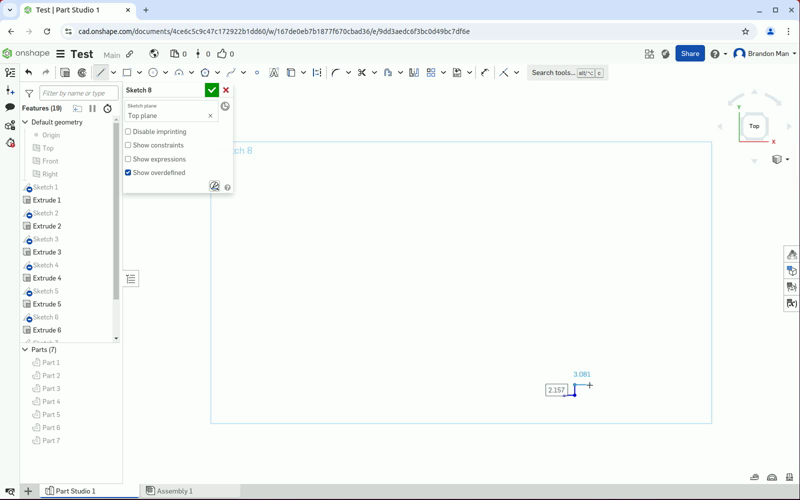
mouse_move(564, 384)
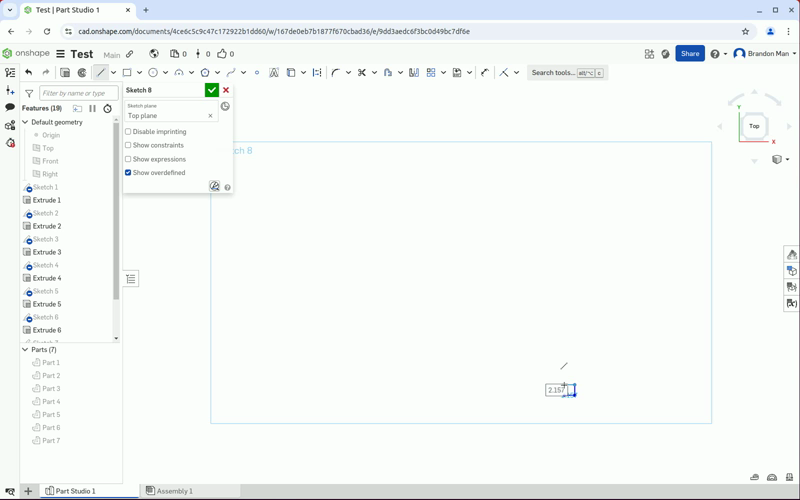
click(564, 384)
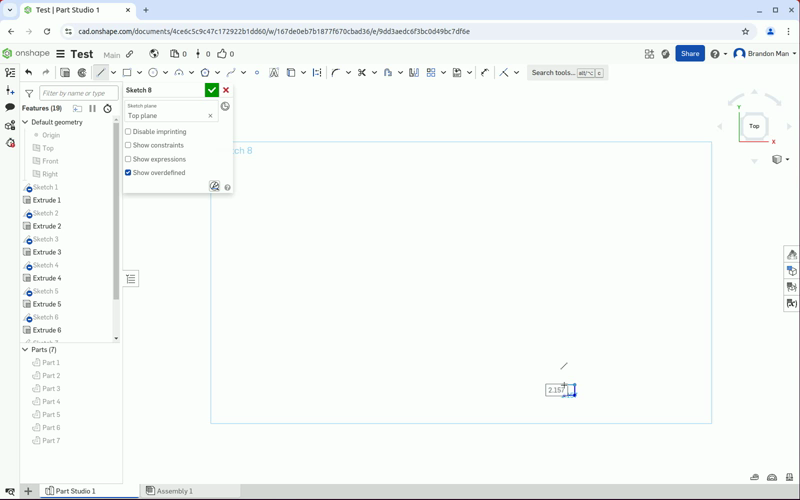
key_up(shift)
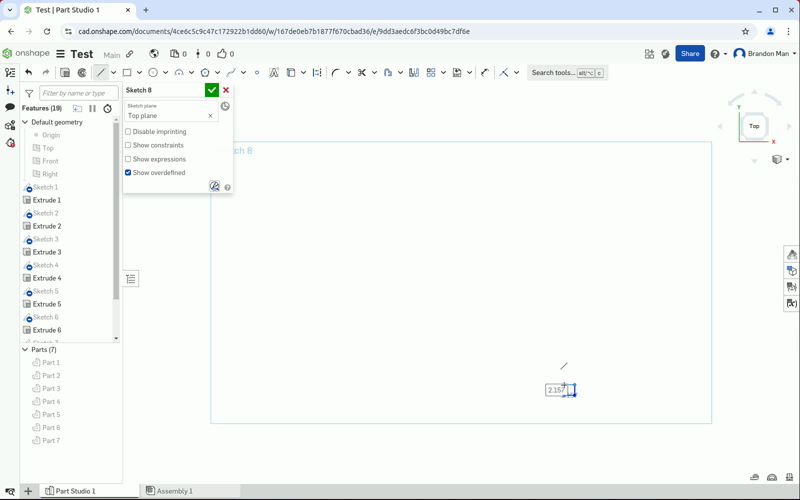
mouse_move(589, 384)
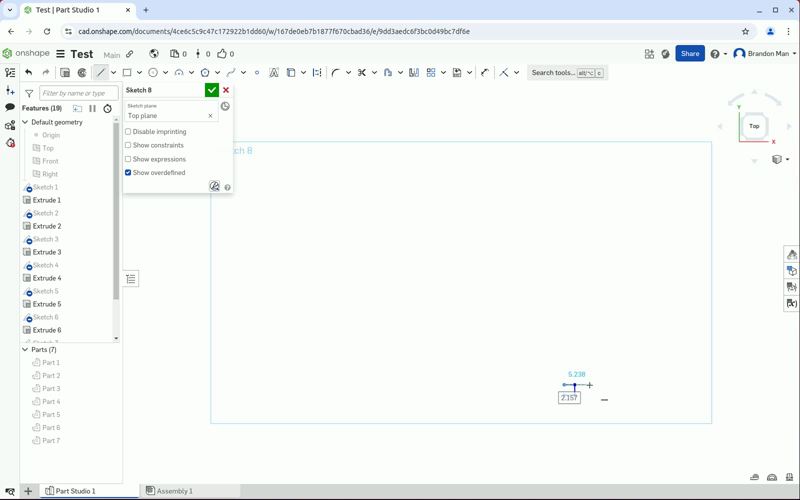
key_down(shift)
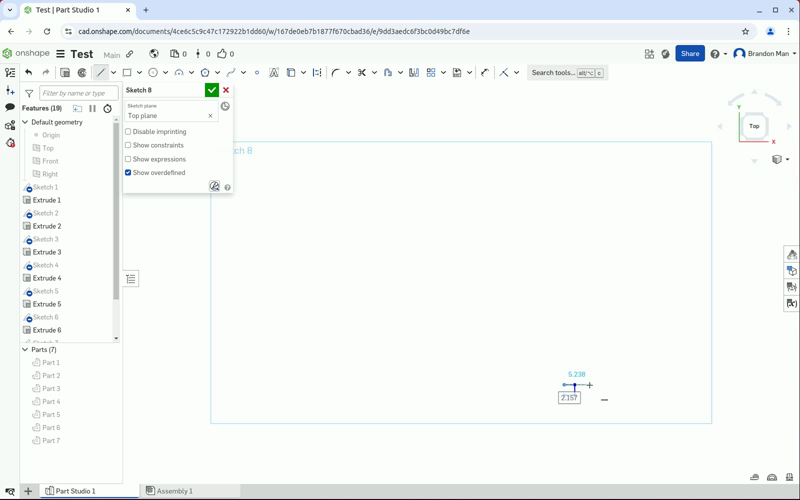
mouse_move(564, 395)
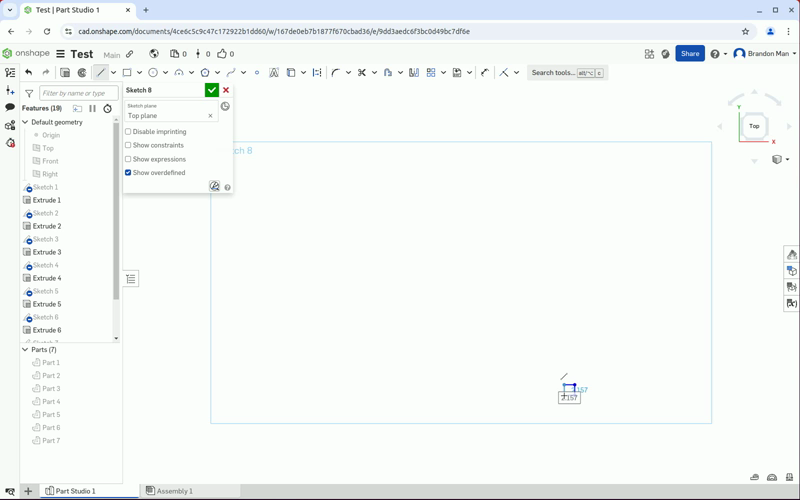
key_up(shift)
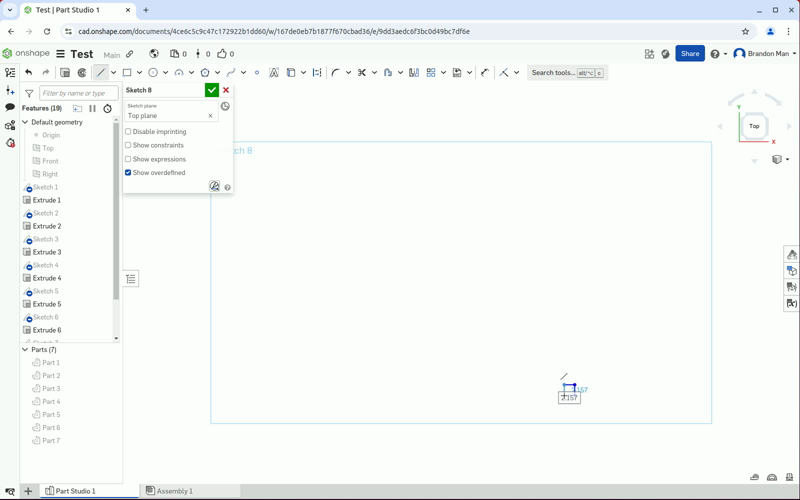
click(564, 395)
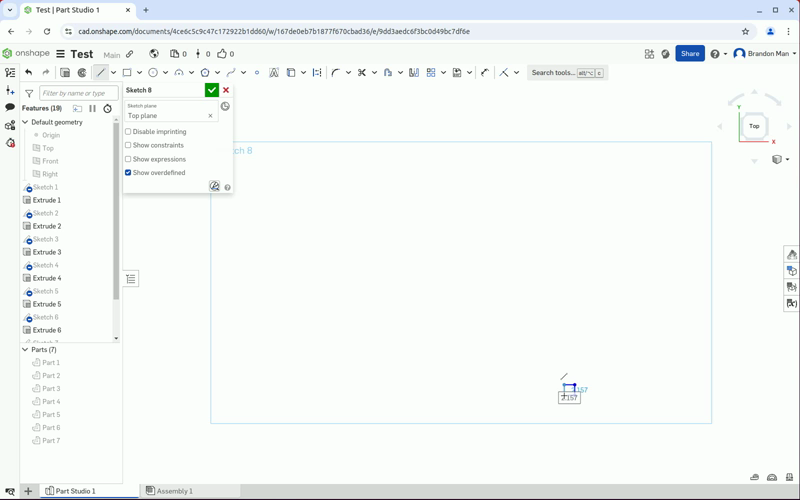
key(esc)
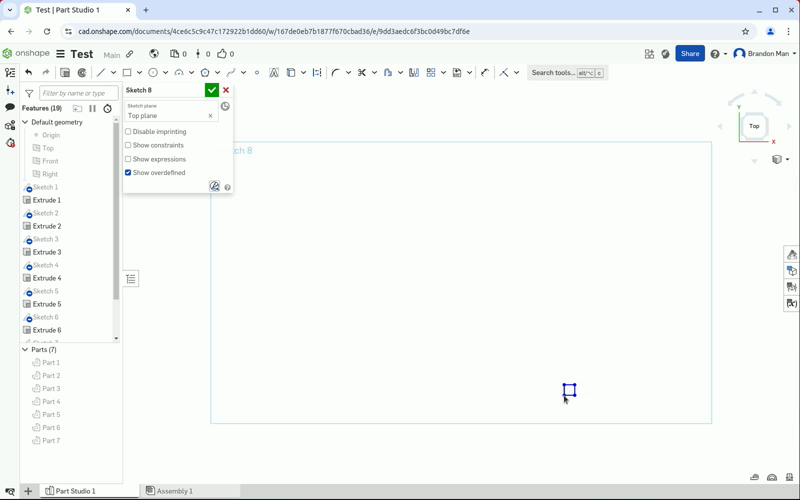
mouse_move(567, 388)
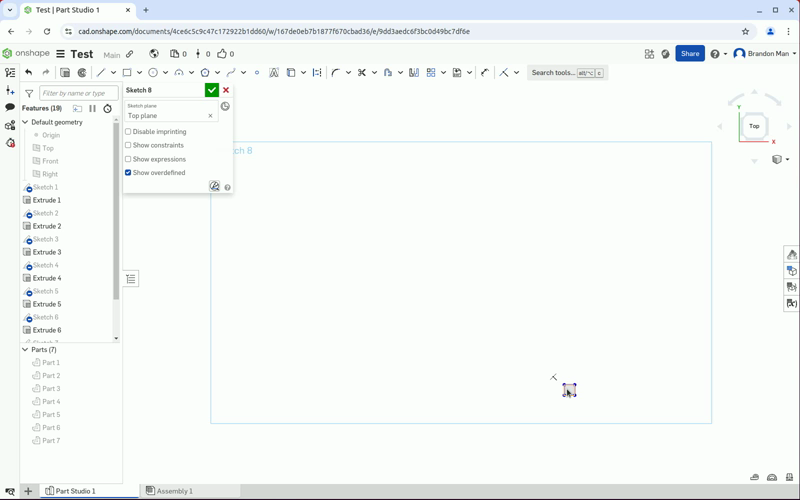
scroll(6)
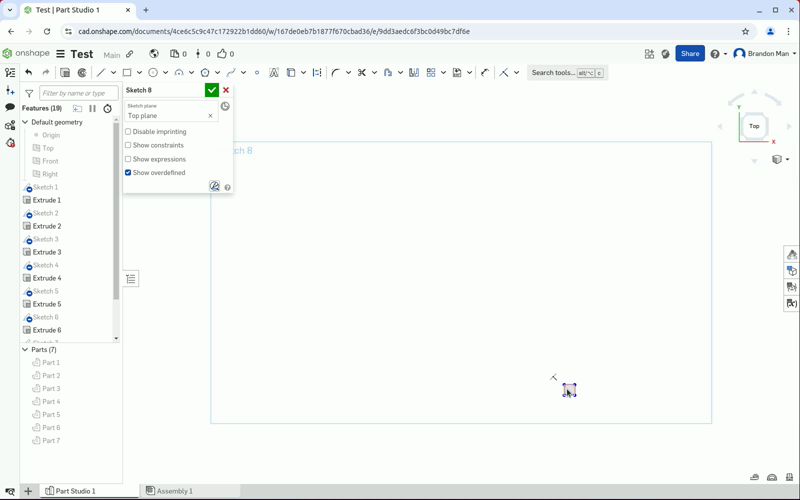
scroll(6)
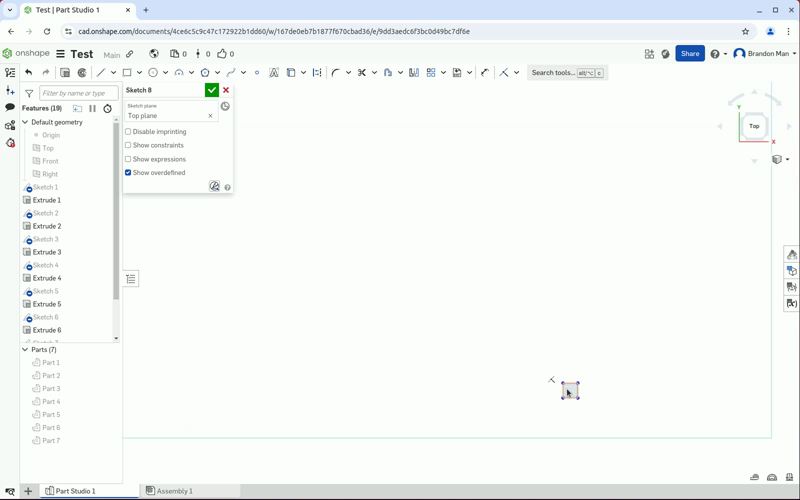
scroll(6)
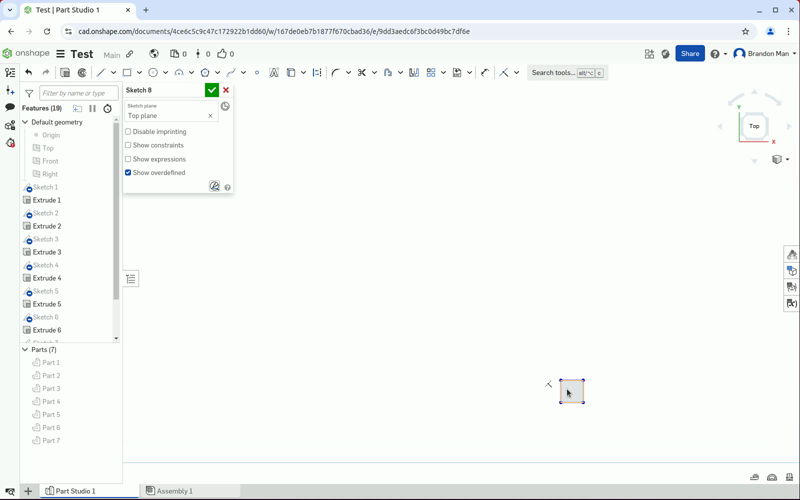
scroll(6)
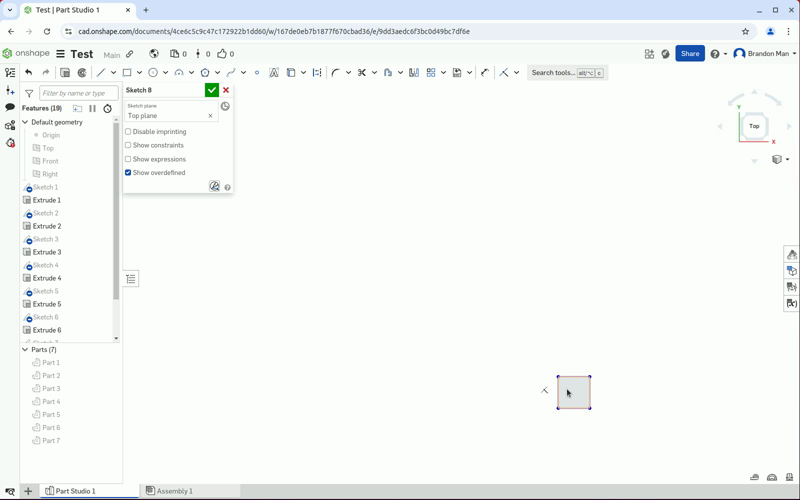
scroll(6)
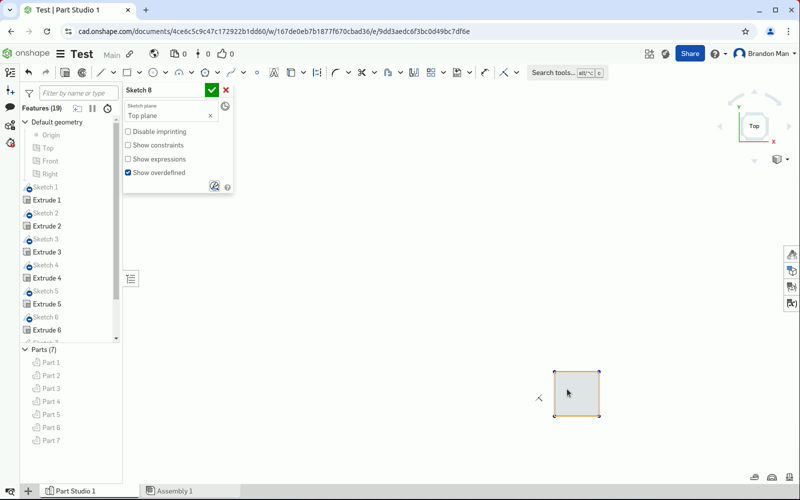
scroll(6)
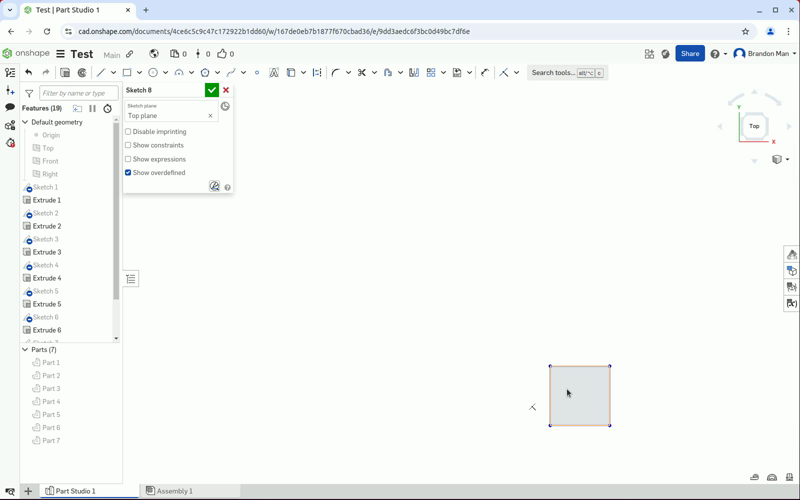
scroll(6)
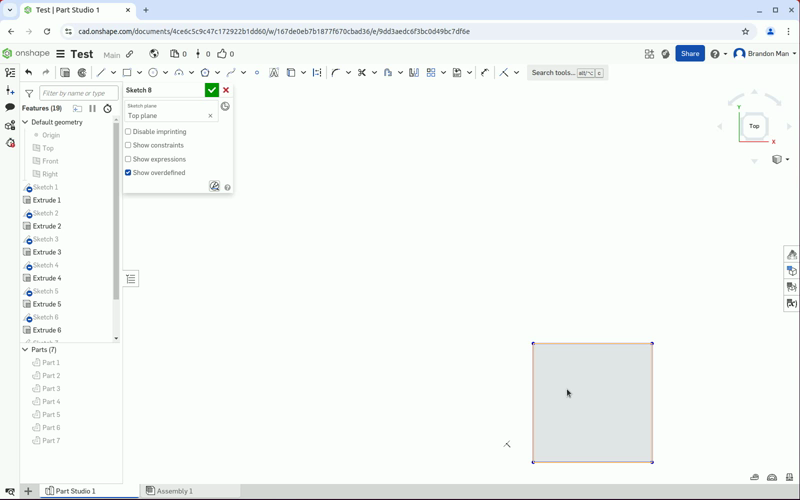
click(567, 388)
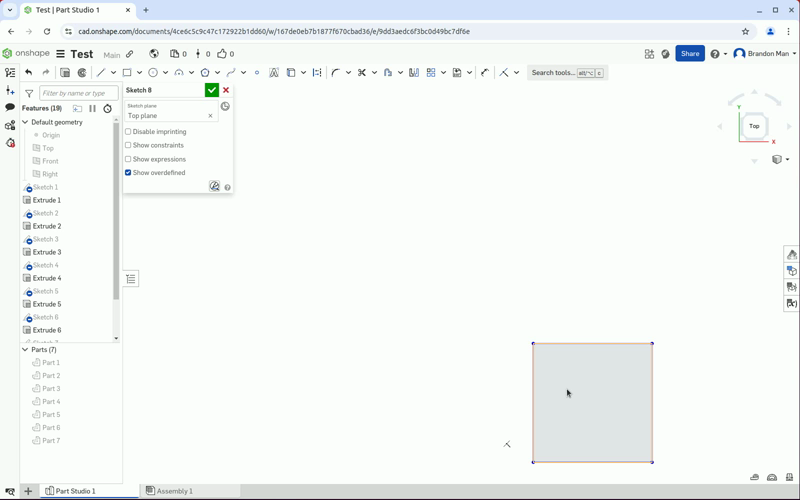
scroll(-6)
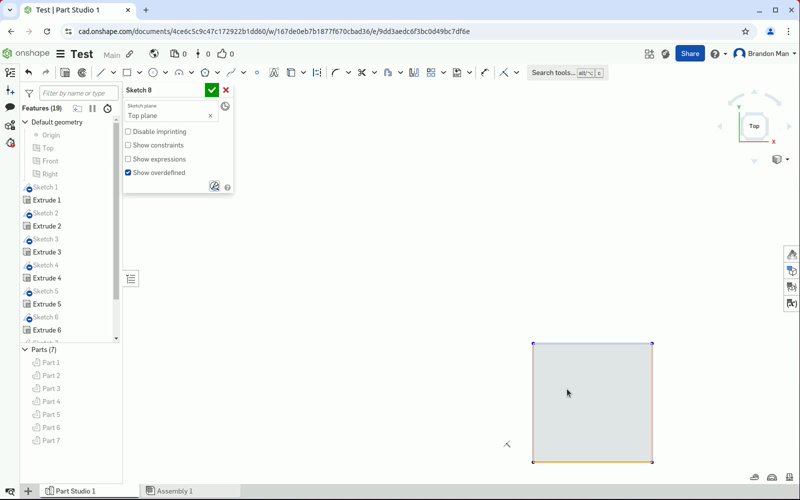
scroll(-6)
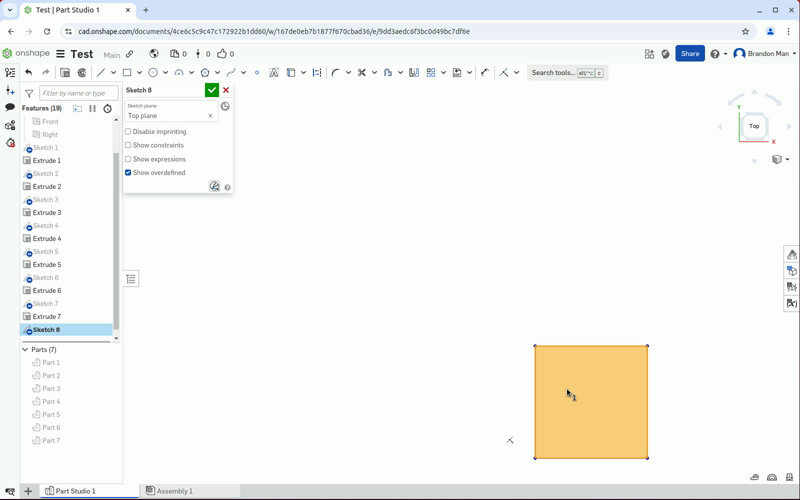
scroll(-6)
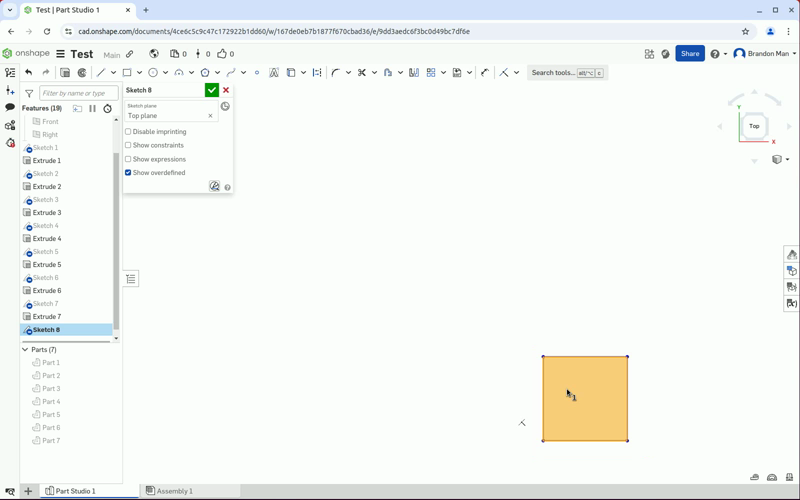
scroll(-6)
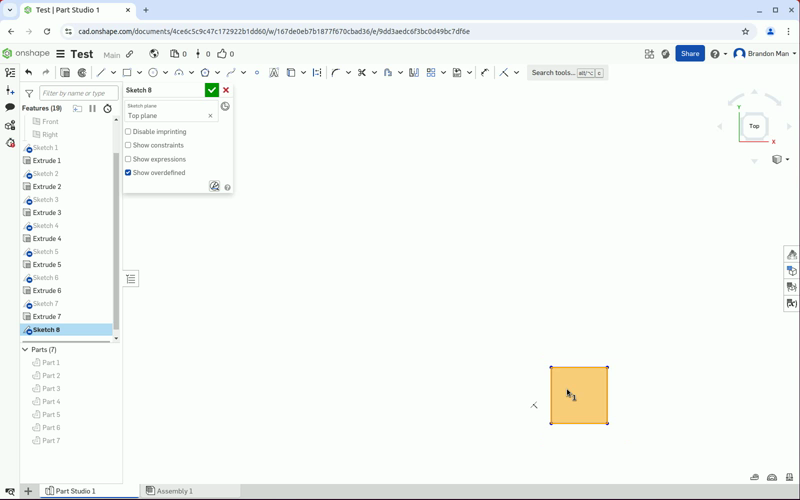
scroll(-6)
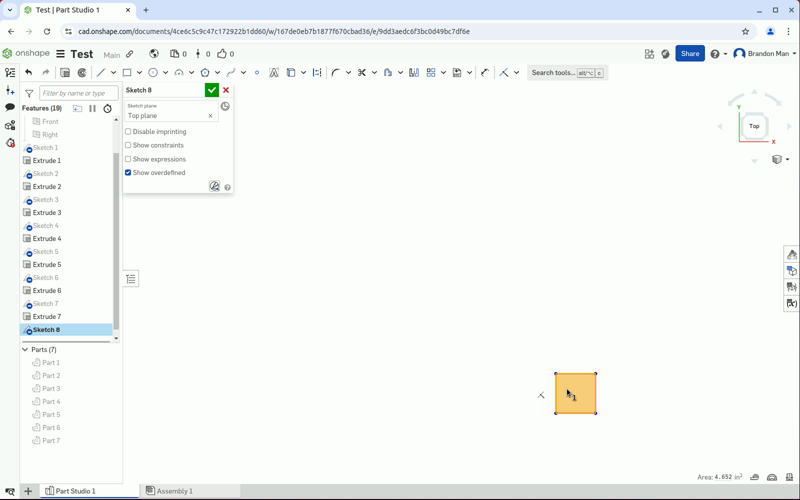
scroll(-6)
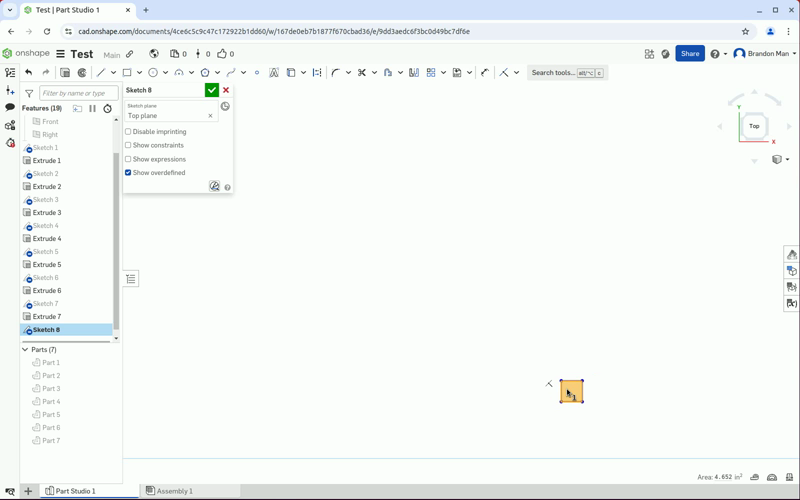
scroll(-6)
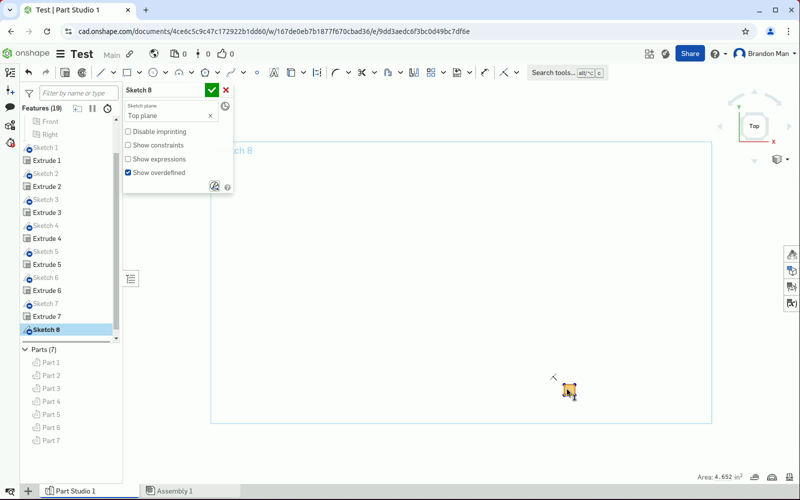
mouse_move(73, 352)
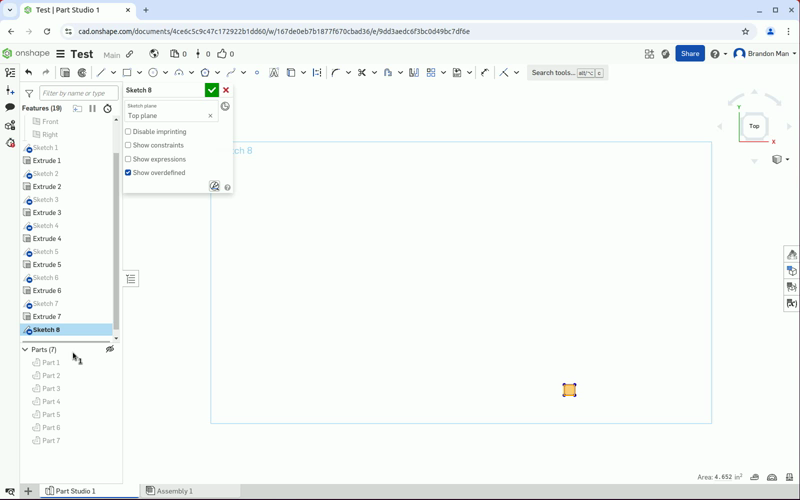
key(shift+y)
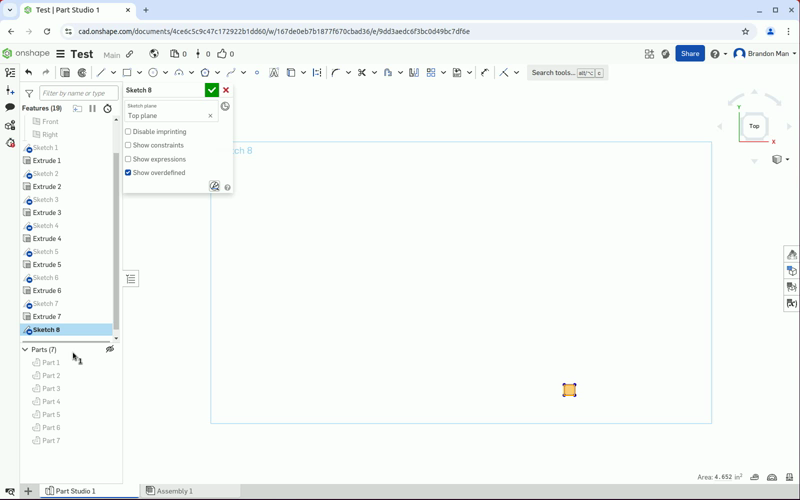
key(shift+e)
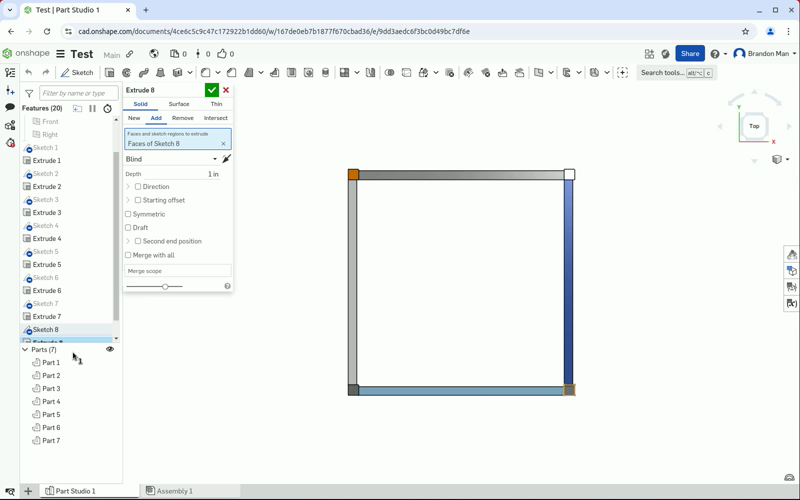
mouse_move(143, 106)
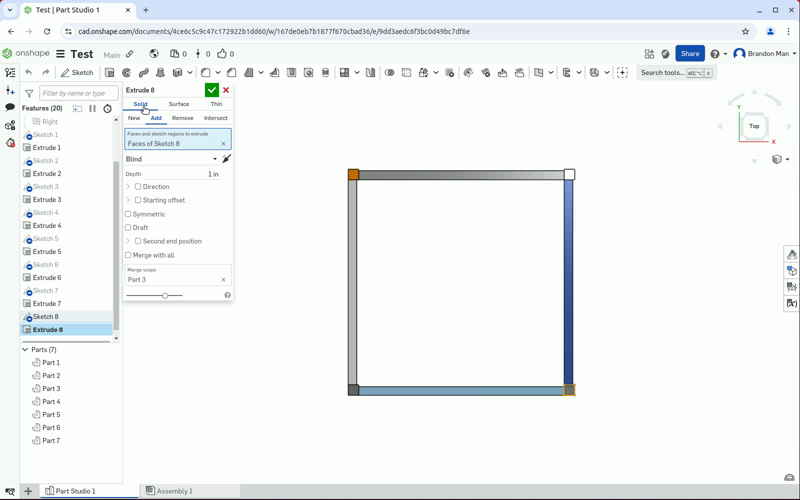
click(143, 106)
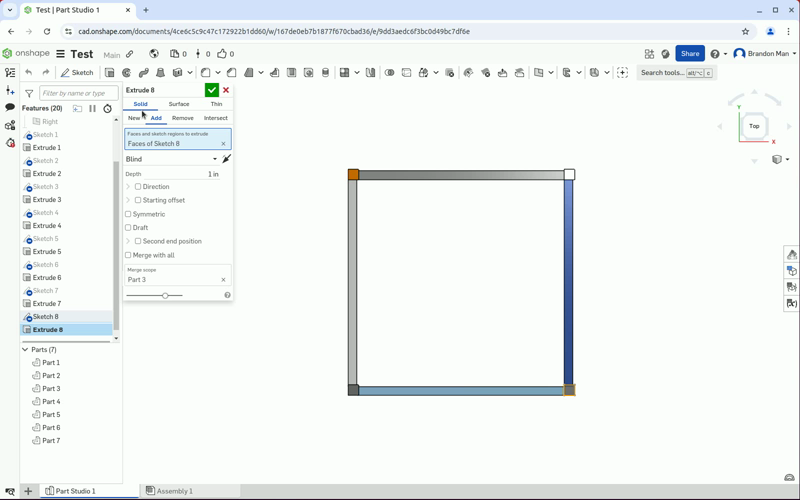
mouse_move(137, 120)
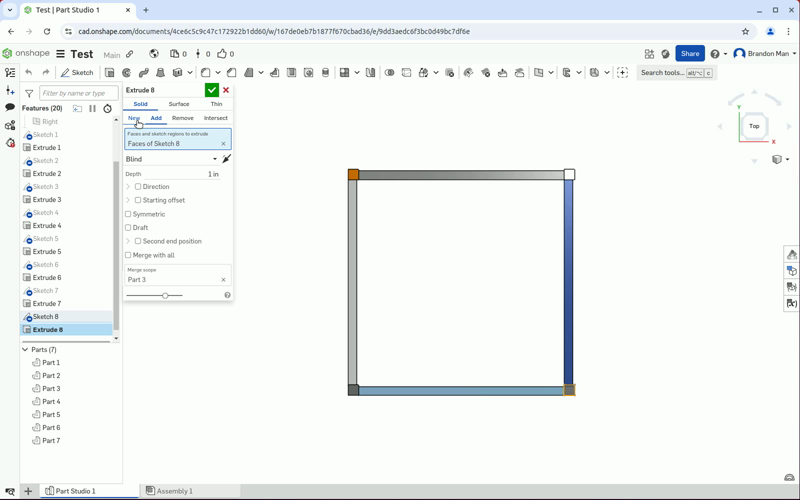
click(137, 120)
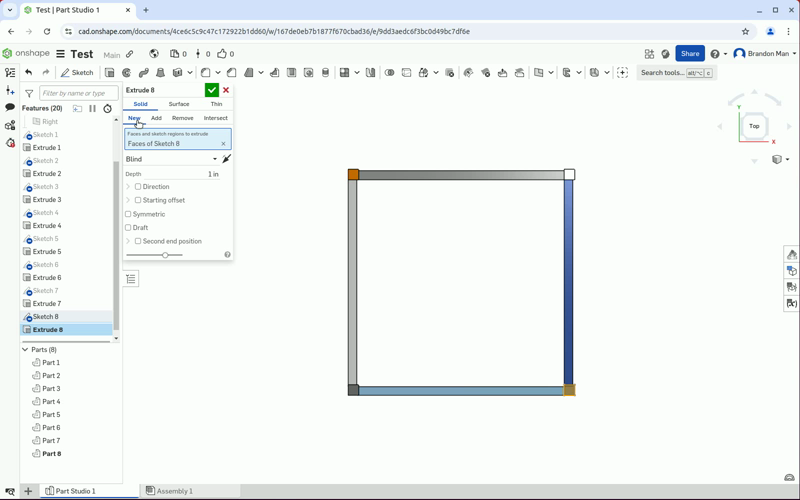
key(tab, 4)
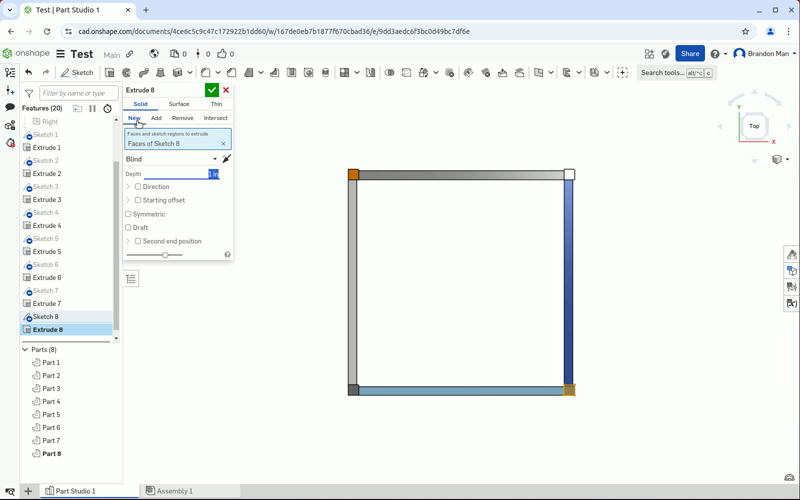
text(23.108)
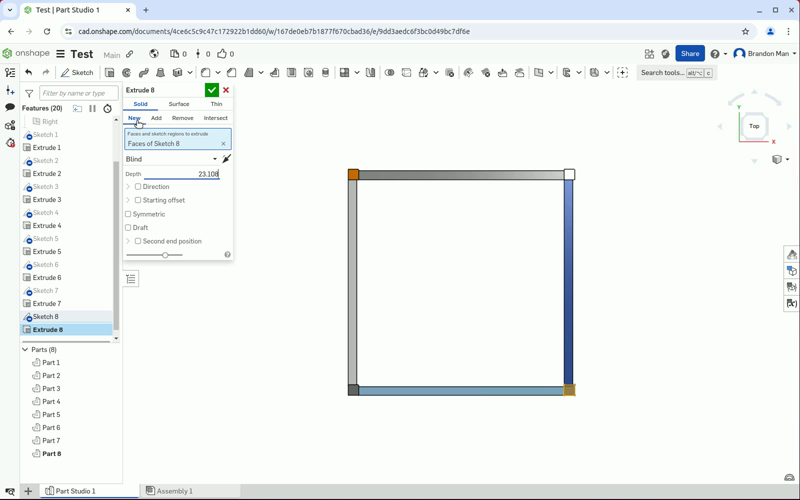
key(enter)
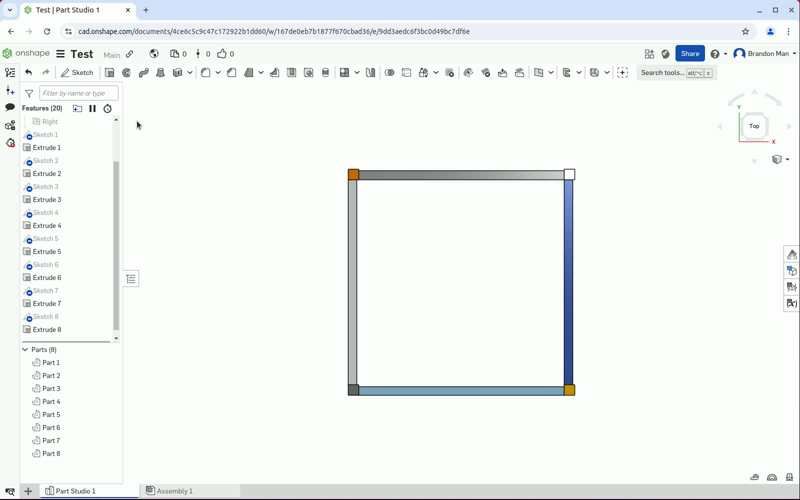
key(shift+h)
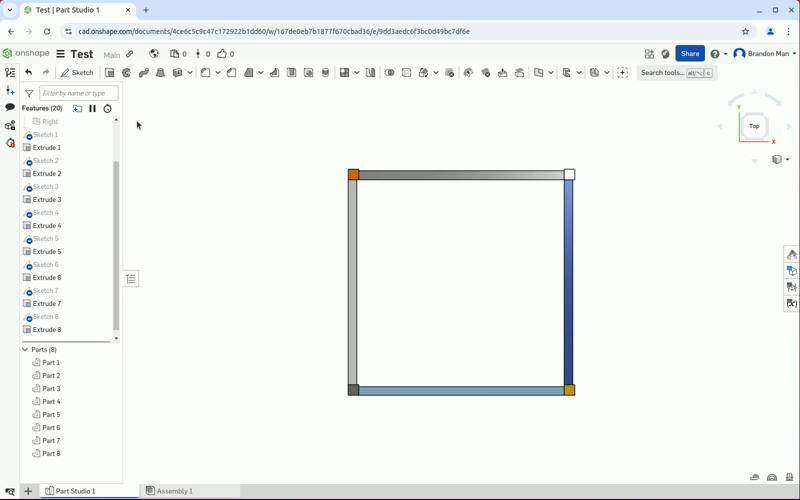
key(shift+h)
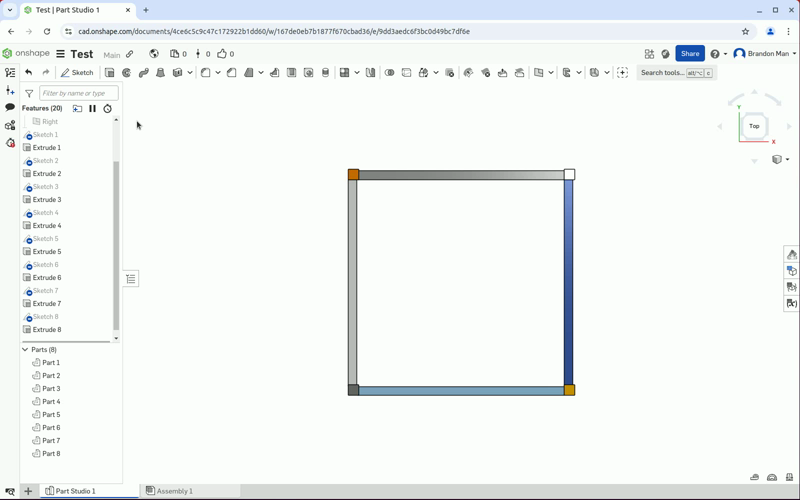
key(shift+7)
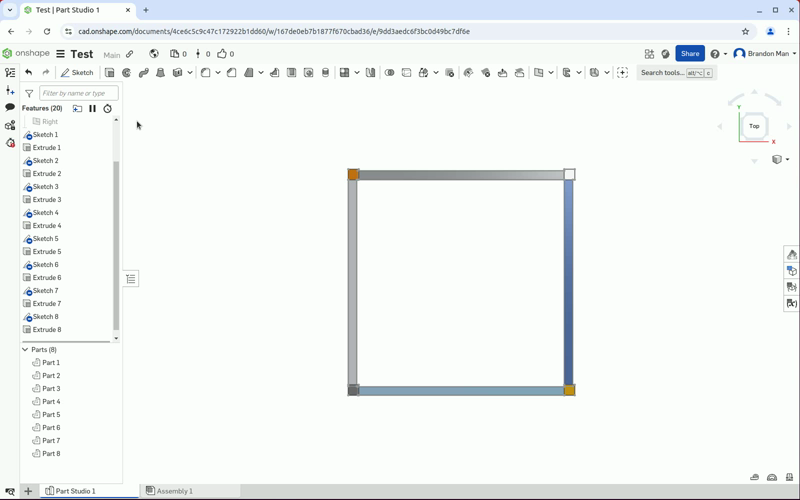
key(up, 3)
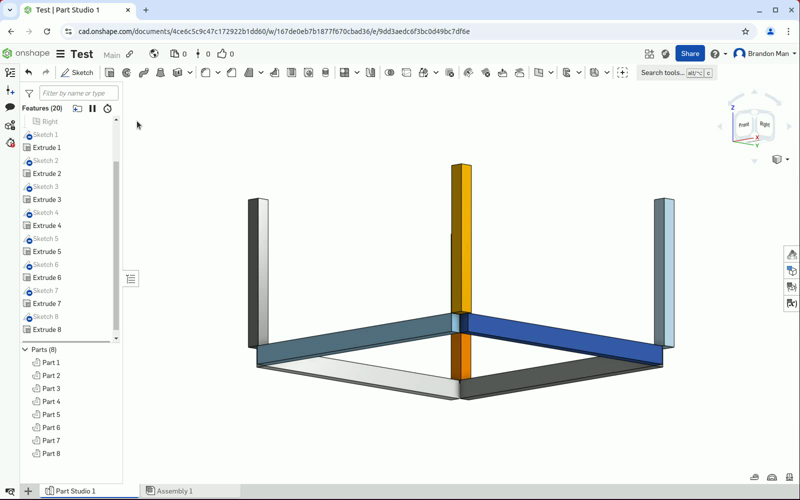
key(left, 3)
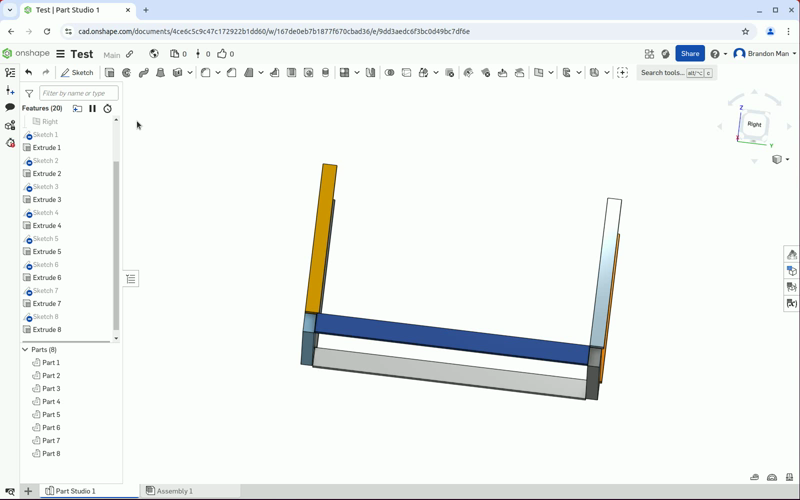
key(right, 3)
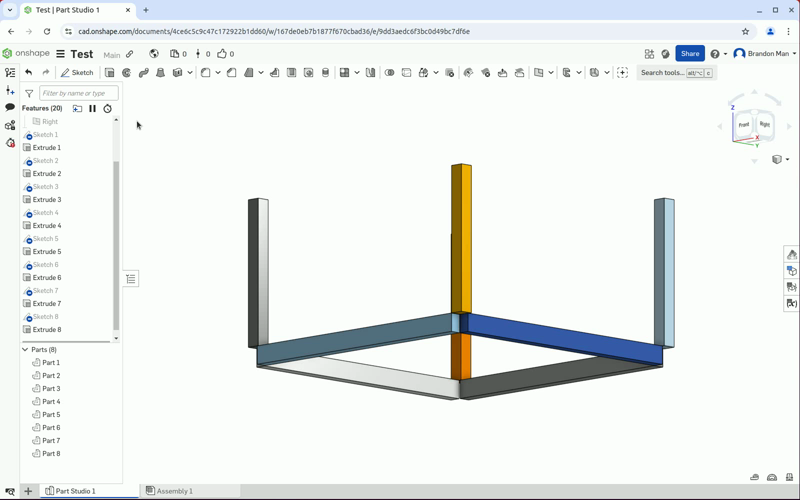
key(down, 3)
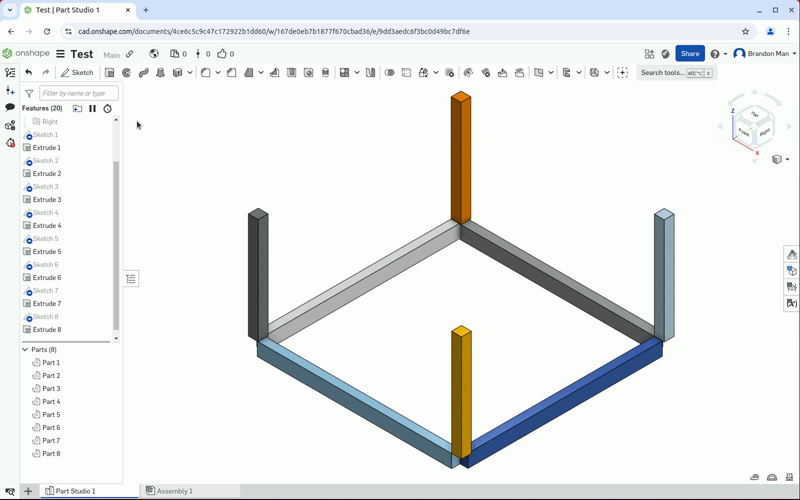
mouse_move(69, 137)
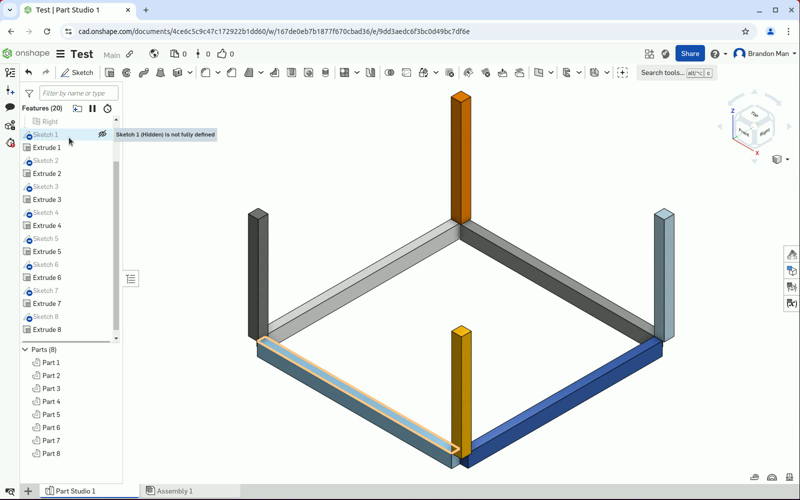
click(69, 137)